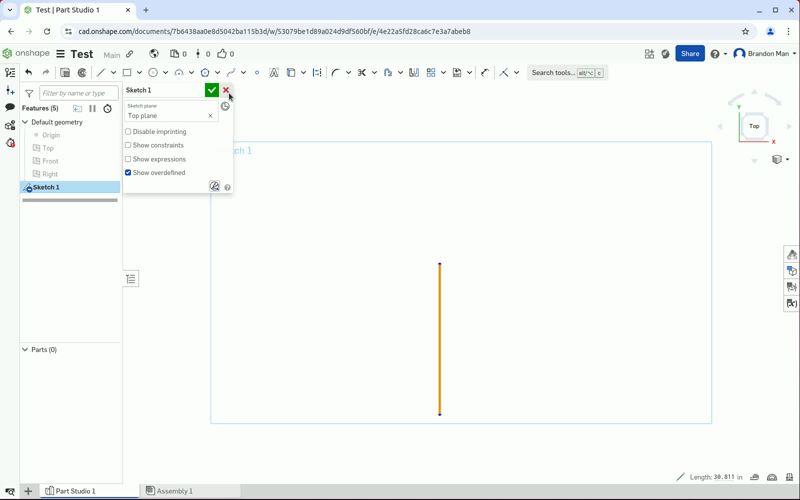
key(shift+h)
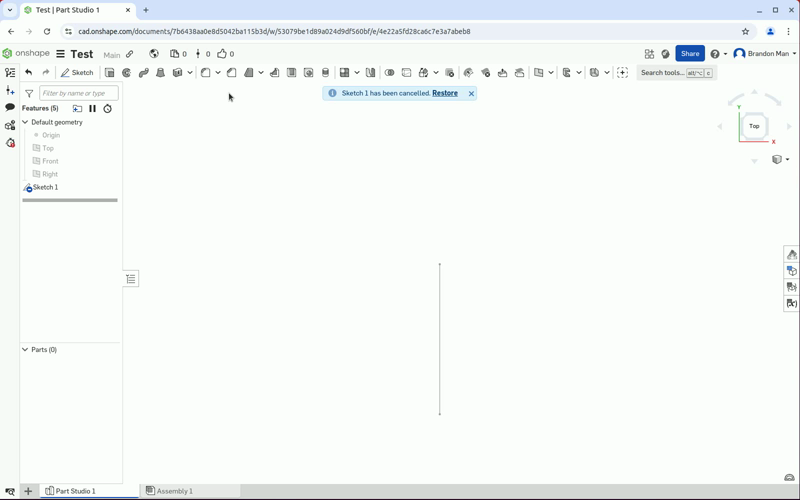
mouse_move(73, 352)
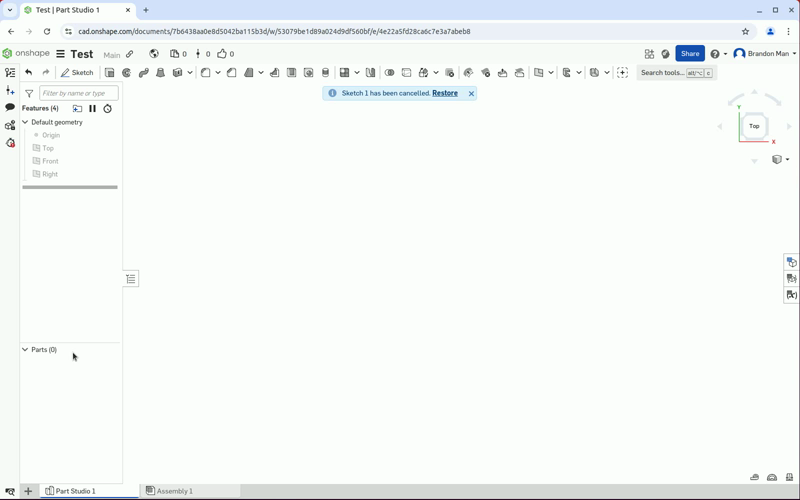
key(y)
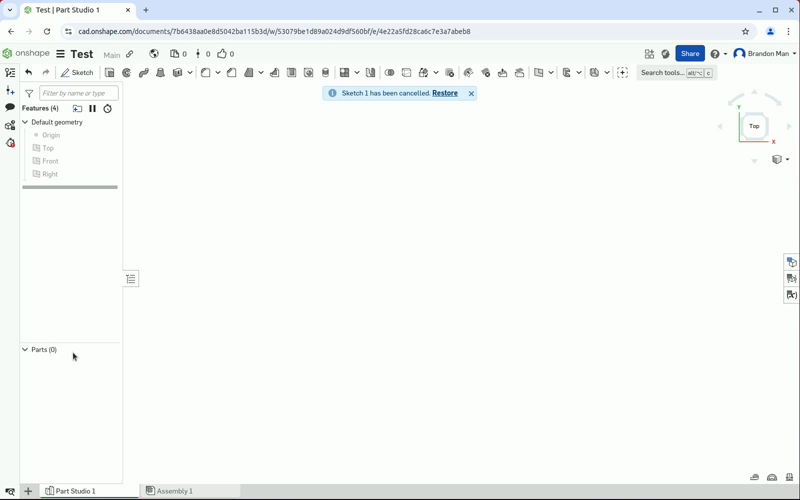
key(shift+p)
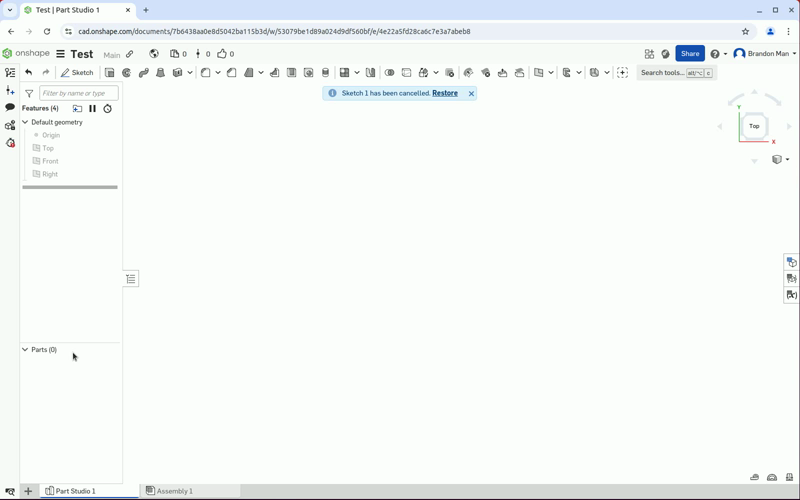
key(space)
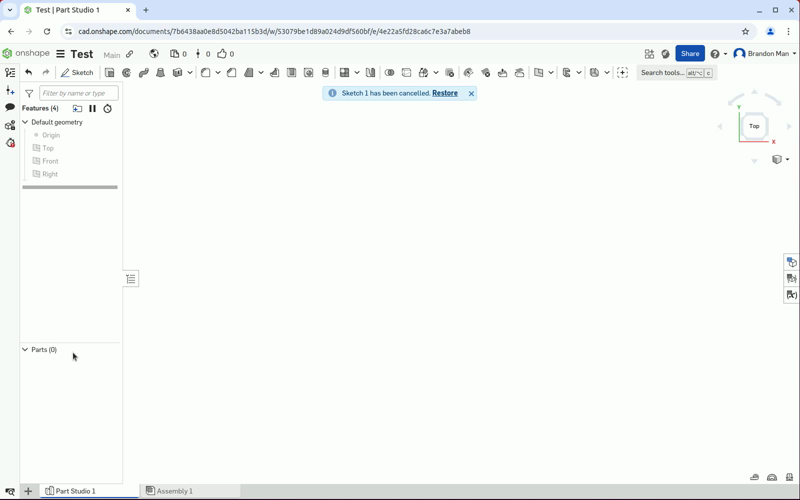
key_down(shift)
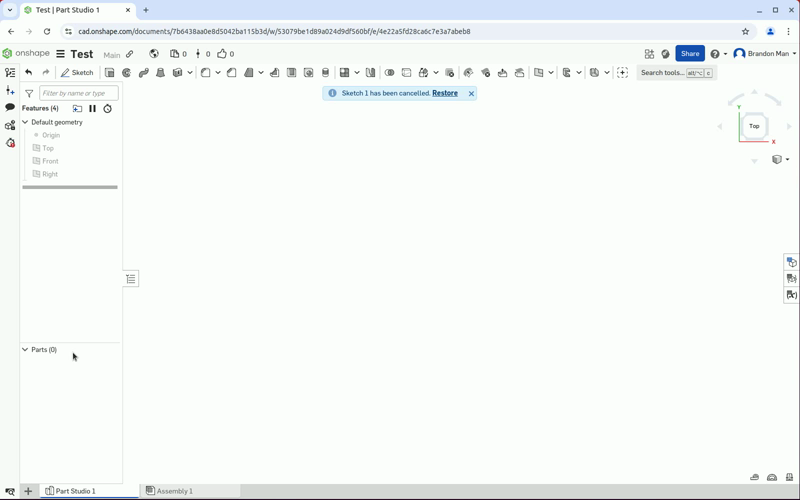
key(up)
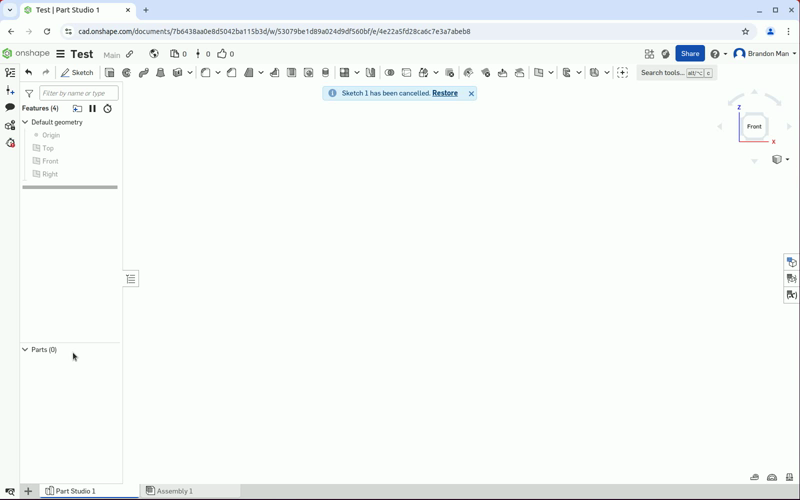
key_up(shift)
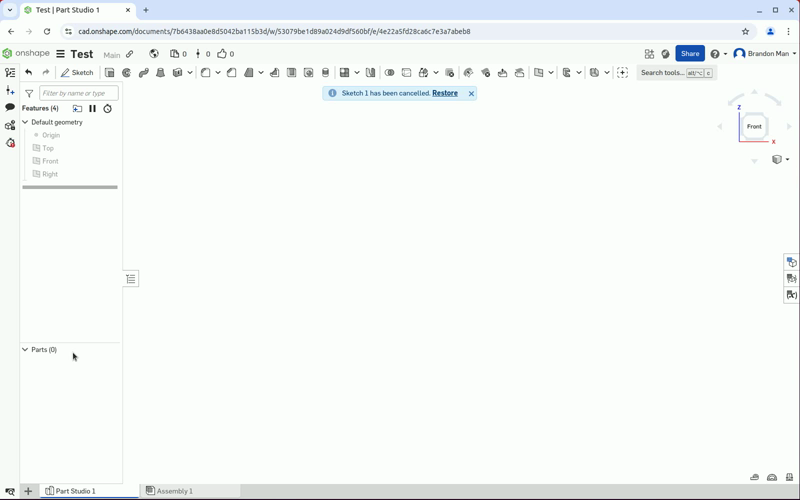
mouse_move(73, 352)
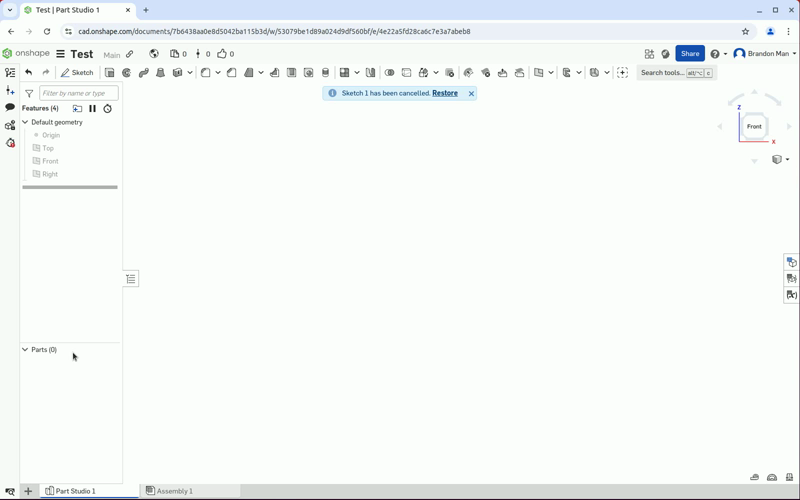
key(shift+y)
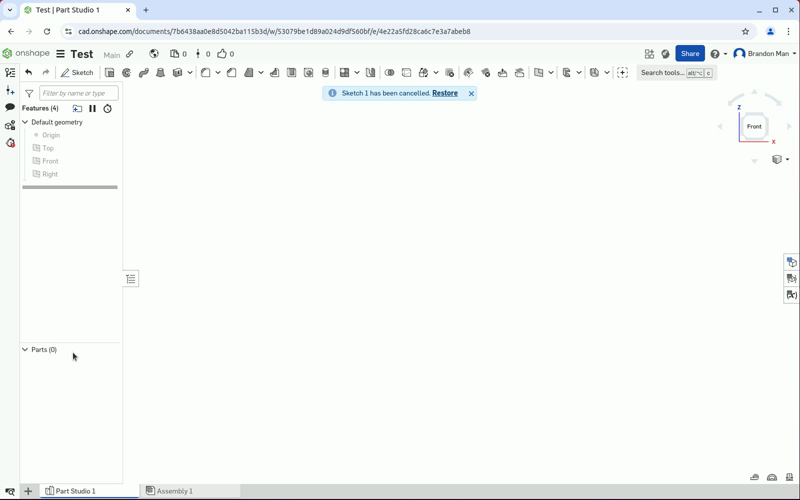
key(shift+s)
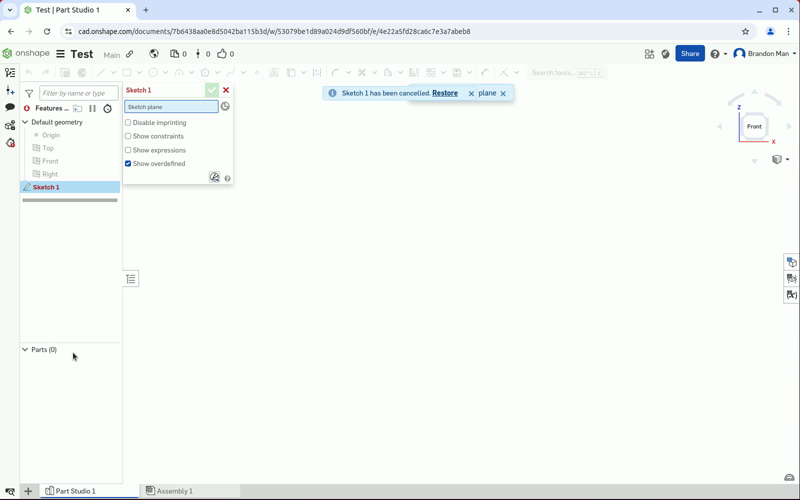
mouse_move(73, 163)
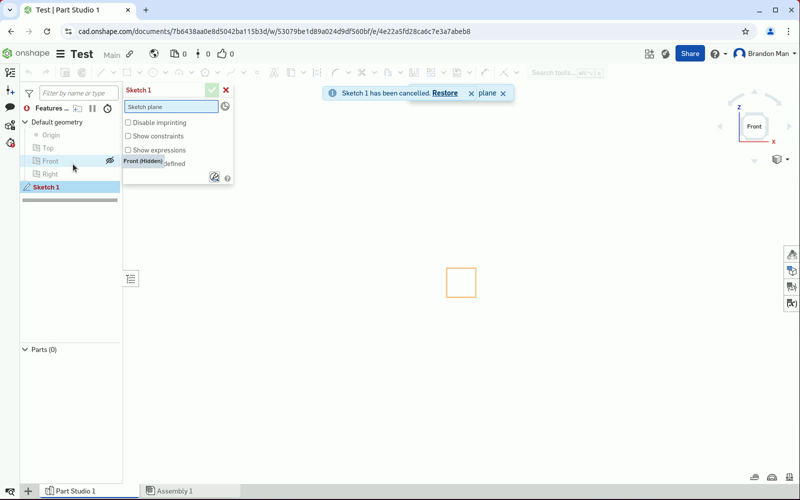
click(73, 163)
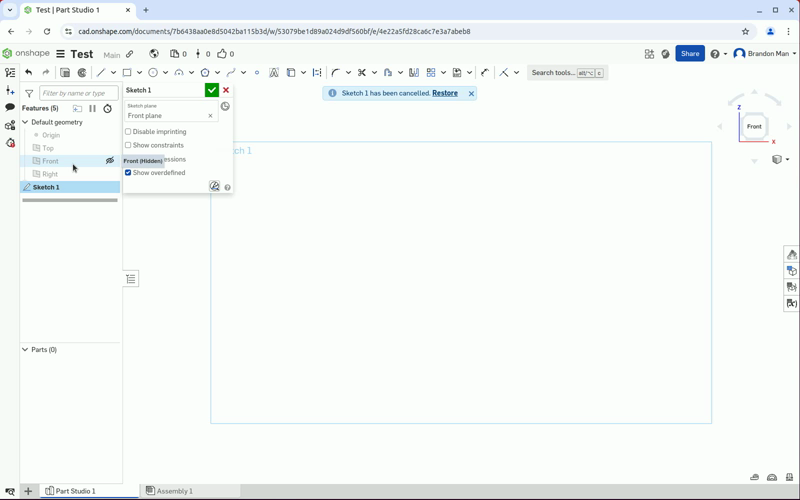
mouse_move(73, 352)
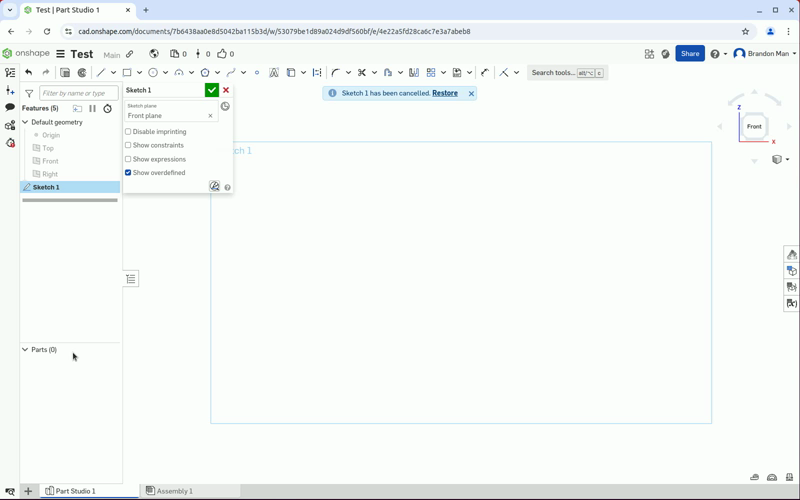
key(y)
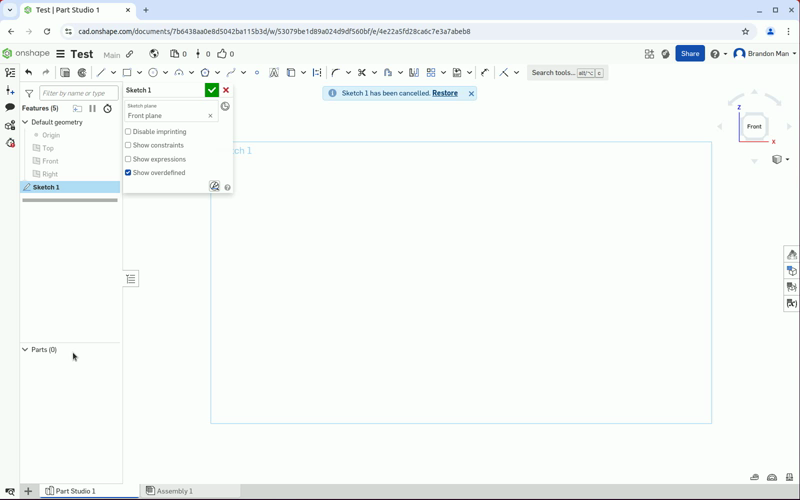
key(l)
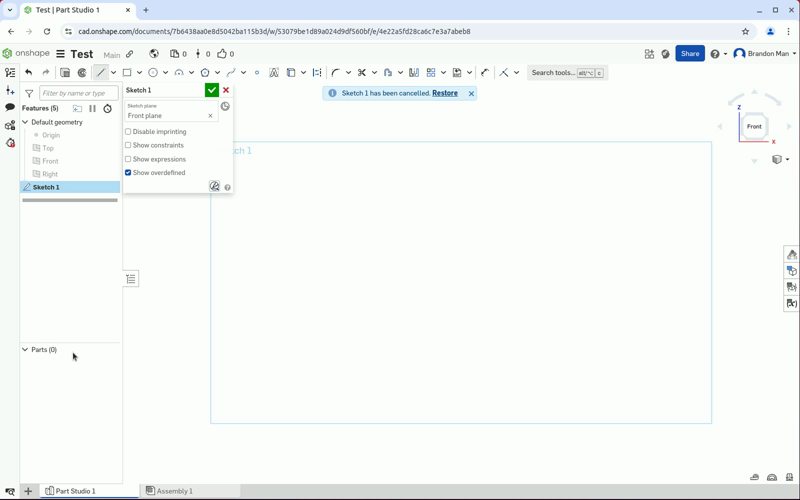
key_down(shift)
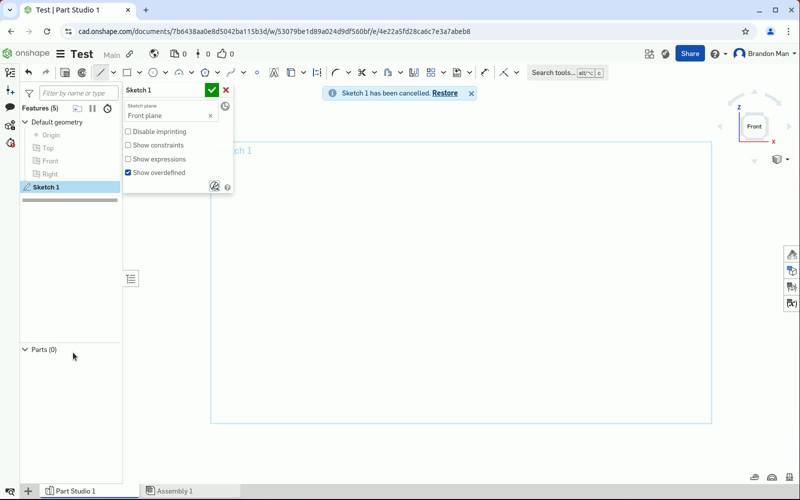
mouse_move(426, 226)
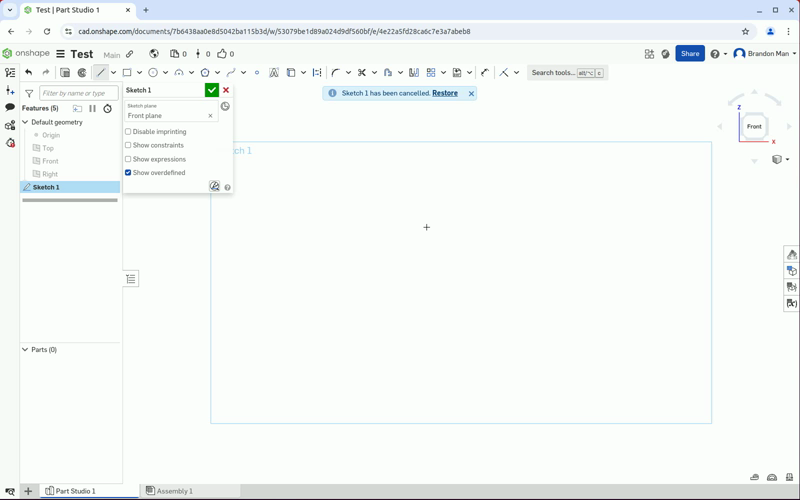
click(426, 226)
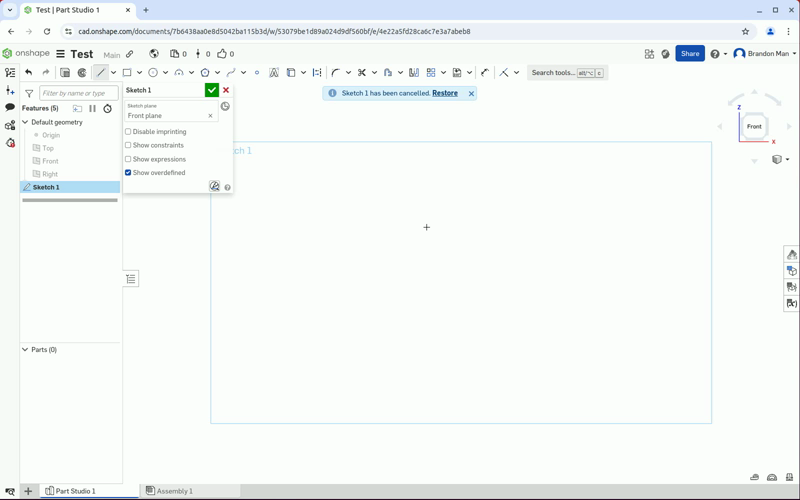
key_up(shift)
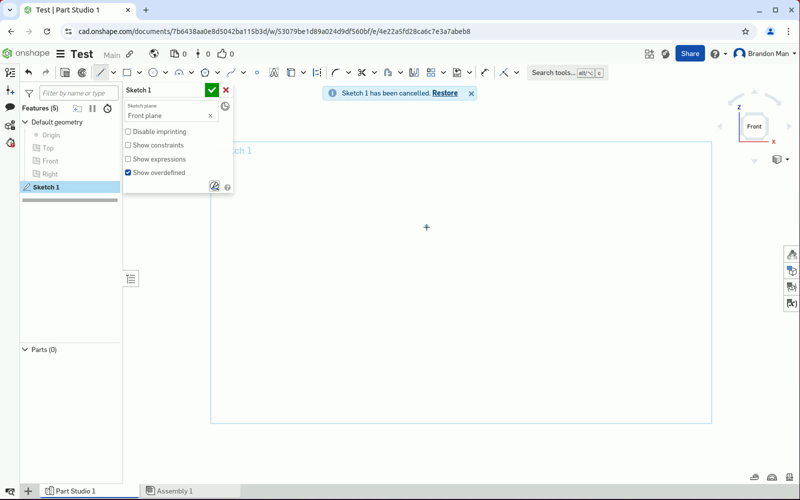
key_down(shift)
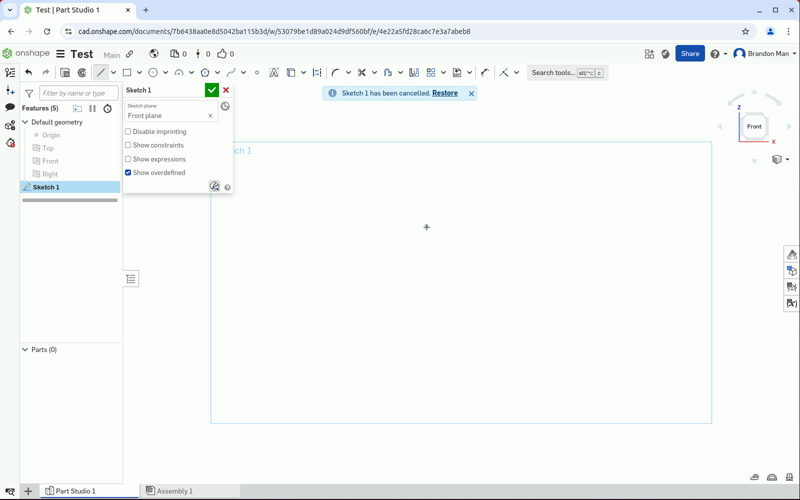
mouse_move(456, 226)
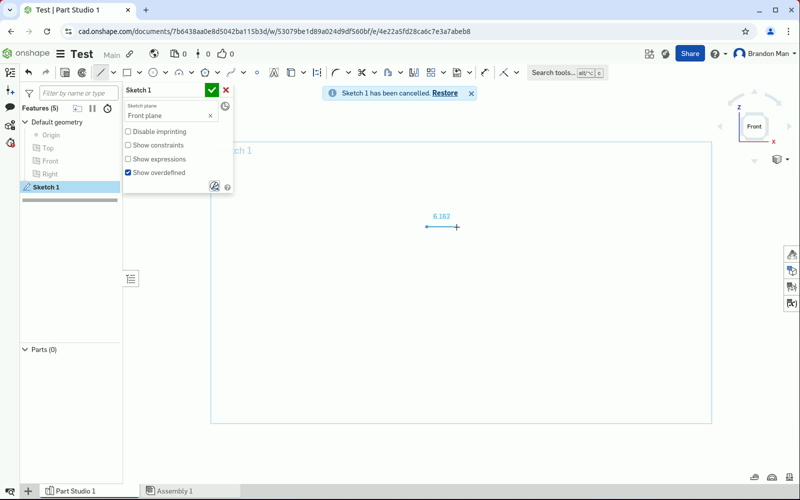
mouse_move(441, 226)
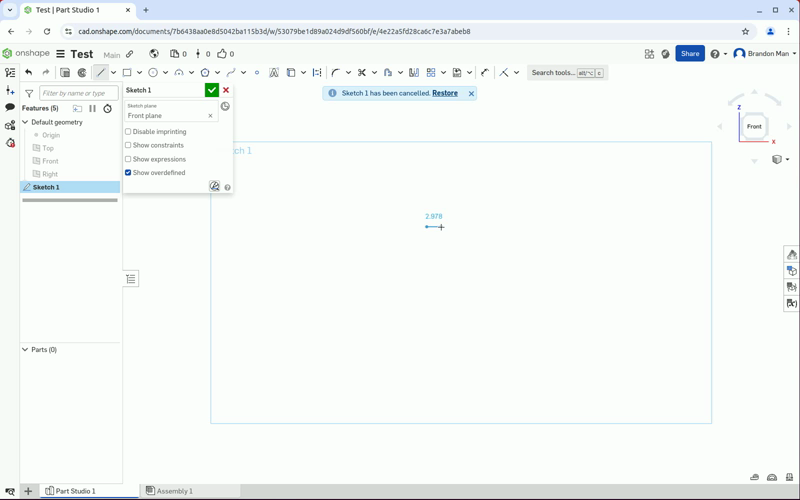
click(441, 226)
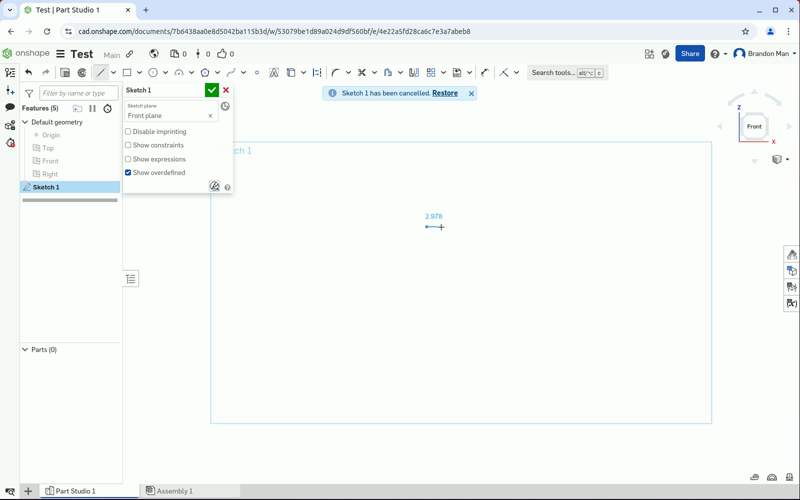
key_up(shift)
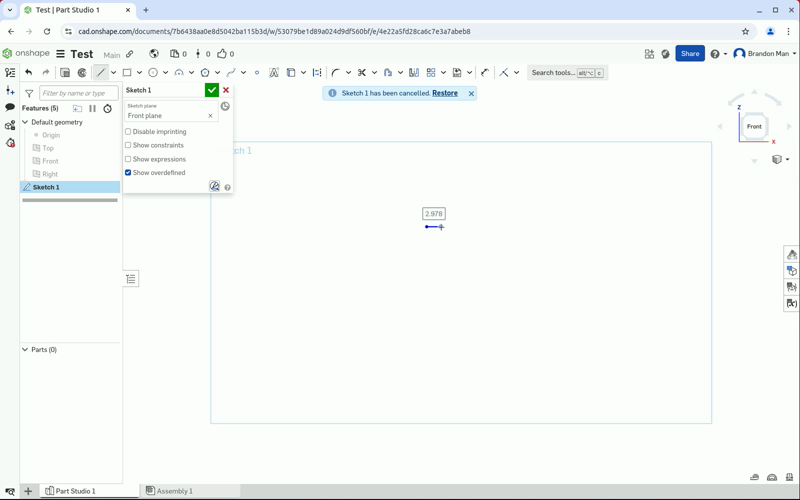
key(esc)
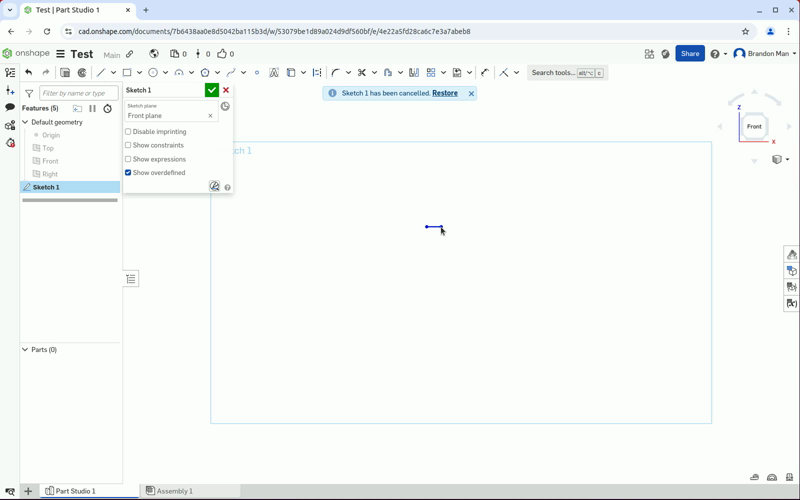
key(a)
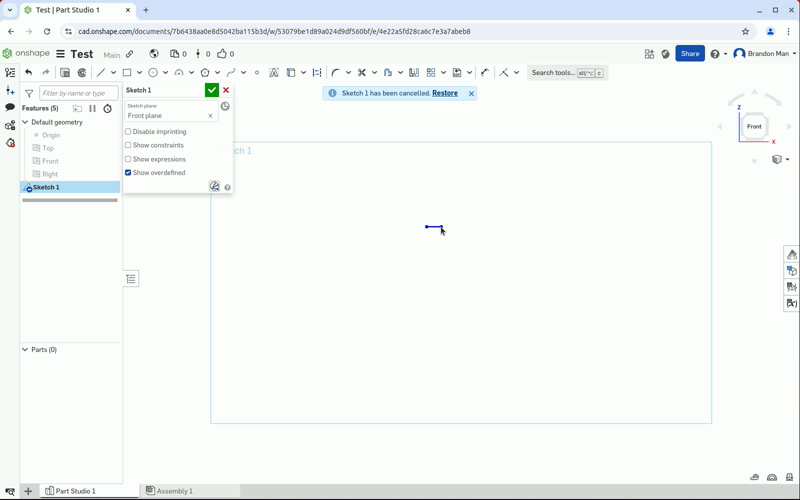
mouse_move(441, 226)
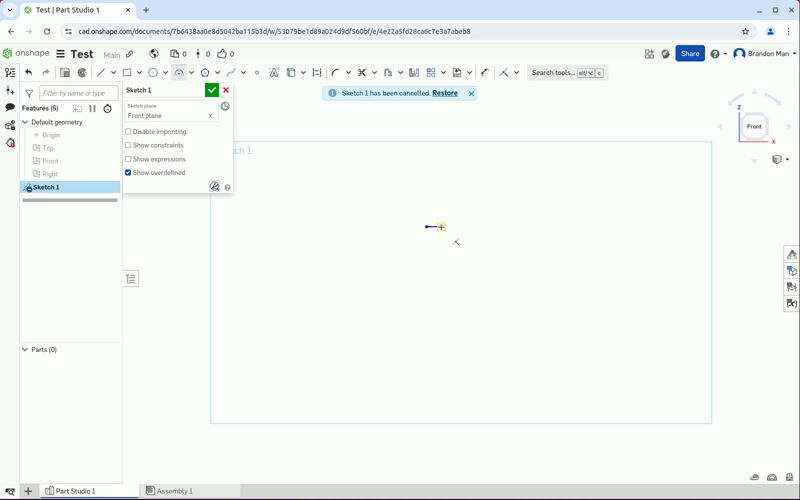
click(441, 226)
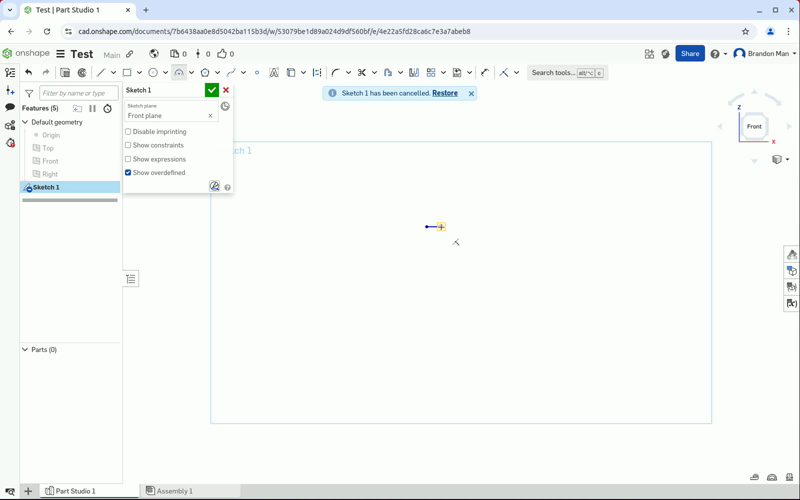
key_down(shift)
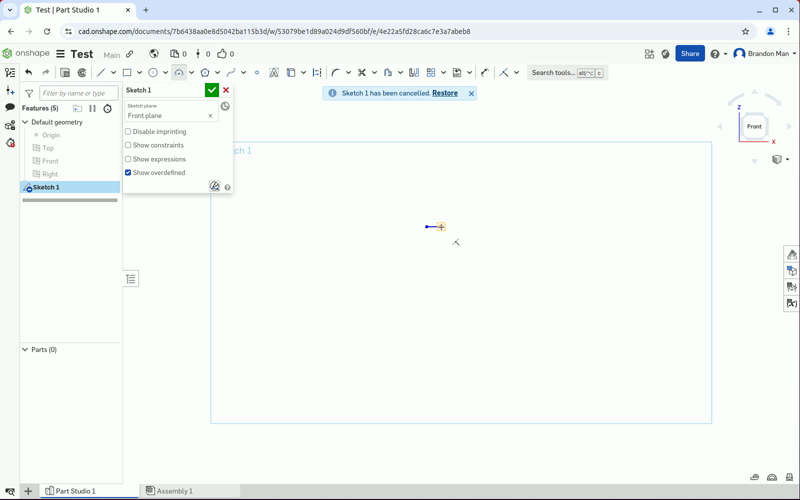
mouse_move(445, 222)
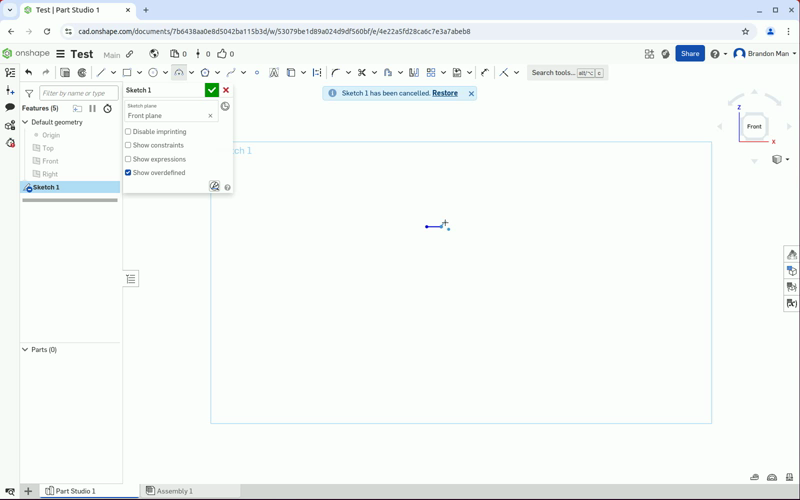
scroll(6)
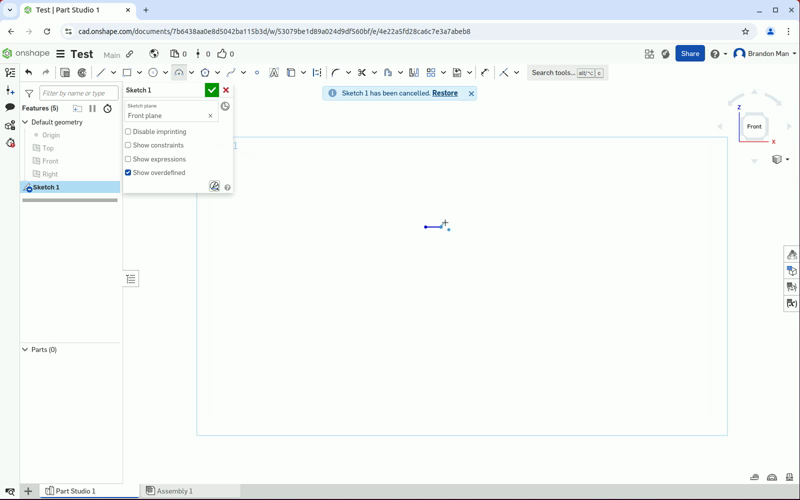
scroll(6)
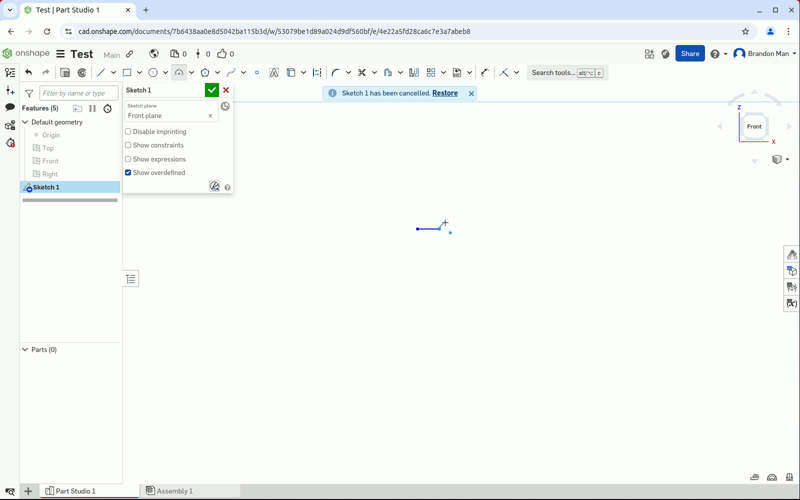
scroll(6)
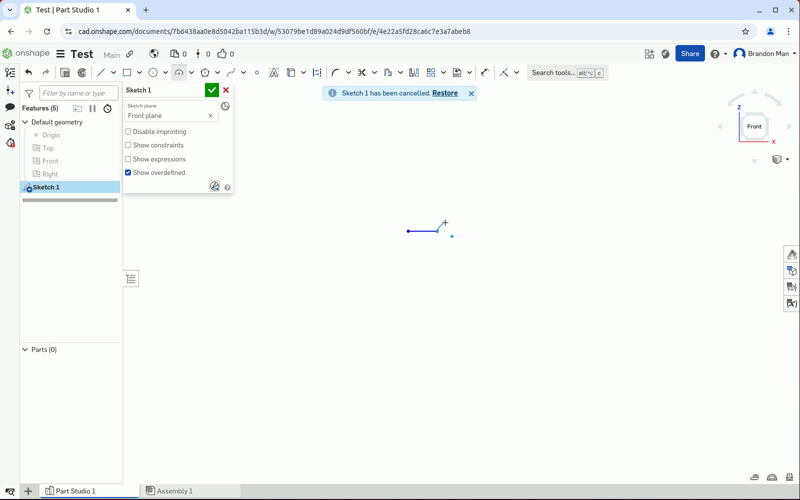
scroll(6)
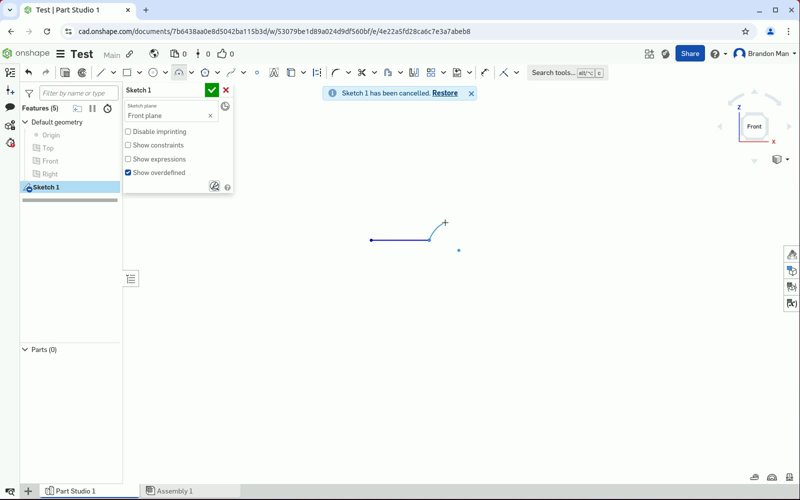
scroll(6)
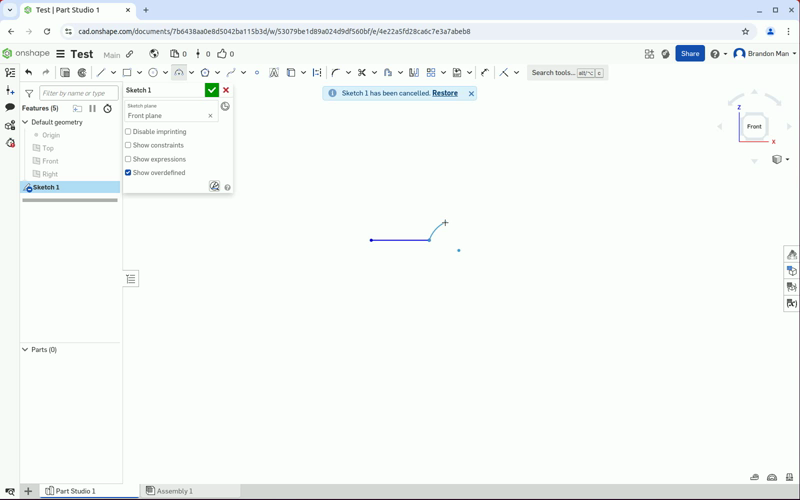
scroll(6)
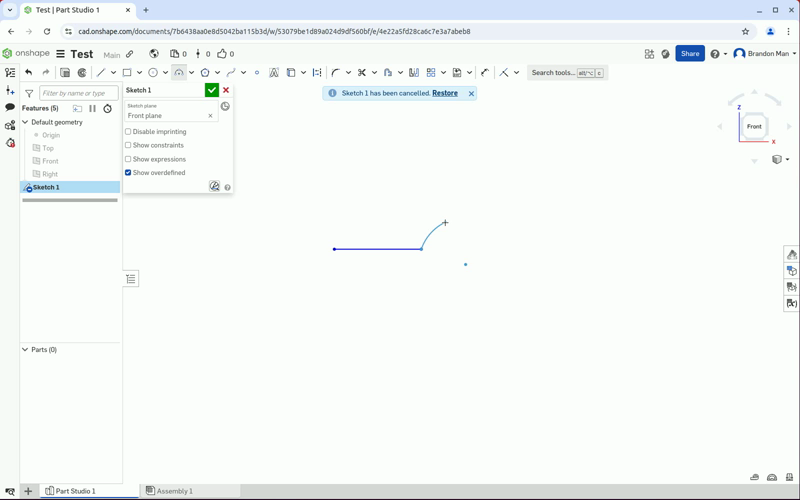
scroll(6)
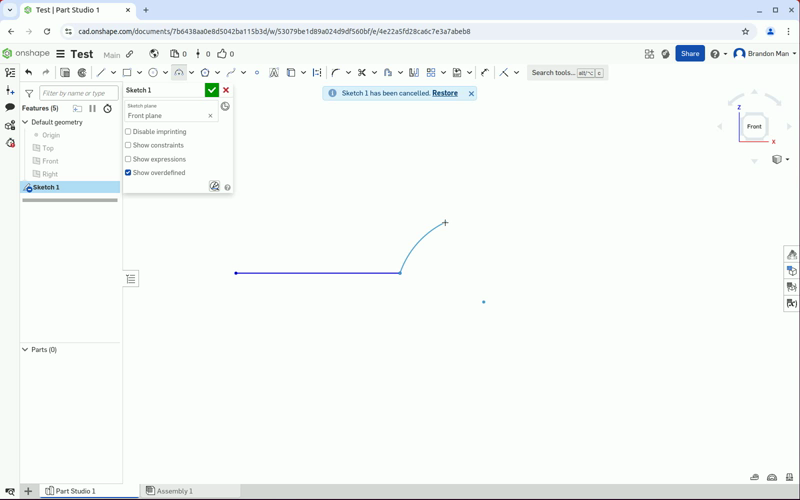
click(445, 222)
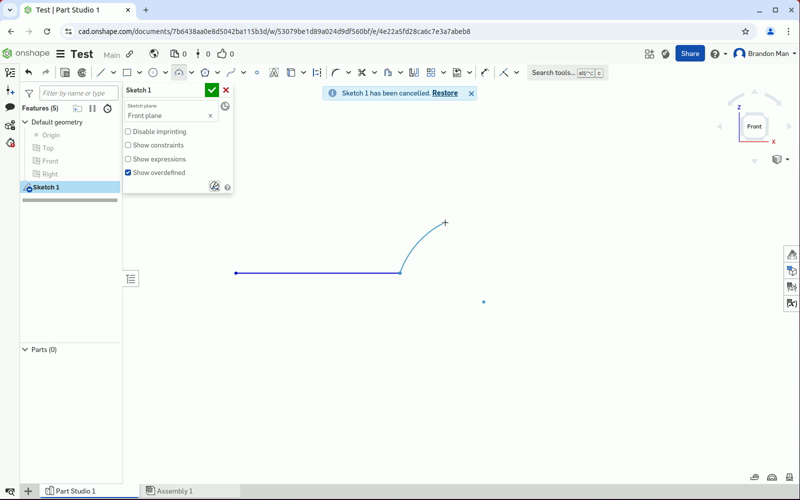
scroll(-6)
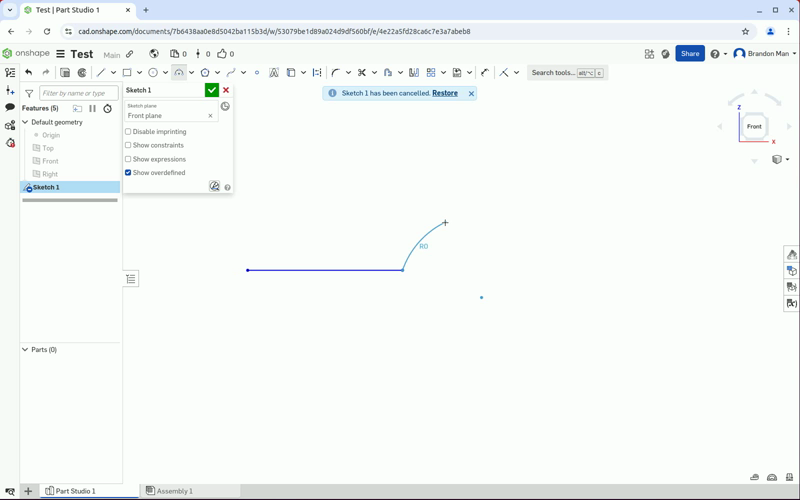
scroll(-6)
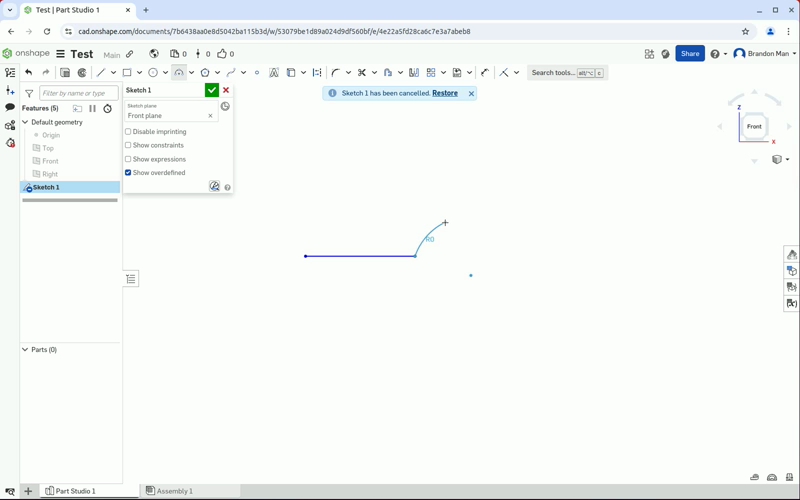
scroll(-6)
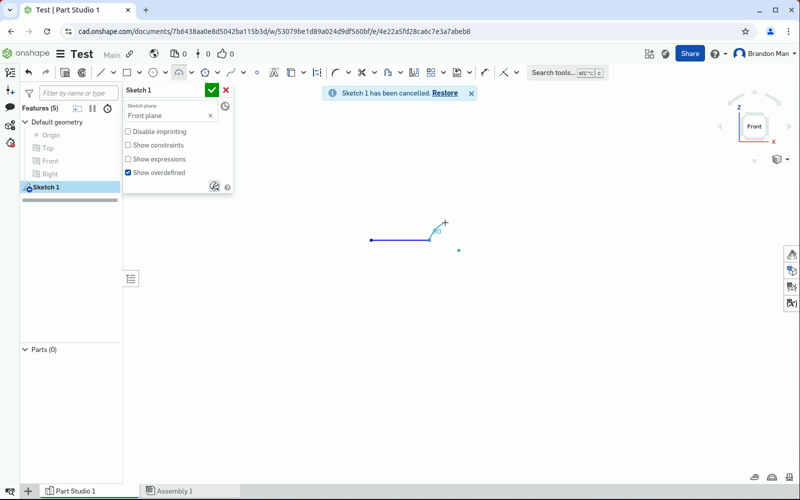
scroll(-6)
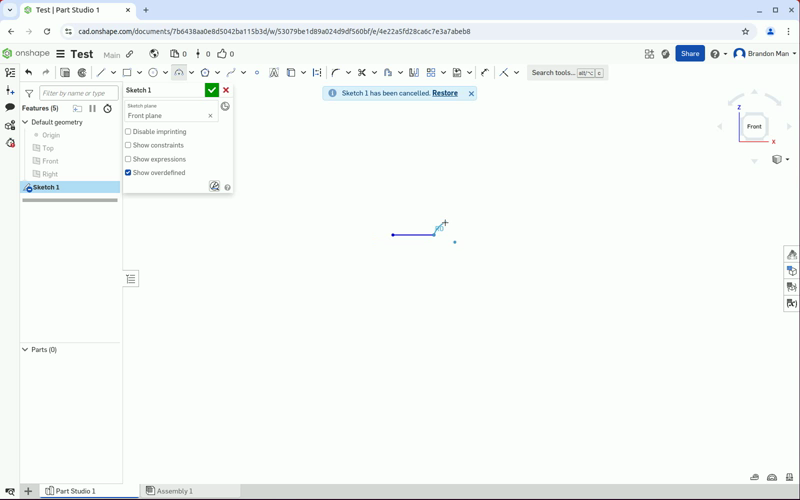
scroll(-6)
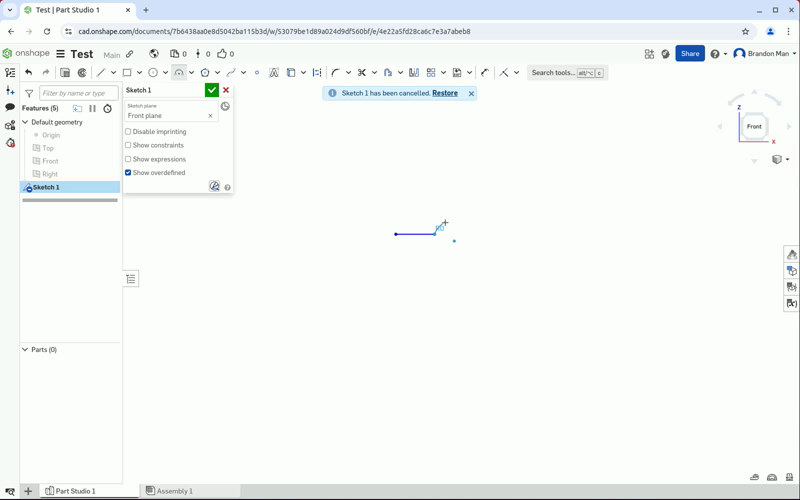
scroll(-6)
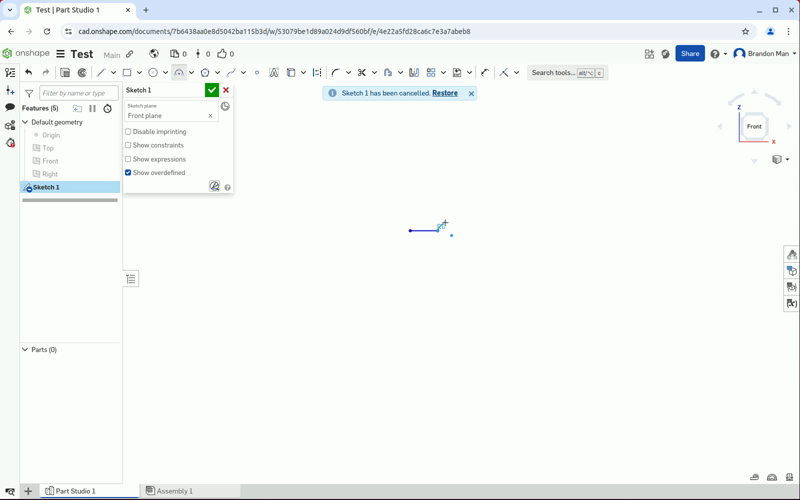
scroll(-6)
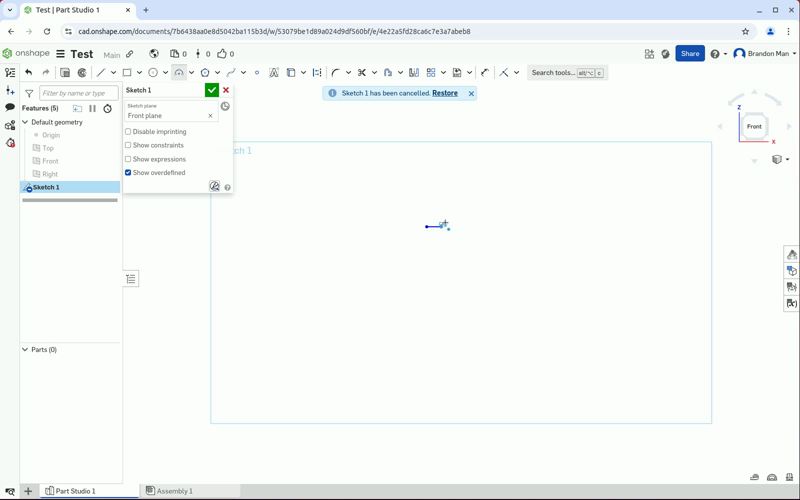
mouse_move(442, 223)
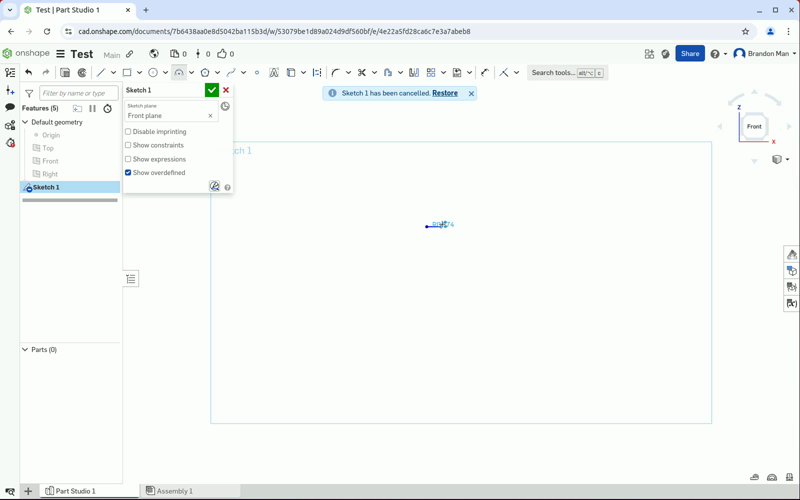
scroll(6)
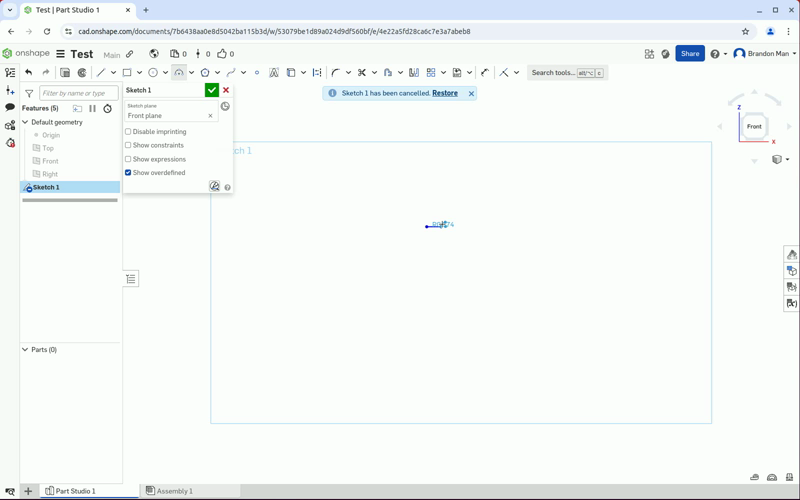
scroll(6)
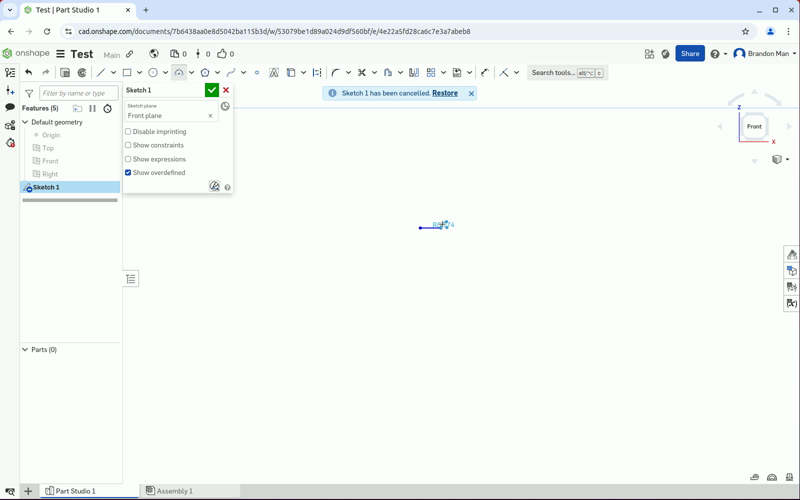
scroll(6)
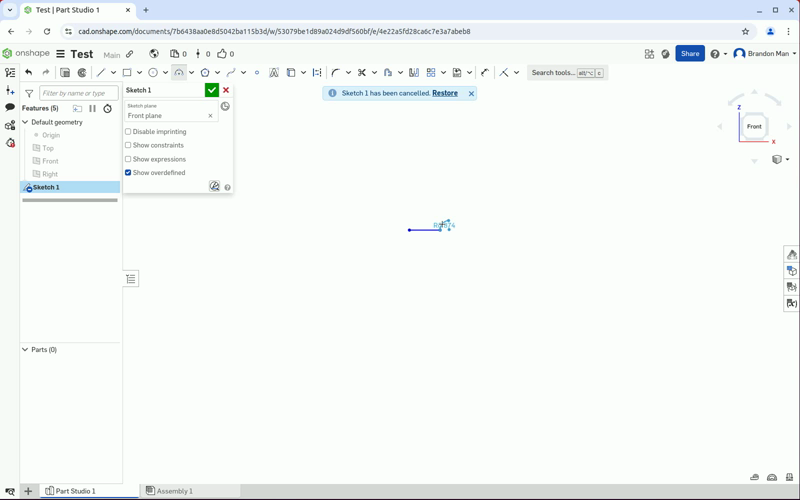
scroll(6)
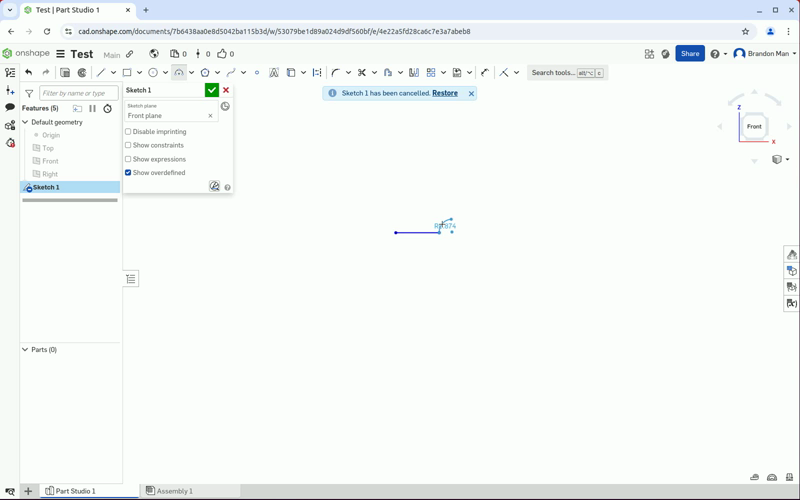
scroll(6)
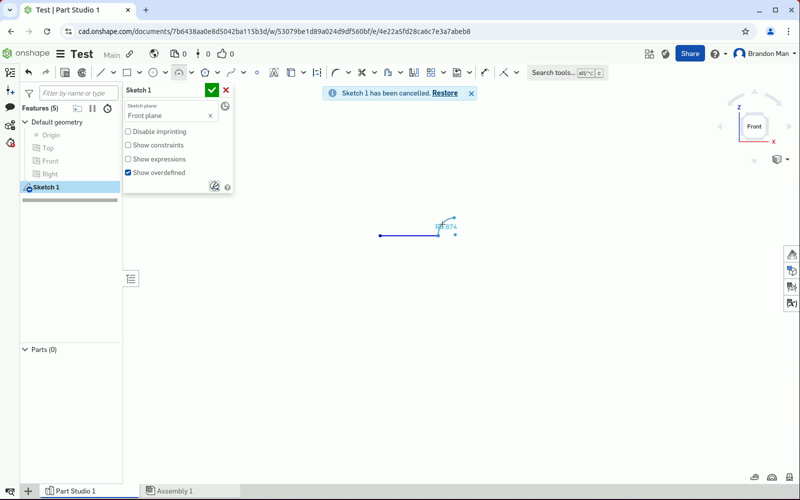
scroll(6)
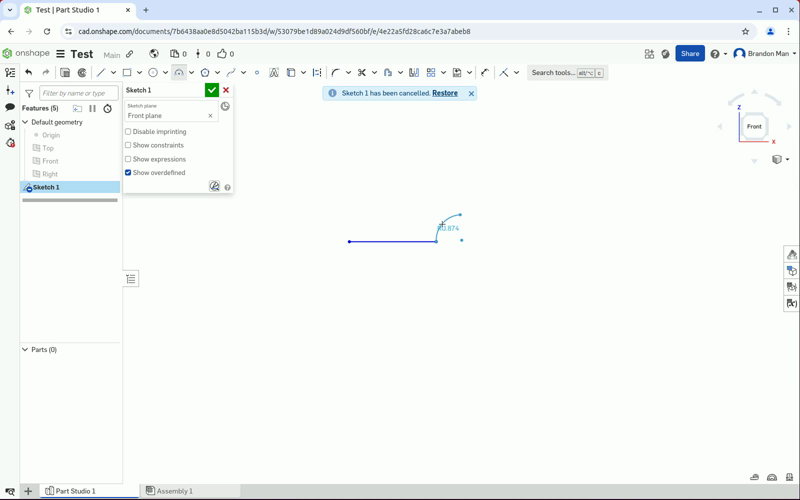
scroll(6)
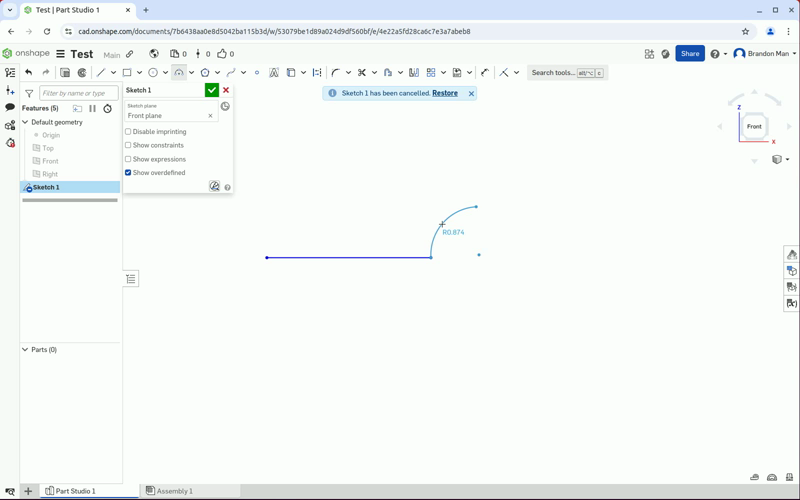
click(442, 223)
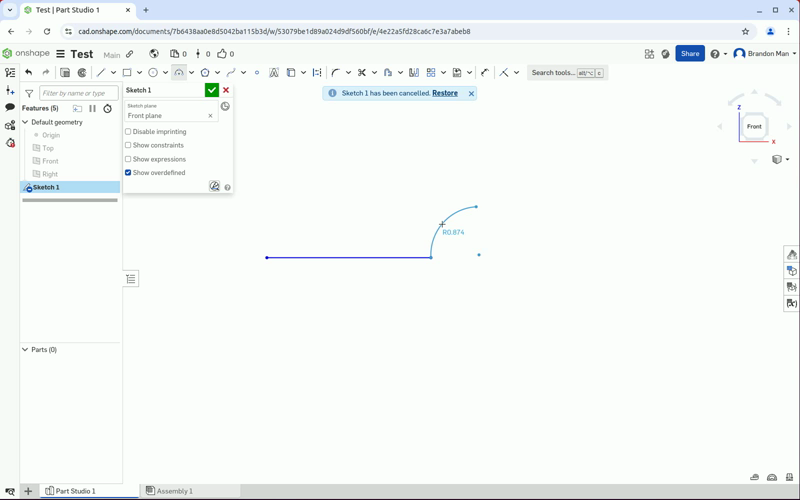
scroll(-6)
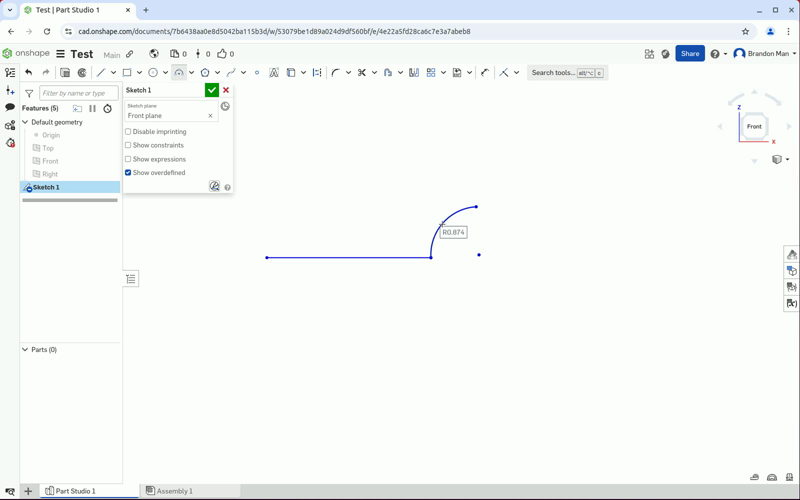
scroll(-6)
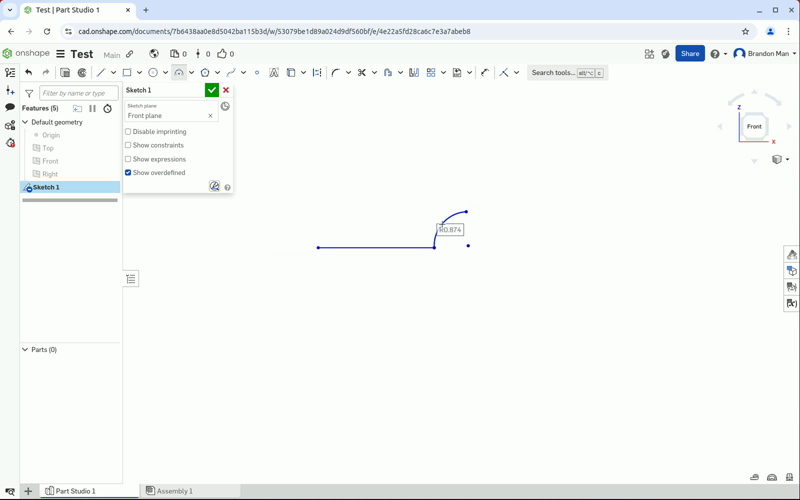
scroll(-6)
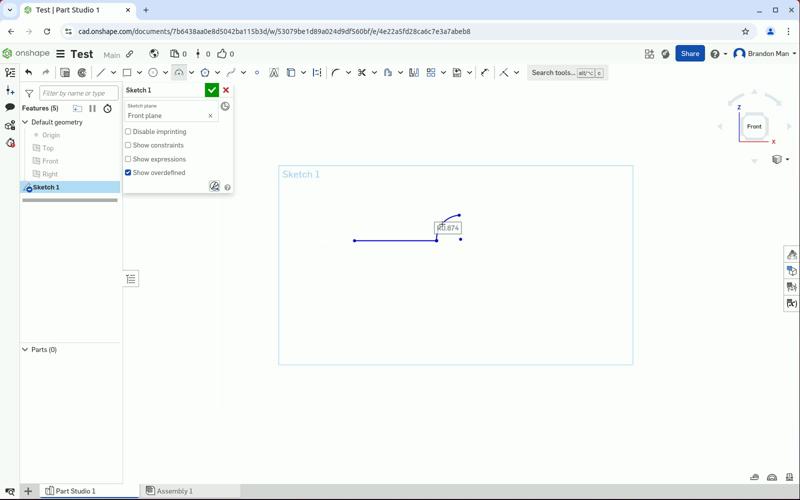
scroll(-6)
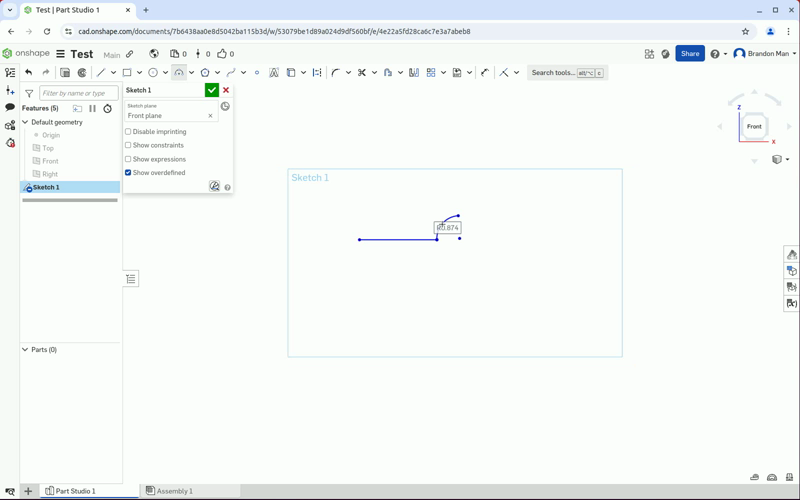
scroll(-6)
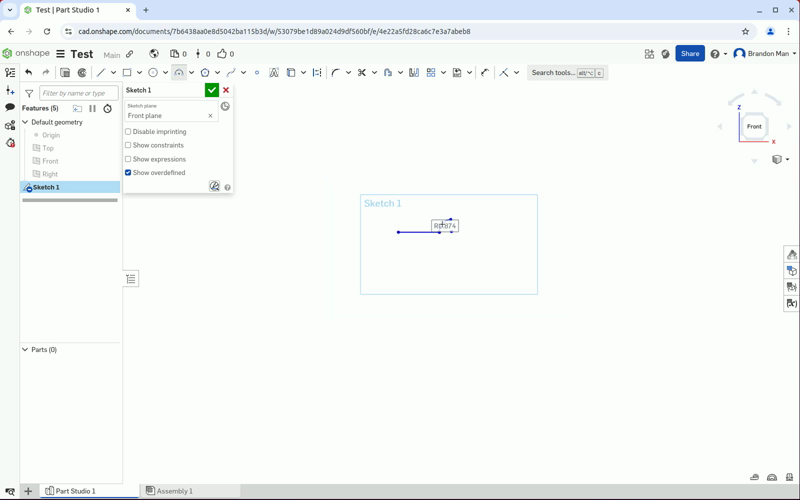
scroll(-6)
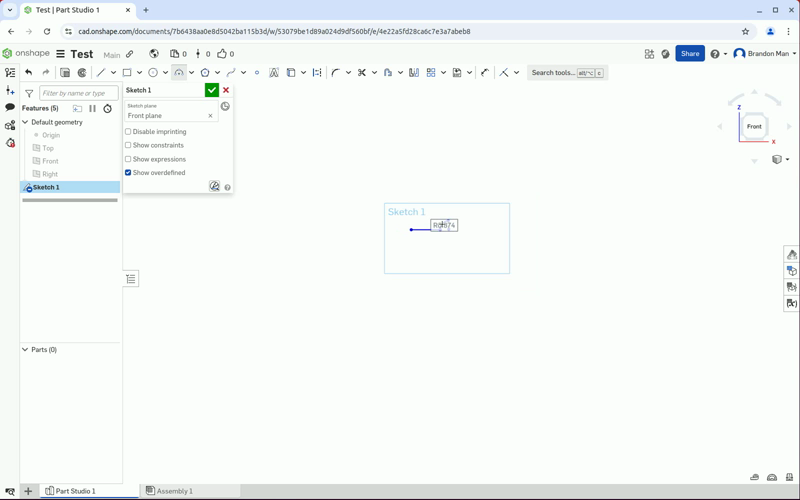
scroll(-6)
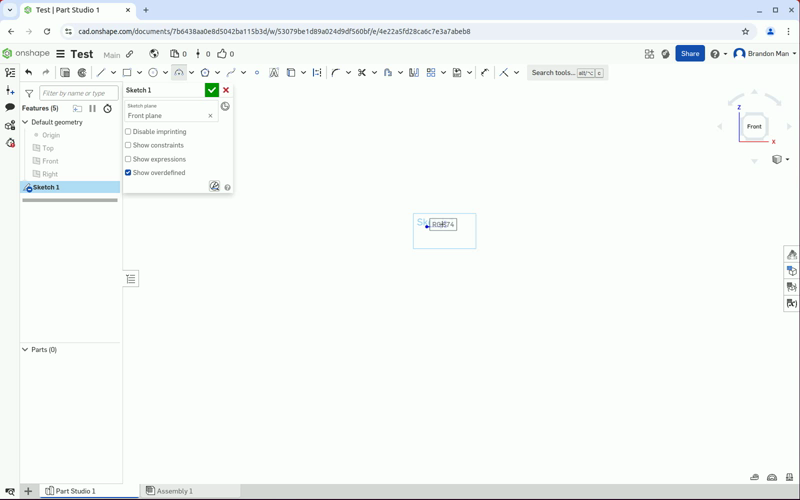
key_up(shift)
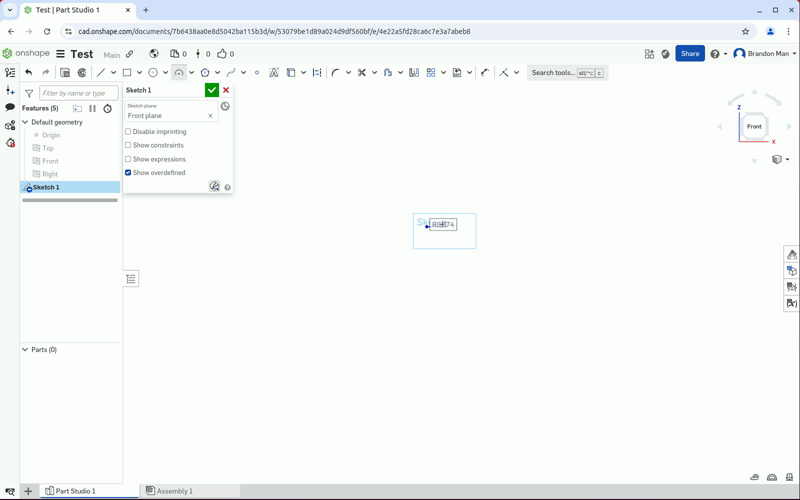
key(esc)
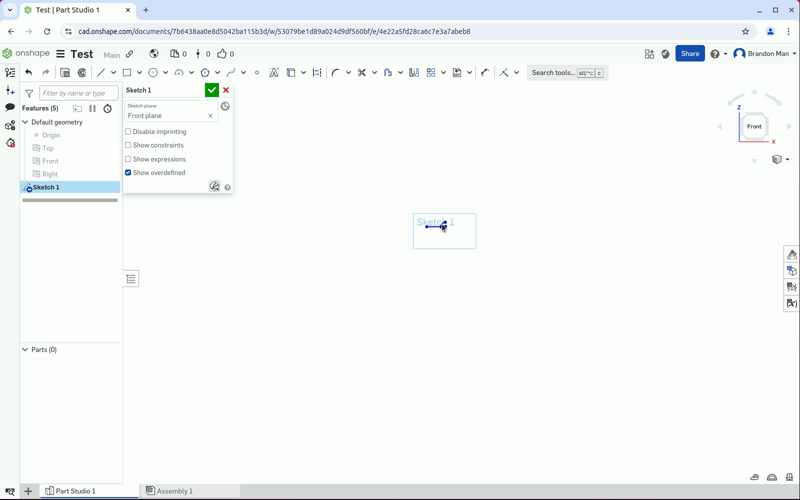
key(l)
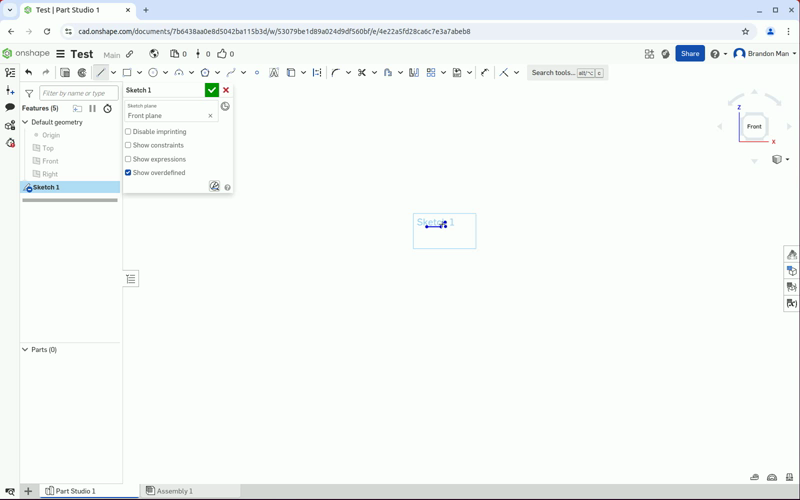
mouse_move(445, 222)
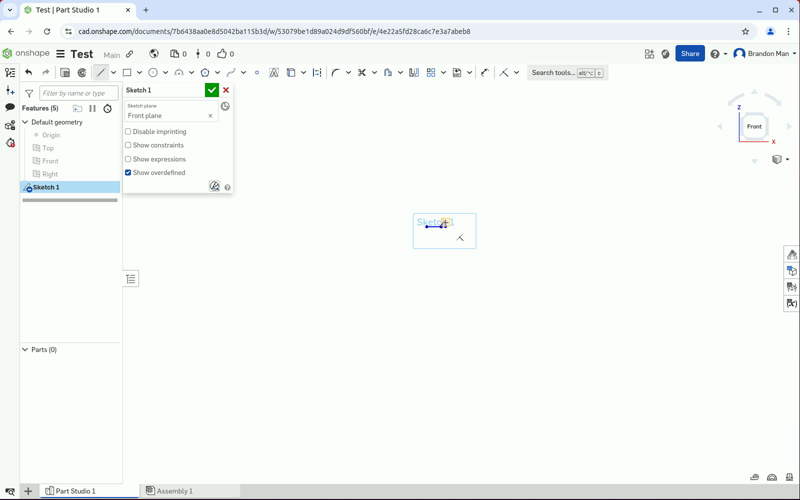
scroll(6)
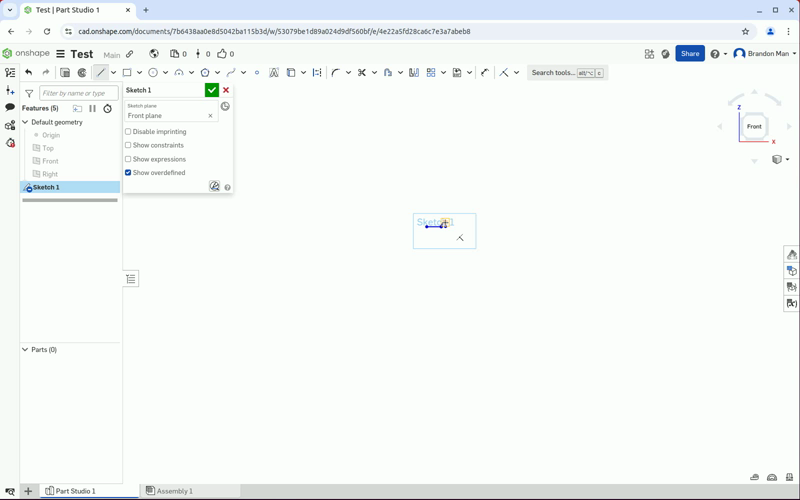
scroll(6)
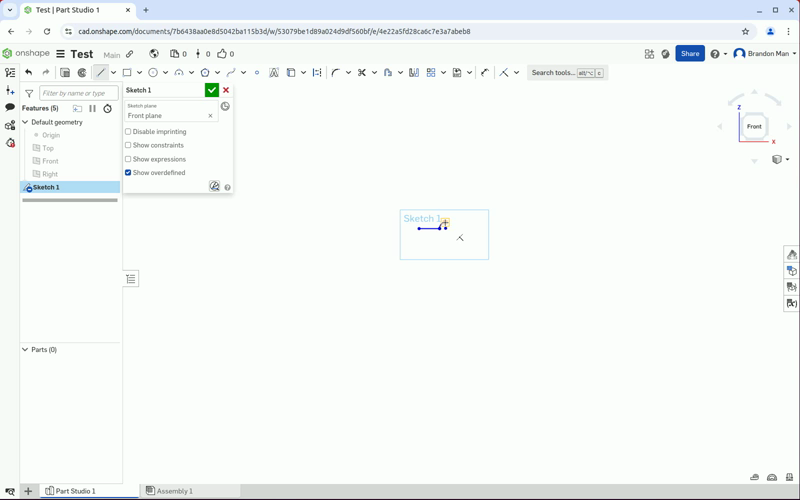
scroll(6)
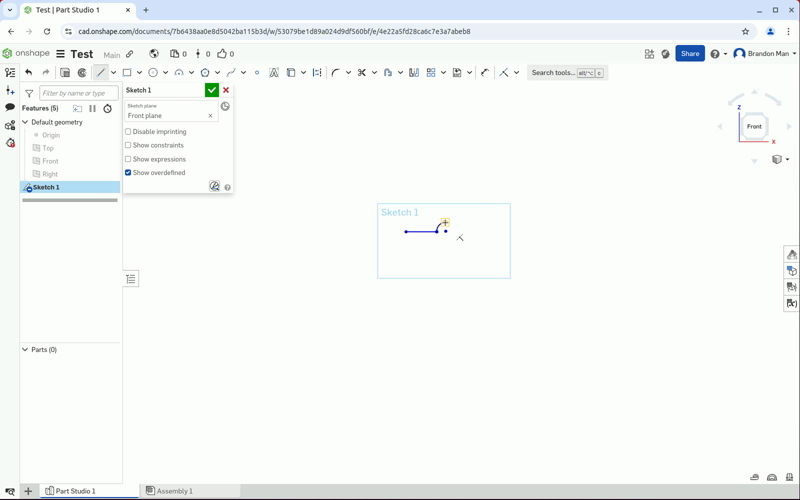
scroll(6)
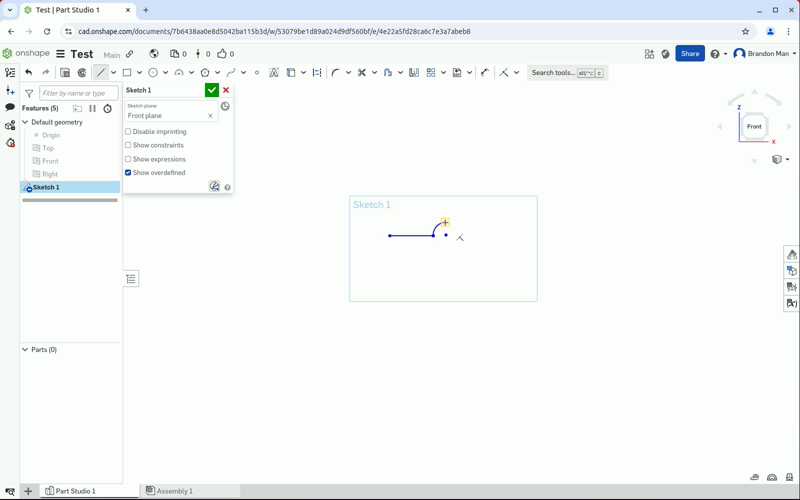
scroll(6)
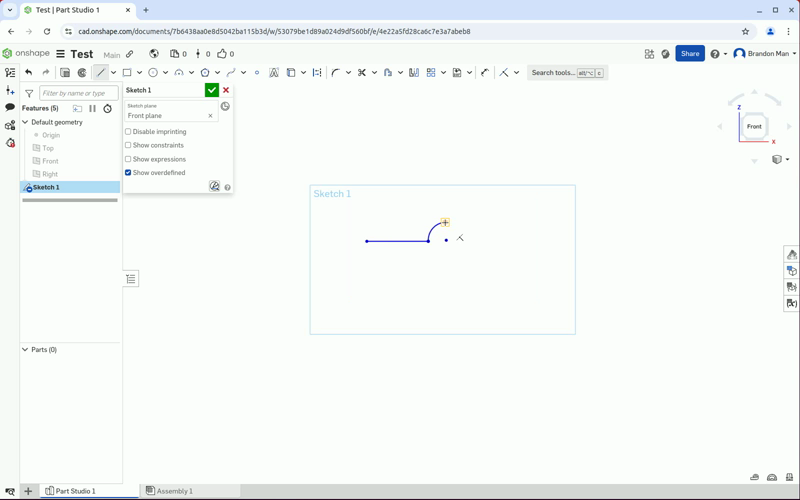
scroll(6)
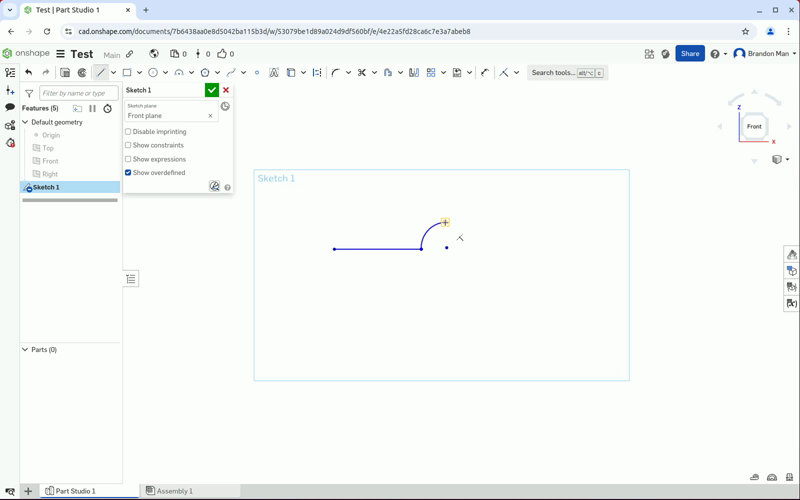
scroll(6)
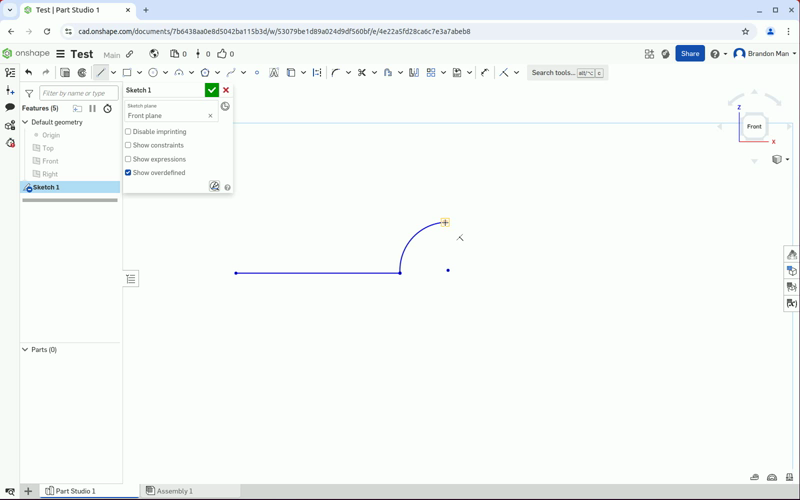
click(445, 222)
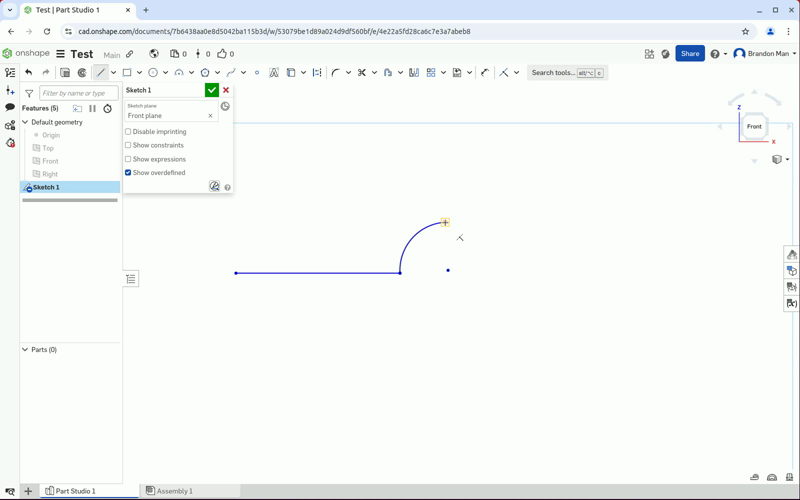
scroll(-6)
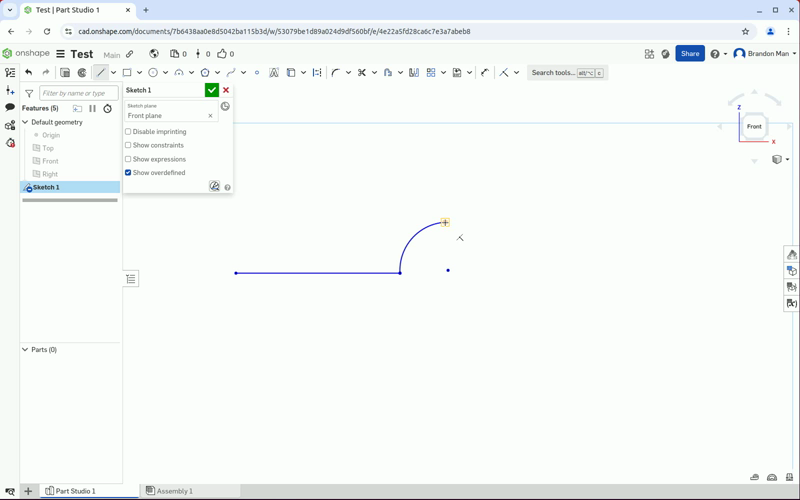
scroll(-6)
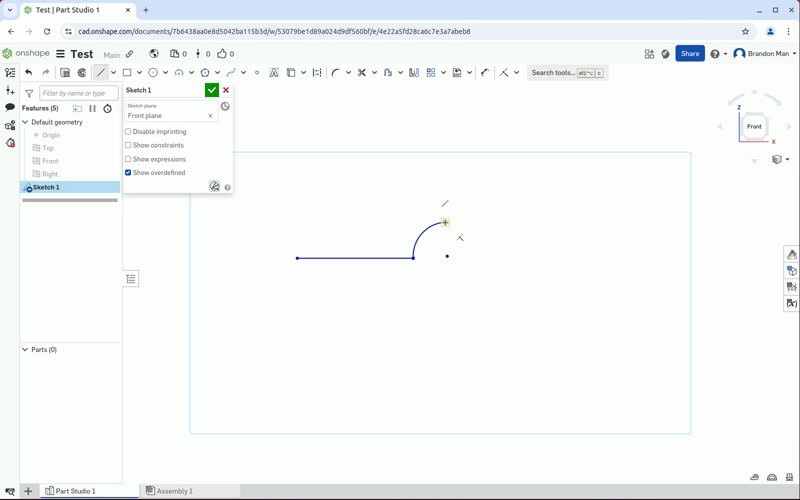
scroll(-6)
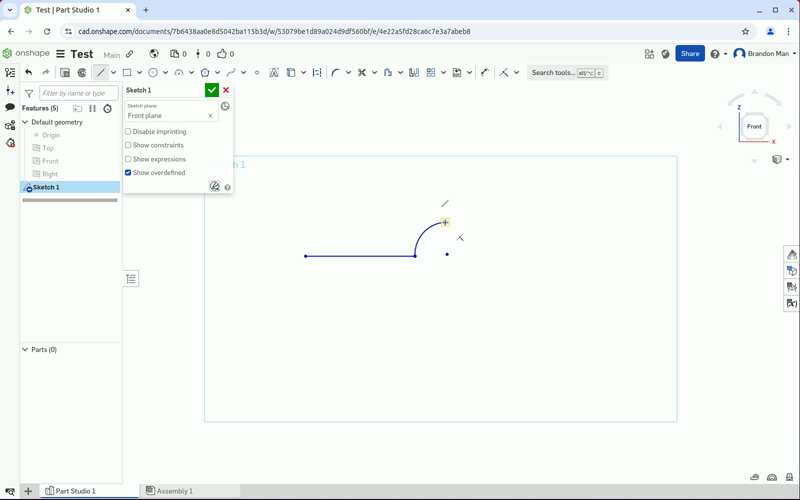
scroll(-6)
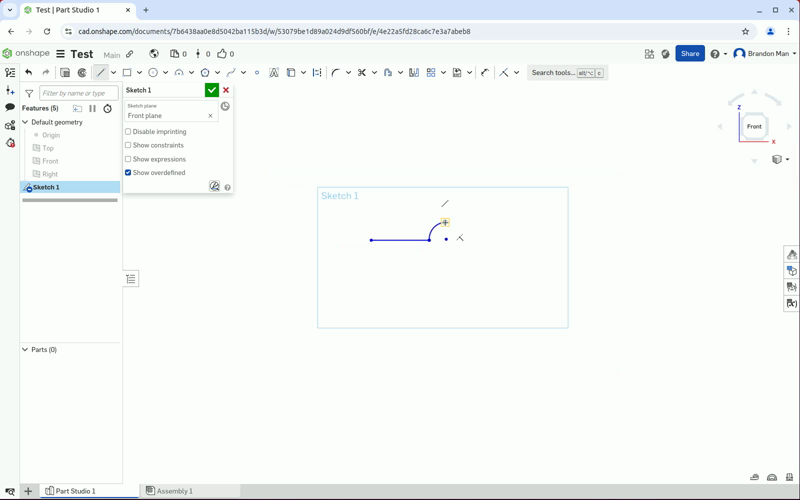
scroll(-6)
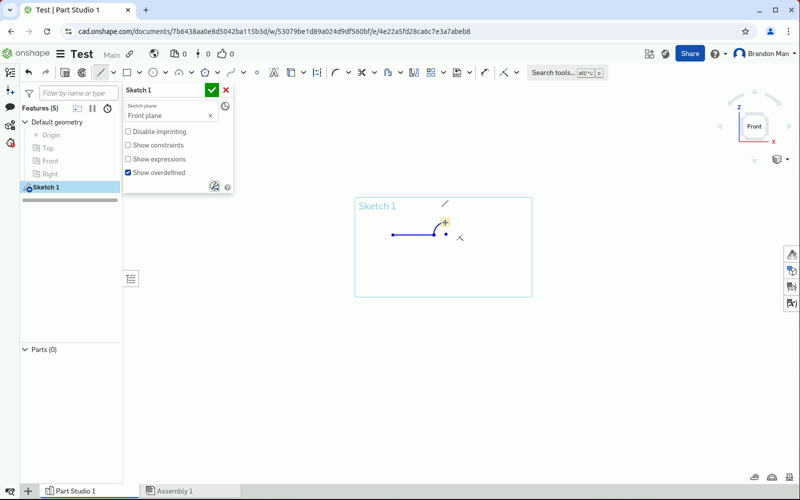
scroll(-6)
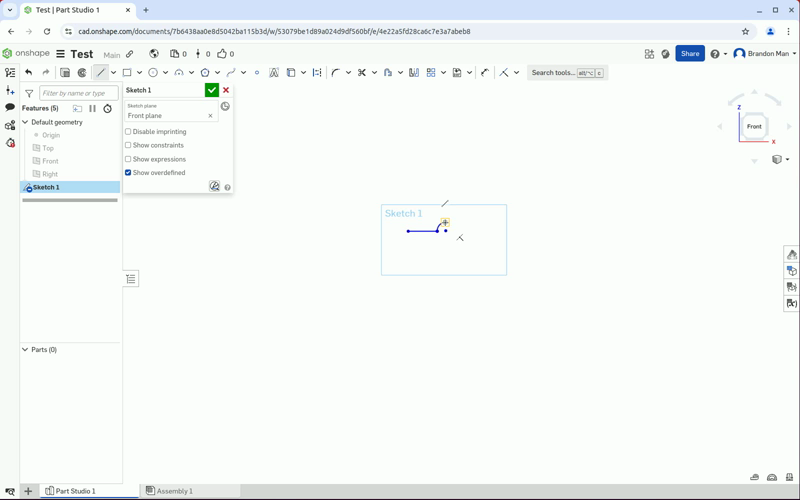
scroll(-6)
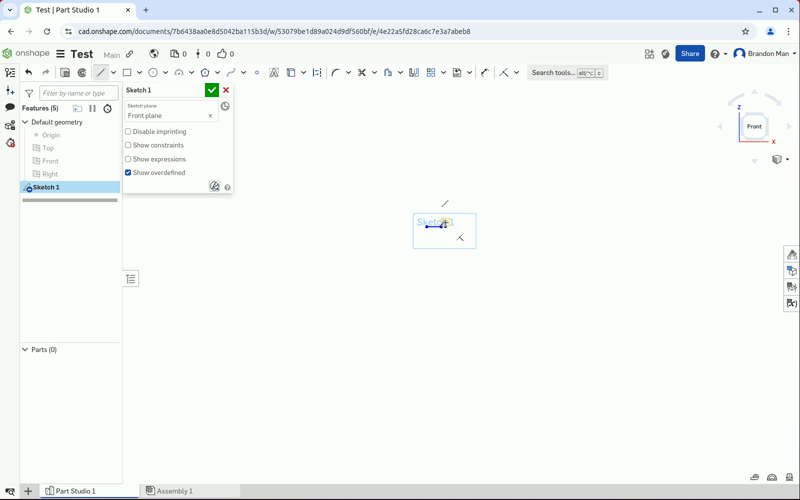
key_down(shift)
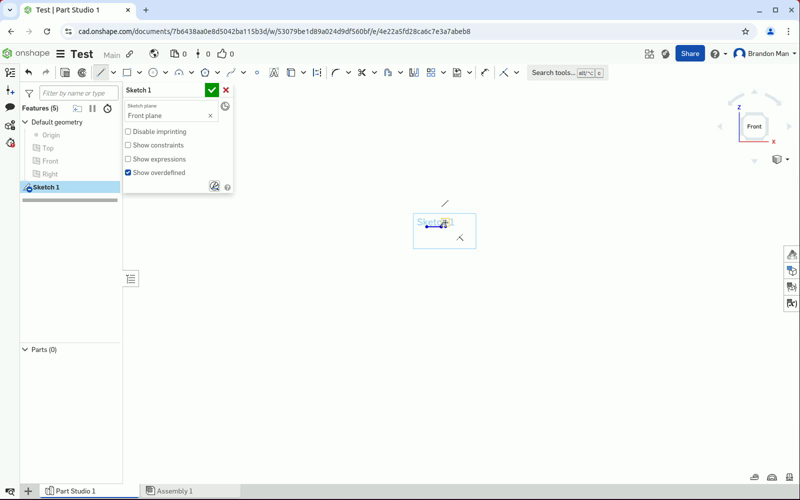
mouse_move(475, 222)
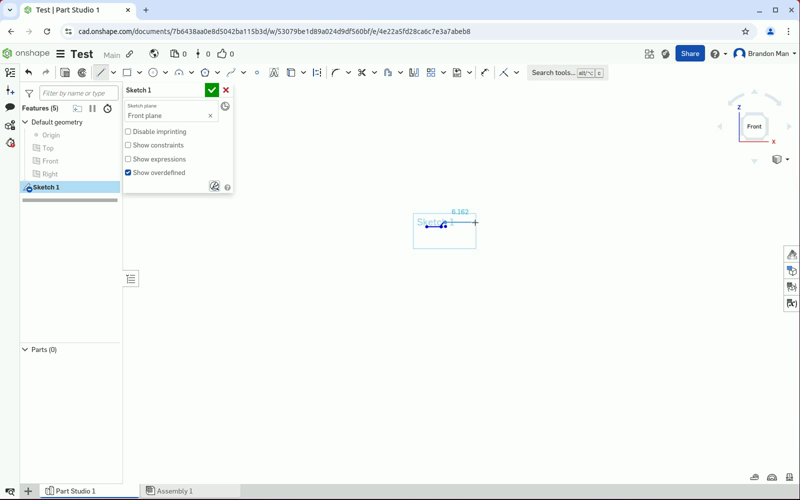
mouse_move(445, 215)
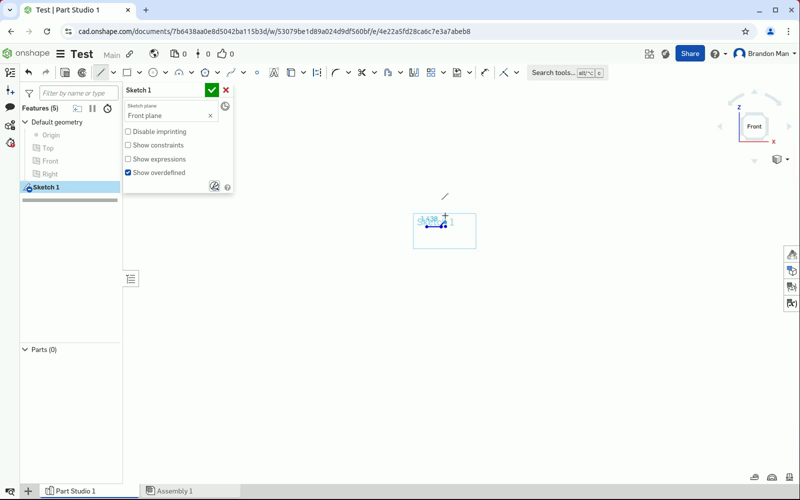
scroll(6)
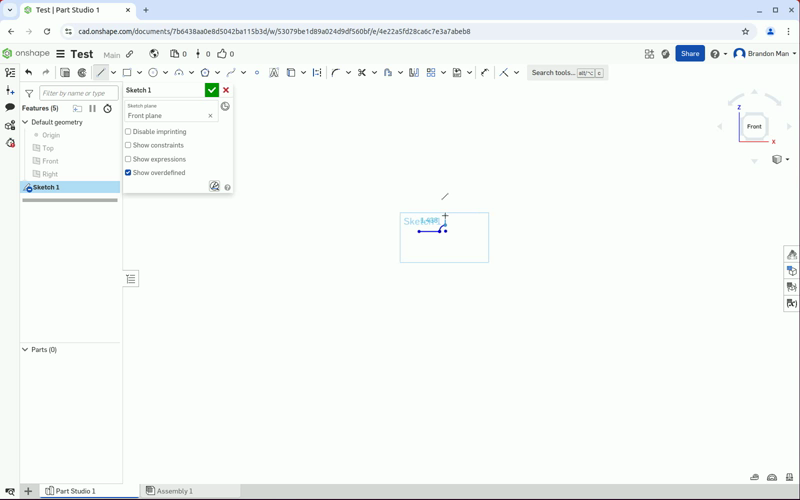
scroll(6)
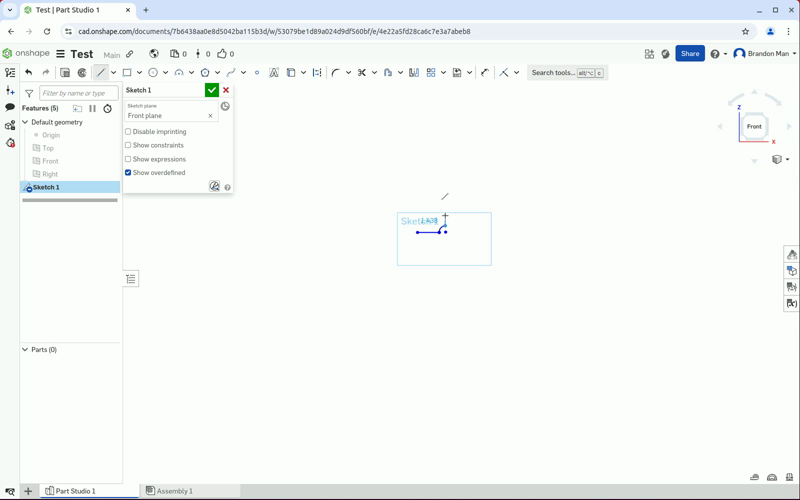
scroll(6)
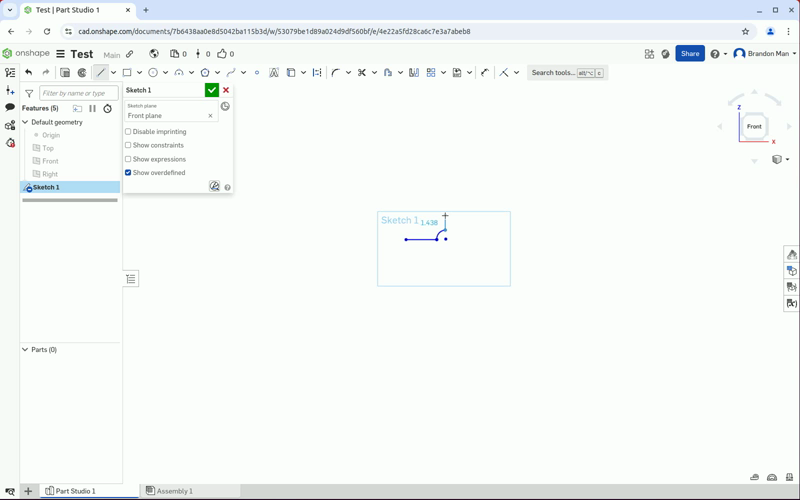
scroll(6)
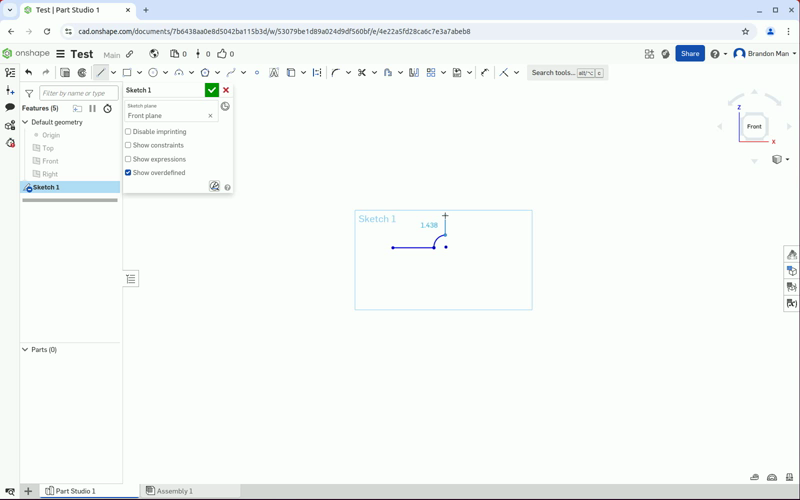
scroll(6)
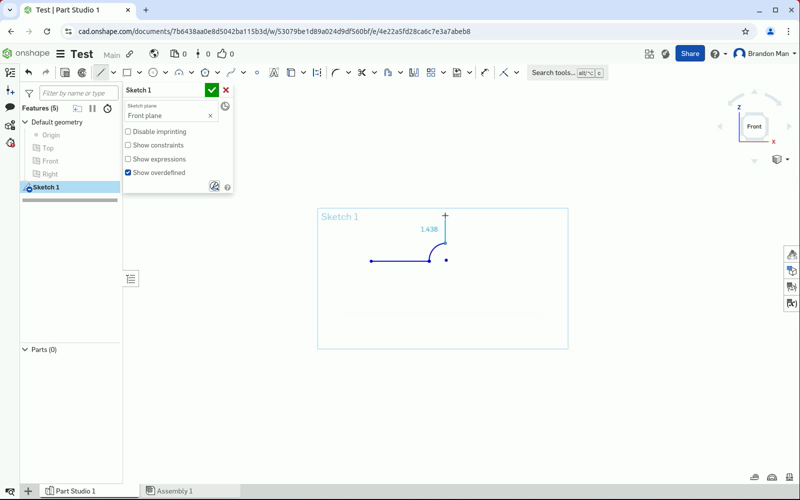
scroll(6)
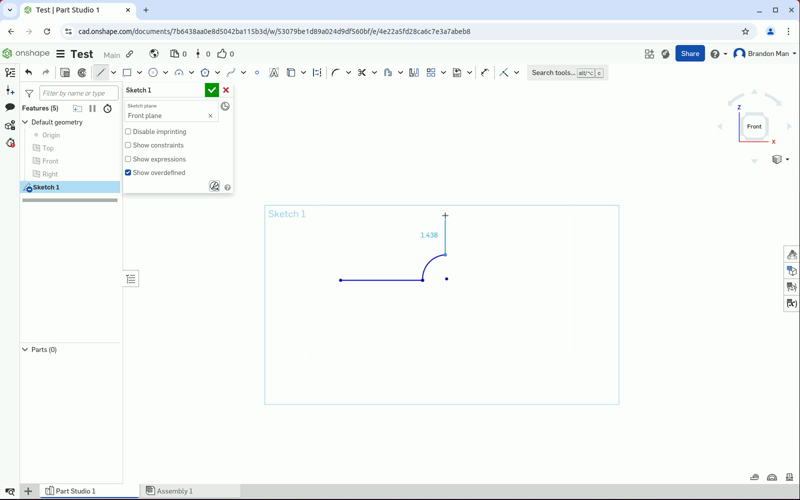
scroll(6)
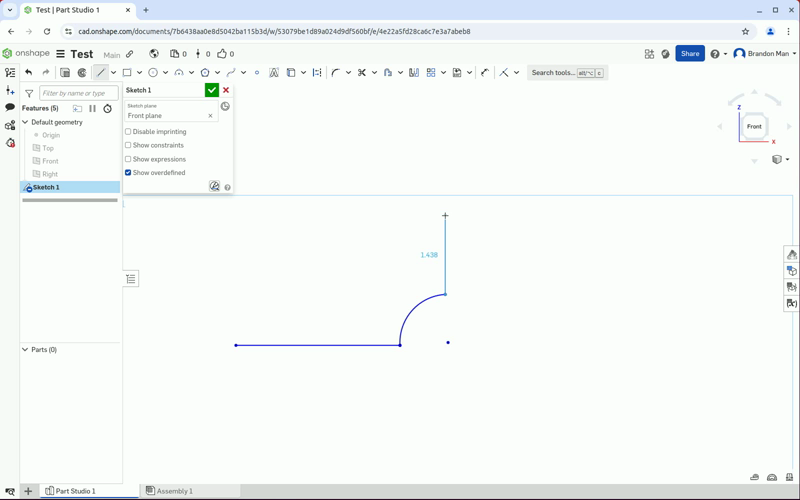
click(445, 215)
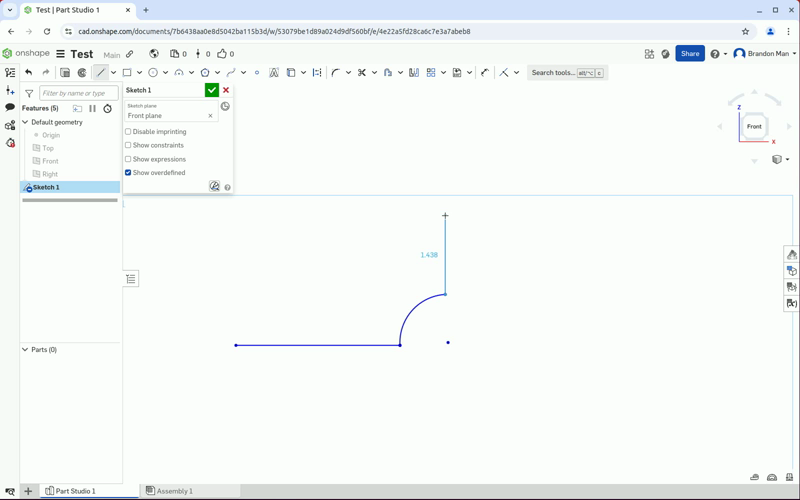
scroll(-6)
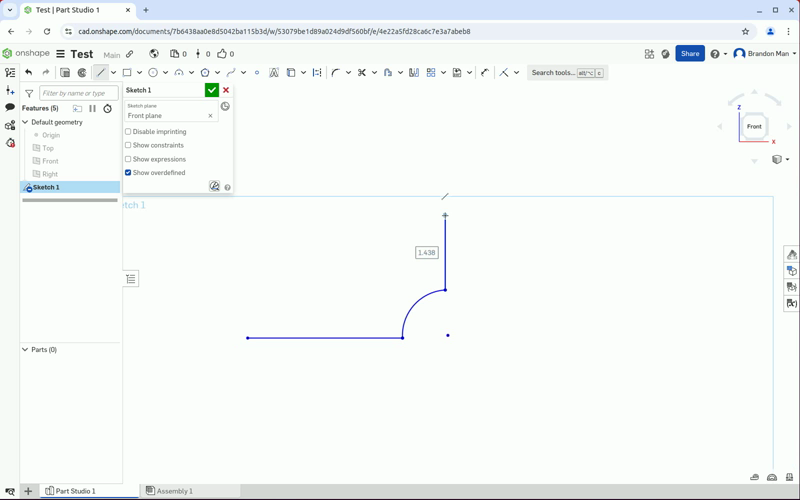
scroll(-6)
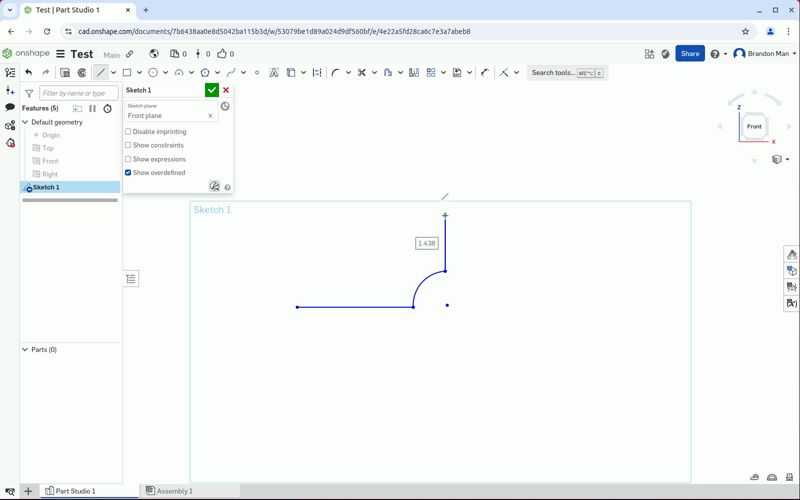
scroll(-6)
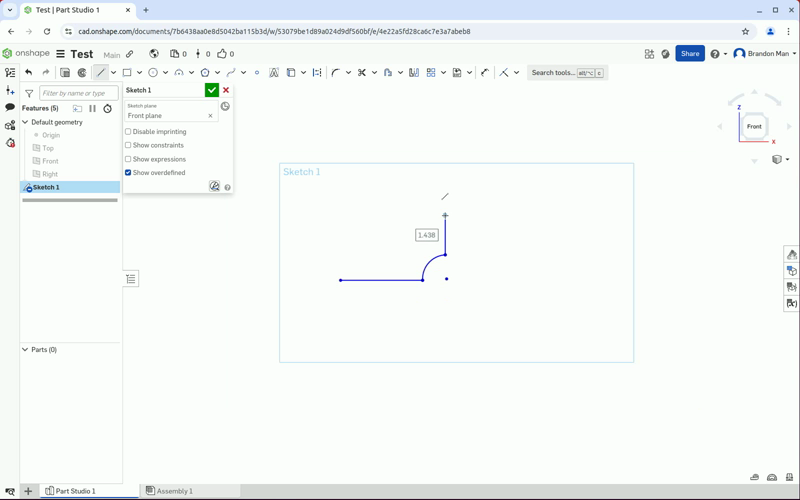
scroll(-6)
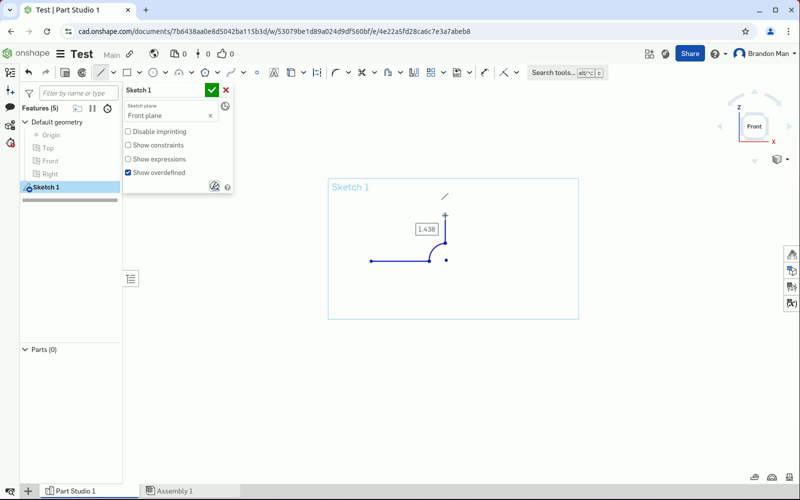
scroll(-6)
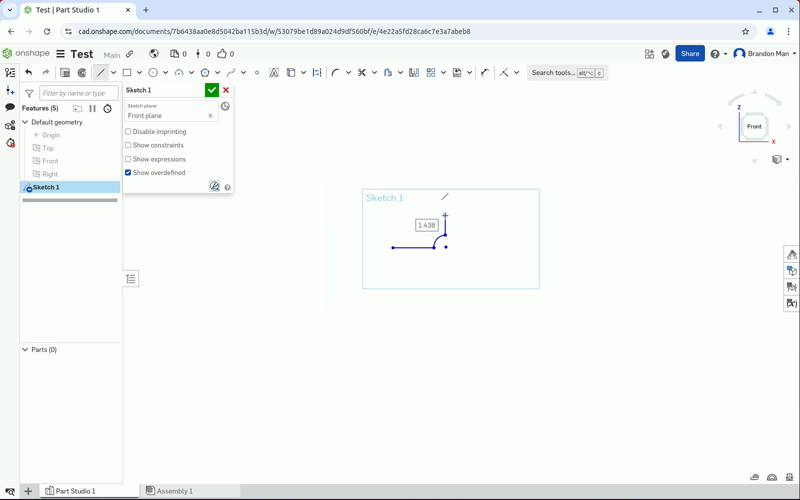
scroll(-6)
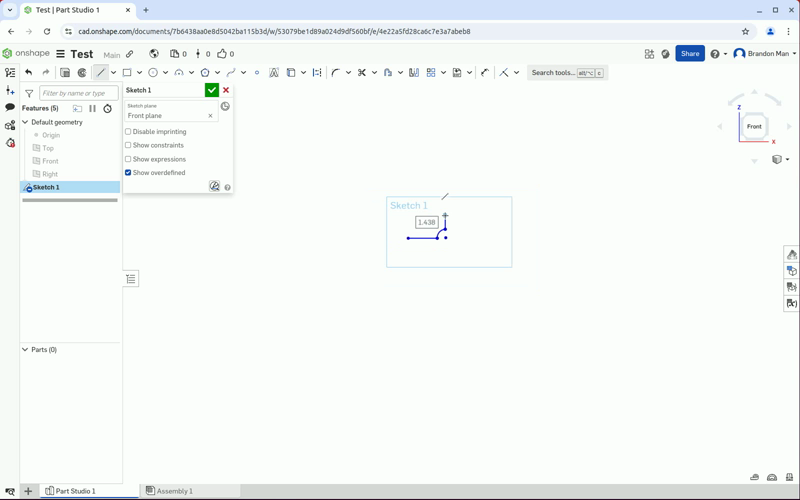
scroll(-6)
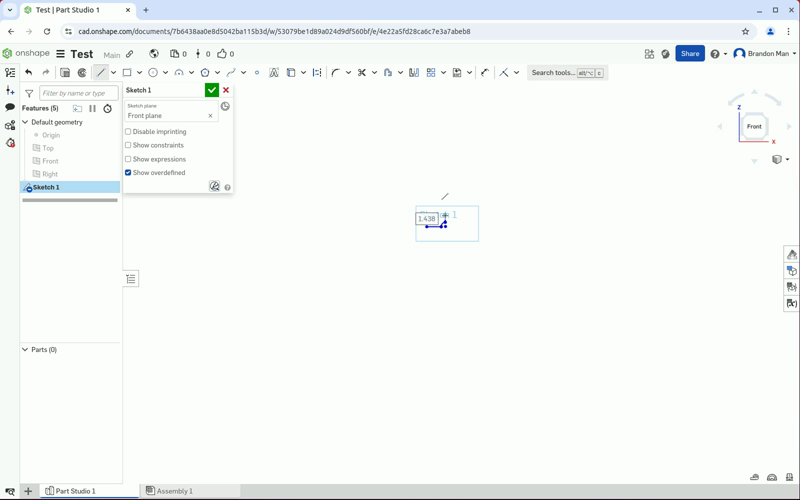
key_up(shift)
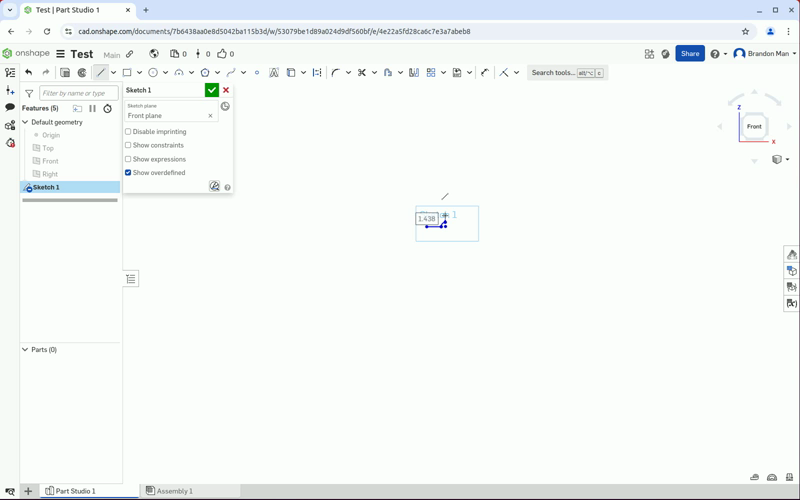
key(esc)
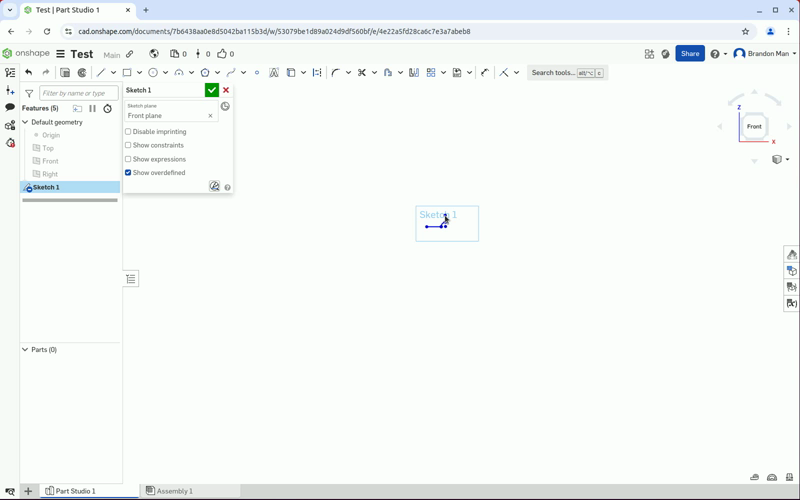
key(a)
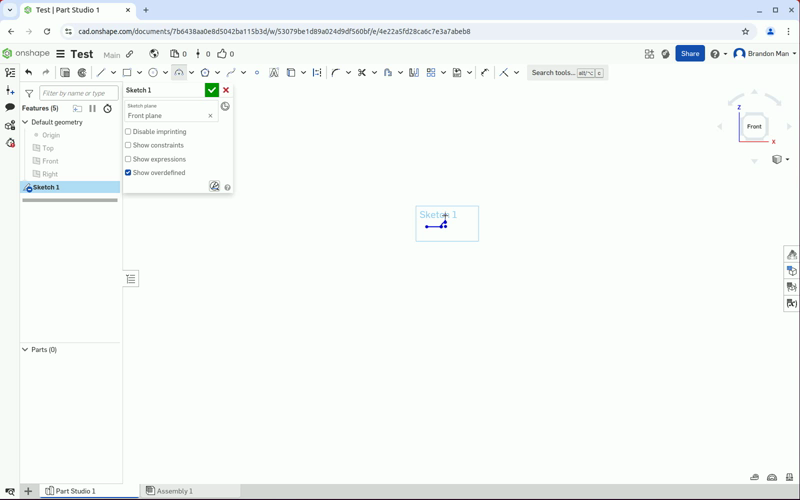
mouse_move(445, 215)
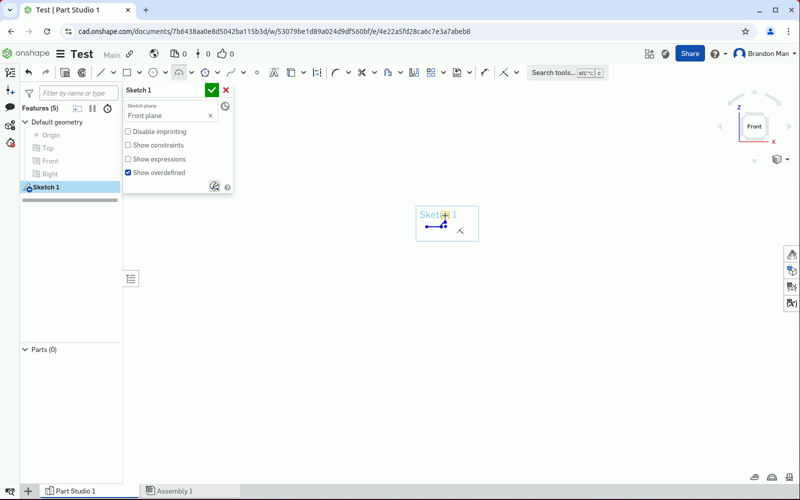
click(445, 215)
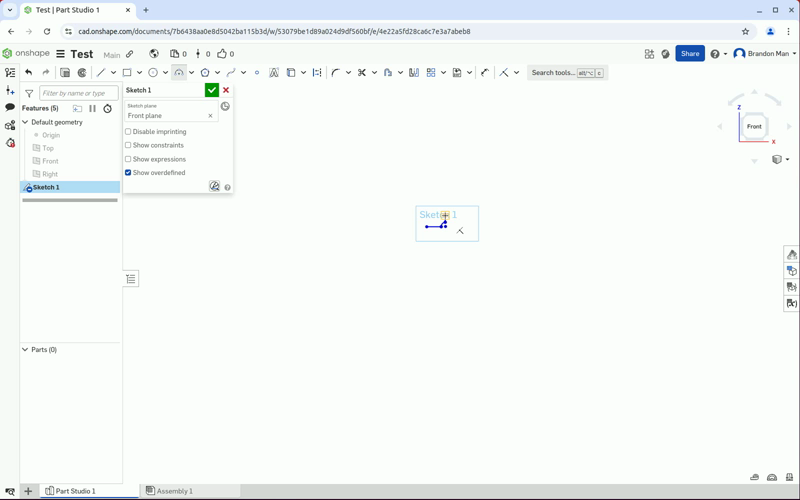
key_down(shift)
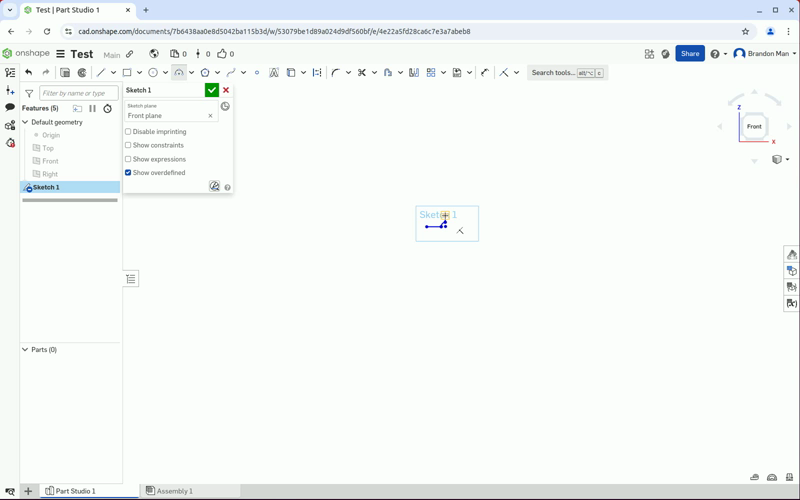
mouse_move(449, 210)
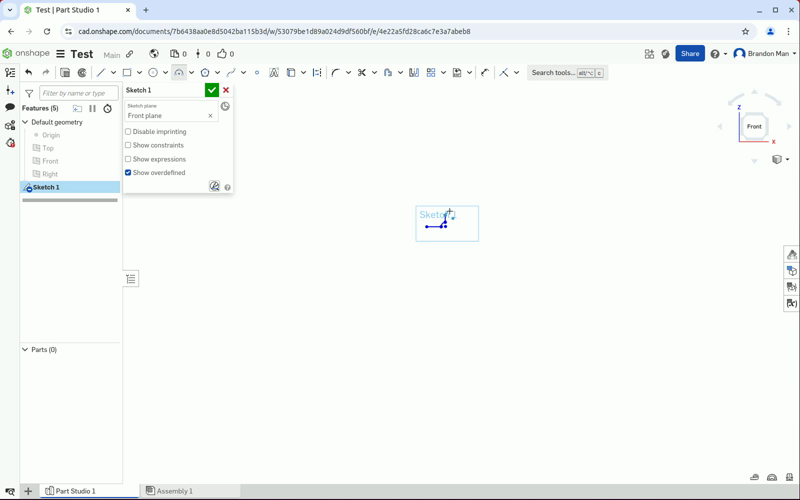
scroll(6)
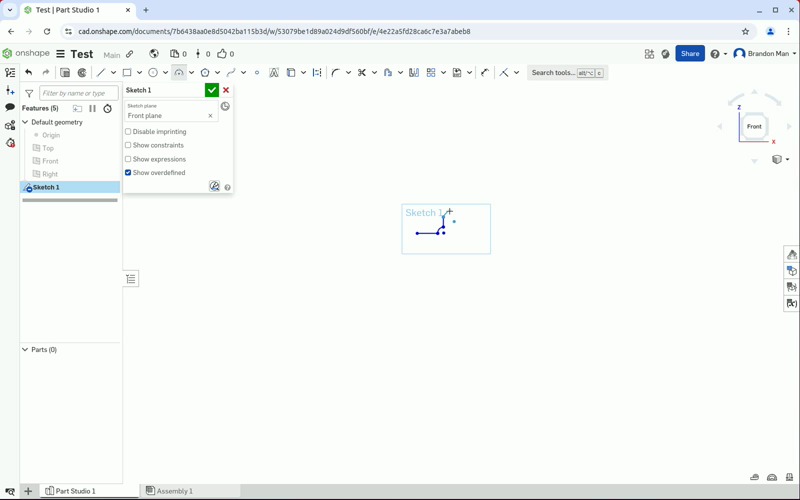
scroll(6)
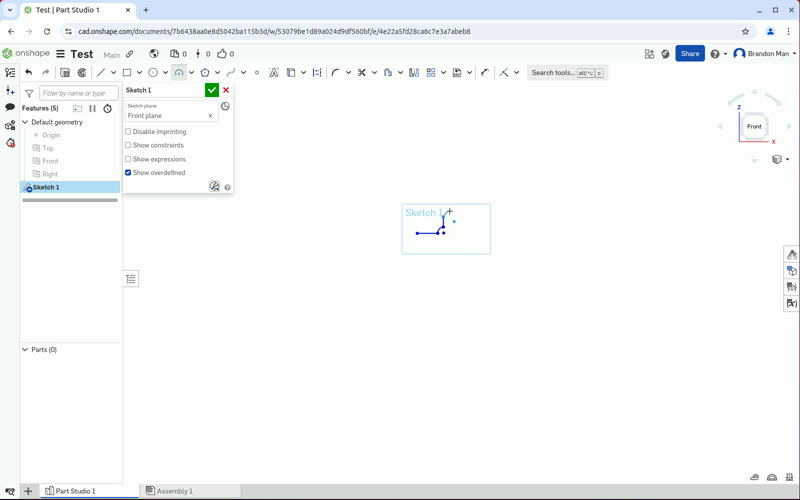
scroll(6)
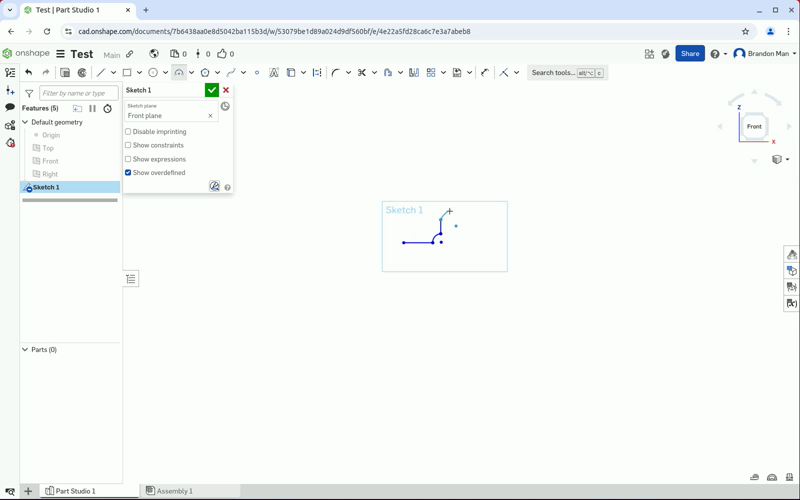
scroll(6)
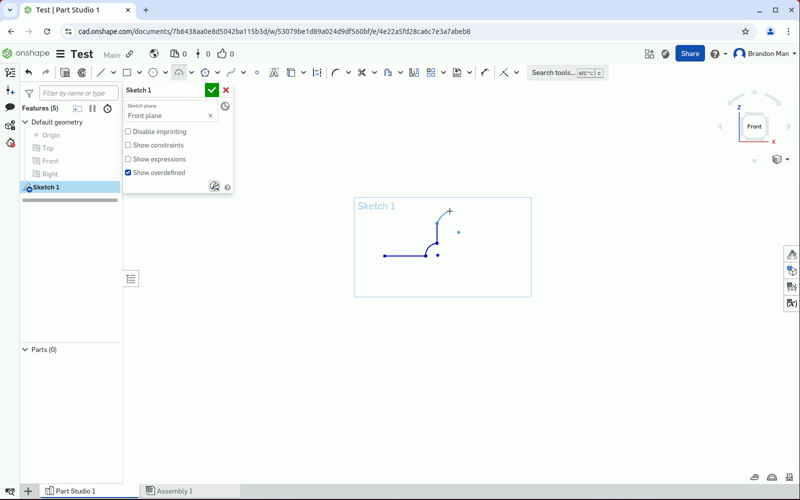
scroll(6)
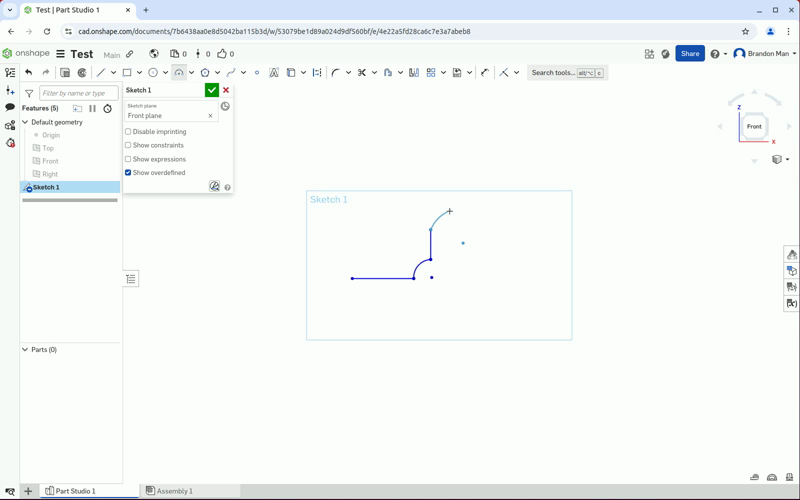
scroll(6)
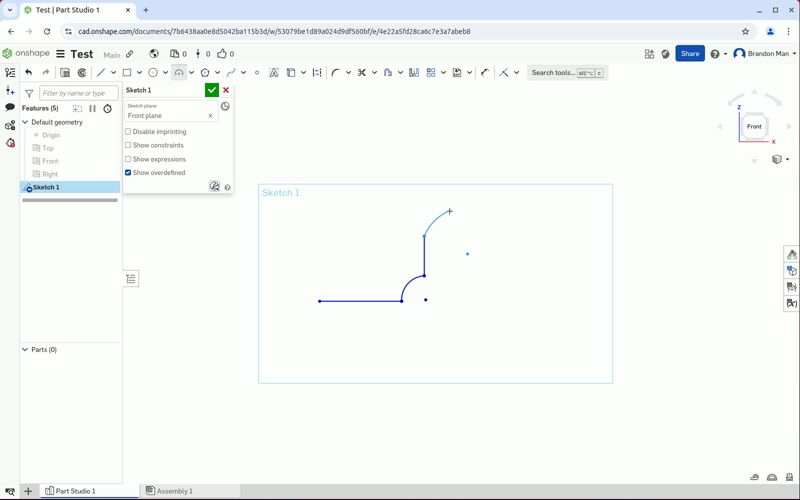
scroll(6)
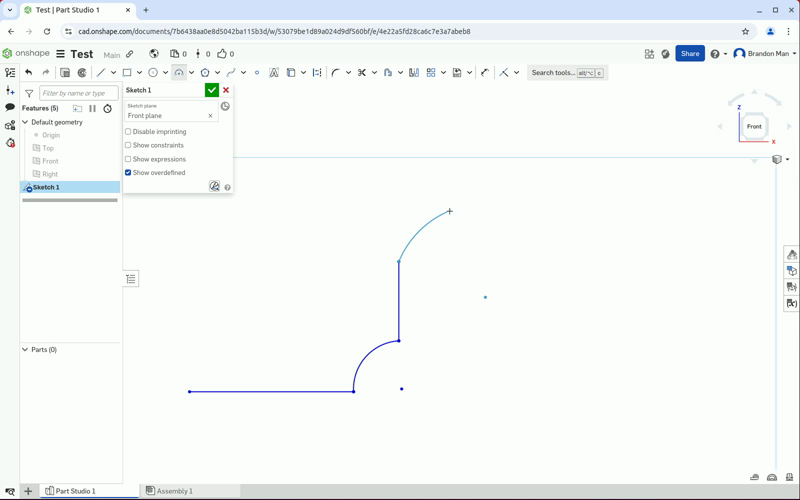
click(449, 210)
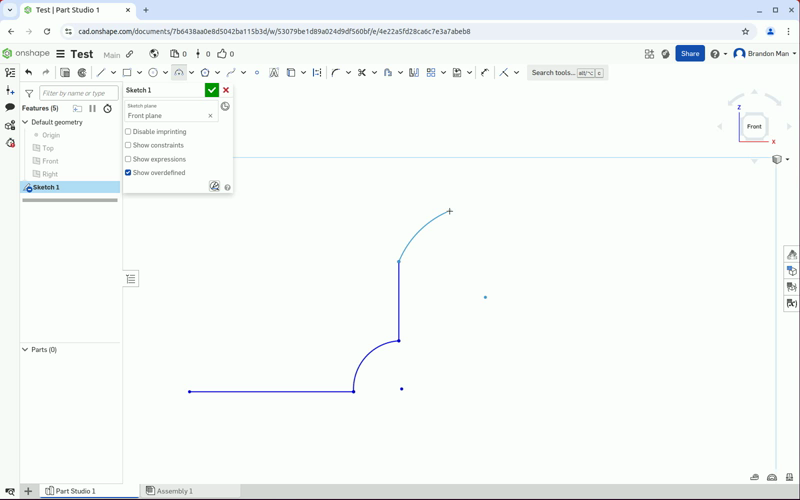
scroll(-6)
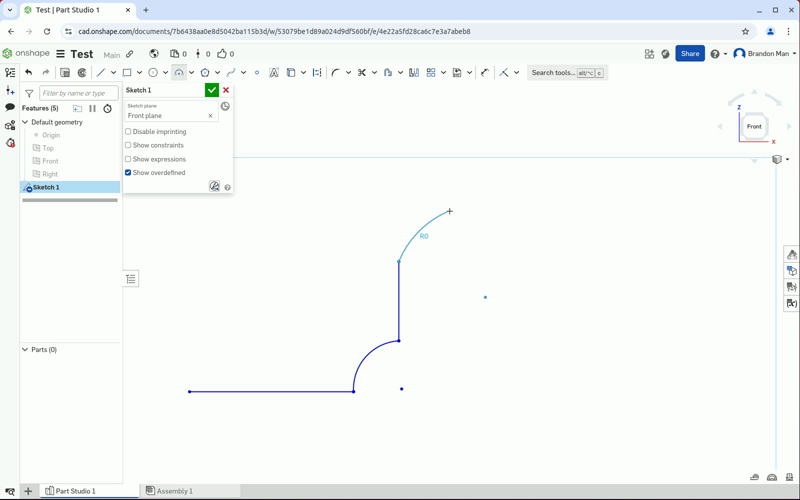
scroll(-6)
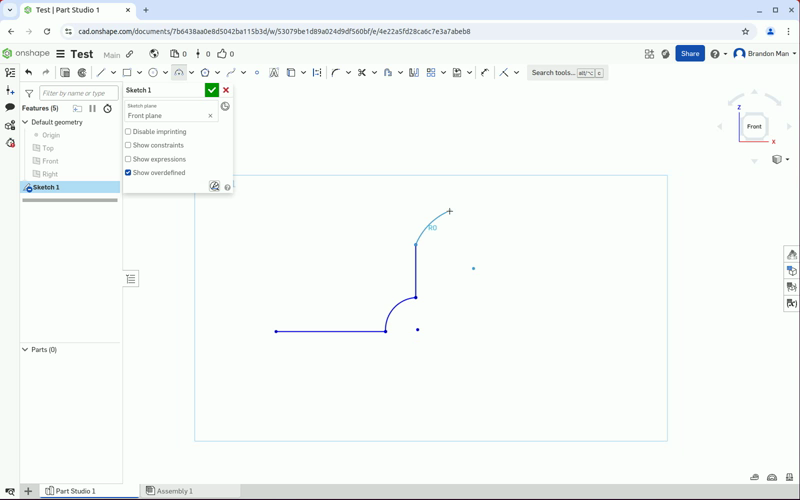
scroll(-6)
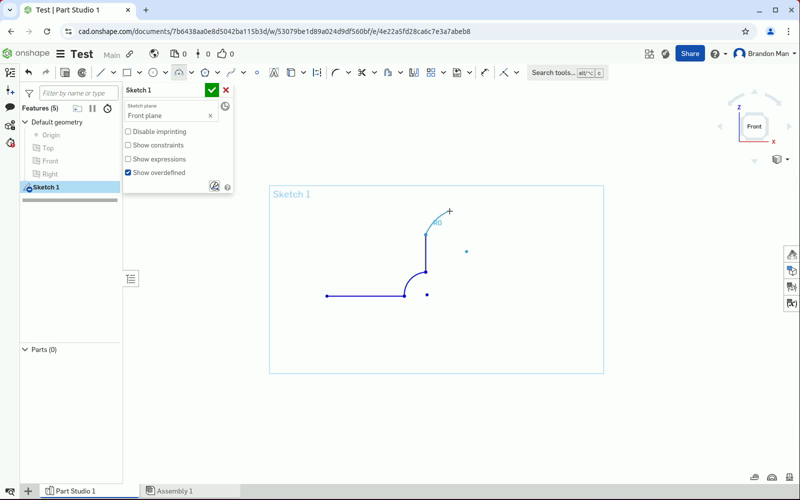
scroll(-6)
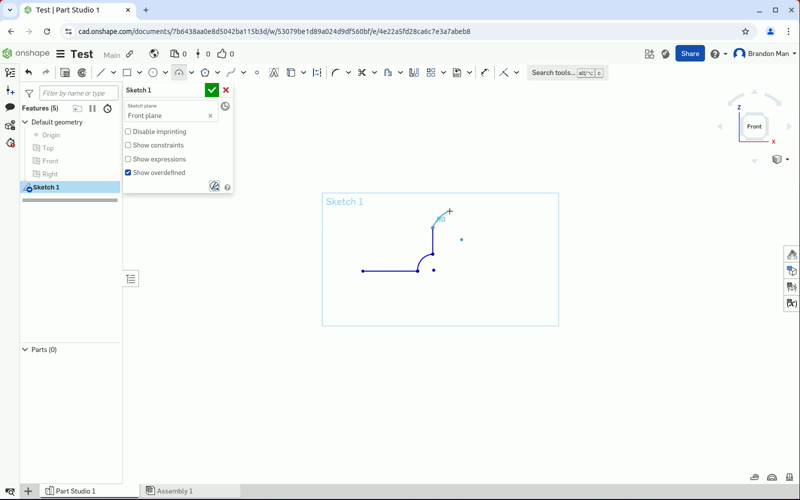
scroll(-6)
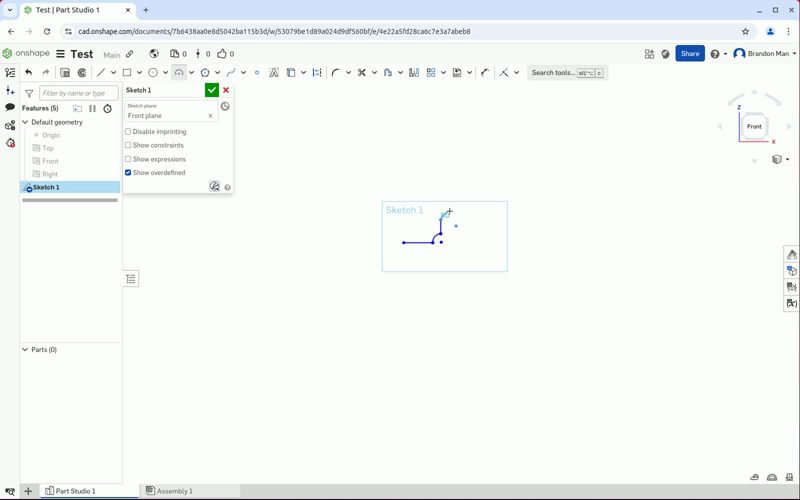
scroll(-6)
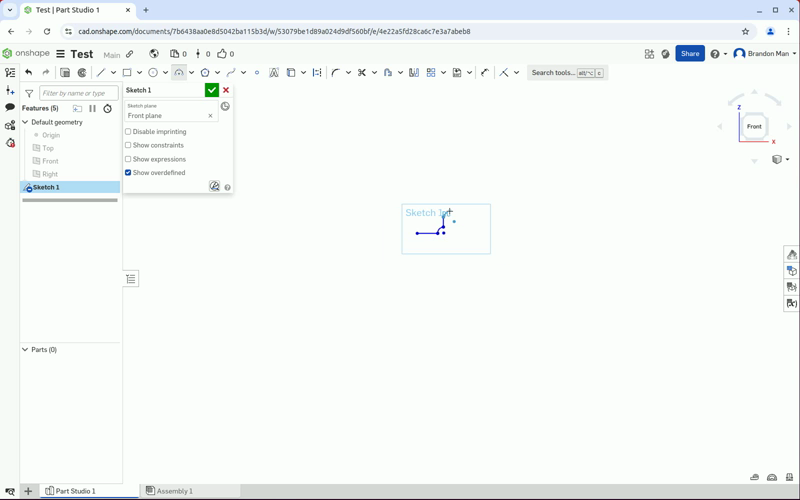
scroll(-6)
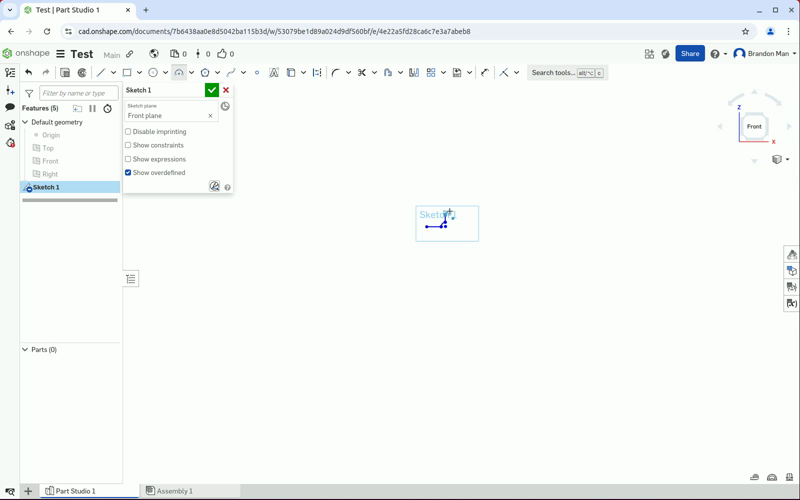
mouse_move(441, 207)
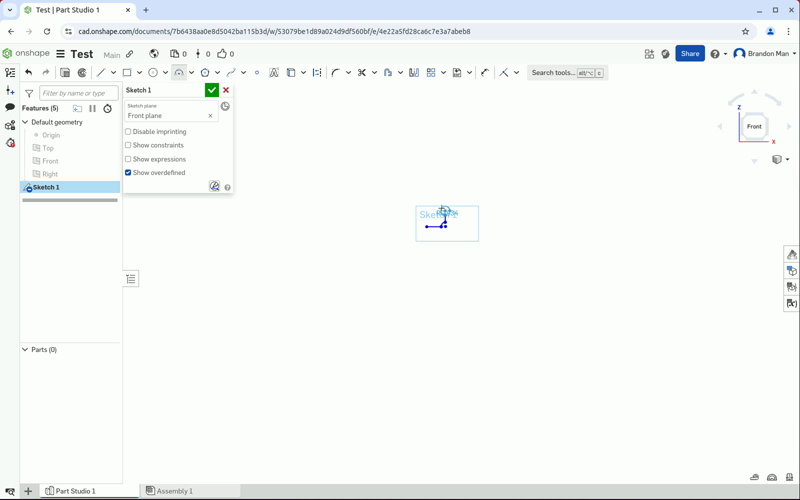
scroll(6)
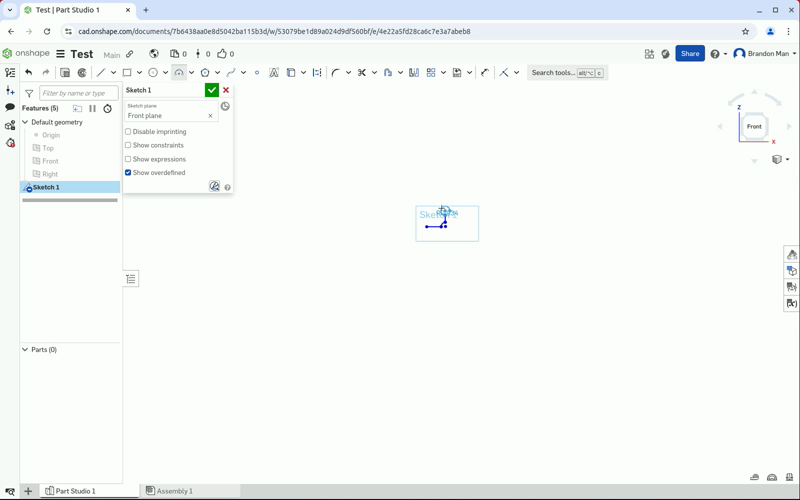
scroll(6)
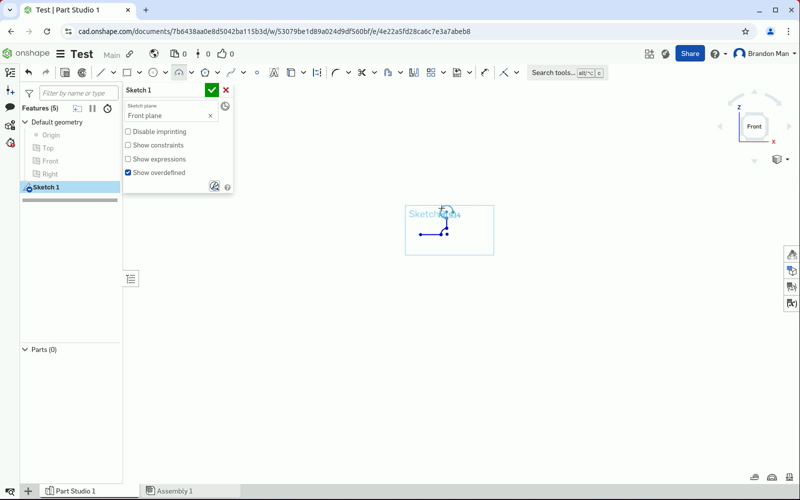
scroll(6)
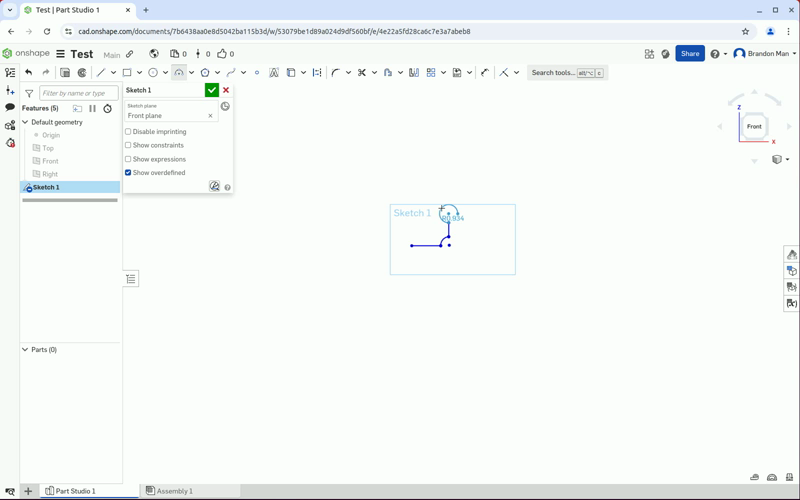
scroll(6)
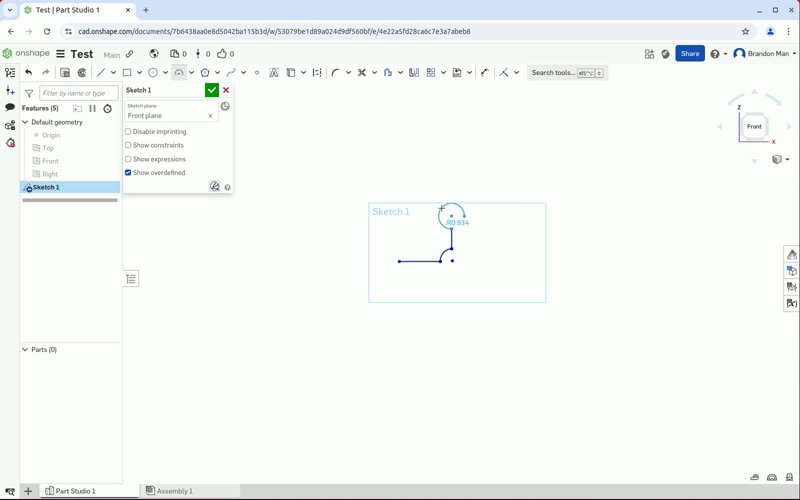
scroll(6)
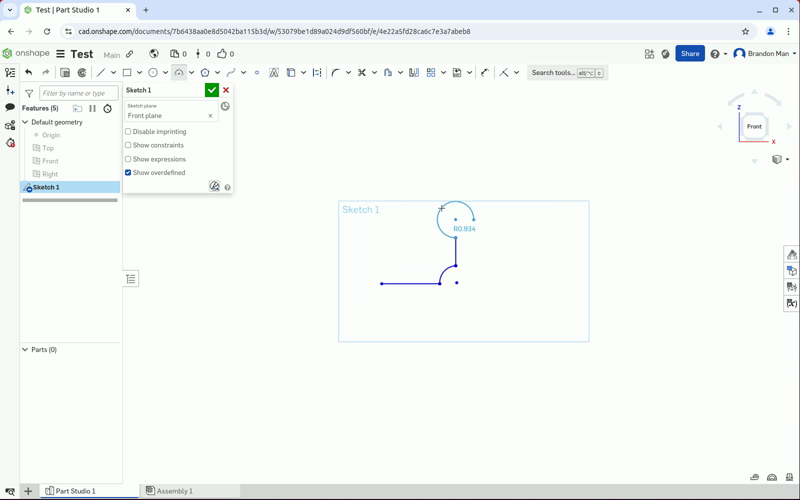
scroll(6)
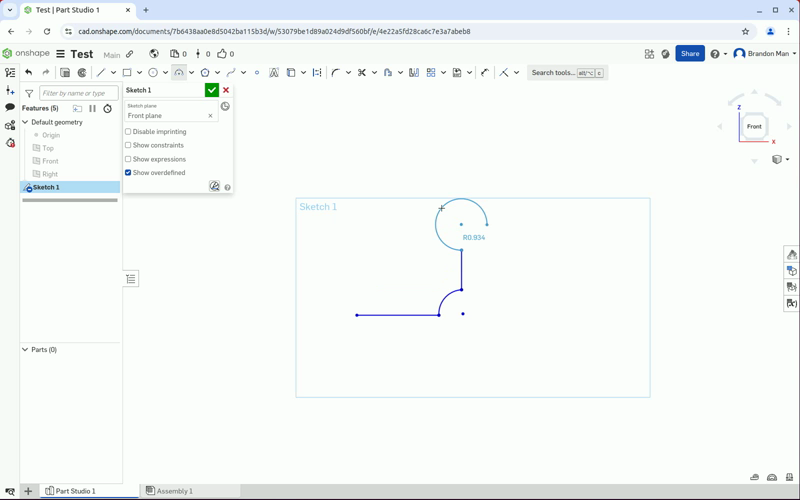
scroll(6)
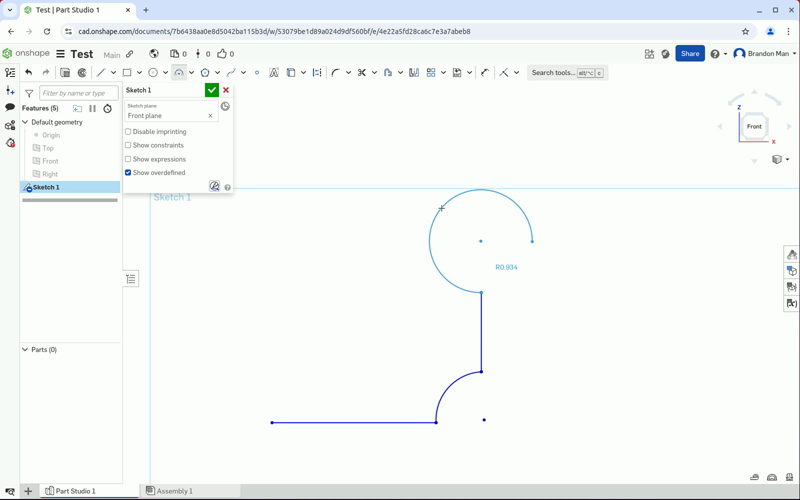
click(441, 207)
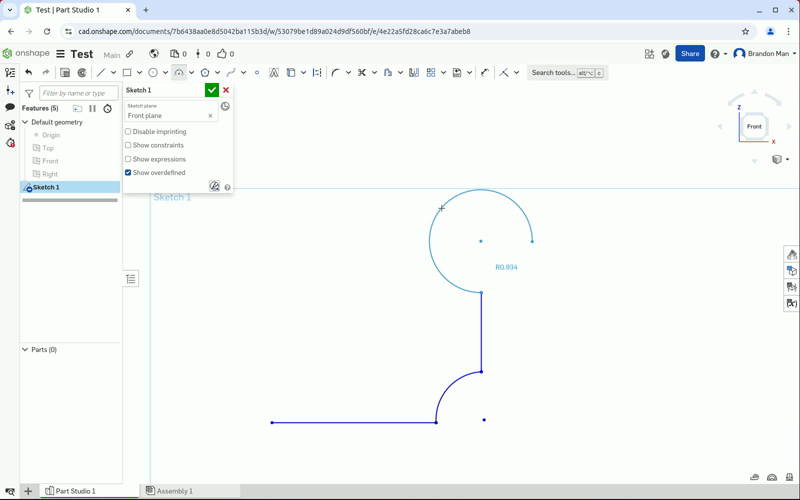
scroll(-6)
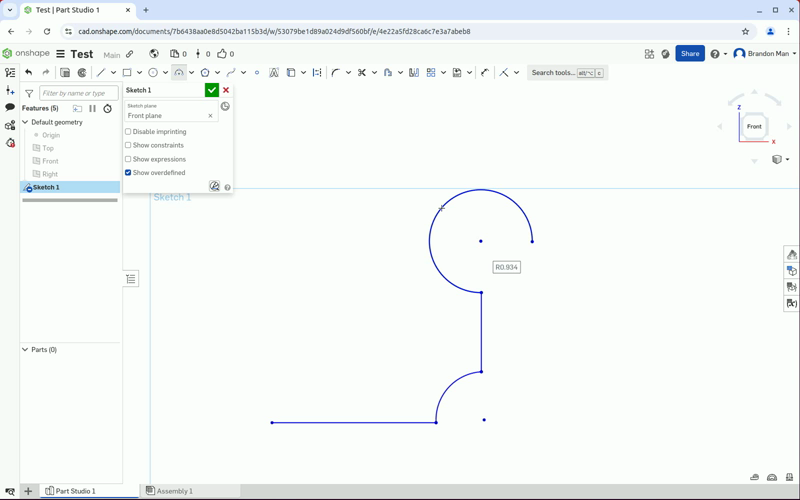
scroll(-6)
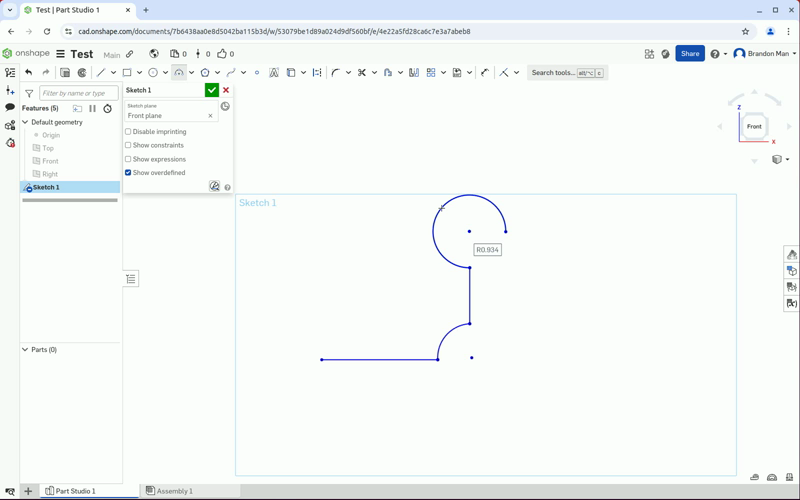
scroll(-6)
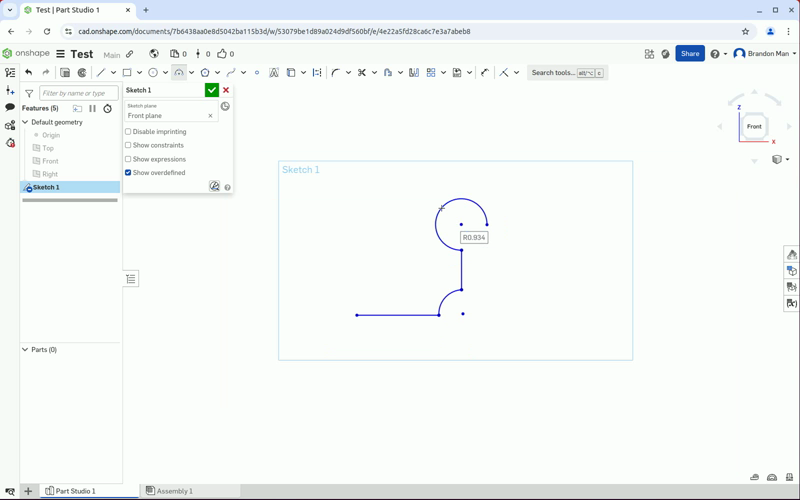
scroll(-6)
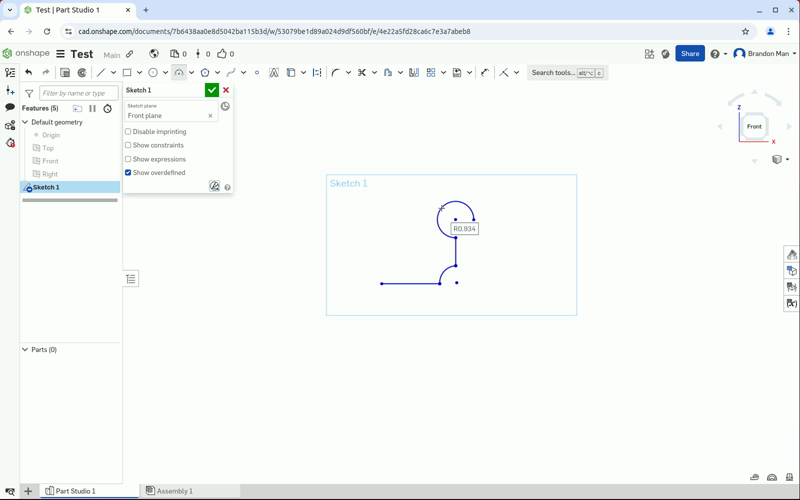
scroll(-6)
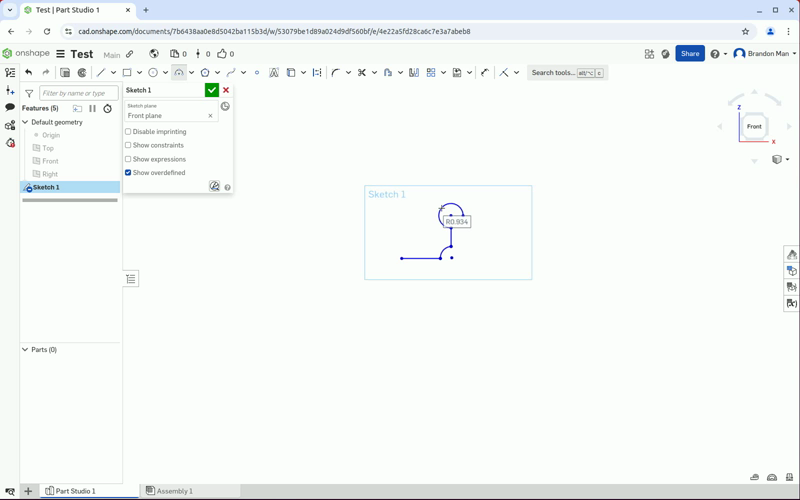
scroll(-6)
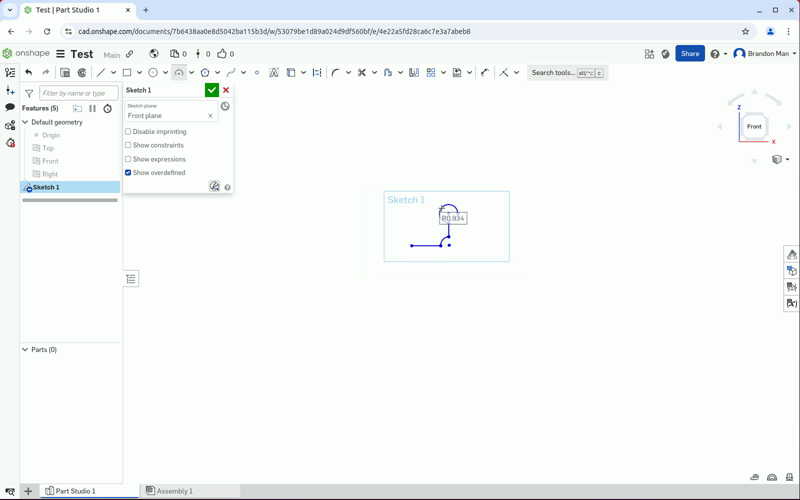
scroll(-6)
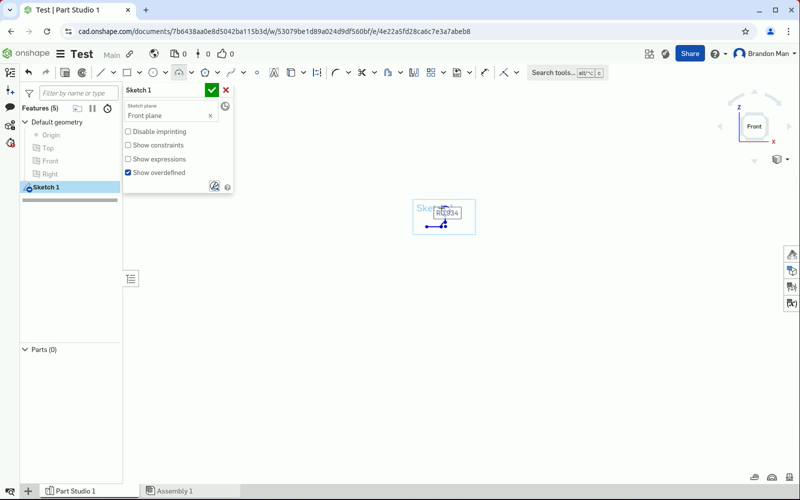
key_up(shift)
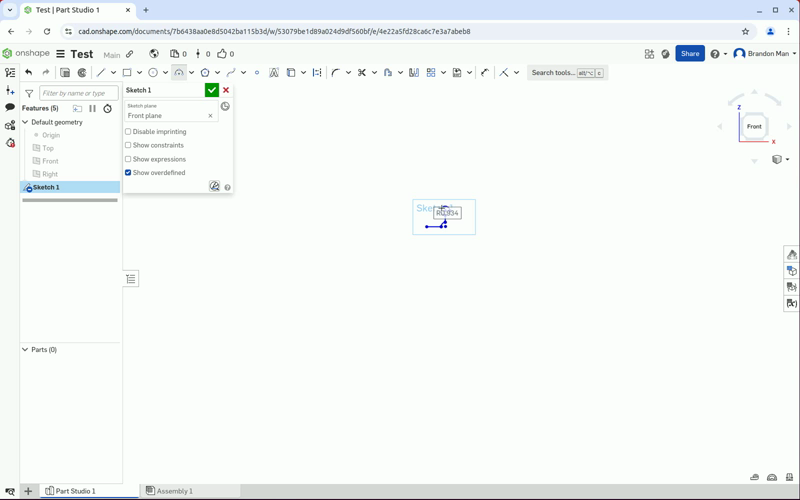
key(esc)
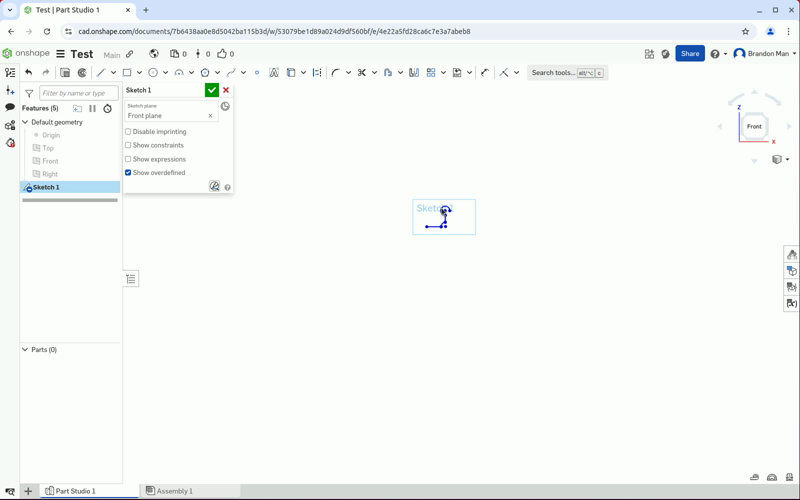
key(l)
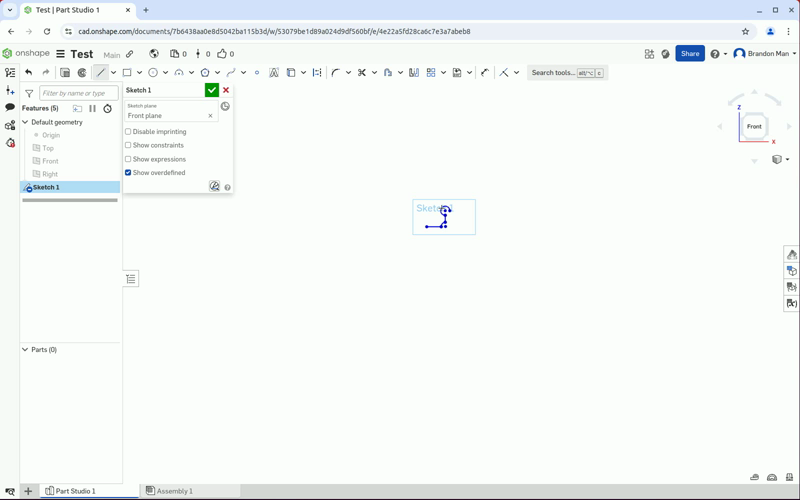
mouse_move(449, 210)
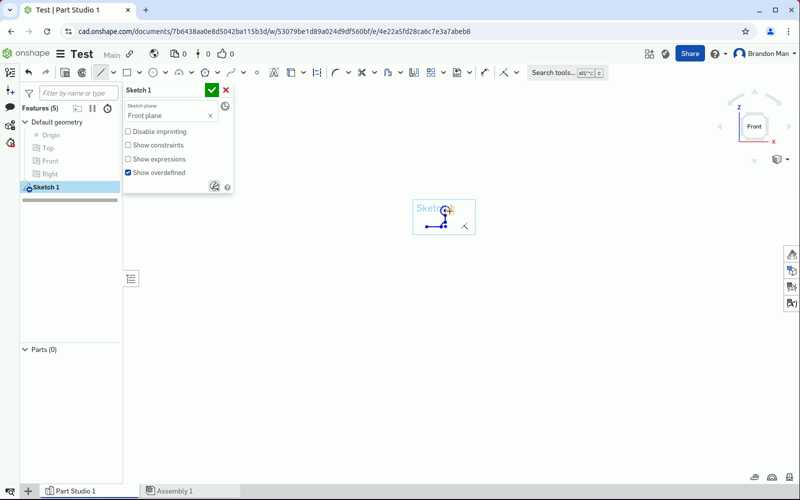
click(449, 210)
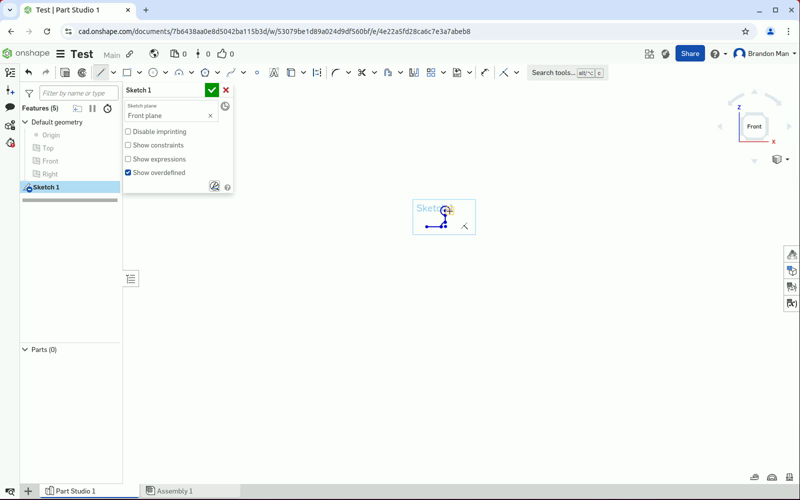
key_down(shift)
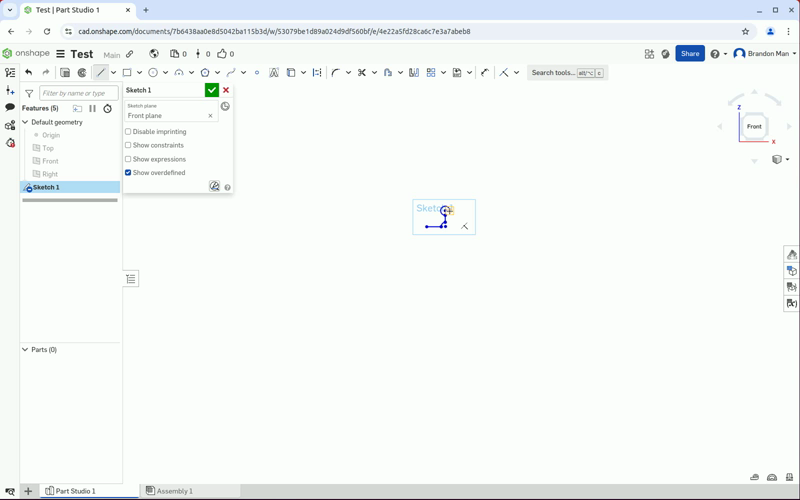
mouse_move(479, 210)
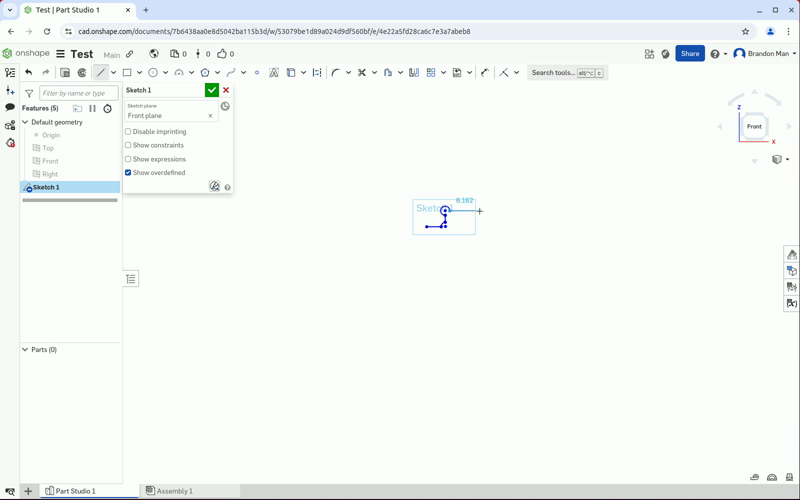
mouse_move(464, 210)
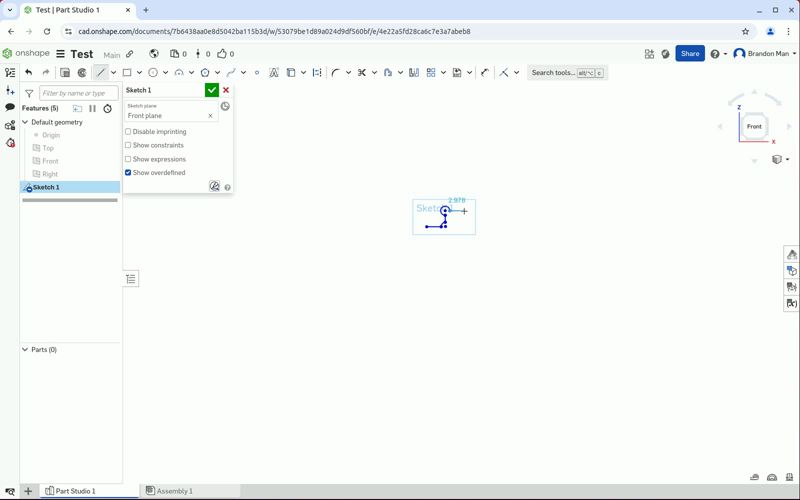
click(464, 210)
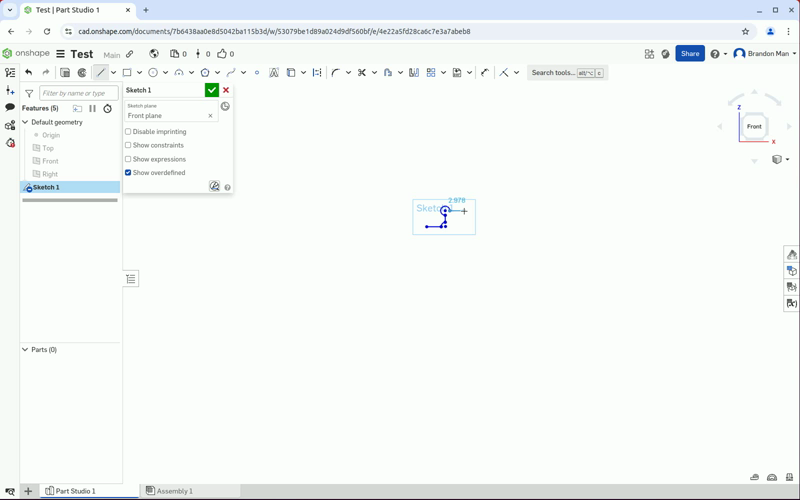
key_up(shift)
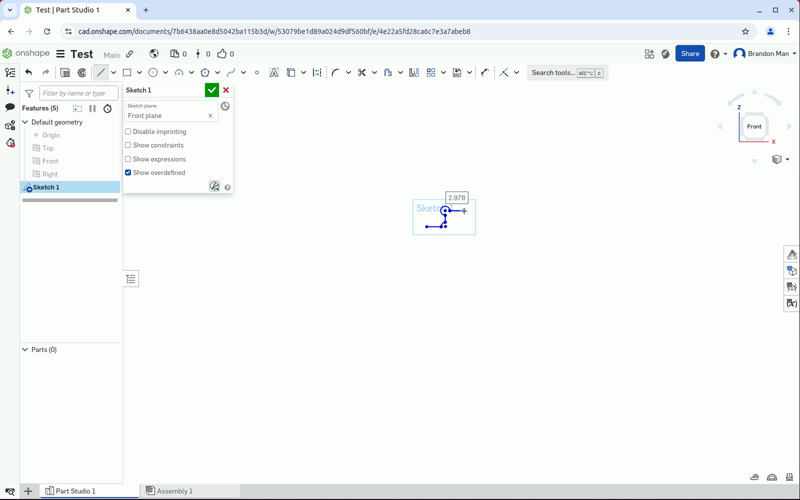
key(esc)
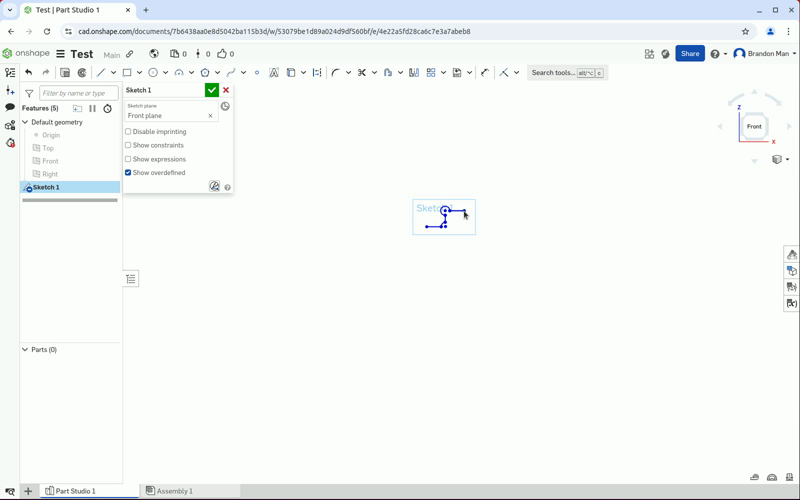
key(a)
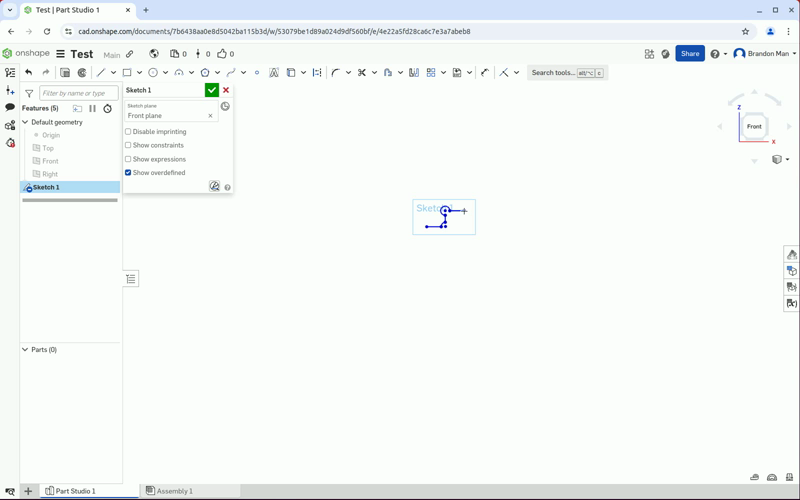
mouse_move(464, 210)
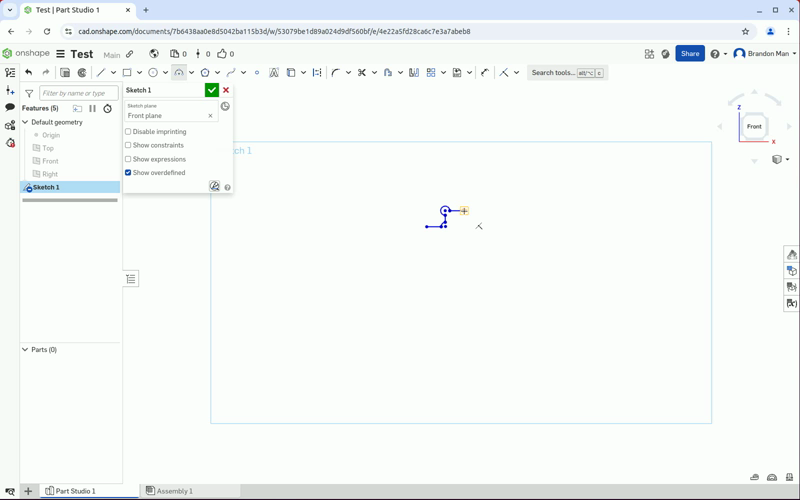
click(464, 210)
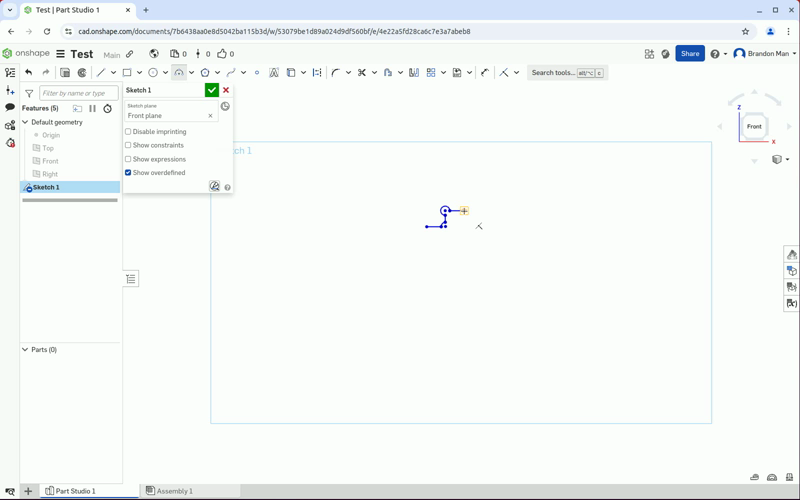
key_down(shift)
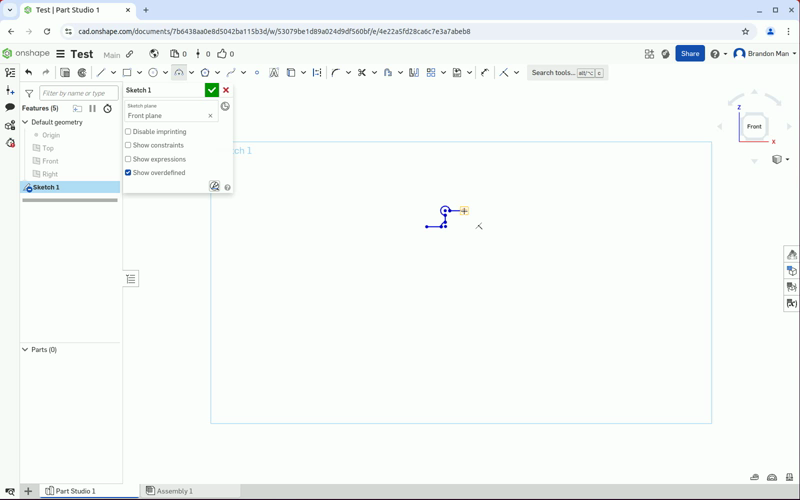
mouse_move(468, 215)
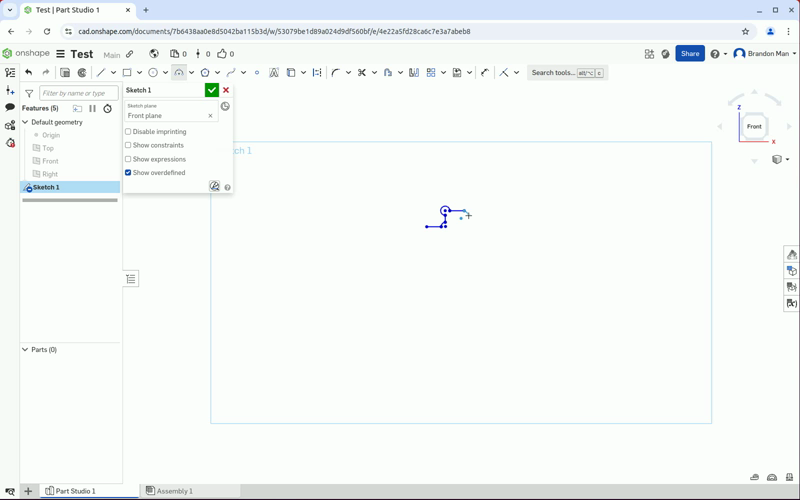
scroll(6)
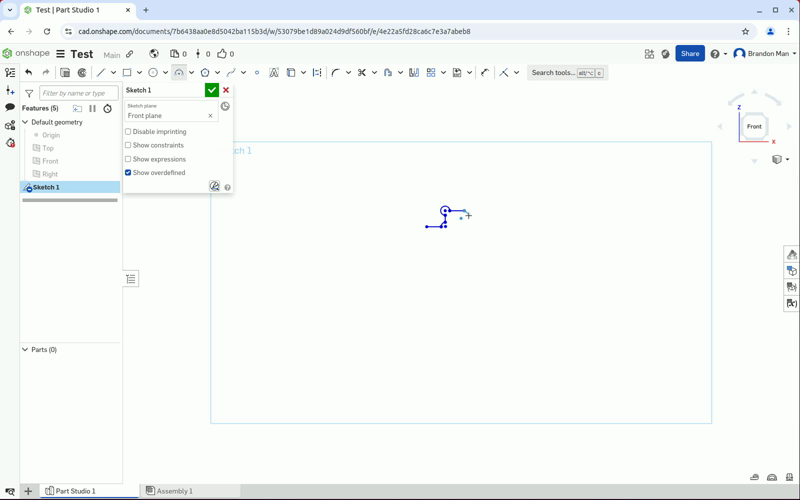
scroll(6)
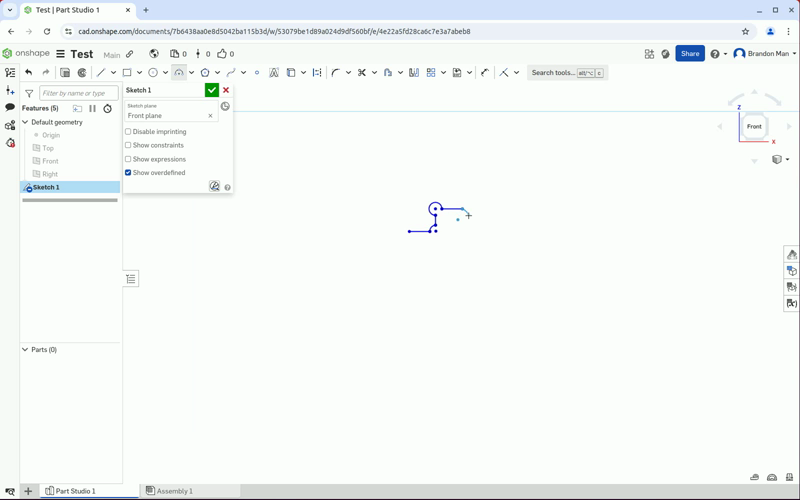
scroll(6)
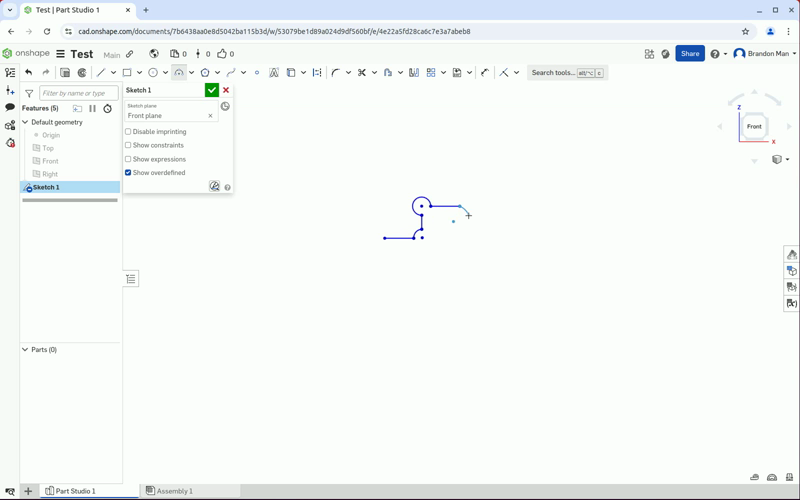
scroll(6)
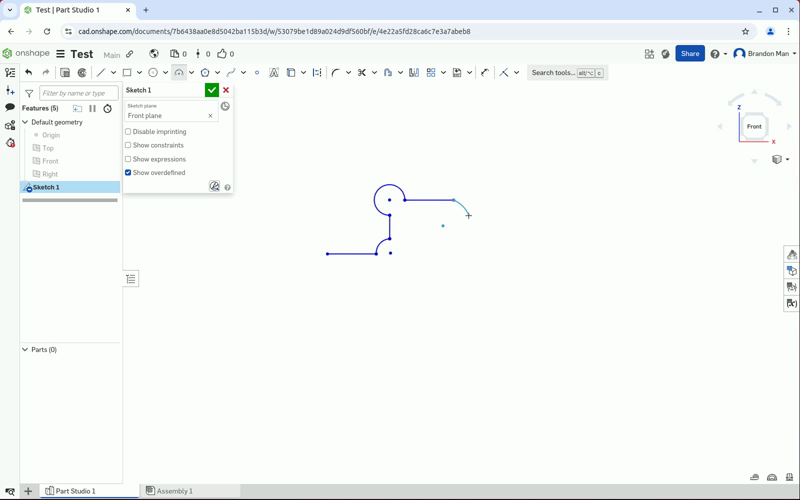
scroll(6)
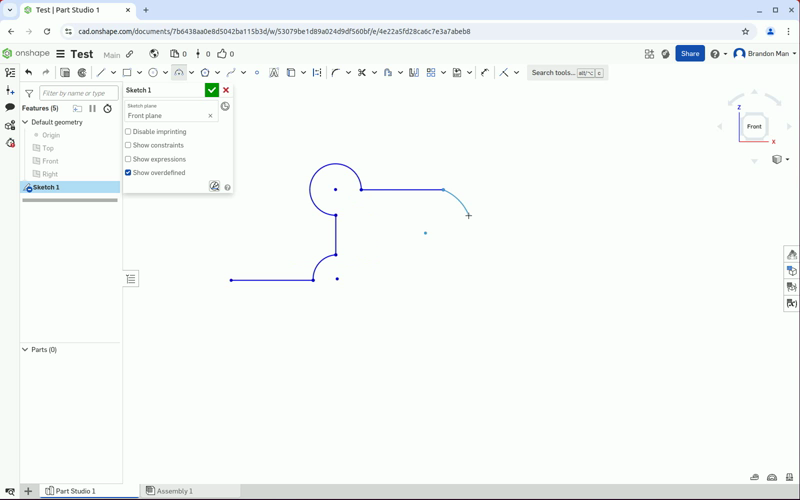
scroll(6)
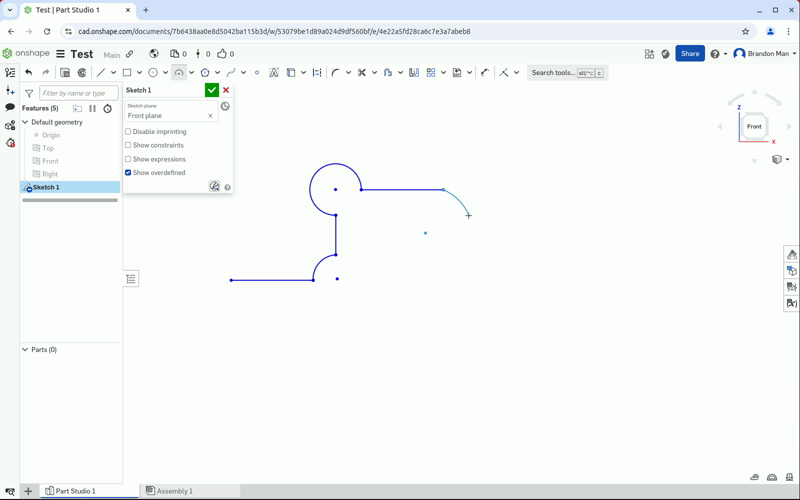
scroll(6)
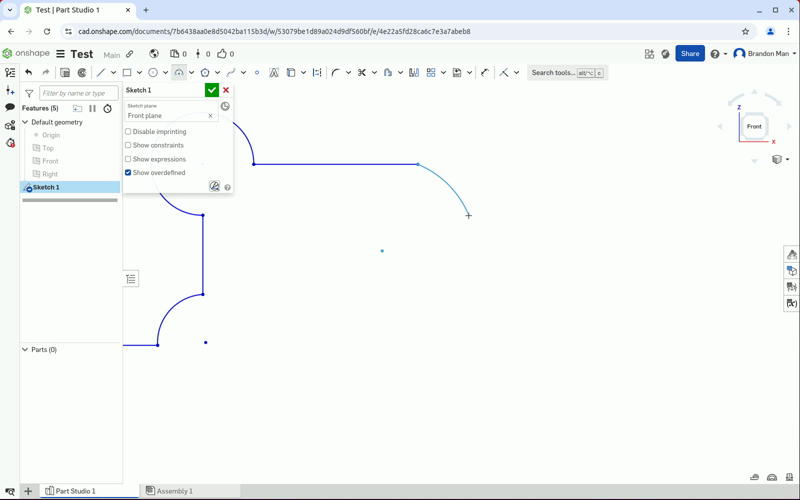
click(468, 215)
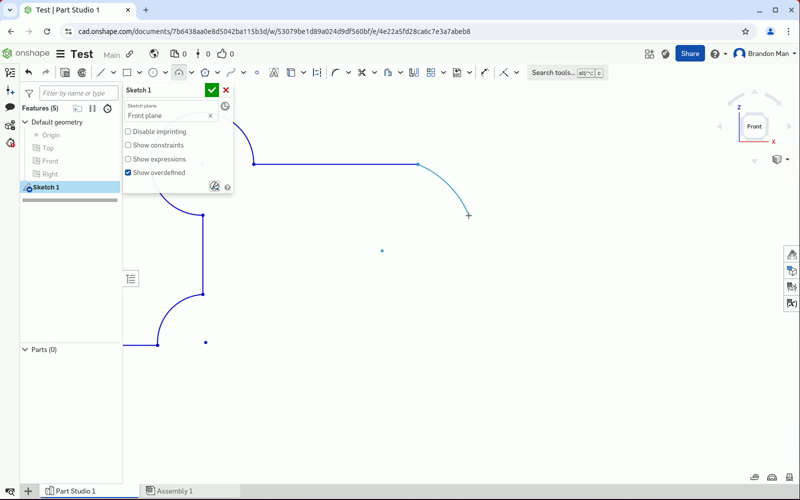
scroll(-6)
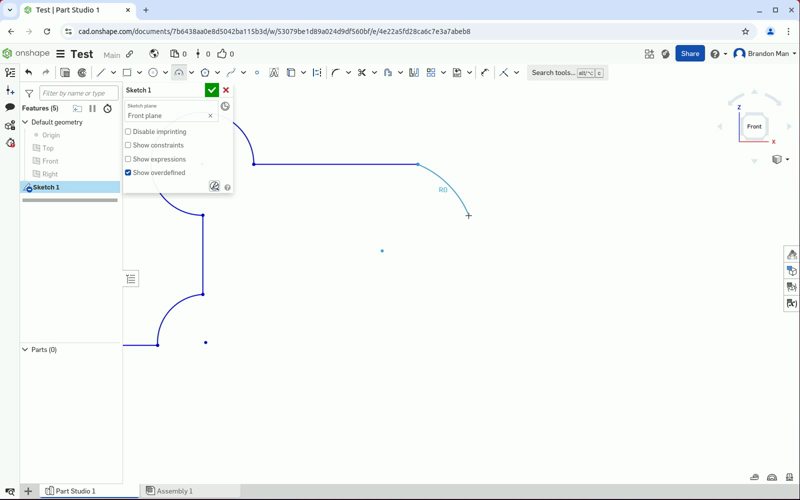
scroll(-6)
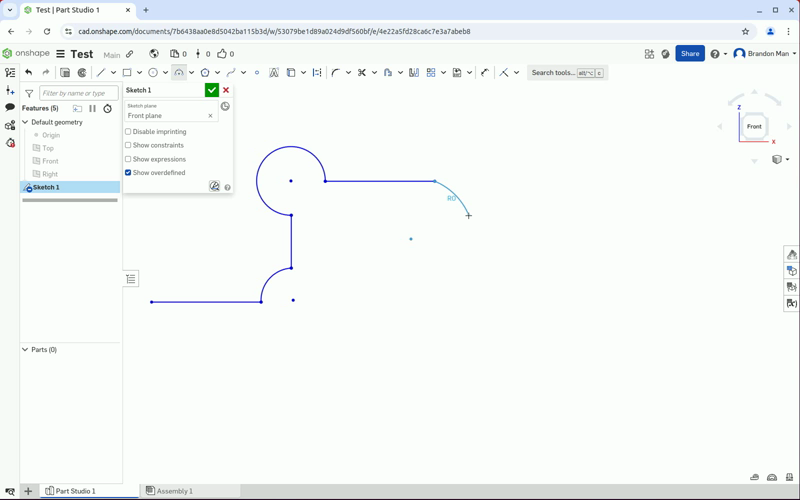
scroll(-6)
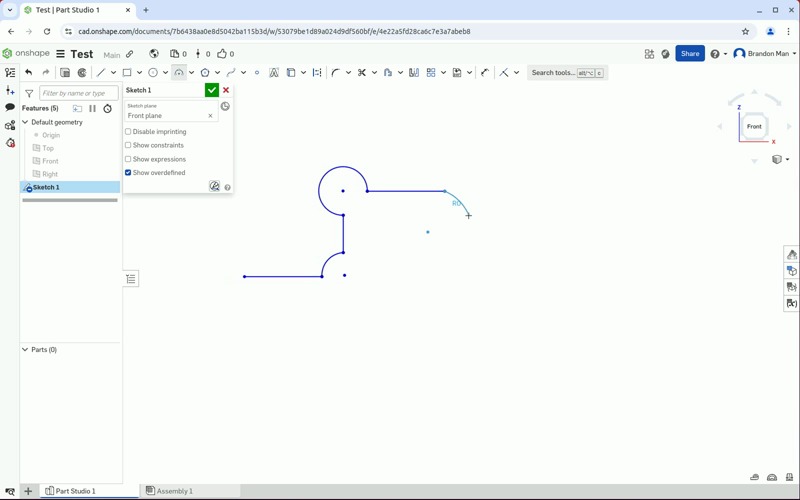
scroll(-6)
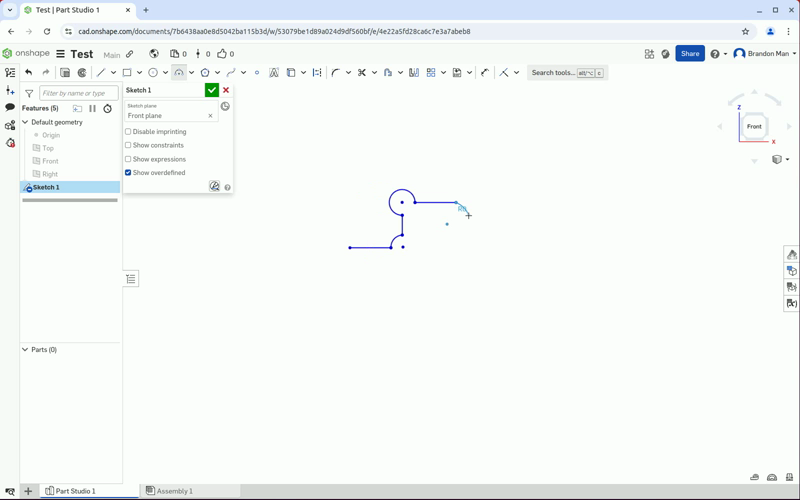
scroll(-6)
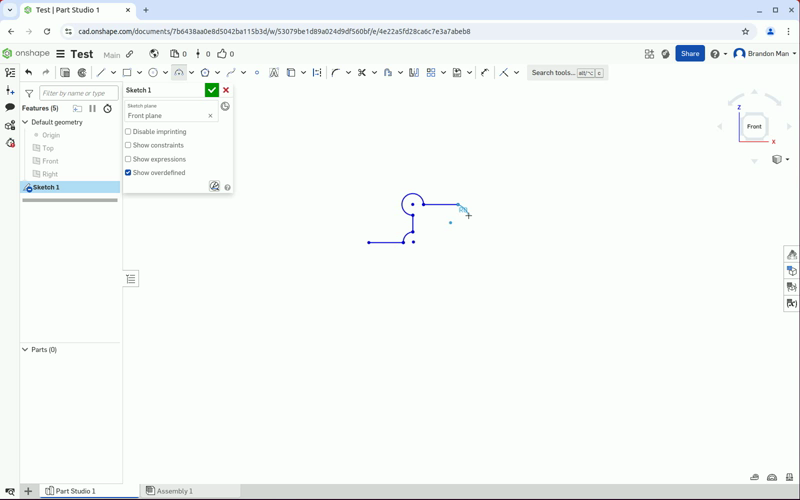
scroll(-6)
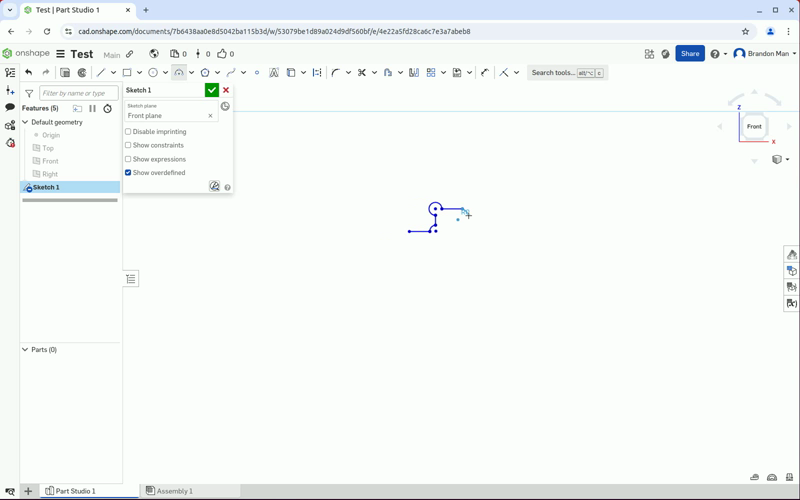
scroll(-6)
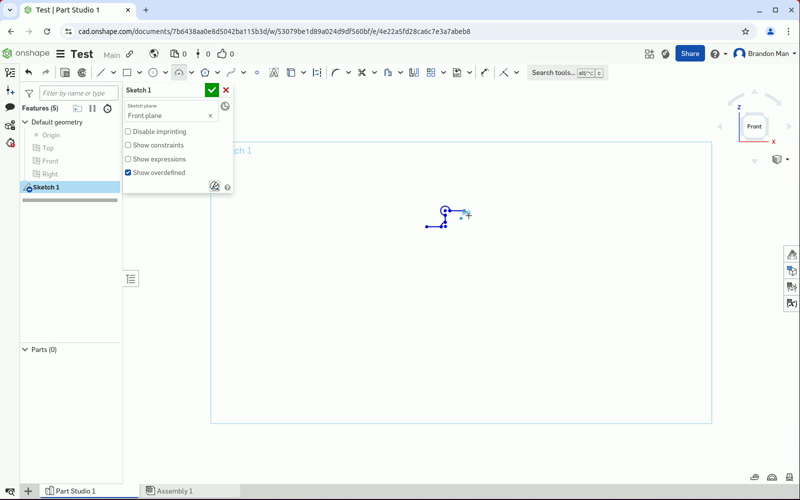
mouse_move(471, 207)
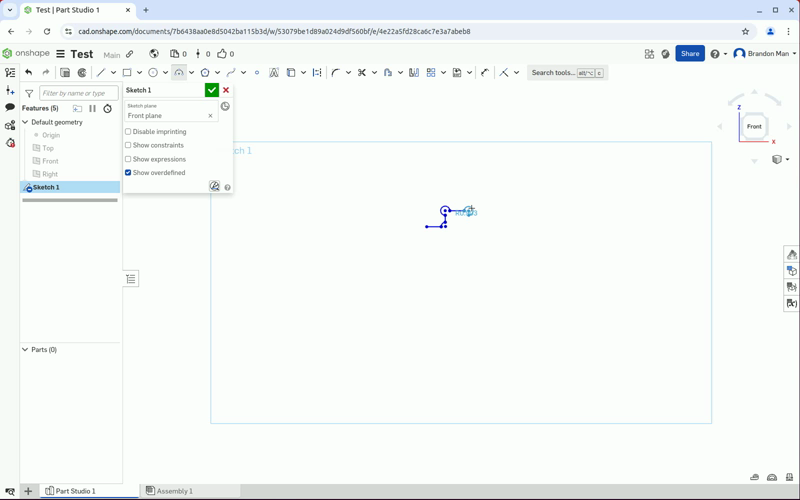
scroll(6)
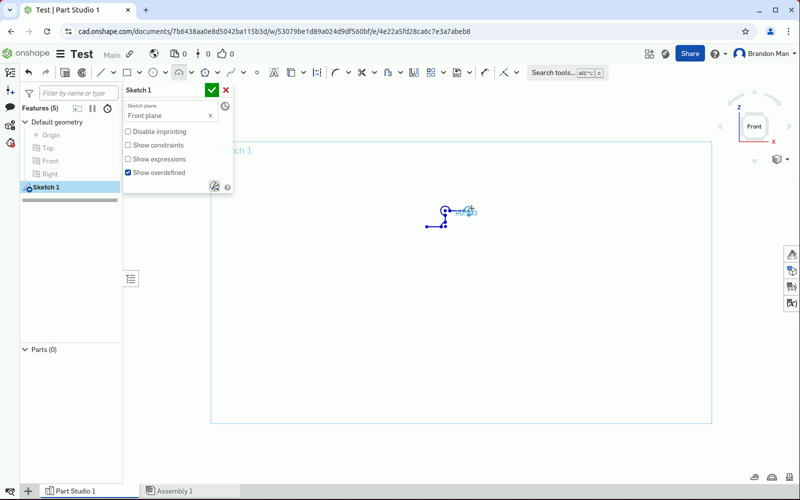
scroll(6)
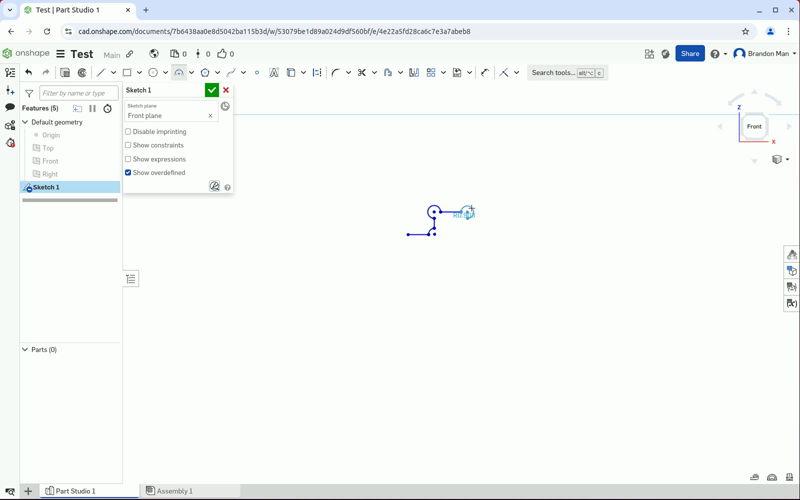
scroll(6)
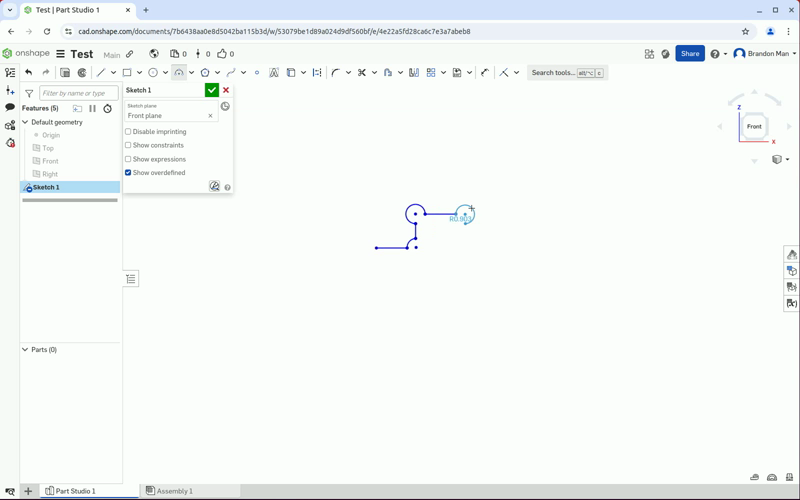
scroll(6)
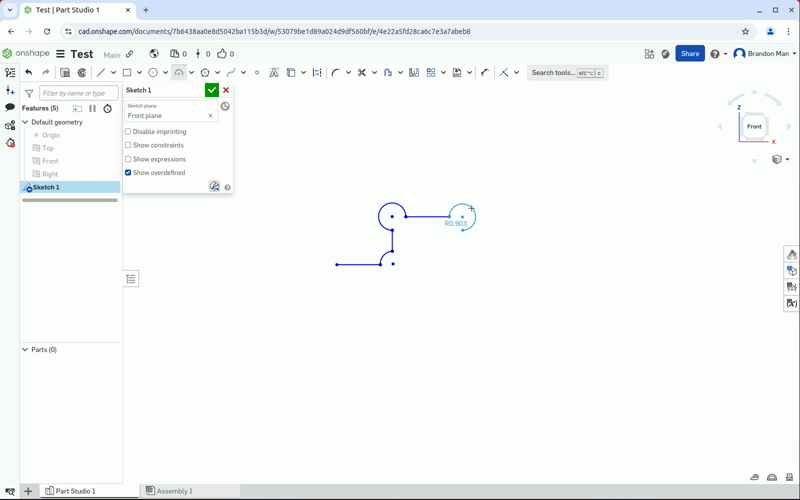
scroll(6)
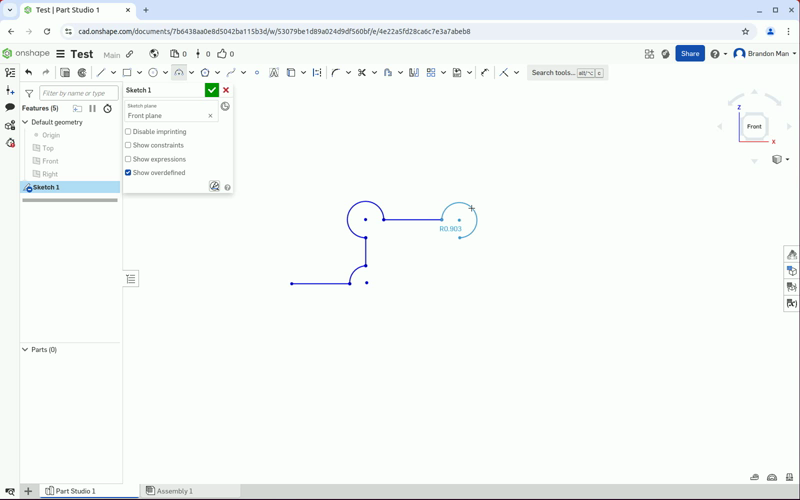
scroll(6)
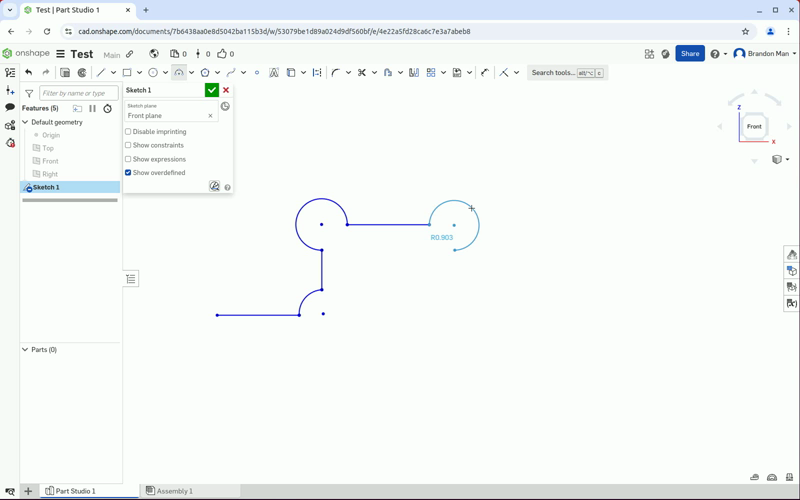
scroll(6)
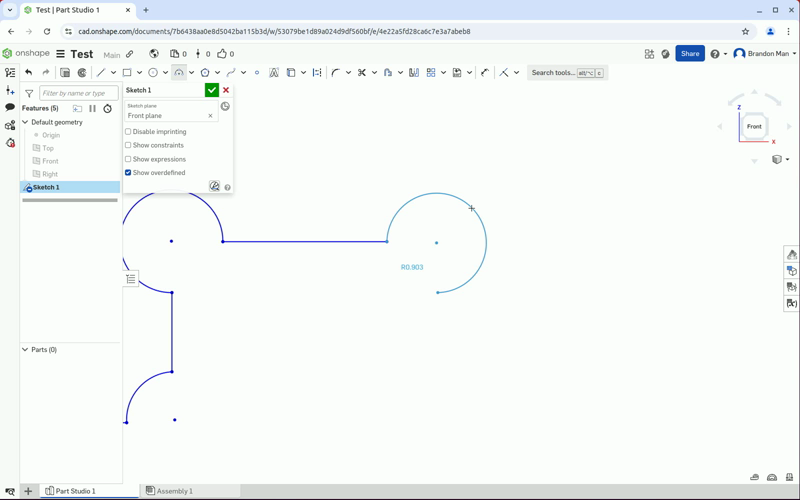
click(471, 207)
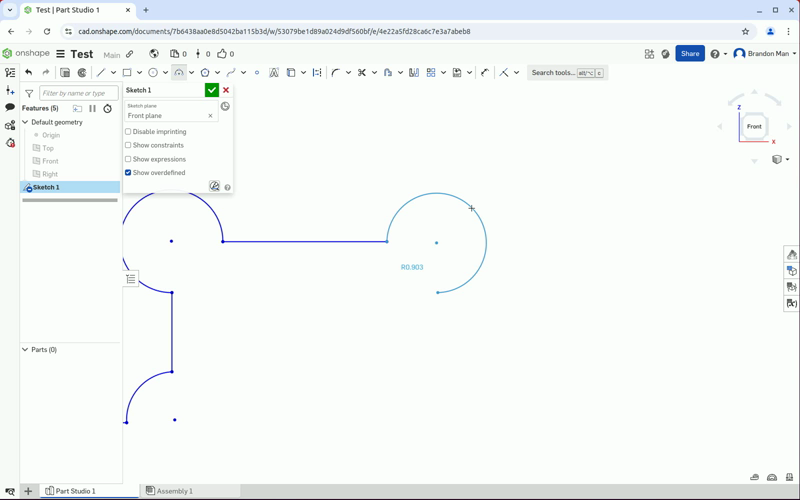
scroll(-6)
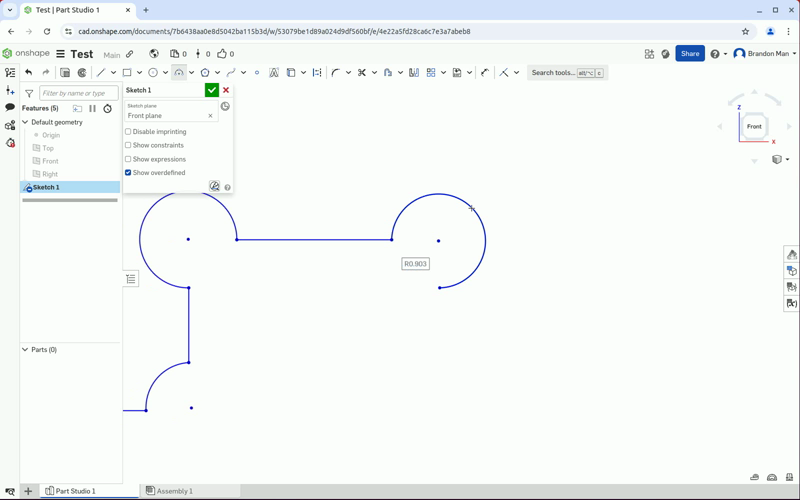
scroll(-6)
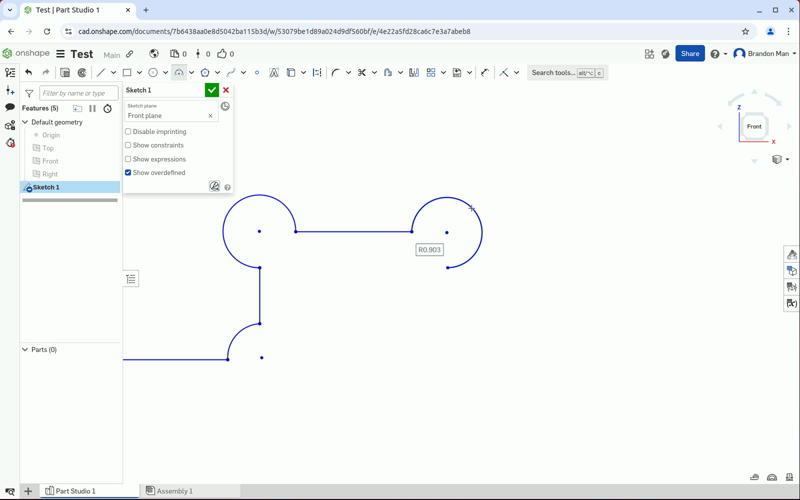
scroll(-6)
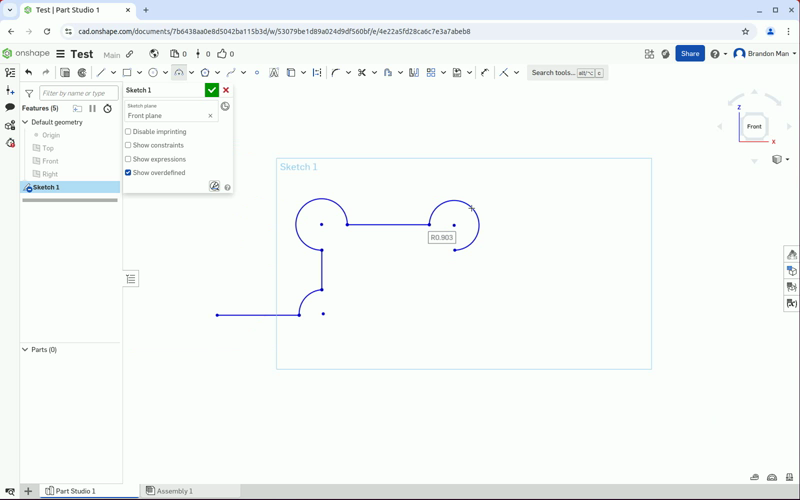
scroll(-6)
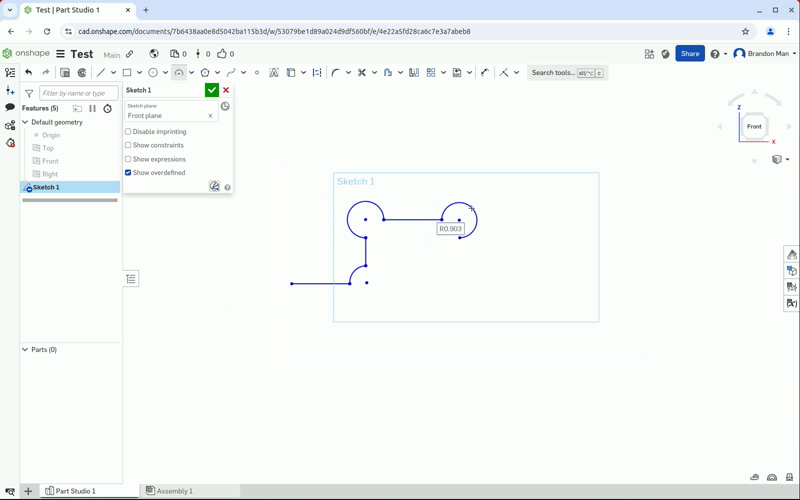
scroll(-6)
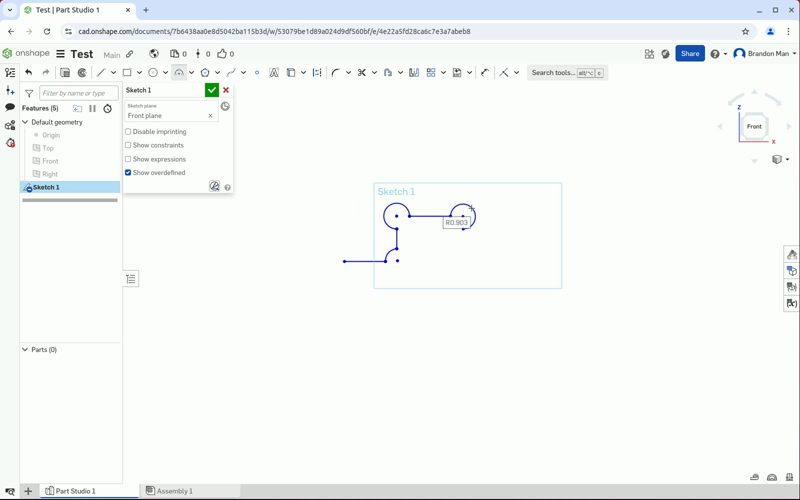
scroll(-6)
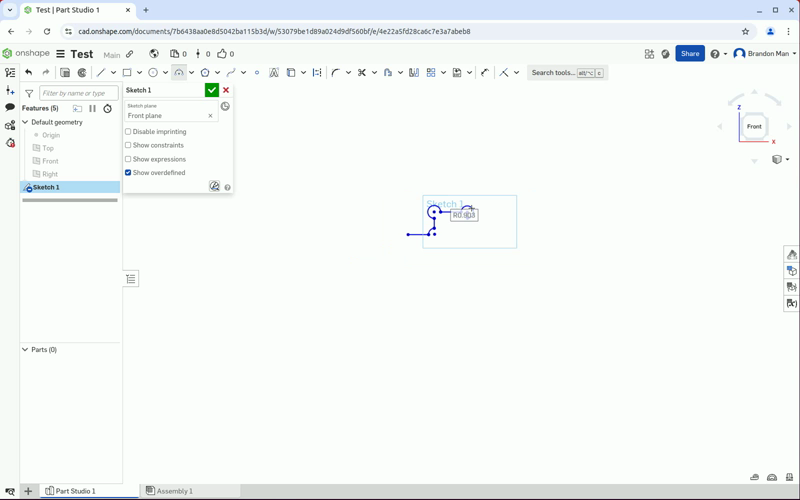
scroll(-6)
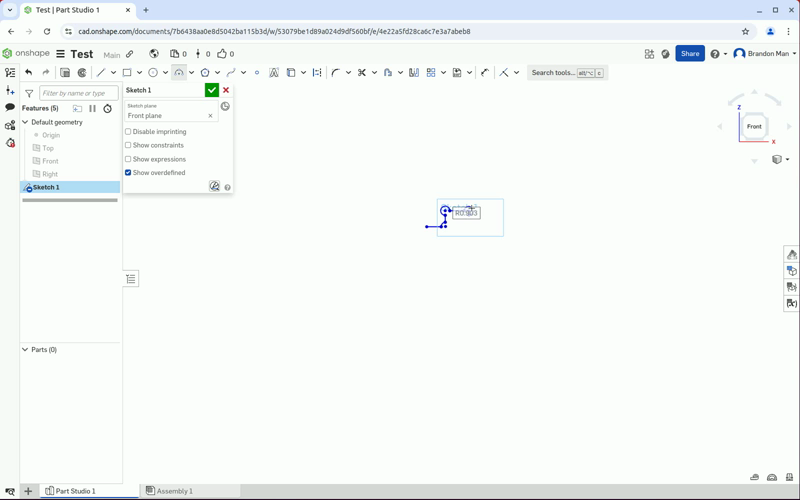
key_up(shift)
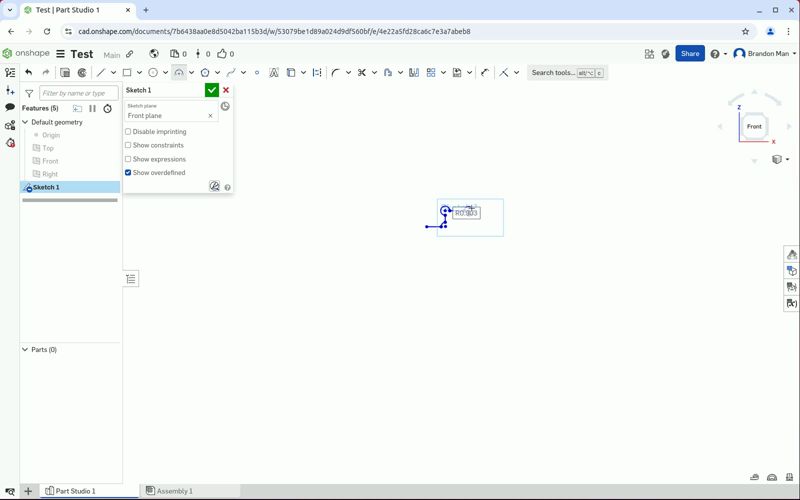
key(esc)
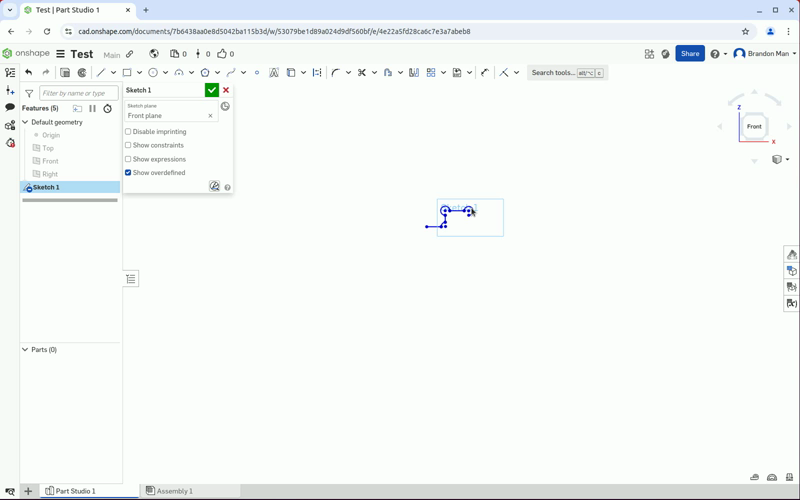
key(l)
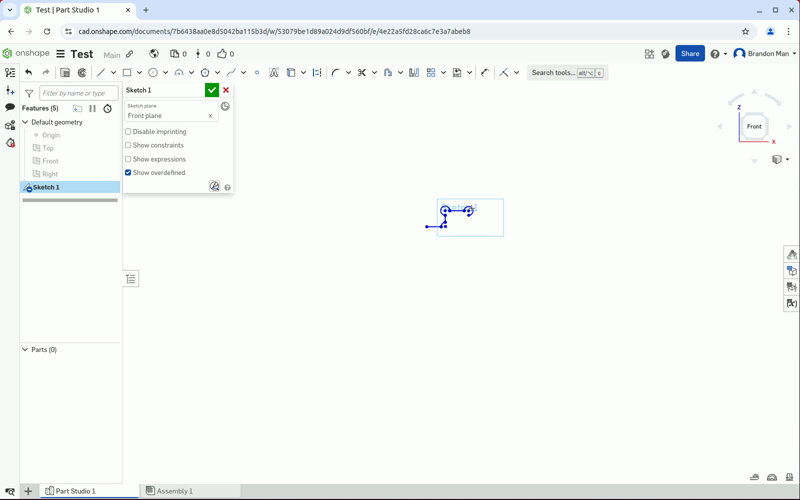
mouse_move(468, 215)
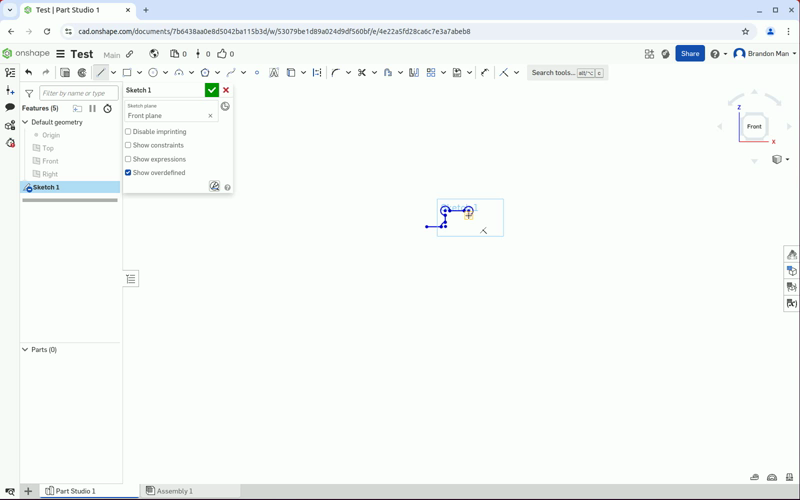
scroll(6)
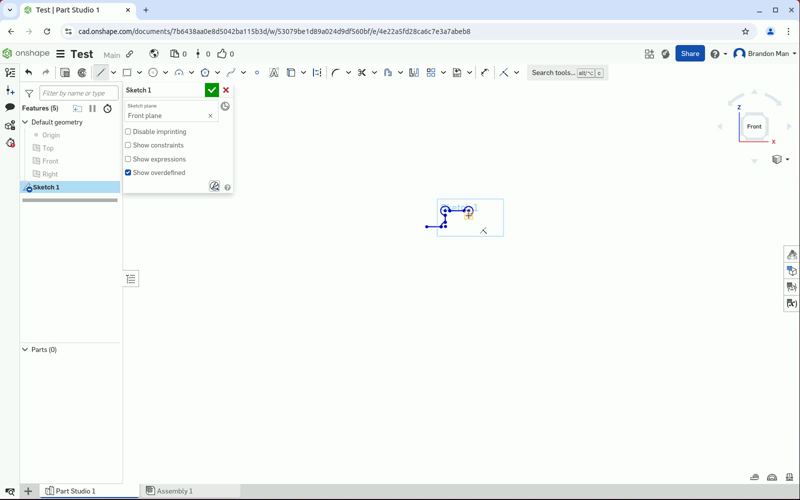
scroll(6)
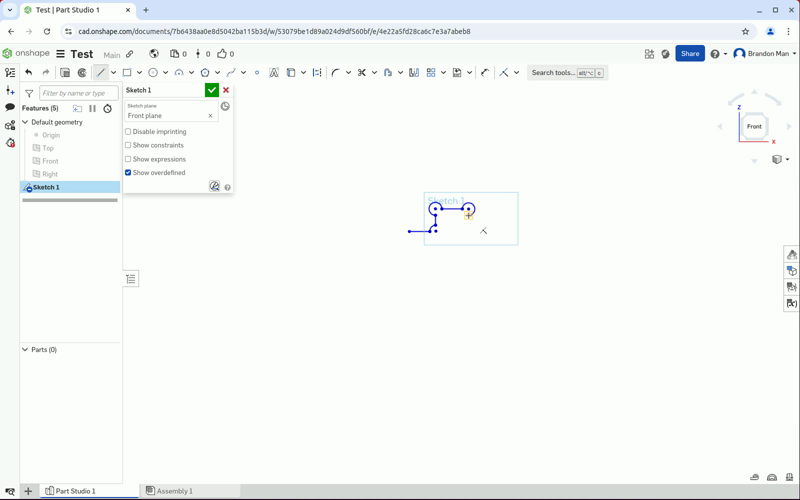
scroll(6)
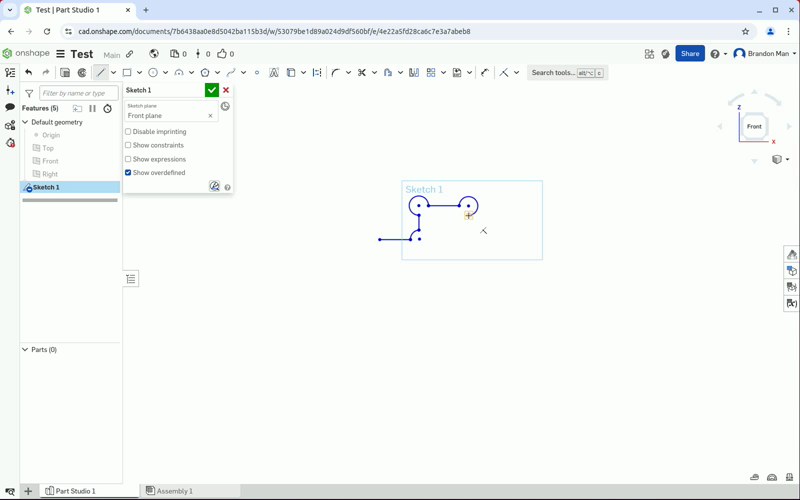
scroll(6)
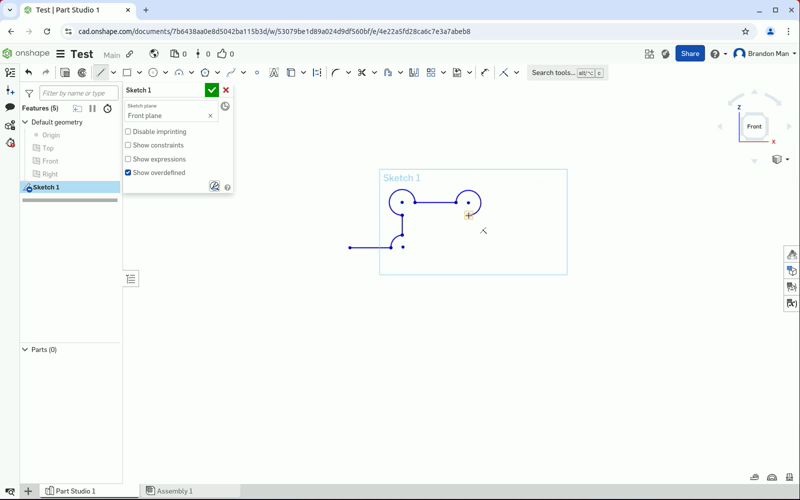
scroll(6)
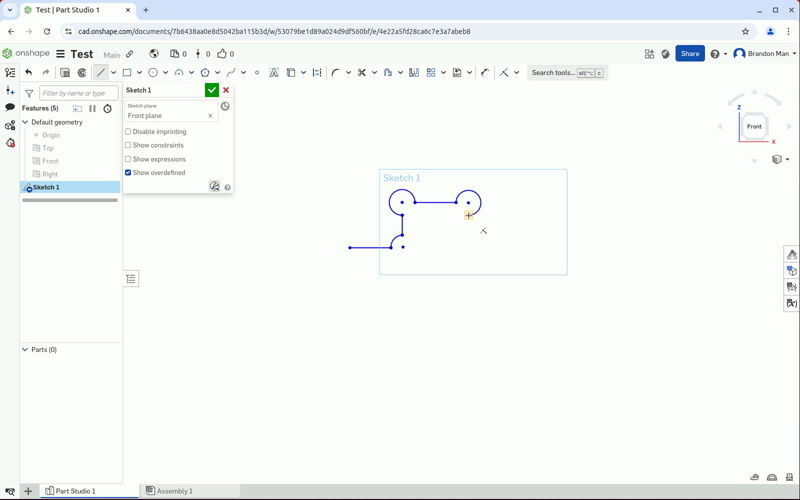
scroll(6)
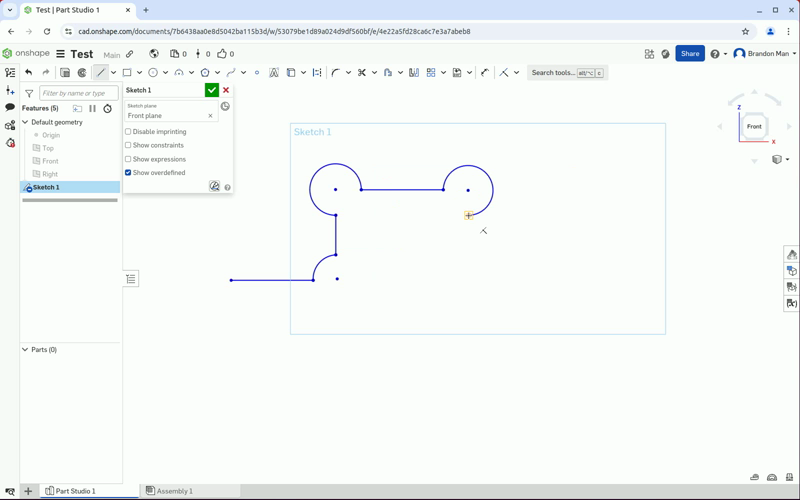
scroll(6)
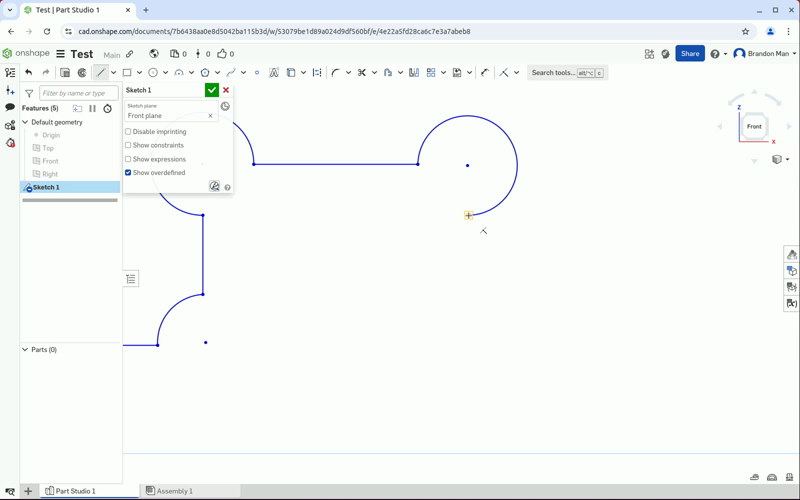
click(468, 215)
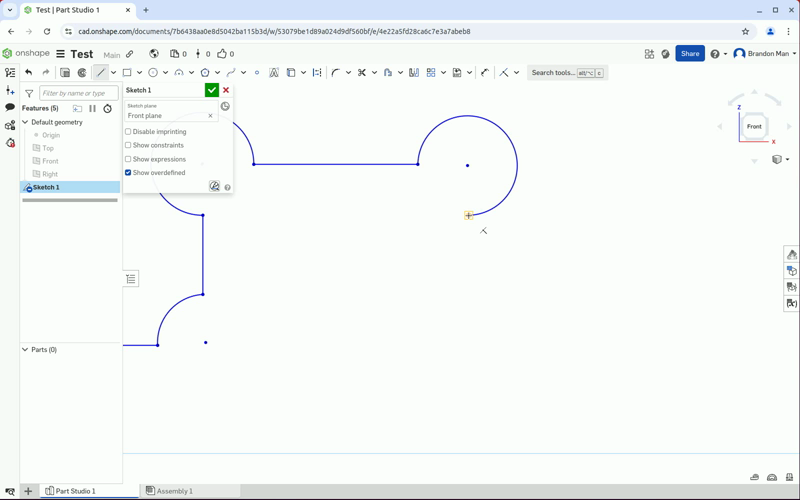
scroll(-6)
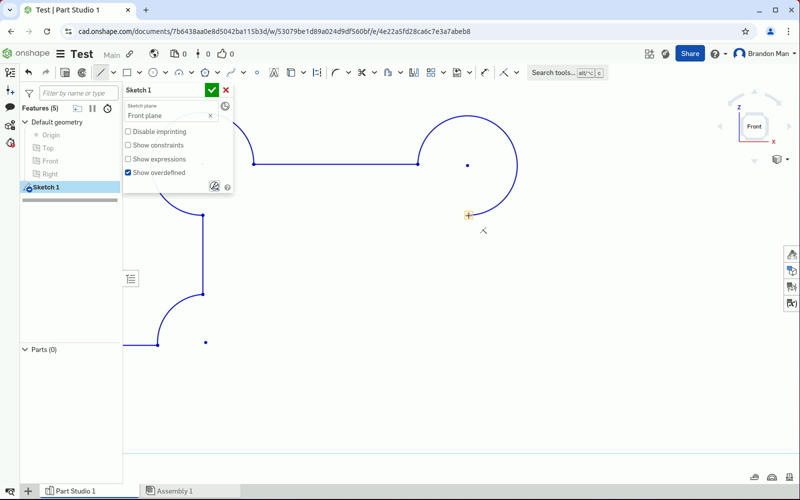
scroll(-6)
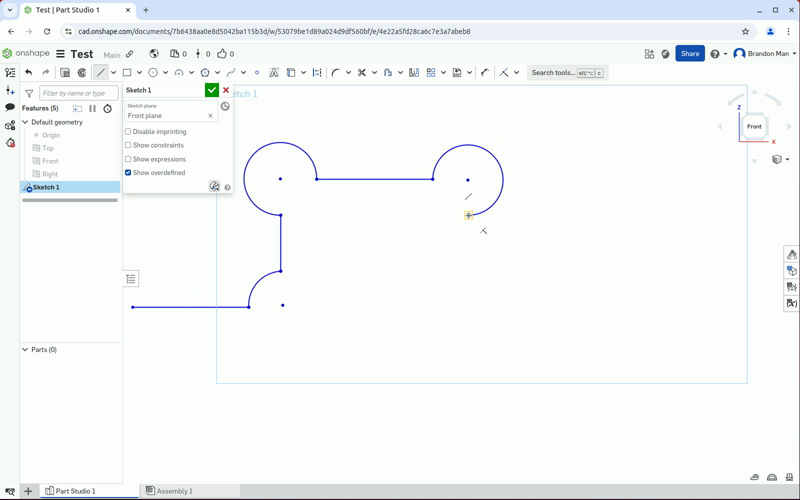
scroll(-6)
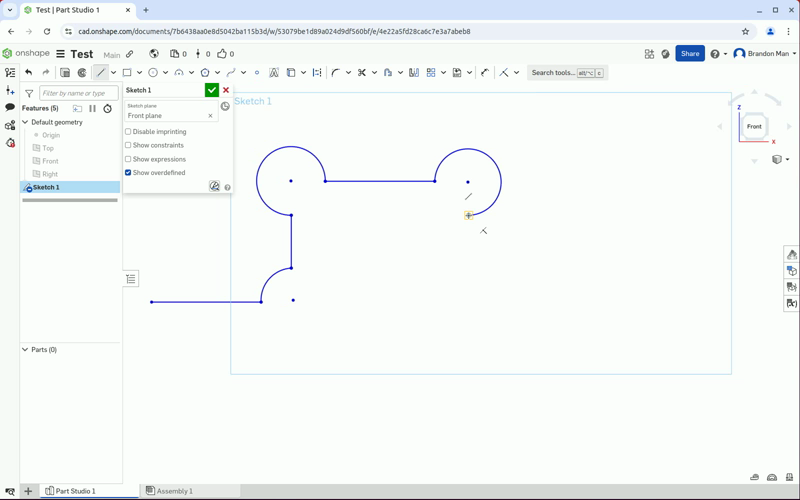
scroll(-6)
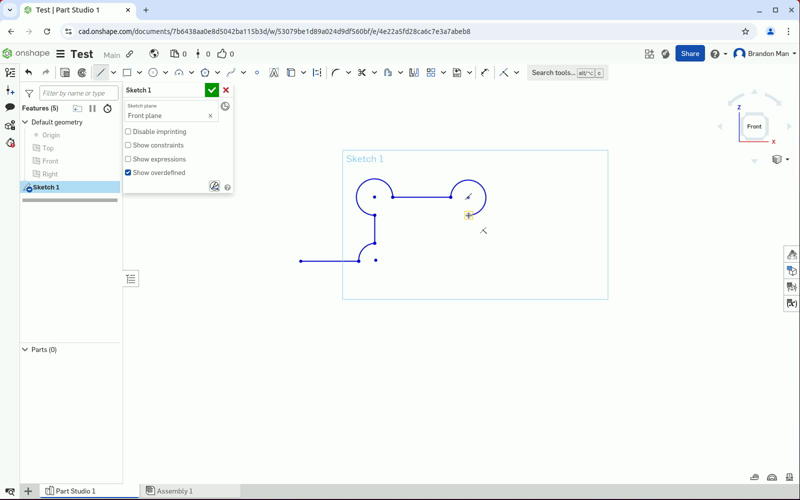
scroll(-6)
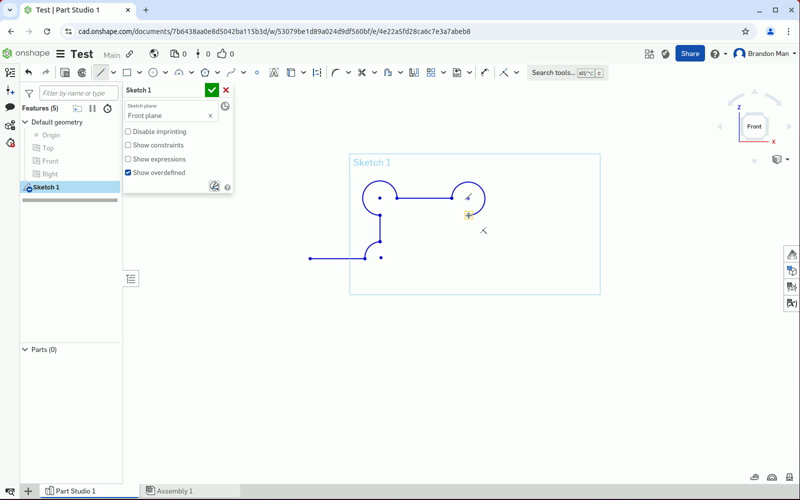
scroll(-6)
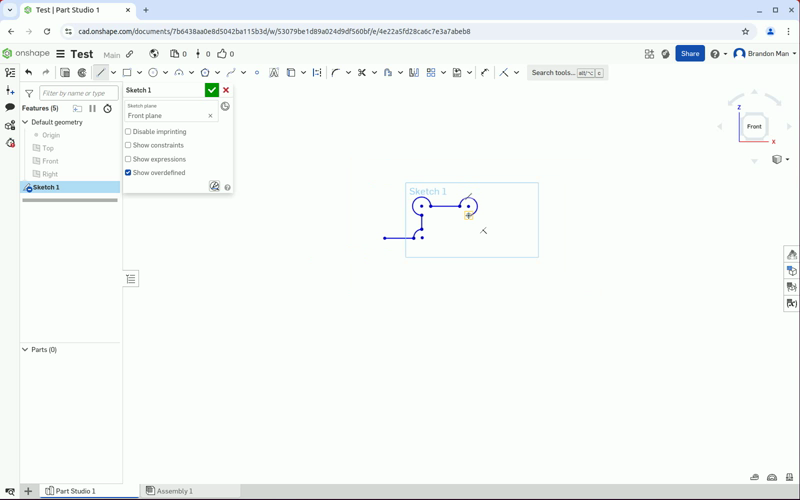
scroll(-6)
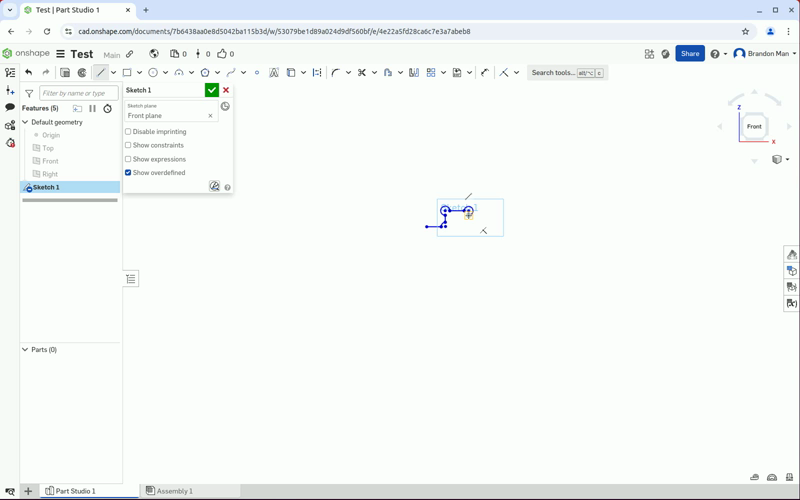
key_down(shift)
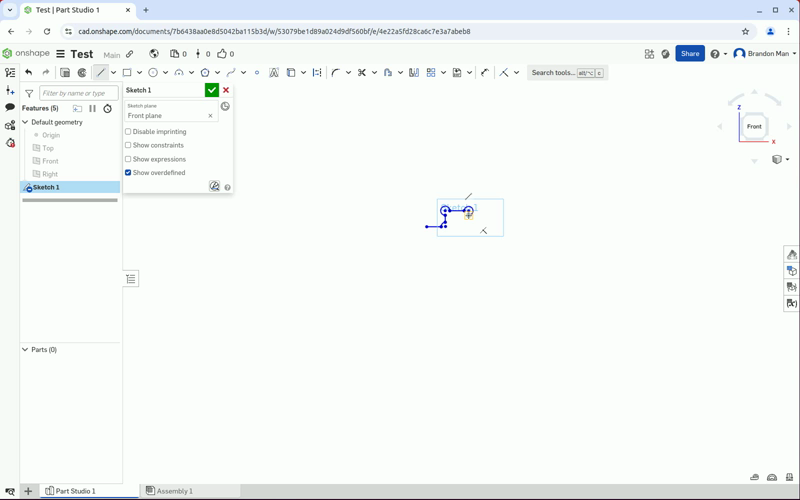
mouse_move(498, 215)
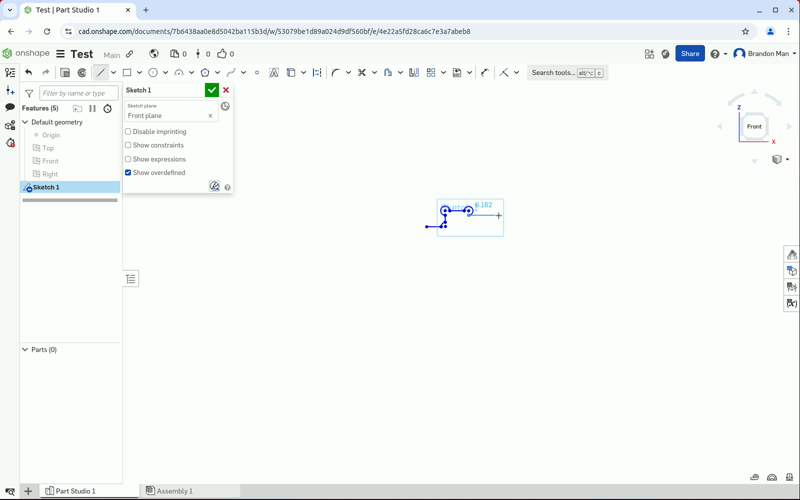
mouse_move(468, 222)
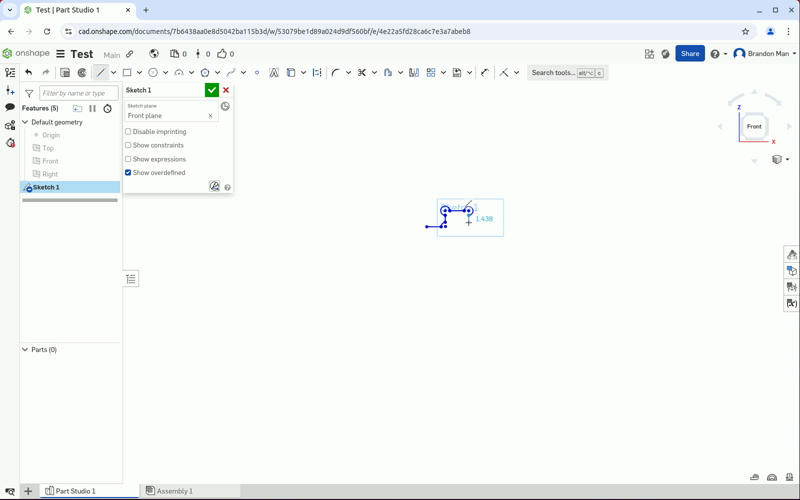
scroll(6)
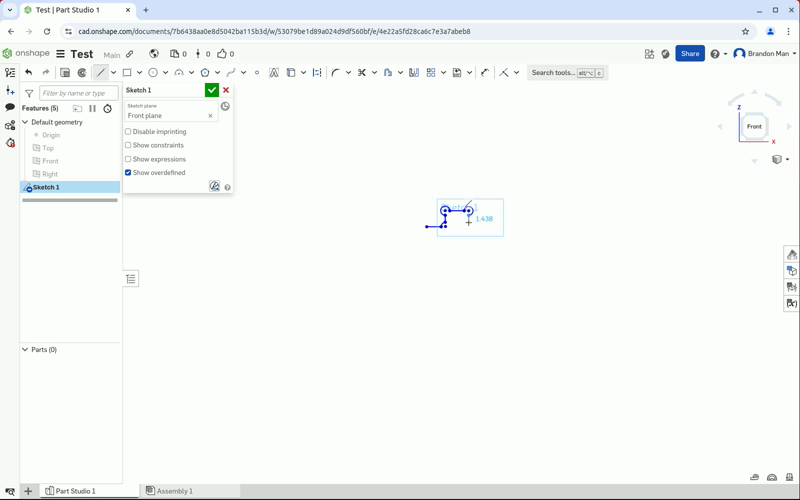
scroll(6)
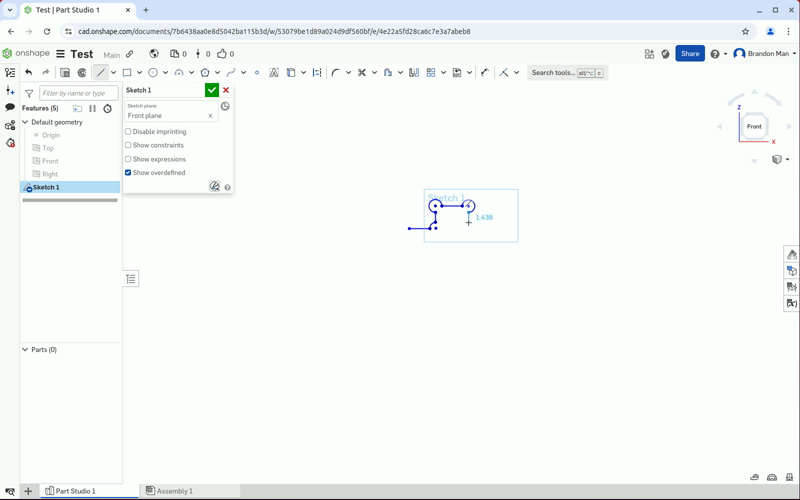
scroll(6)
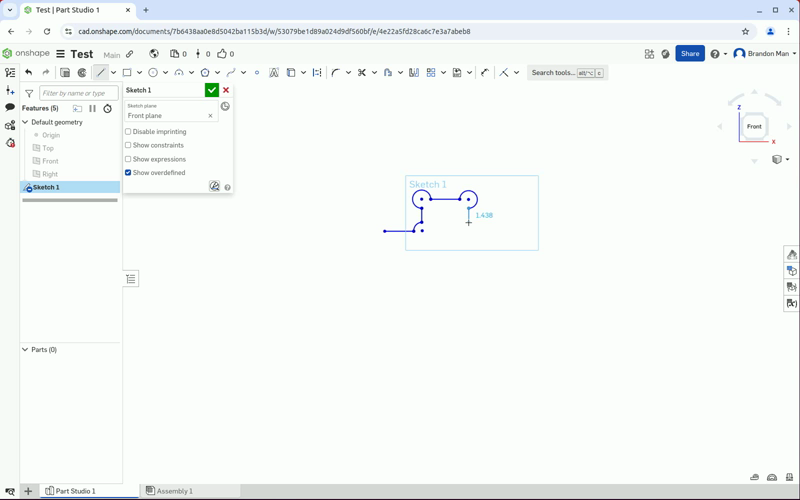
scroll(6)
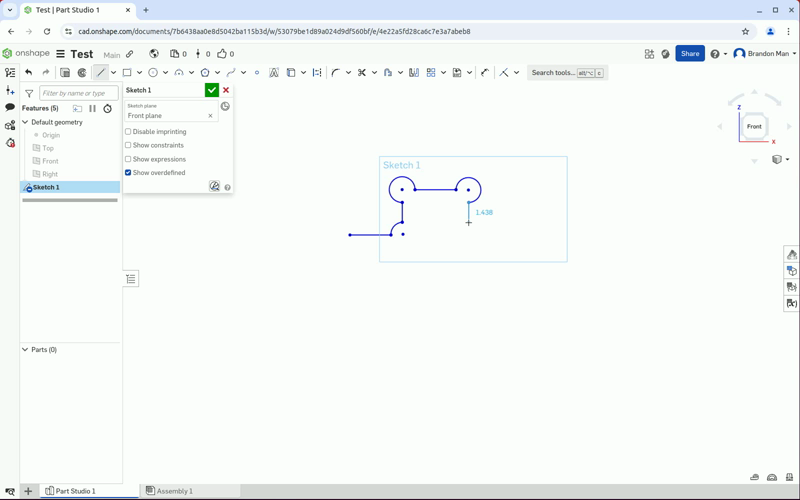
scroll(6)
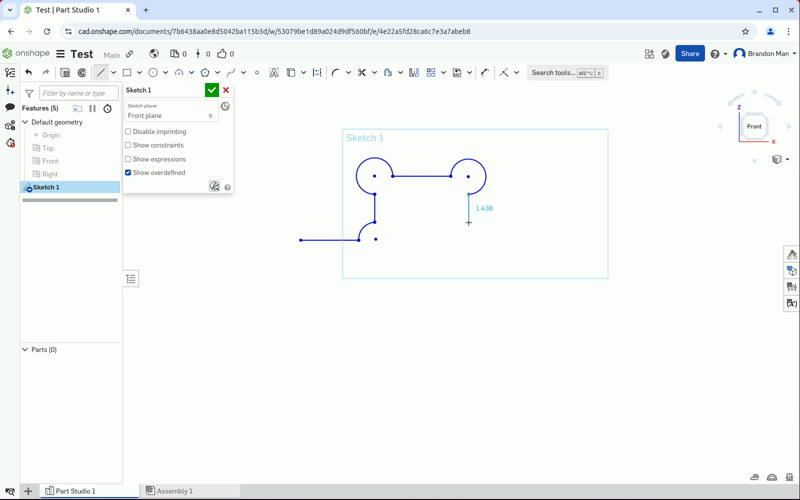
scroll(6)
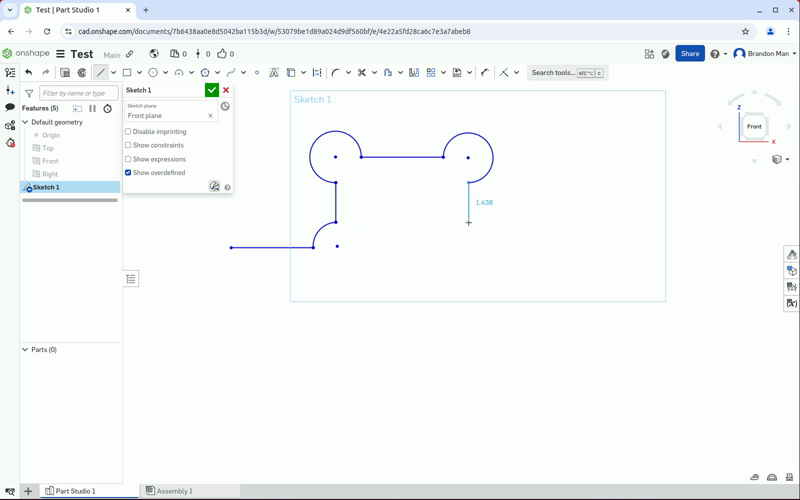
scroll(6)
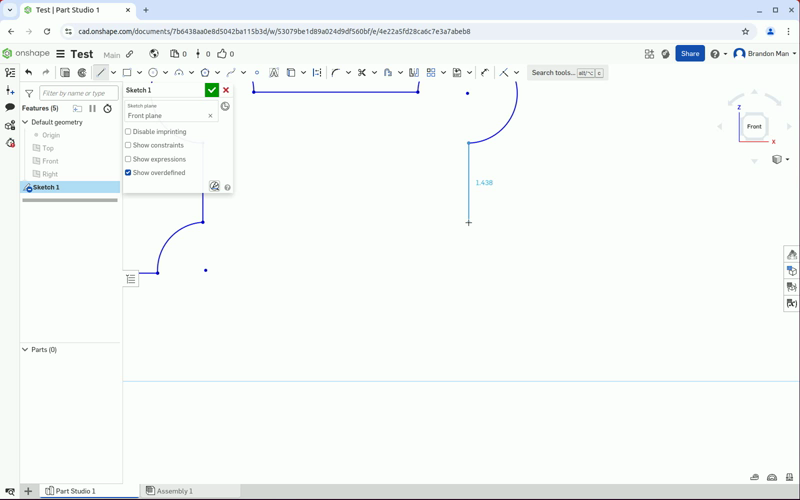
click(468, 222)
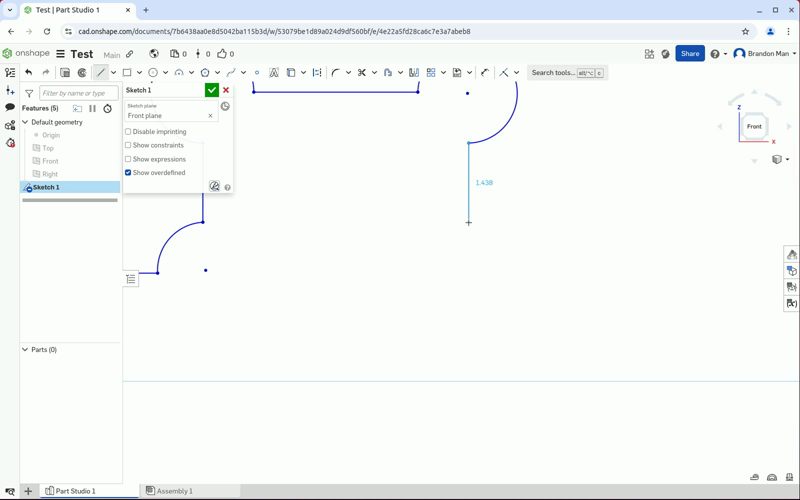
scroll(-6)
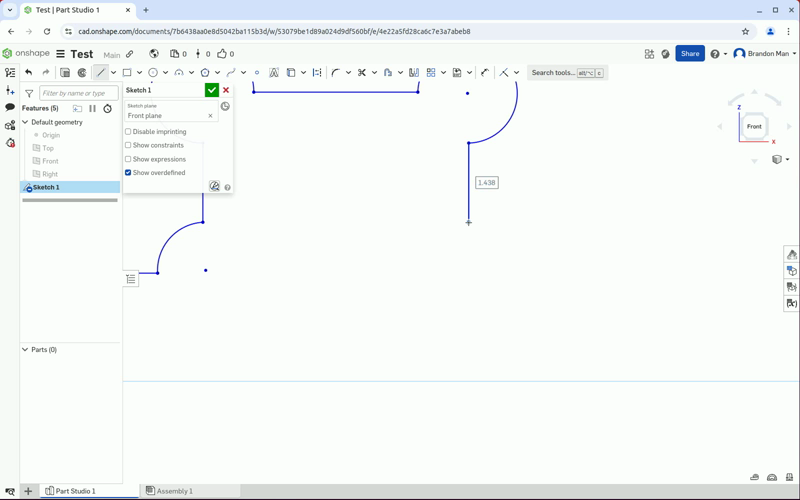
scroll(-6)
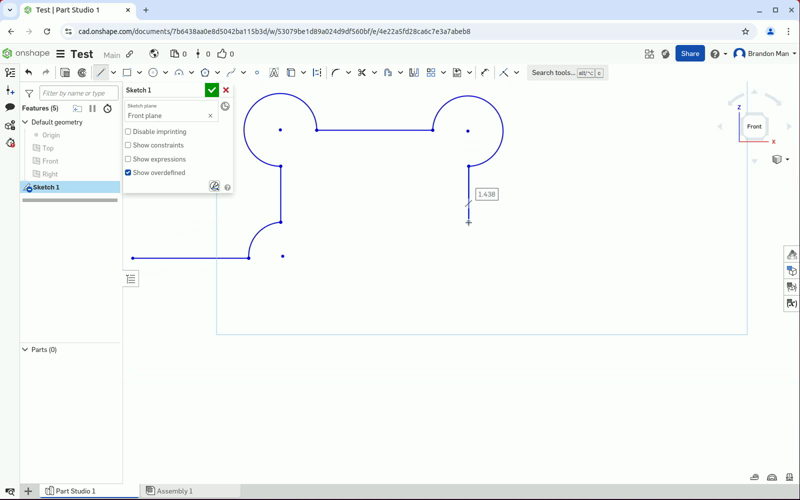
scroll(-6)
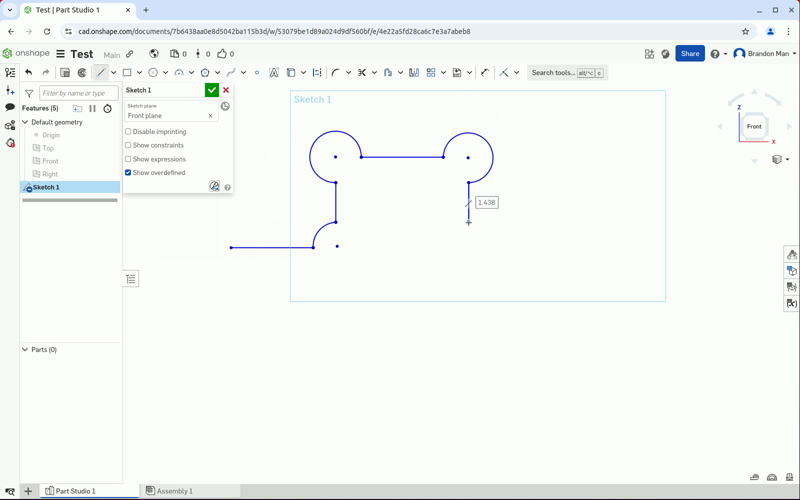
scroll(-6)
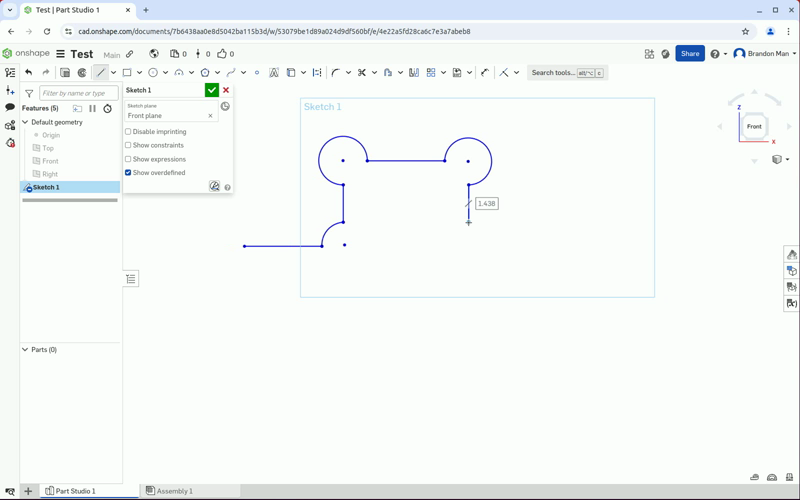
scroll(-6)
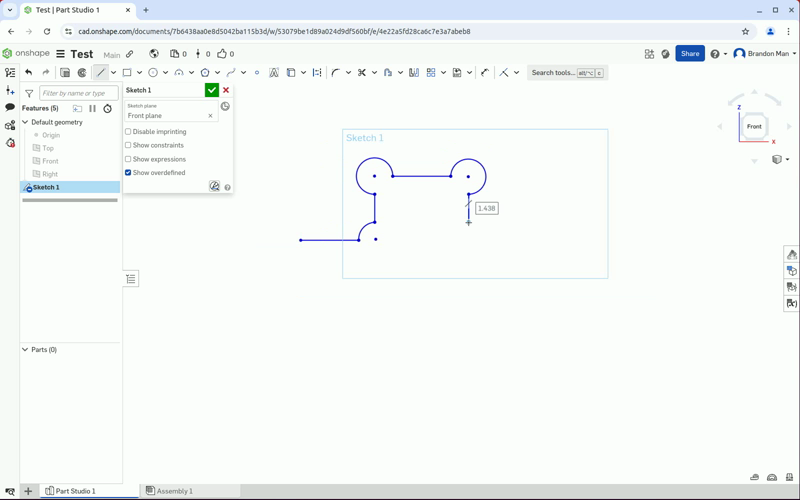
scroll(-6)
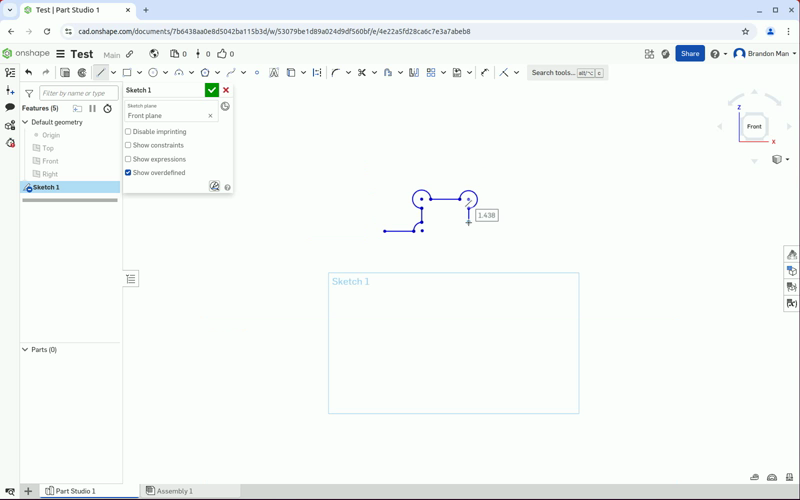
scroll(-6)
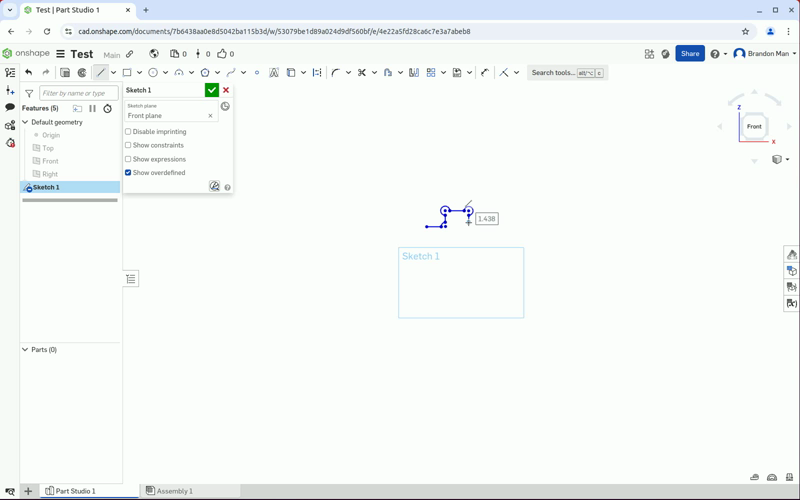
key_up(shift)
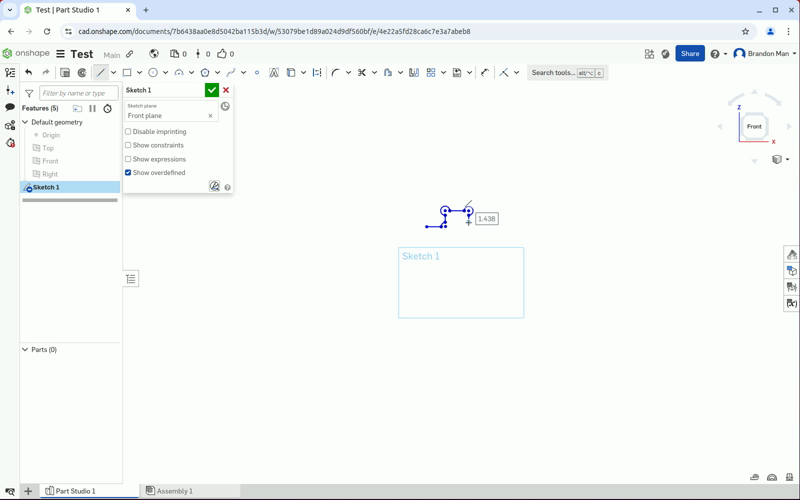
key(esc)
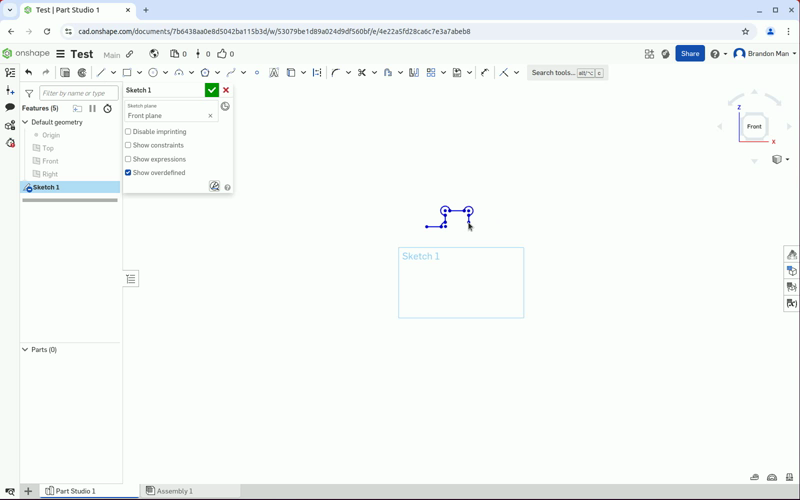
key(a)
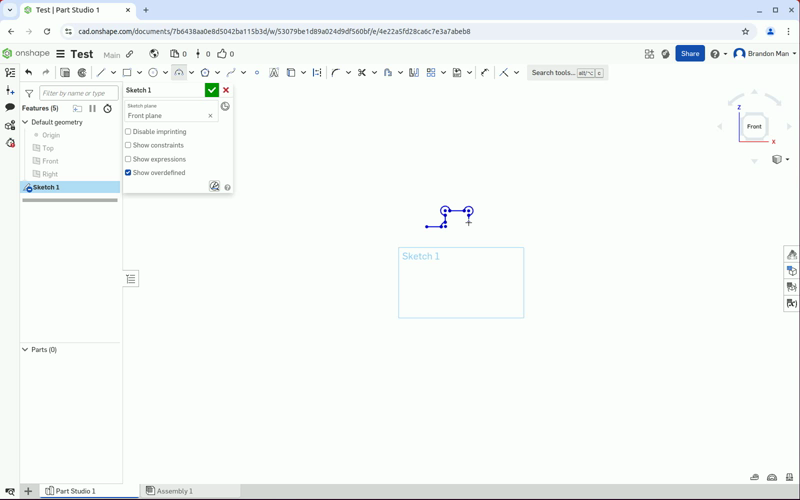
mouse_move(468, 222)
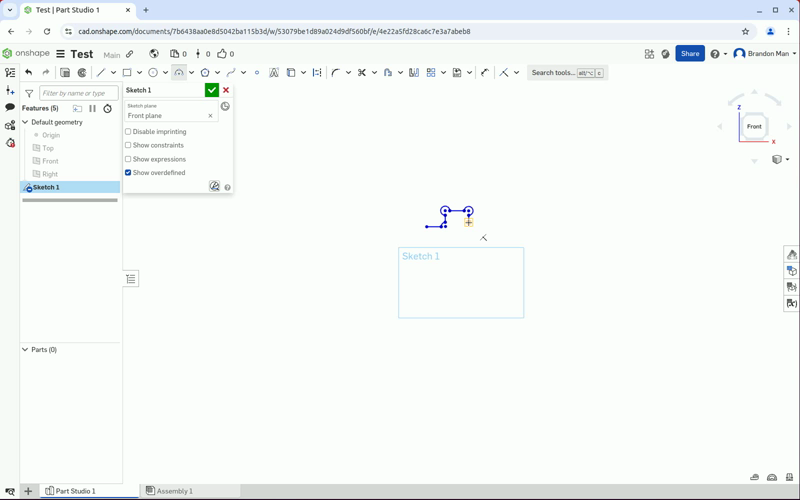
click(468, 222)
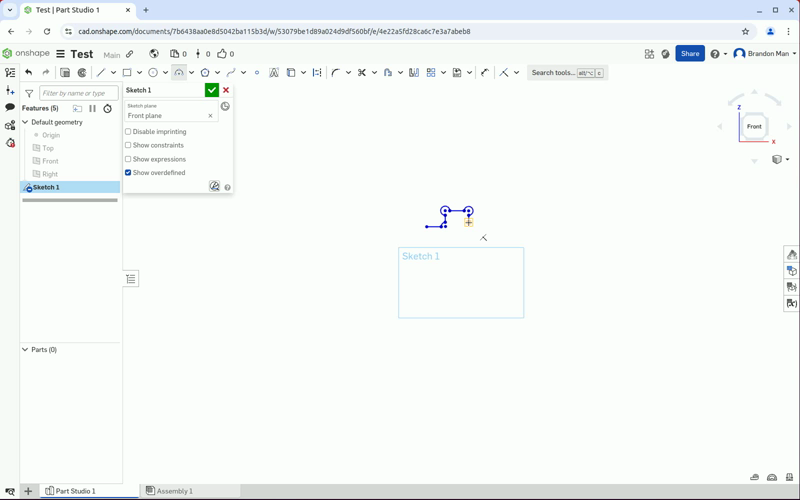
key_down(shift)
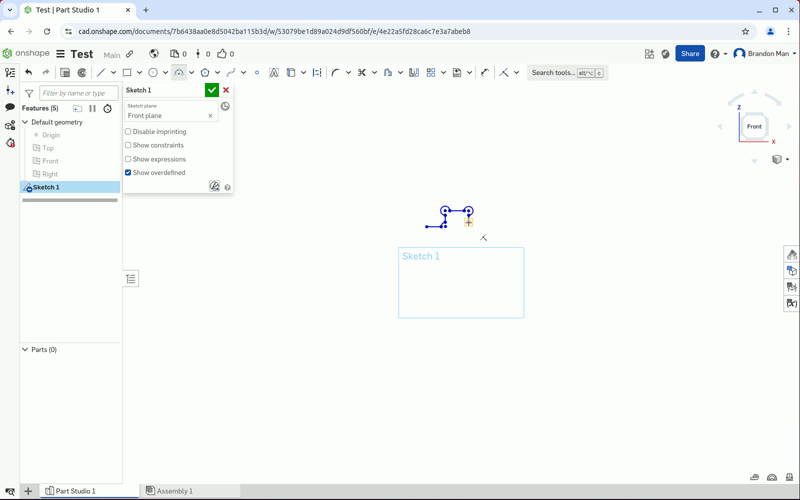
mouse_move(472, 226)
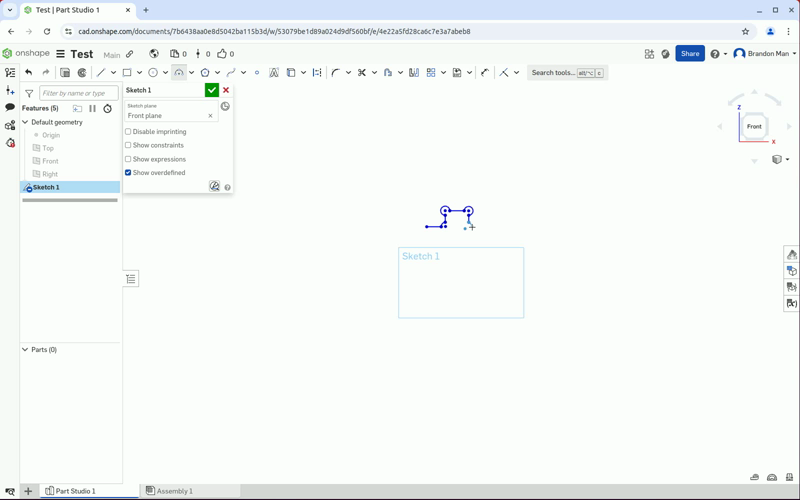
scroll(6)
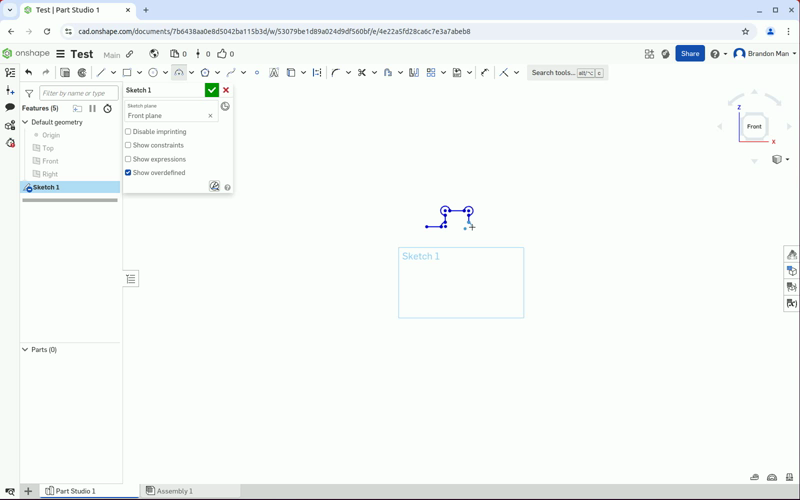
scroll(6)
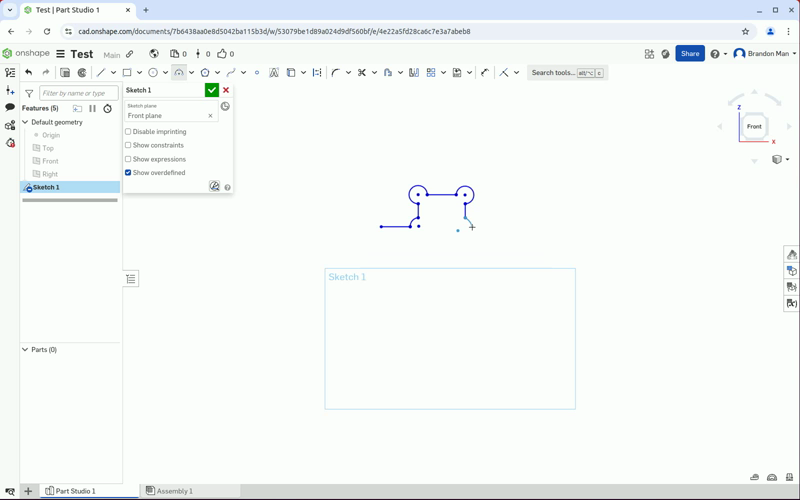
scroll(6)
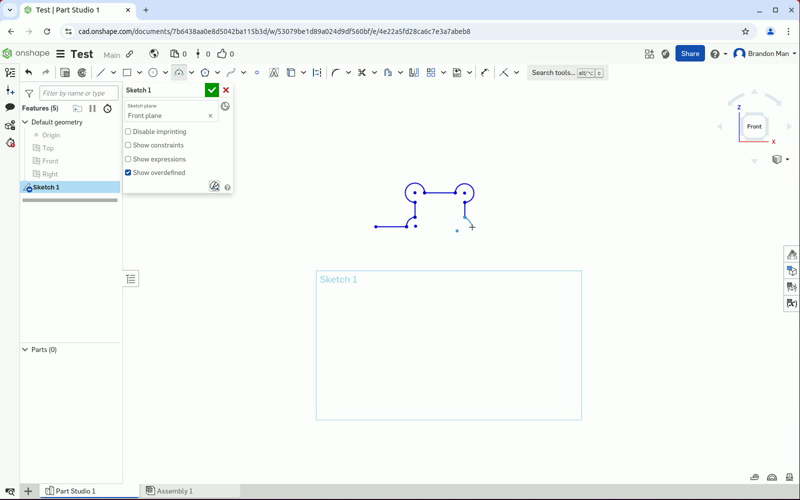
scroll(6)
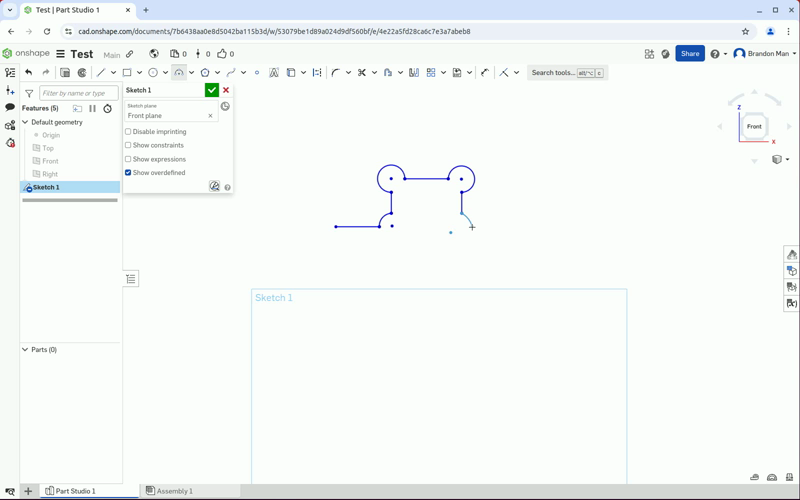
scroll(6)
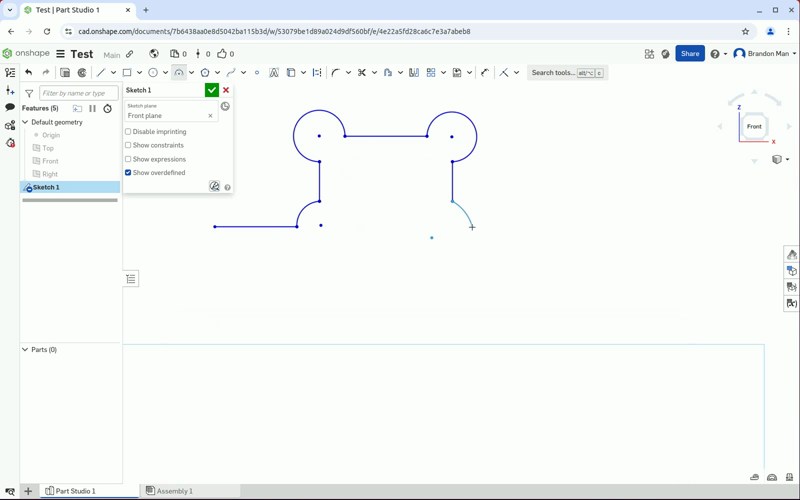
scroll(6)
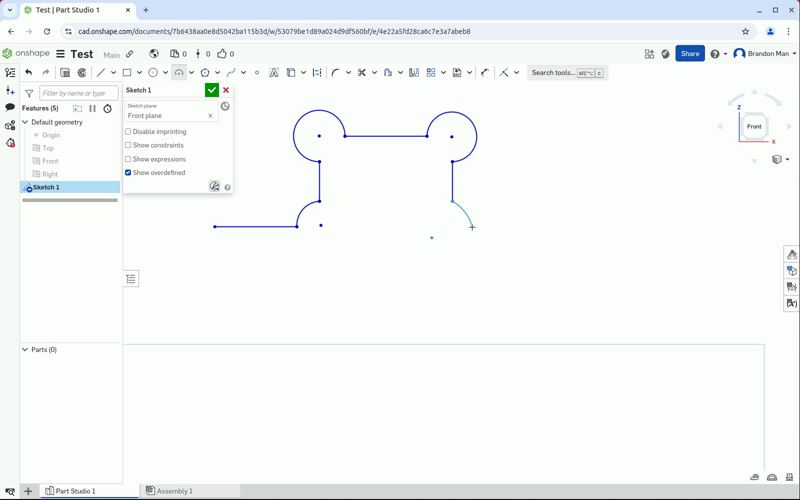
scroll(6)
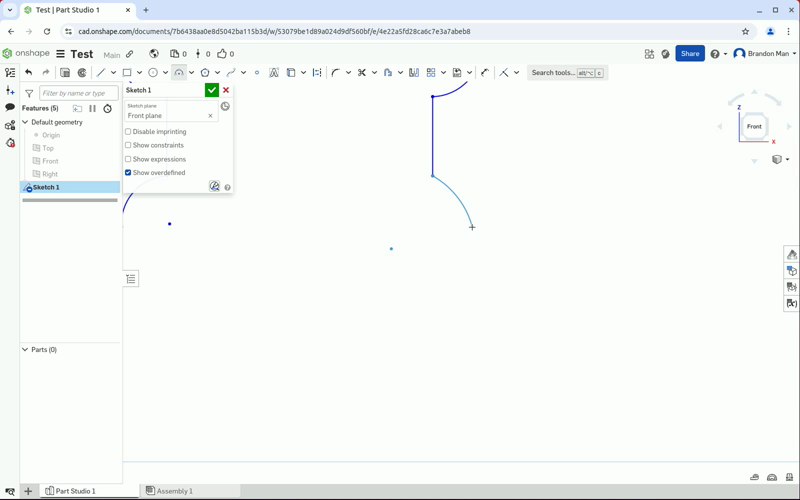
click(472, 226)
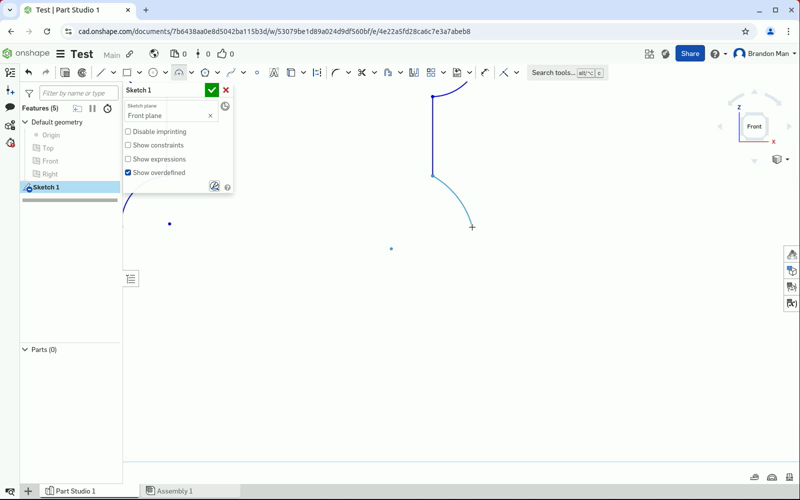
scroll(-6)
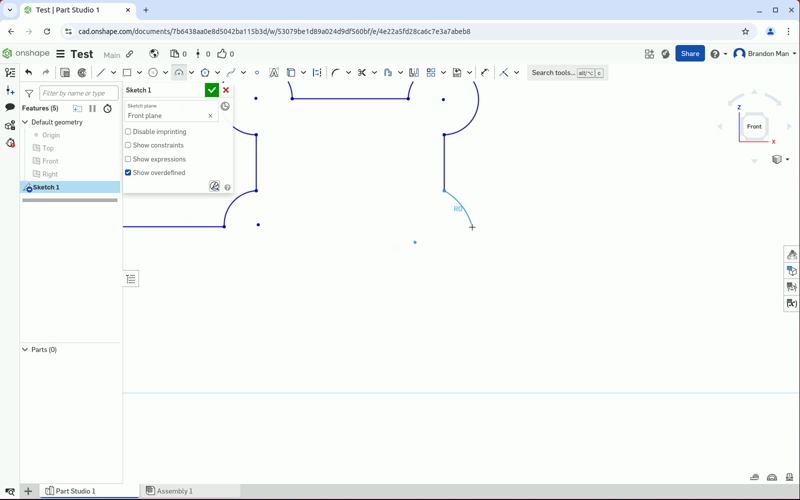
scroll(-6)
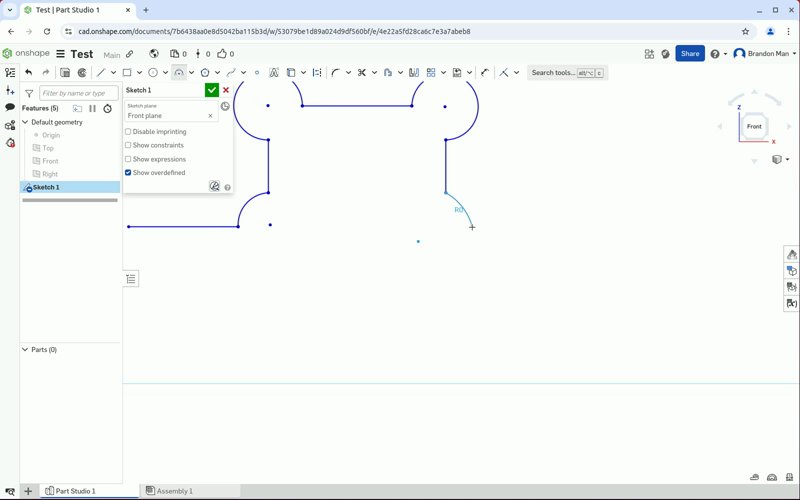
scroll(-6)
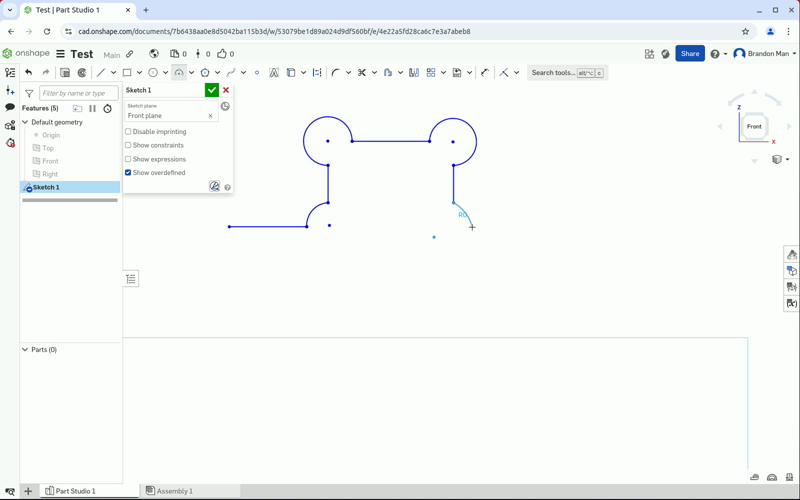
scroll(-6)
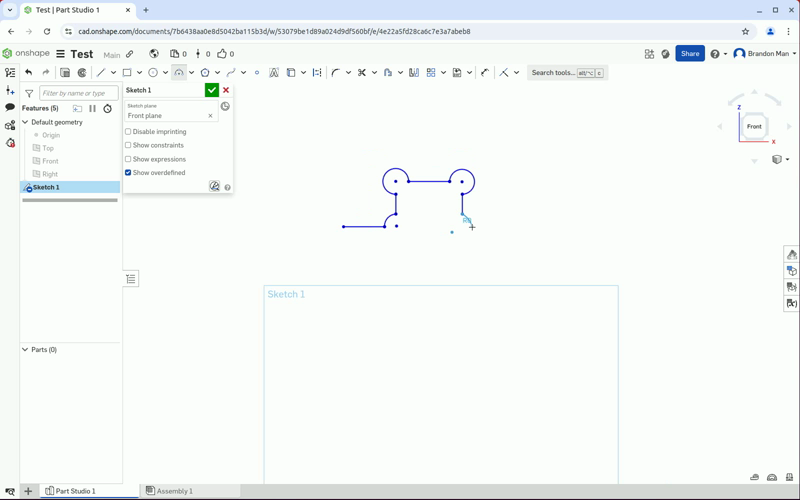
scroll(-6)
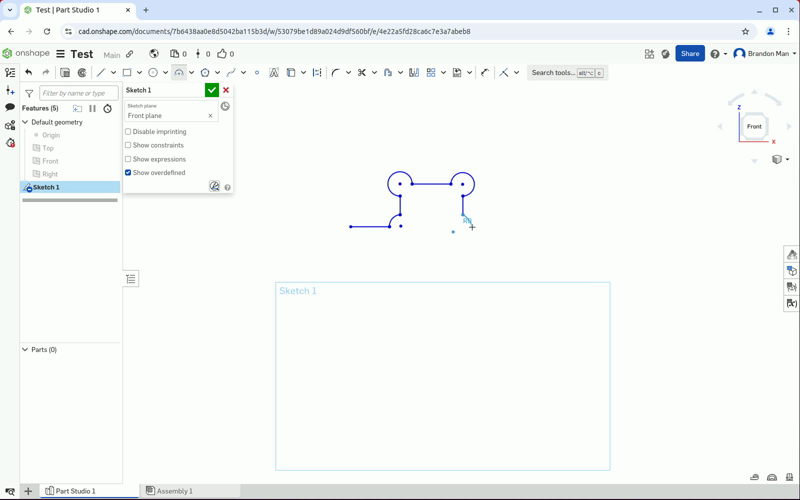
scroll(-6)
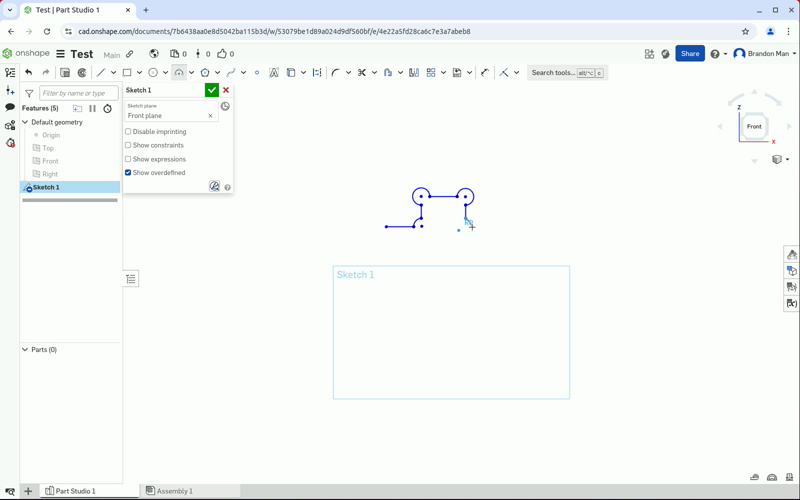
scroll(-6)
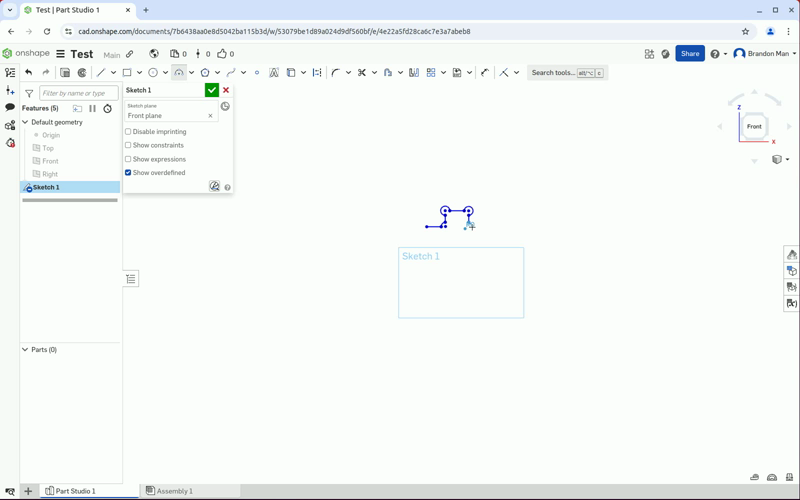
mouse_move(471, 223)
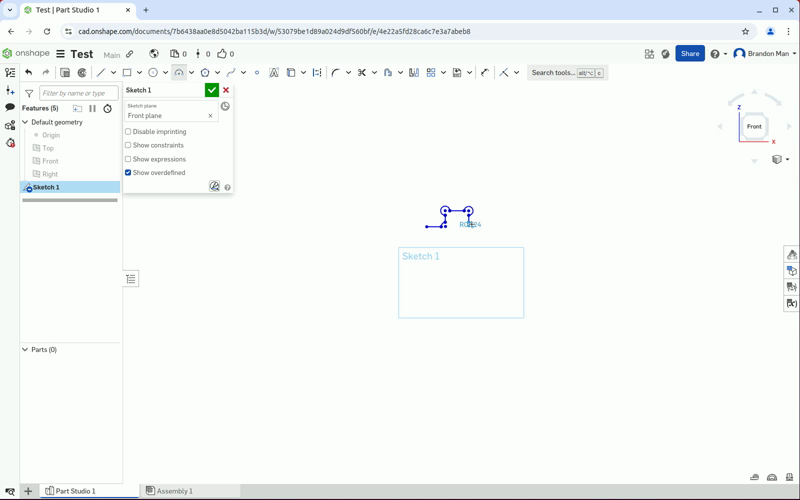
scroll(6)
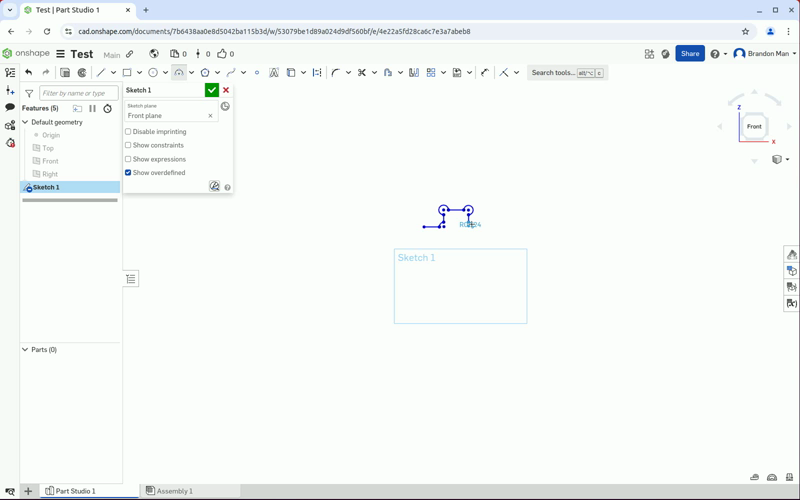
scroll(6)
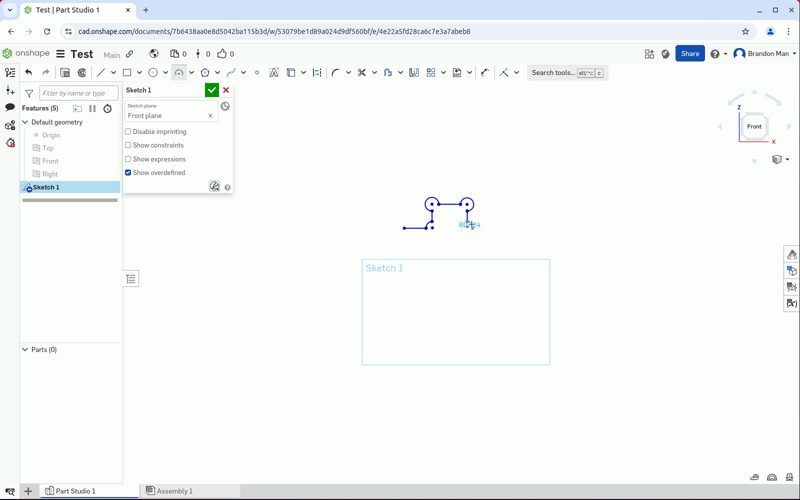
scroll(6)
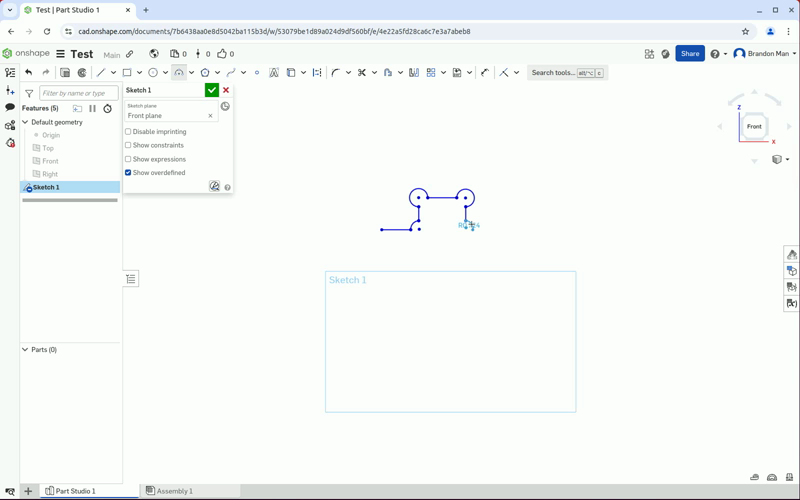
scroll(6)
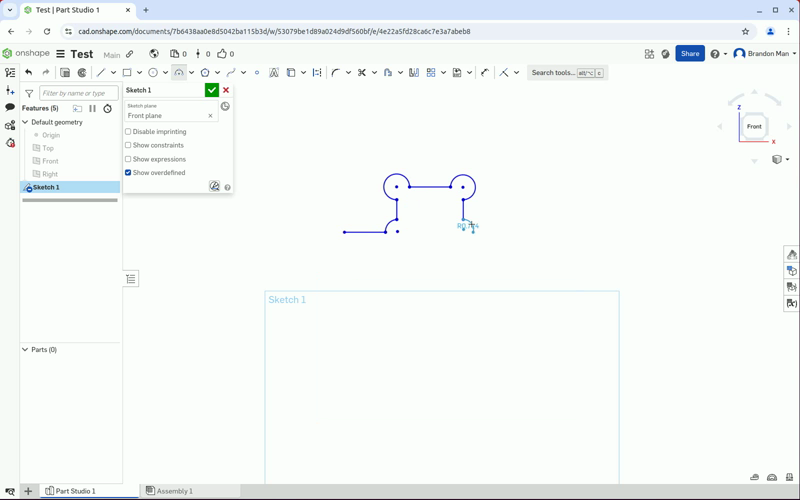
scroll(6)
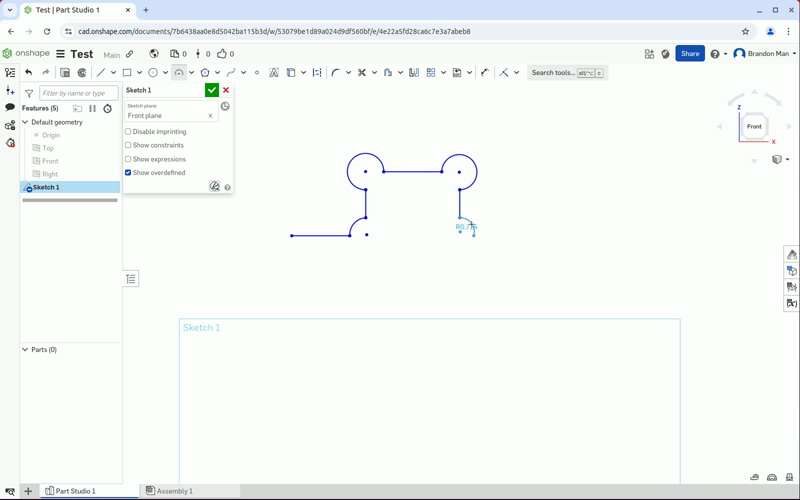
scroll(6)
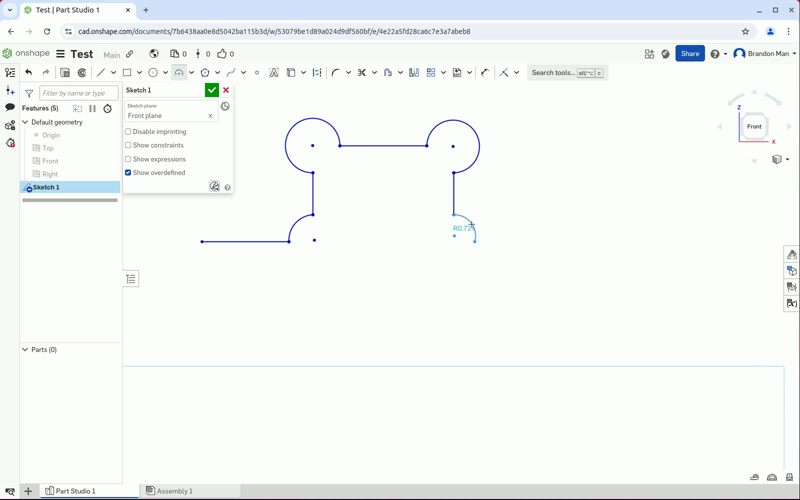
scroll(6)
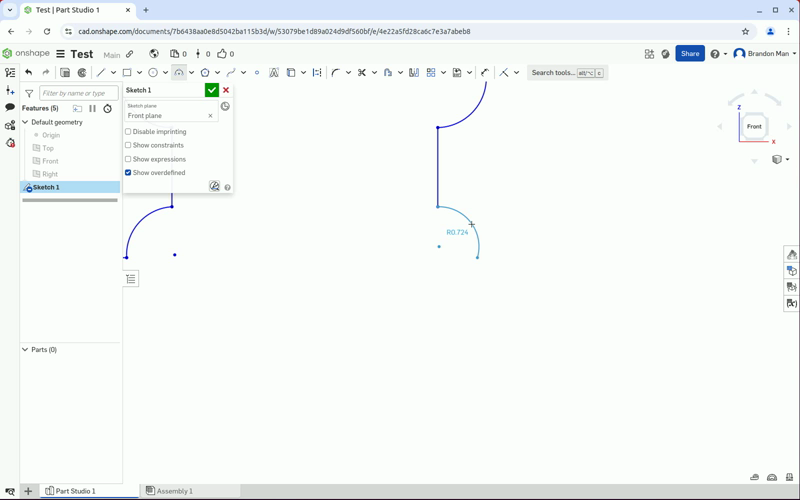
click(471, 223)
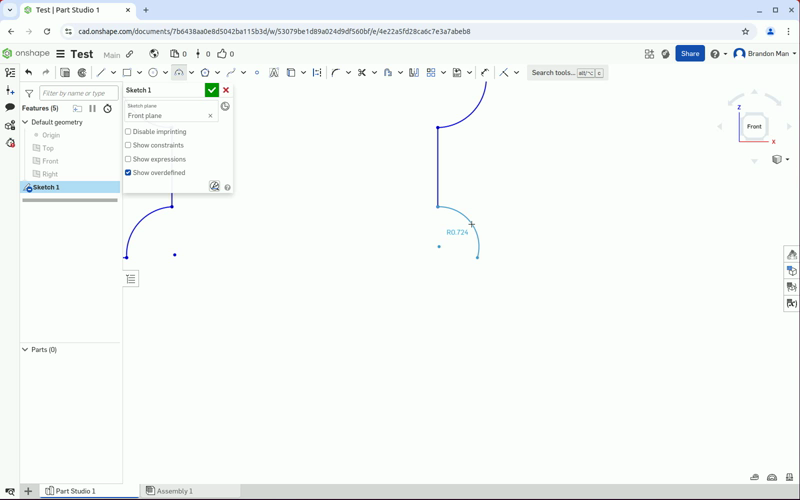
scroll(-6)
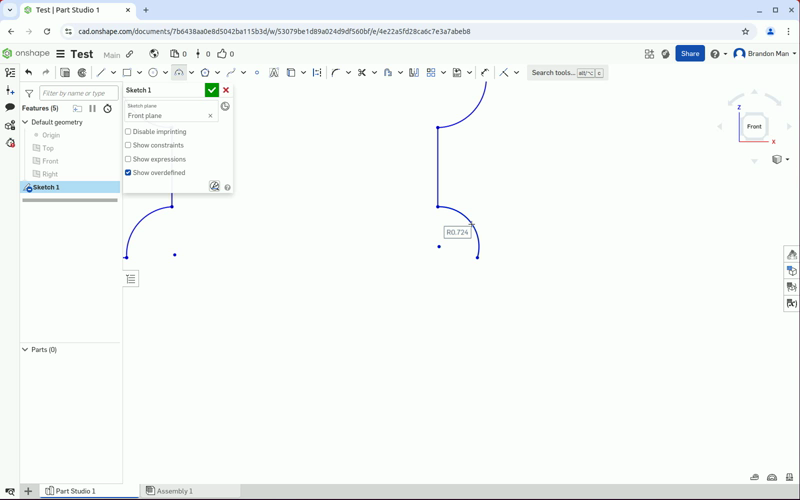
scroll(-6)
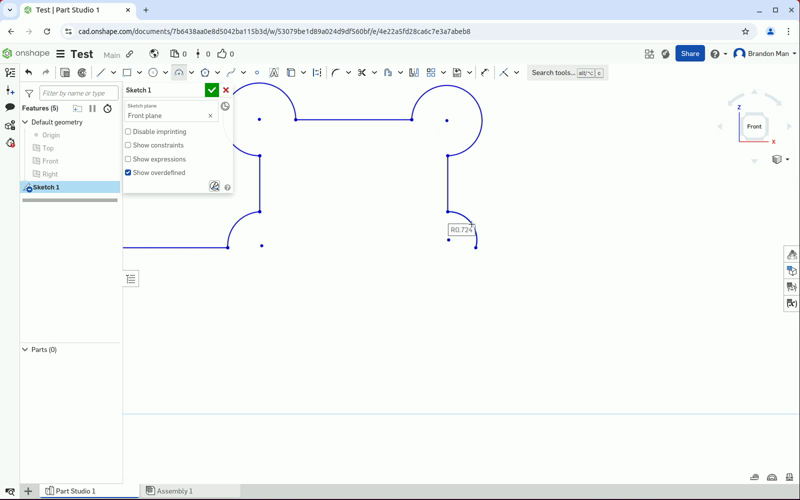
scroll(-6)
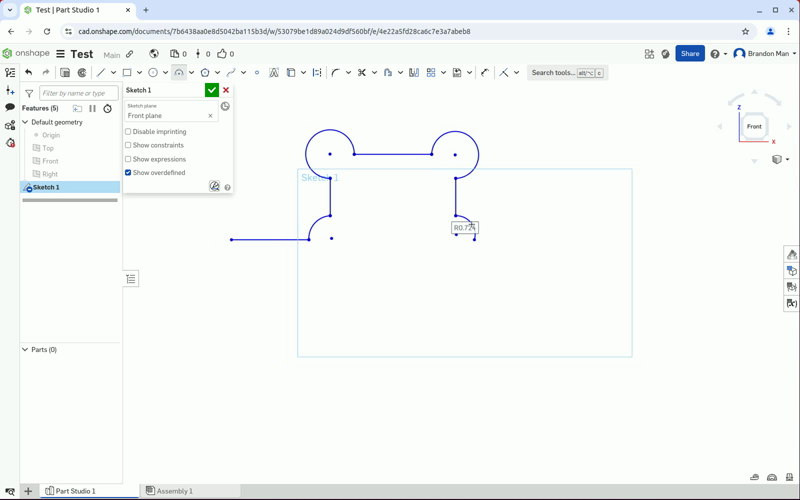
scroll(-6)
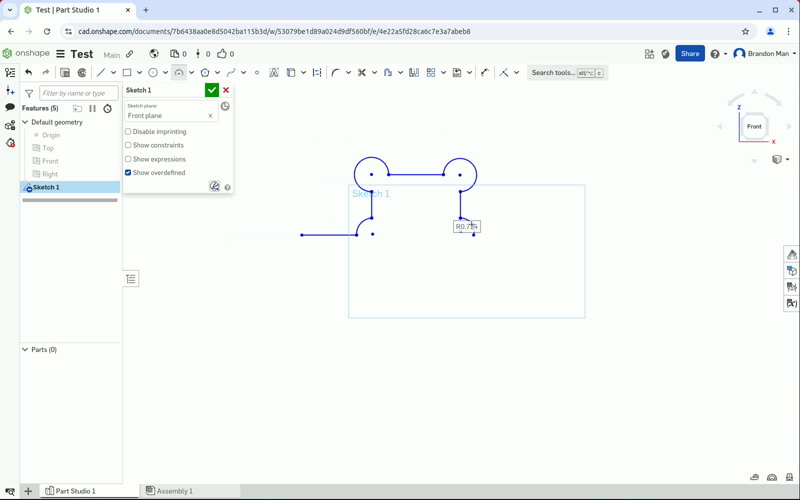
scroll(-6)
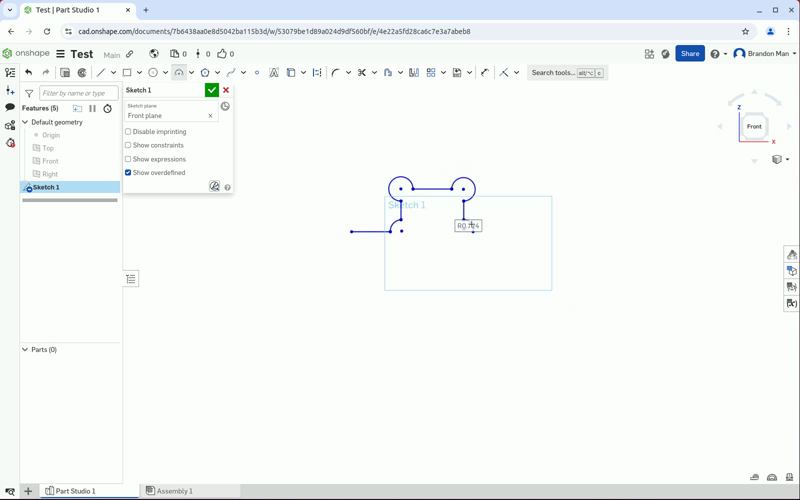
scroll(-6)
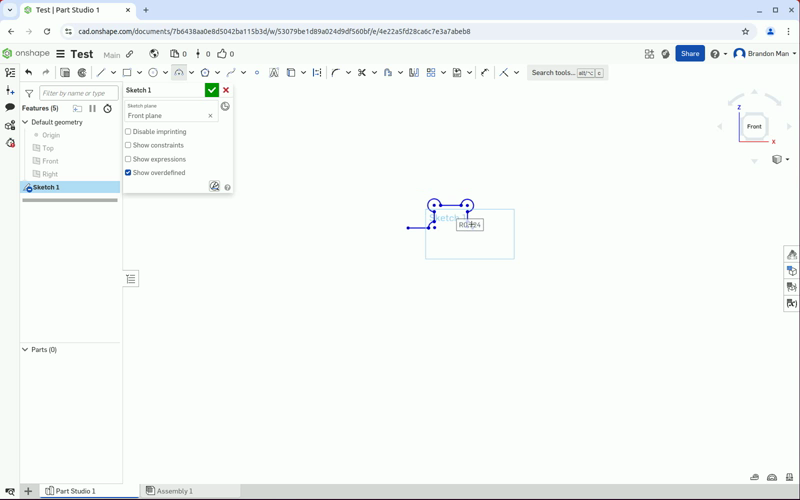
scroll(-6)
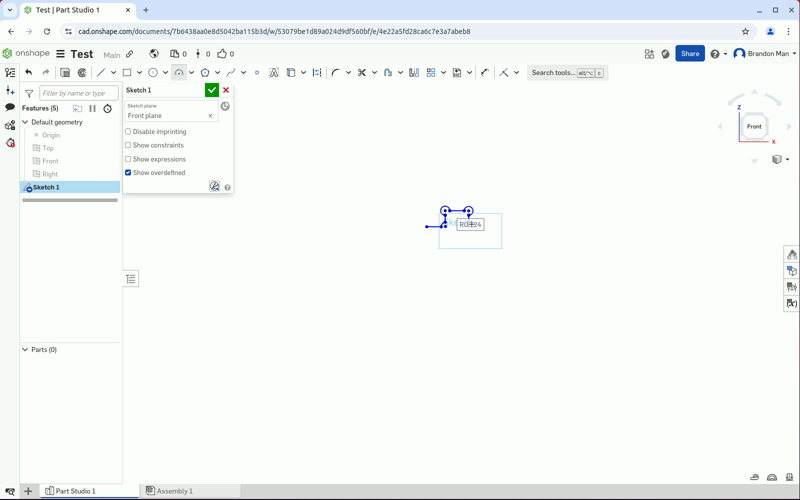
key_up(shift)
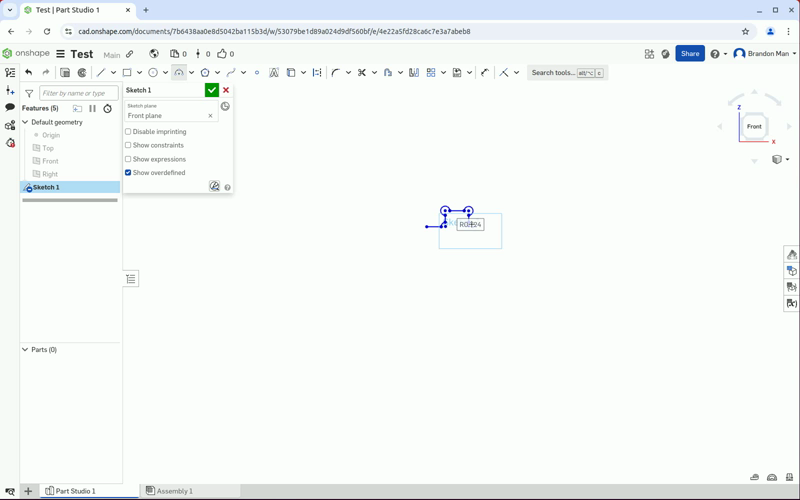
key(esc)
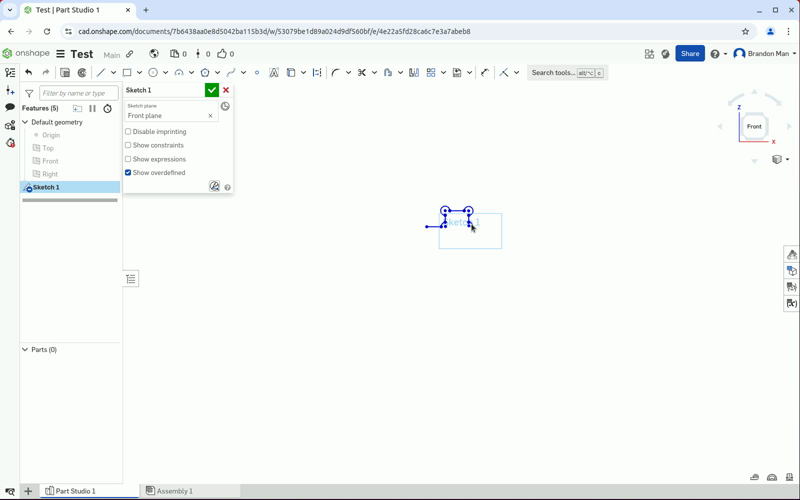
key(l)
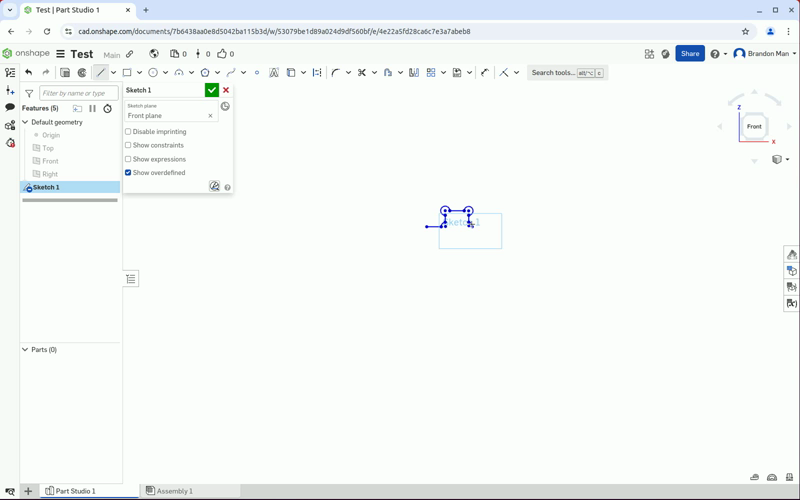
mouse_move(472, 226)
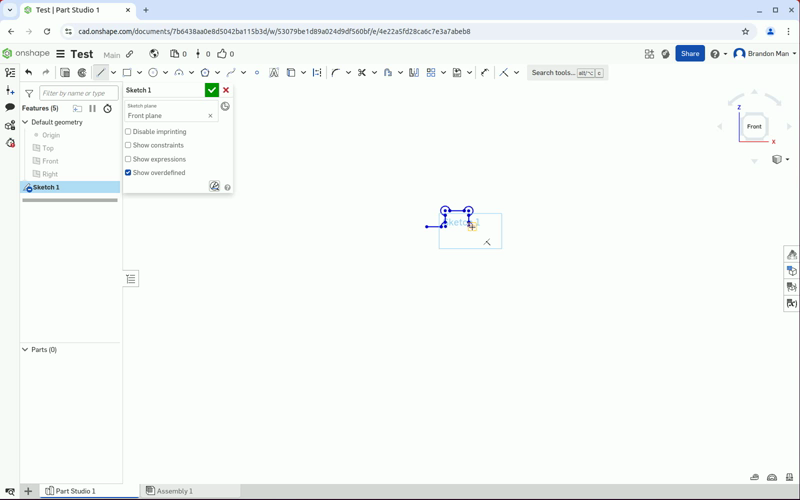
scroll(6)
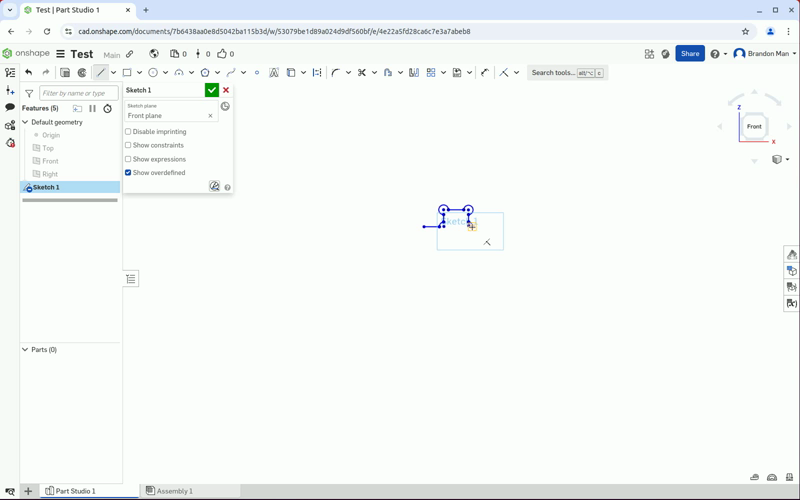
scroll(6)
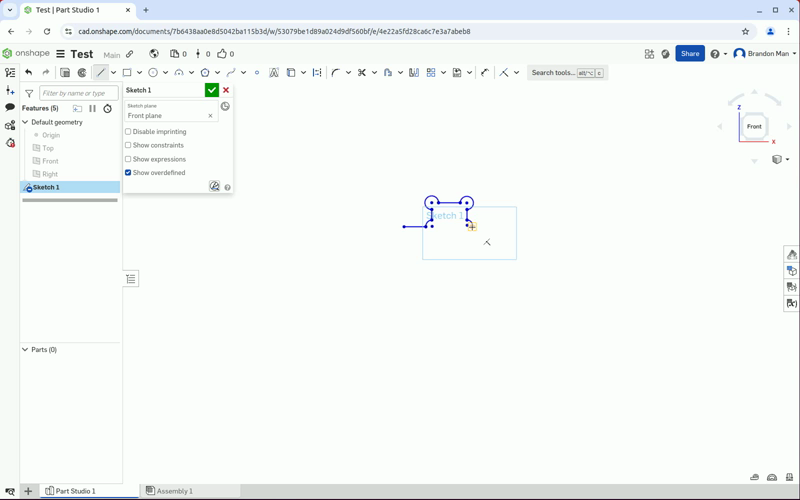
scroll(6)
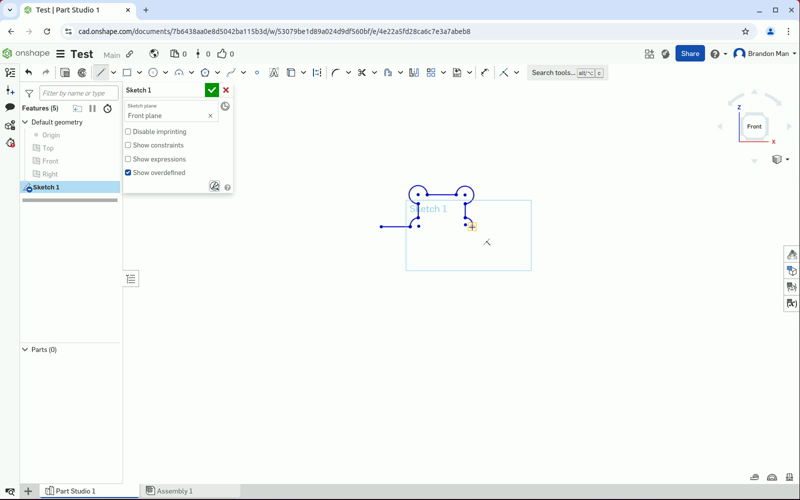
scroll(6)
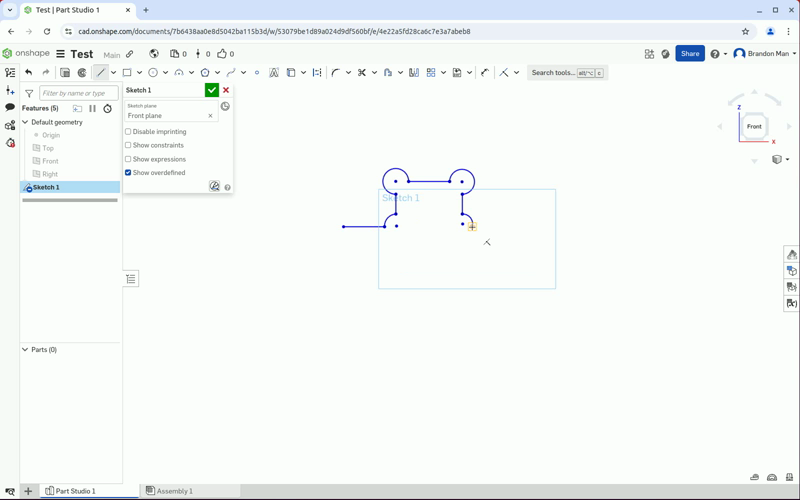
scroll(6)
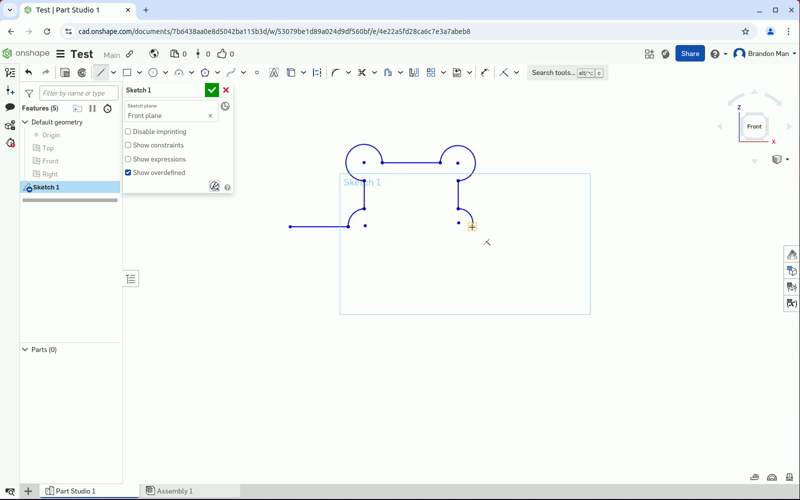
scroll(6)
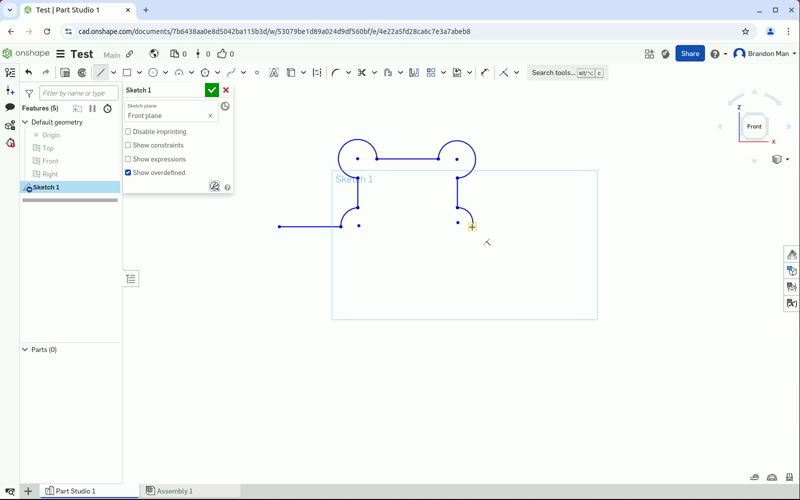
scroll(6)
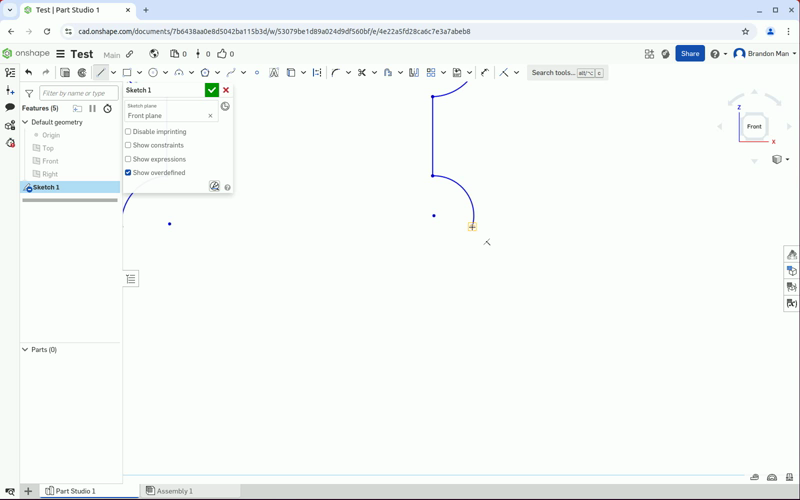
click(472, 226)
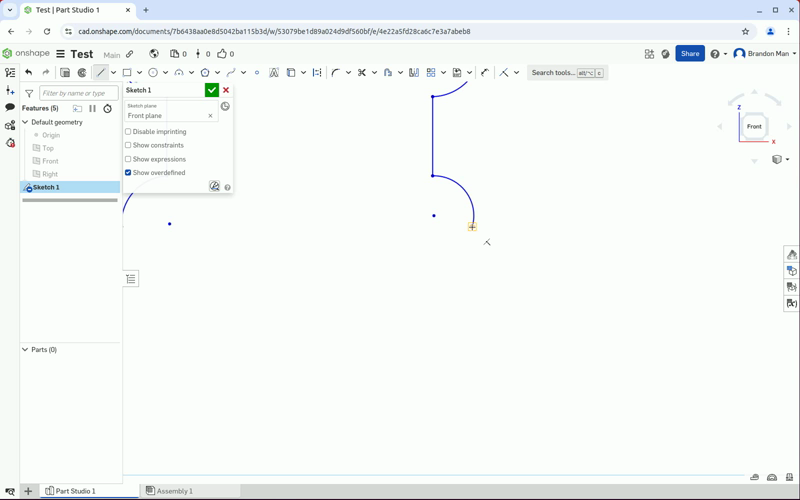
scroll(-6)
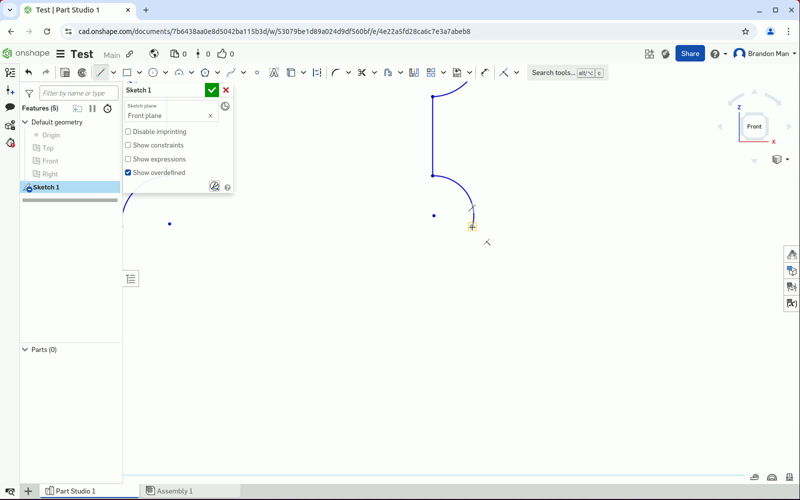
scroll(-6)
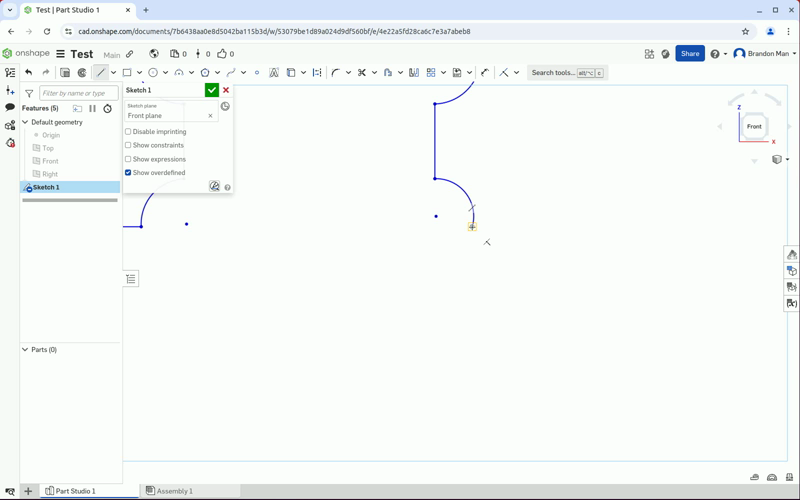
scroll(-6)
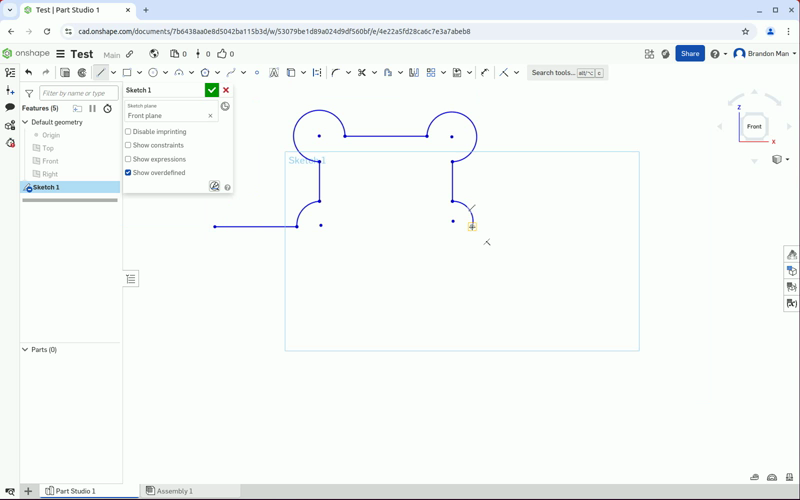
scroll(-6)
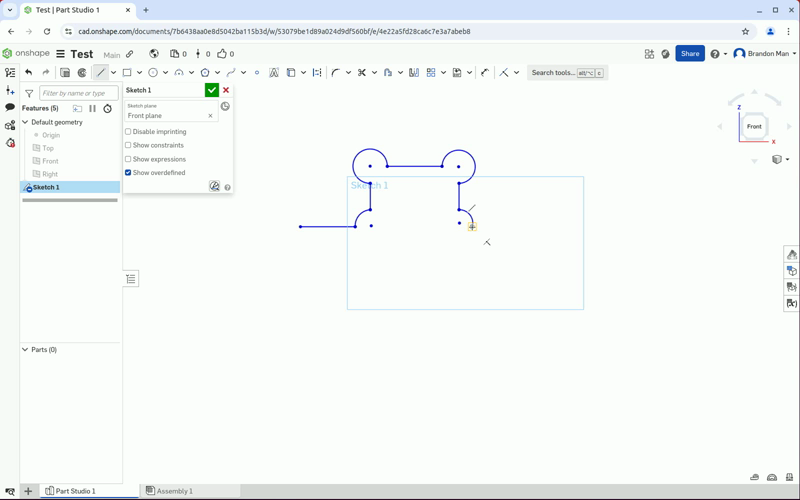
scroll(-6)
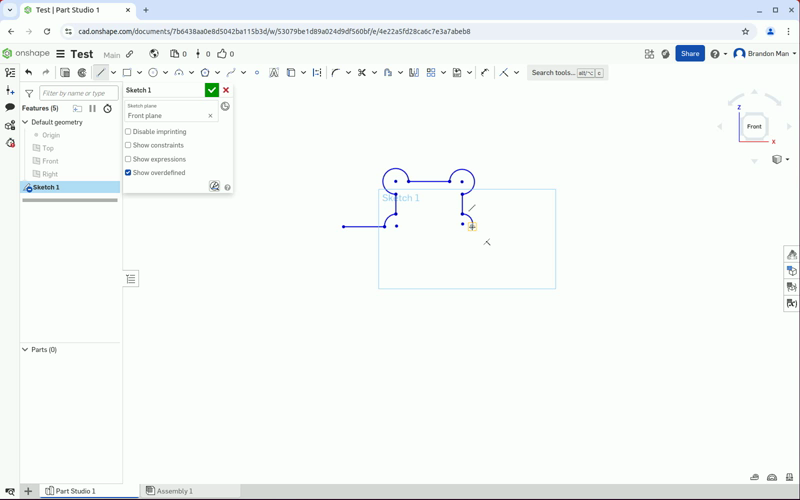
scroll(-6)
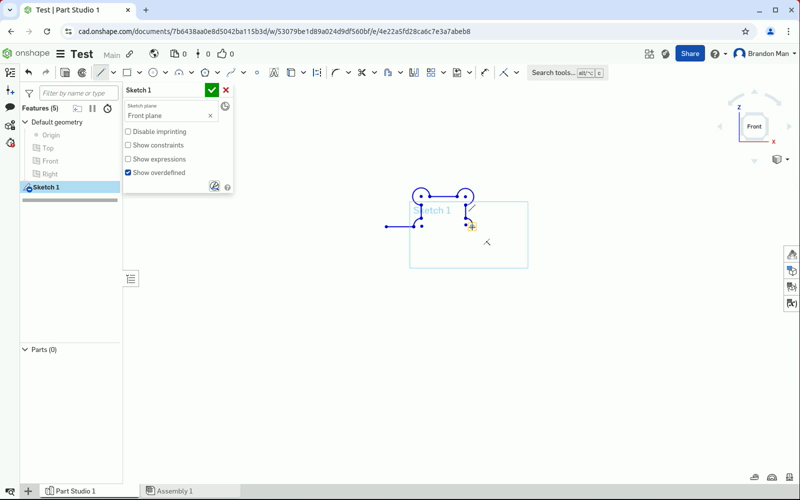
scroll(-6)
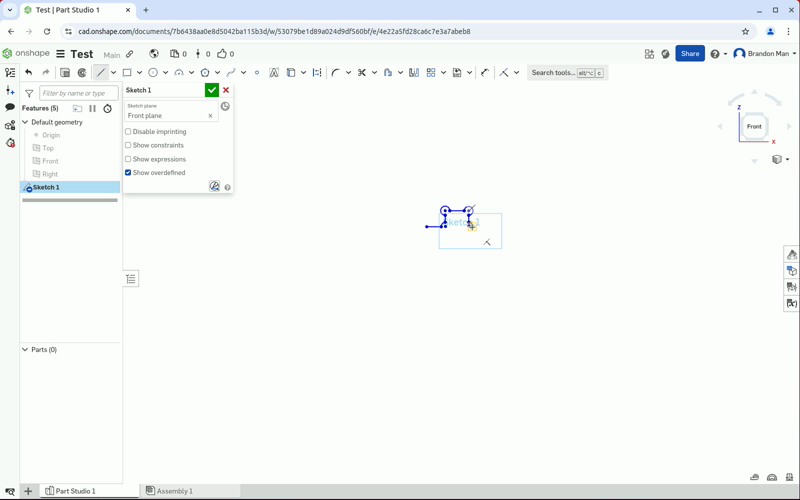
key_down(shift)
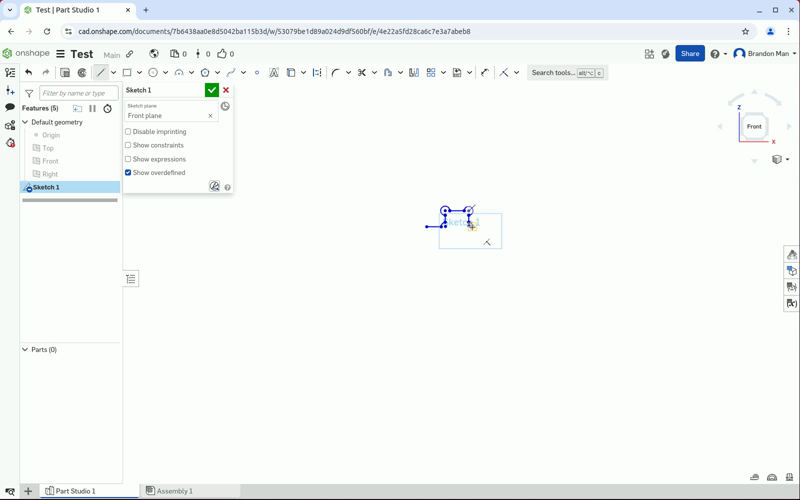
mouse_move(502, 226)
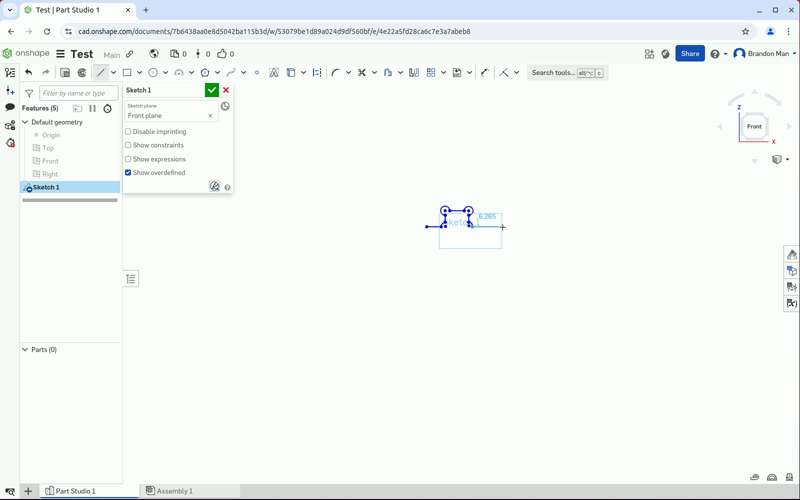
mouse_move(487, 226)
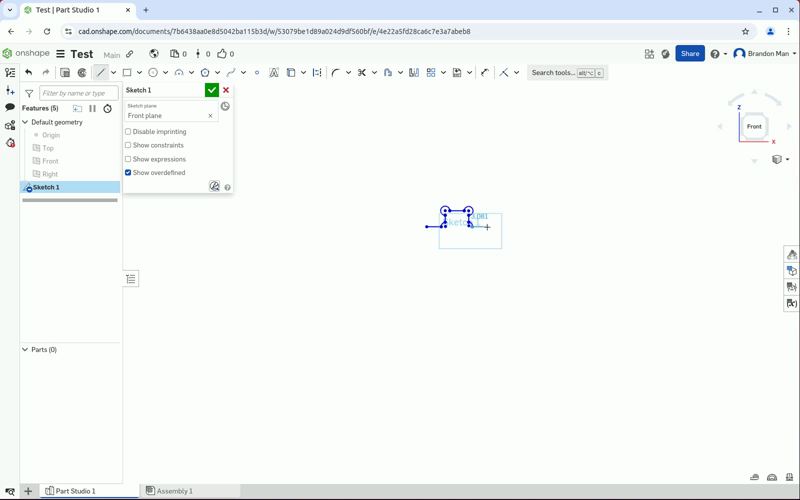
click(487, 226)
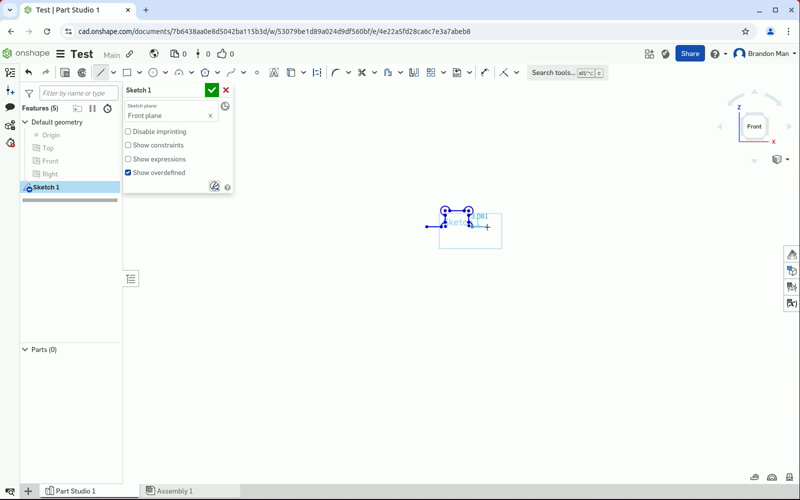
key_up(shift)
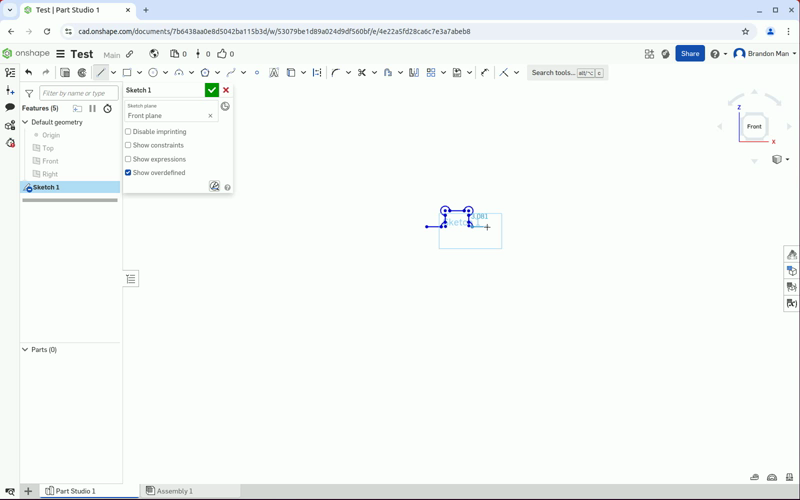
key_down(shift)
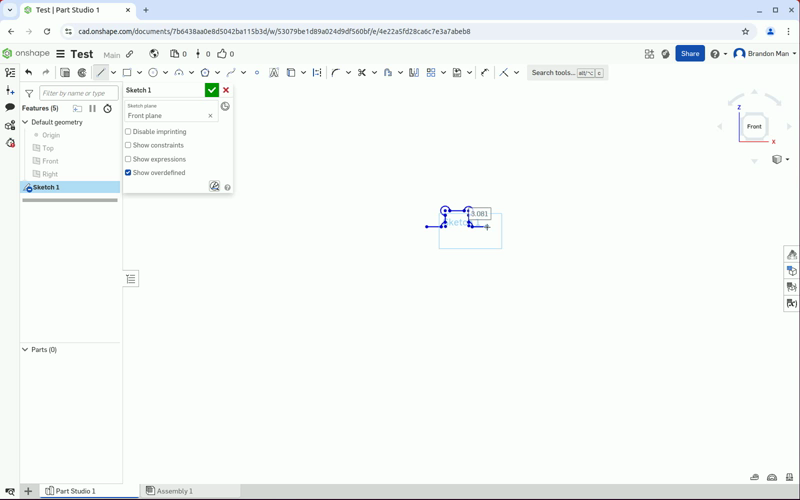
mouse_move(517, 226)
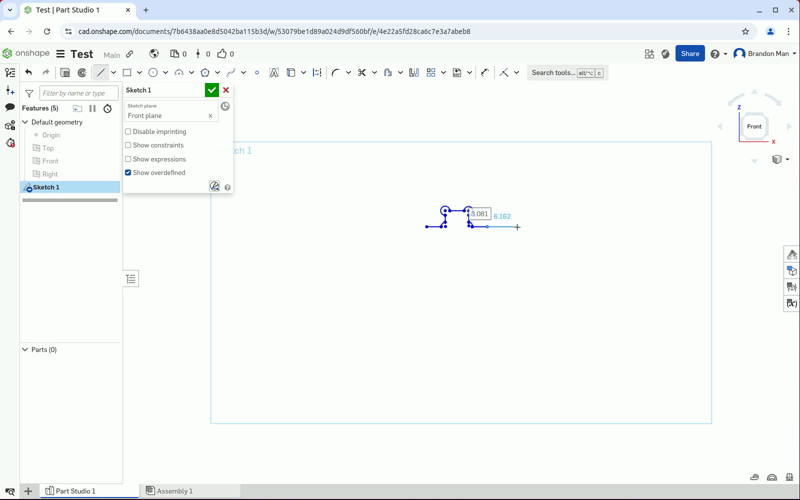
mouse_move(487, 195)
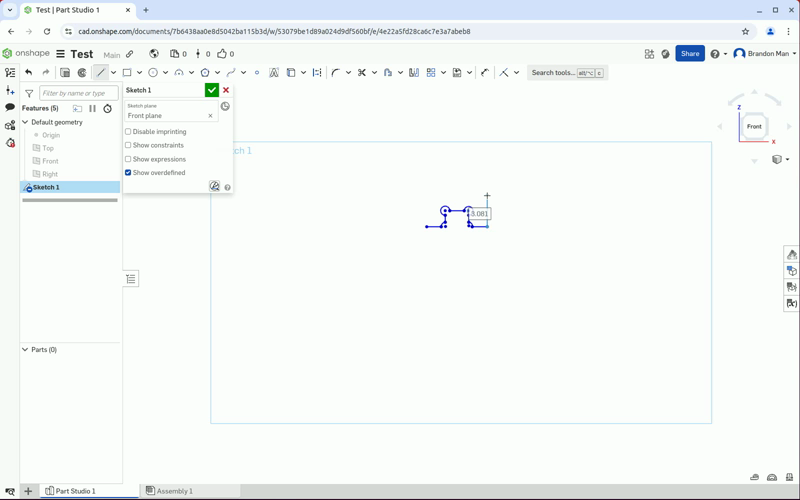
click(487, 195)
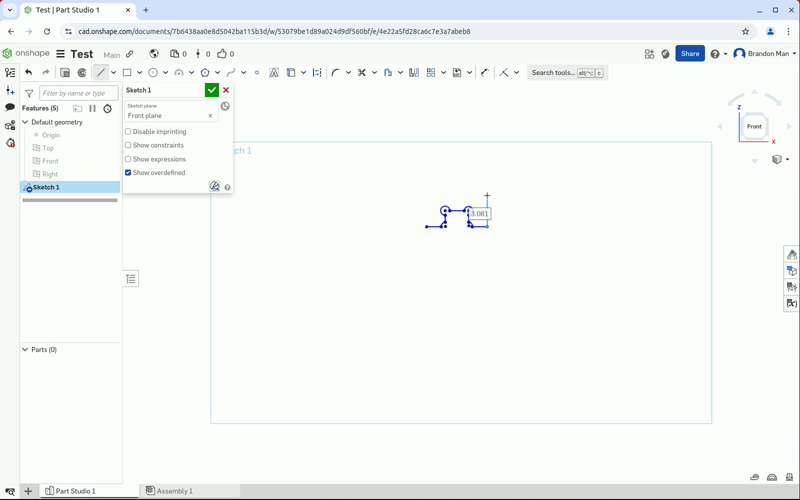
key_up(shift)
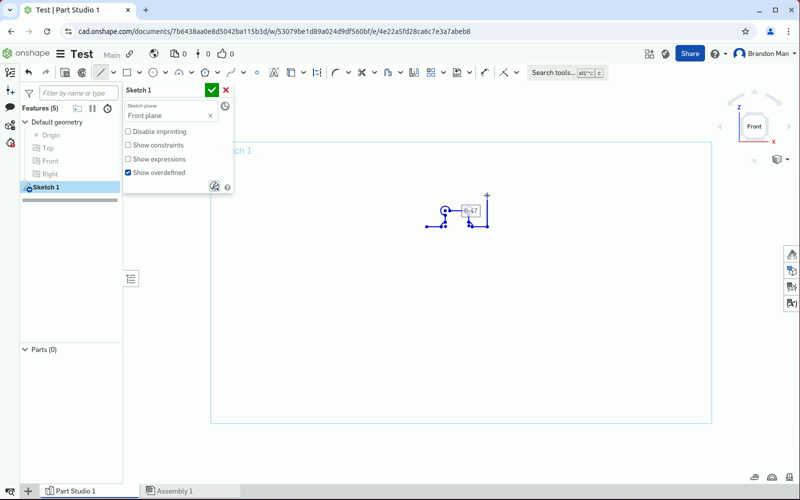
key_down(shift)
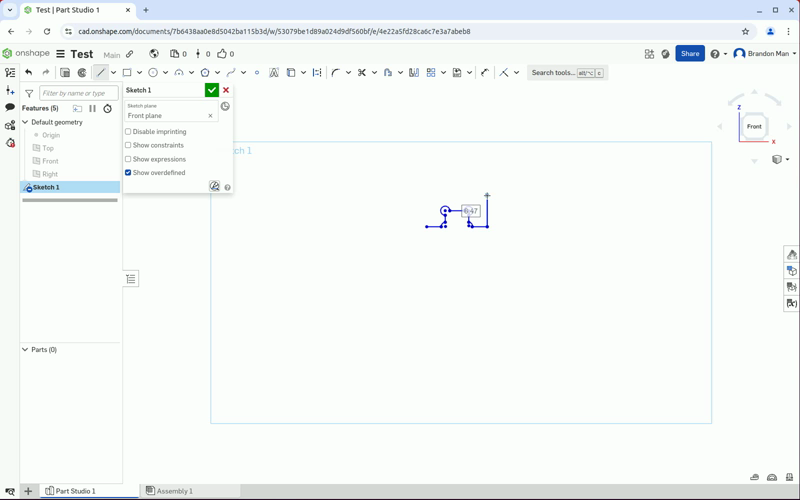
mouse_move(426, 195)
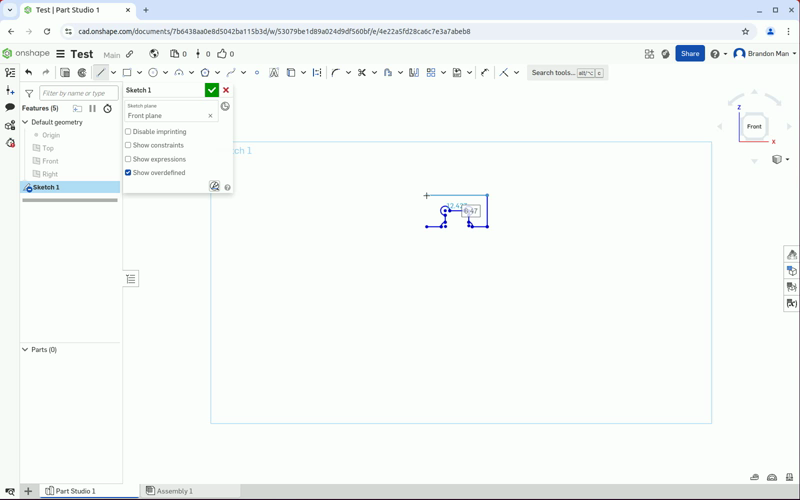
click(426, 195)
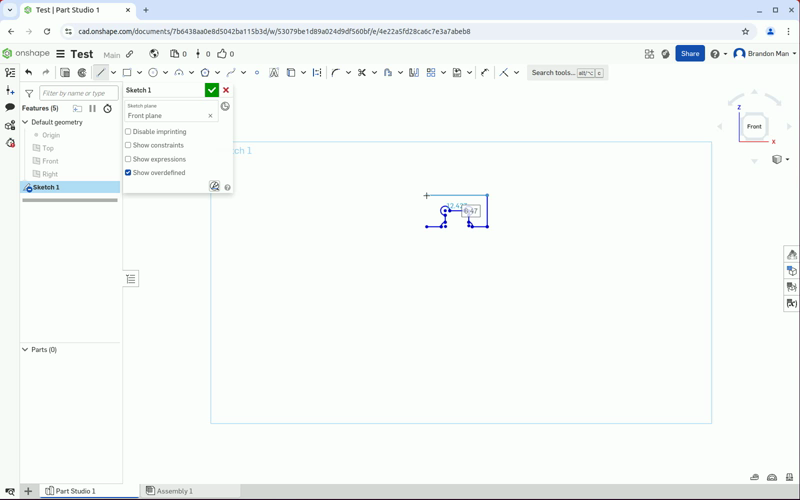
key_up(shift)
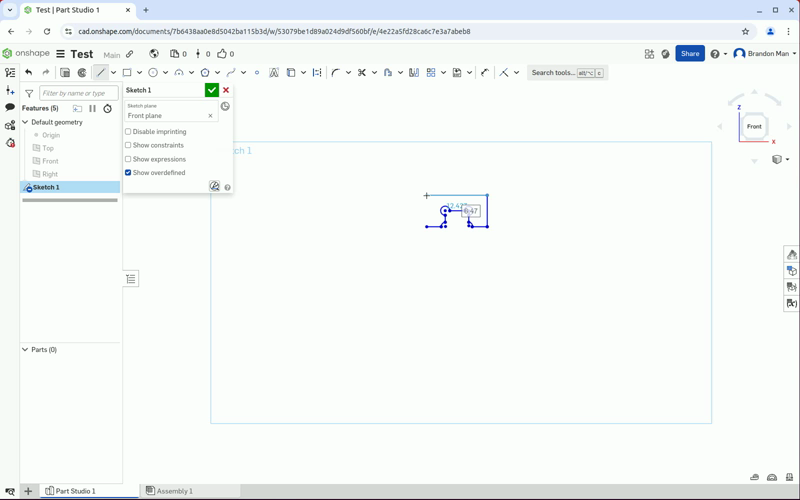
mouse_move(456, 195)
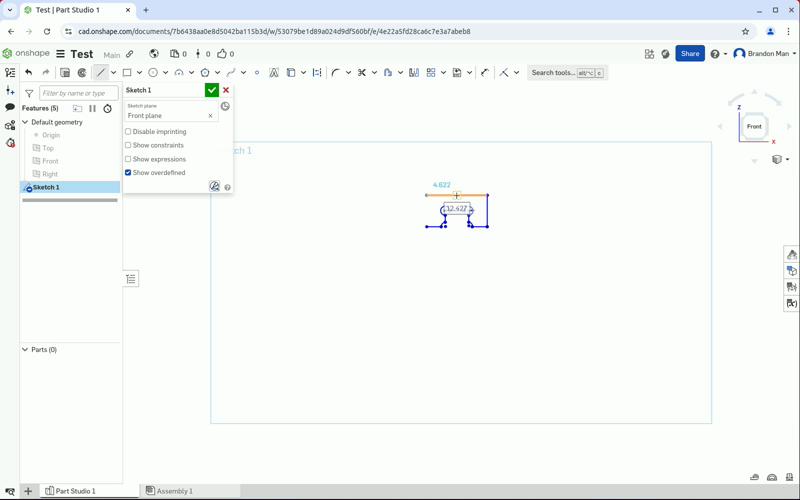
key_down(shift)
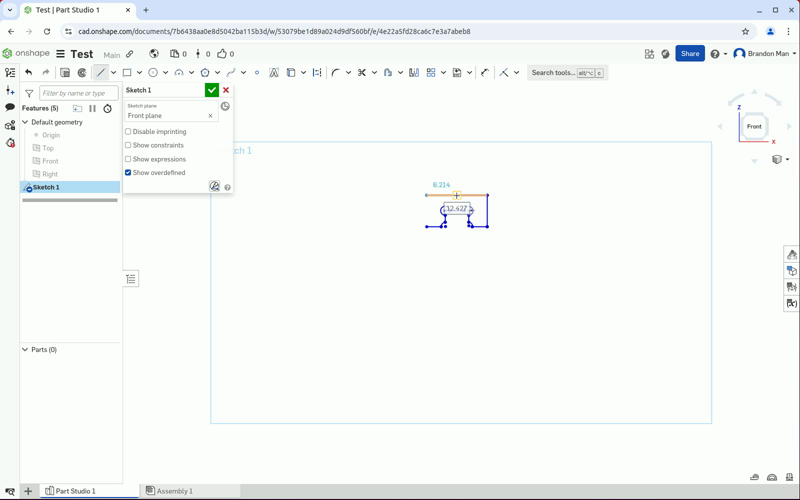
mouse_move(426, 226)
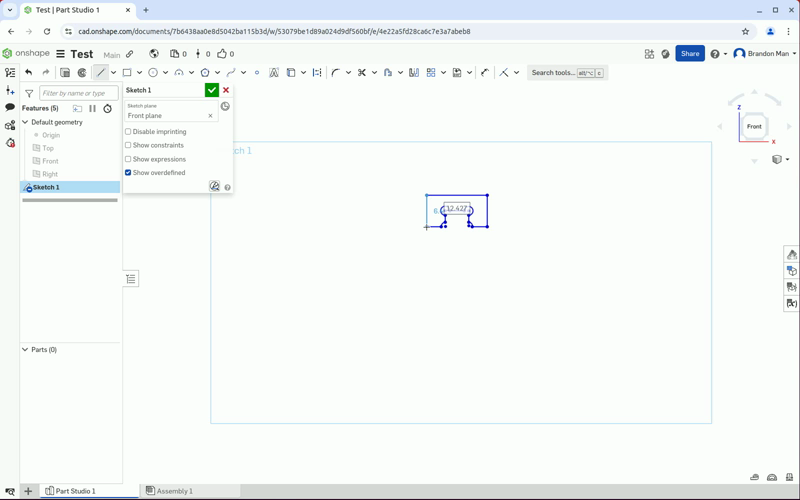
key_up(shift)
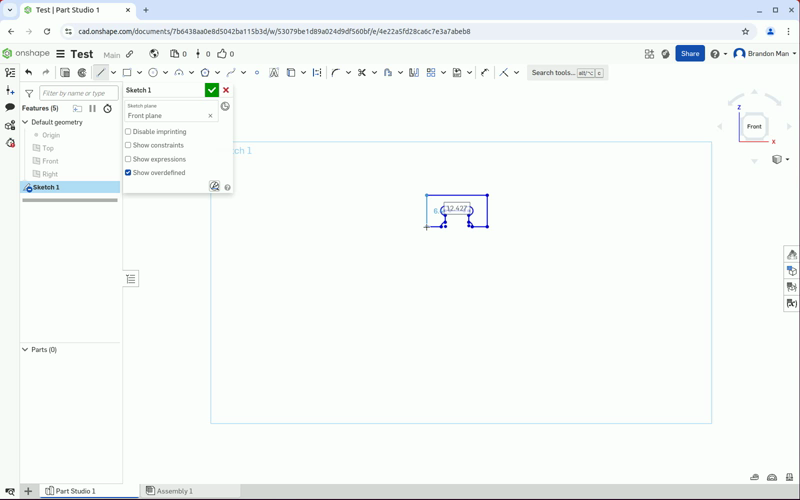
click(426, 226)
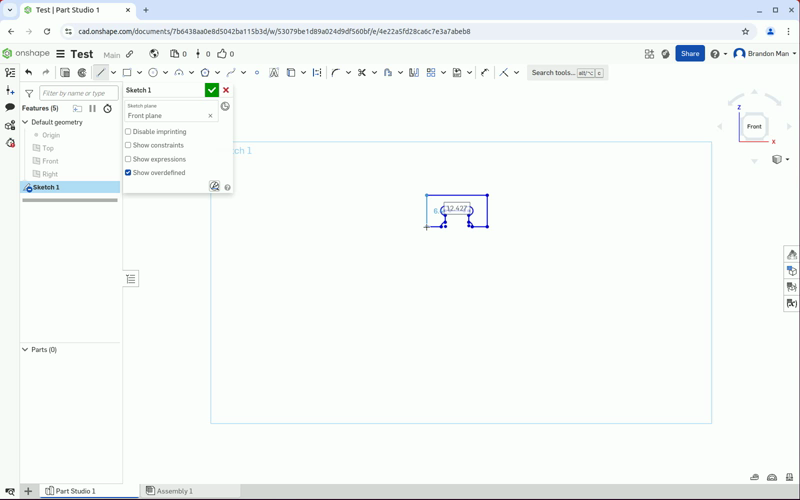
key(esc)
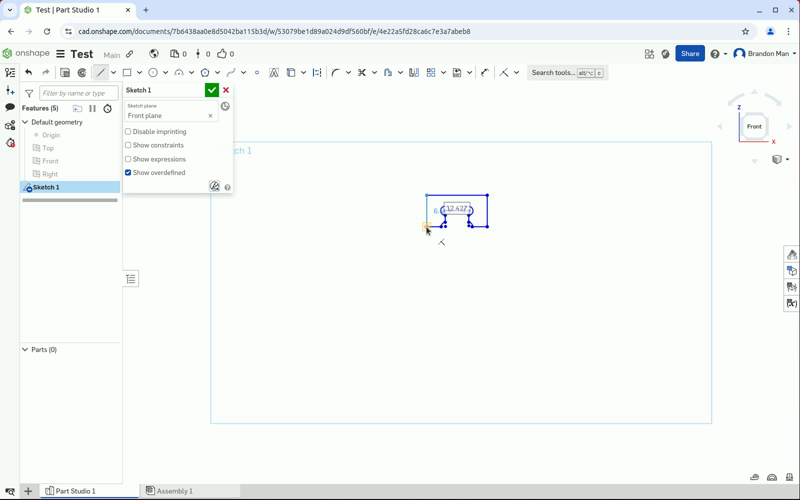
mouse_move(430, 208)
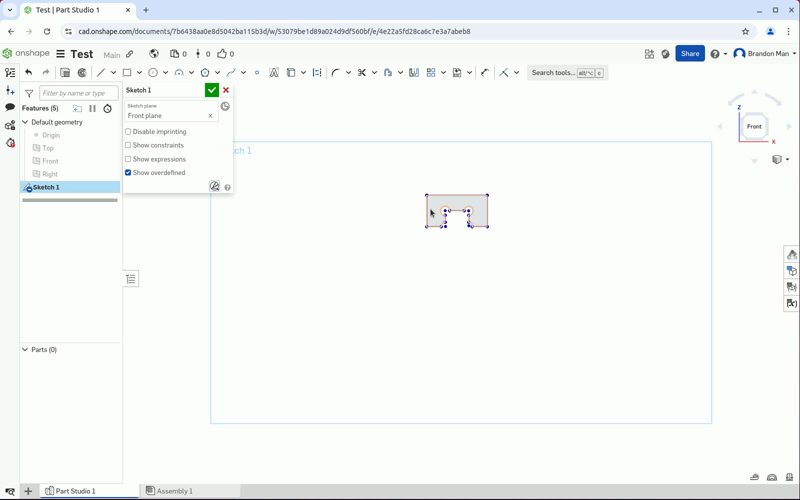
scroll(6)
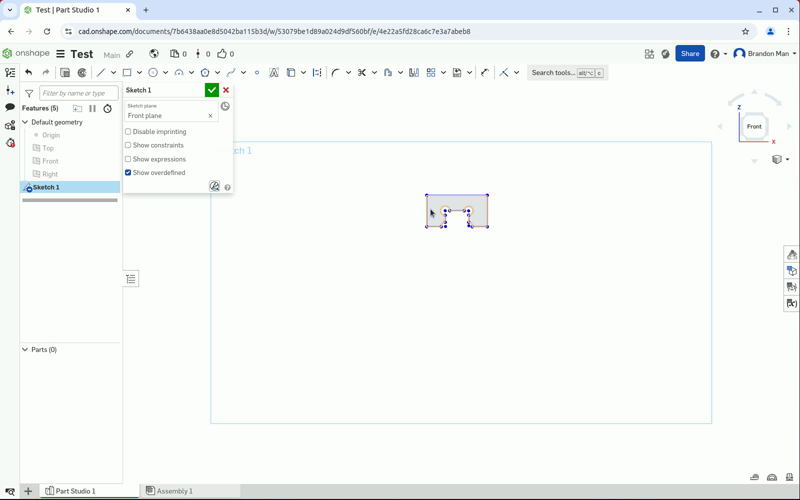
scroll(6)
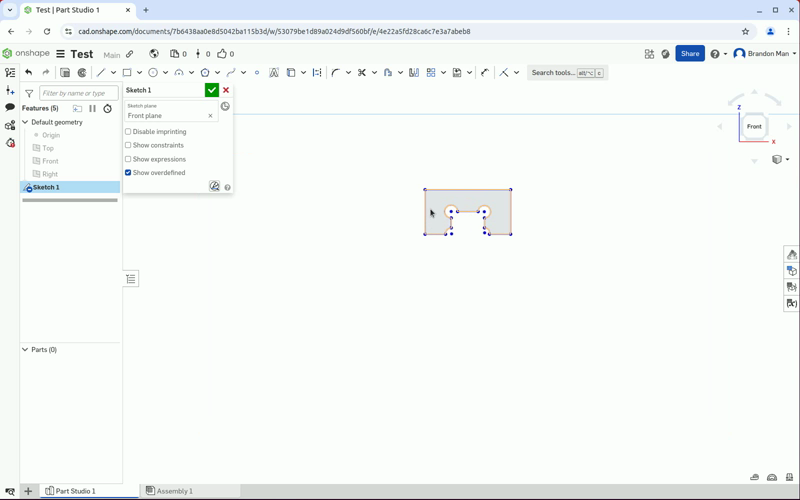
scroll(6)
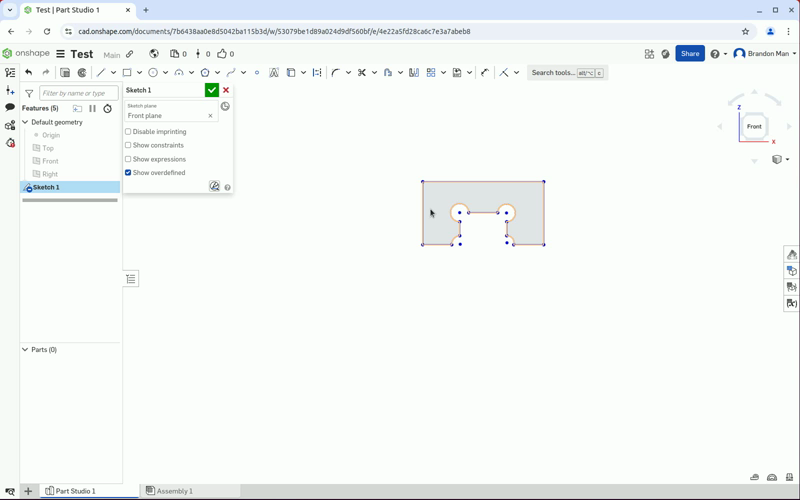
scroll(6)
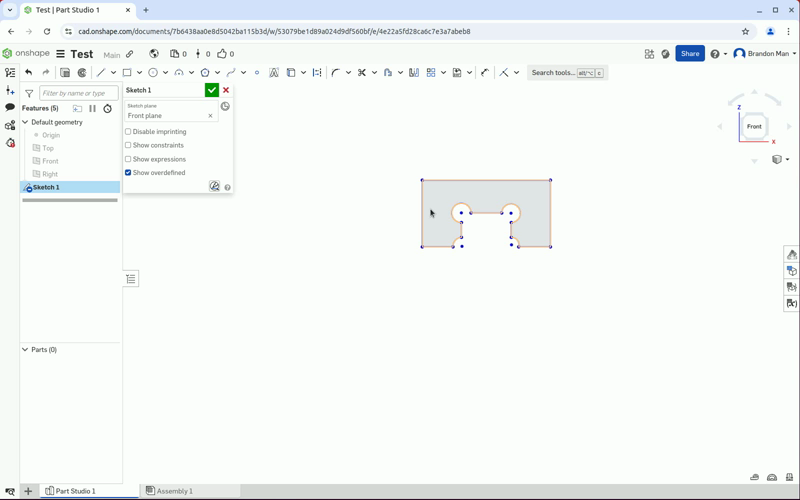
scroll(6)
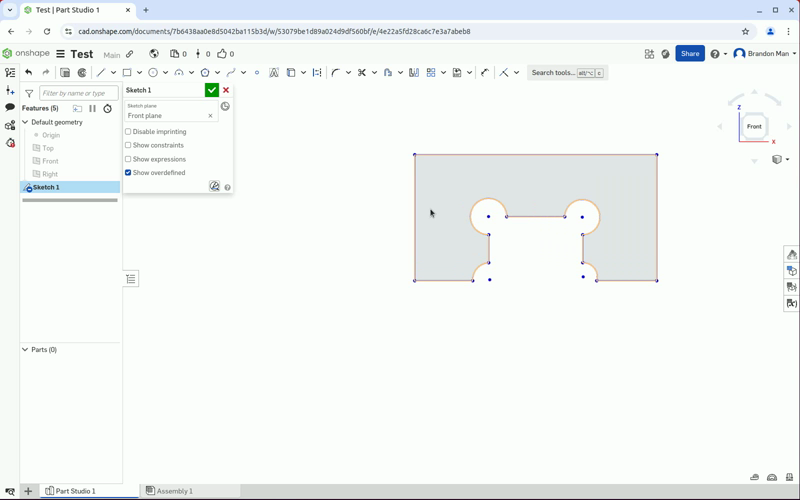
scroll(6)
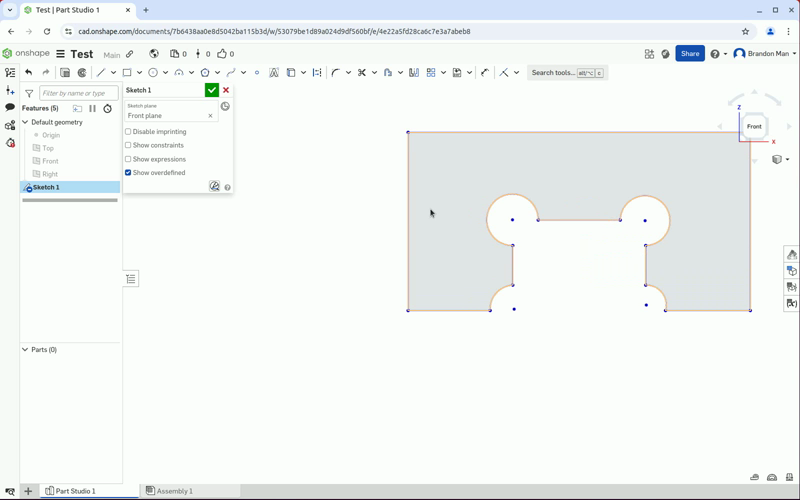
scroll(6)
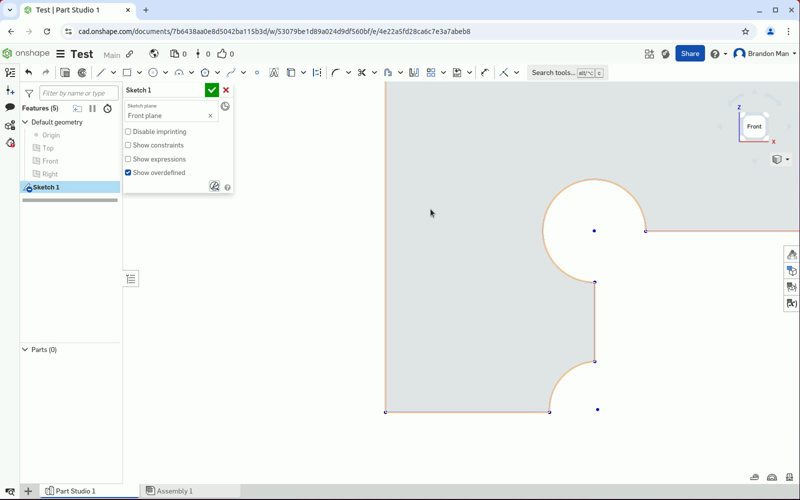
click(430, 208)
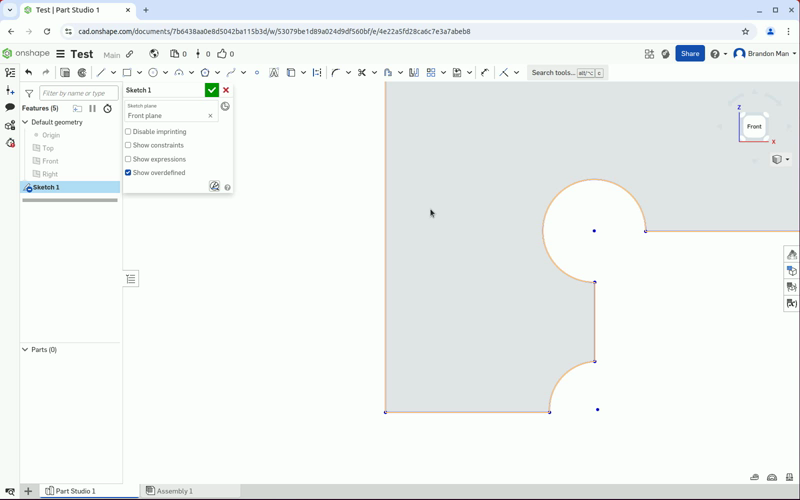
scroll(-6)
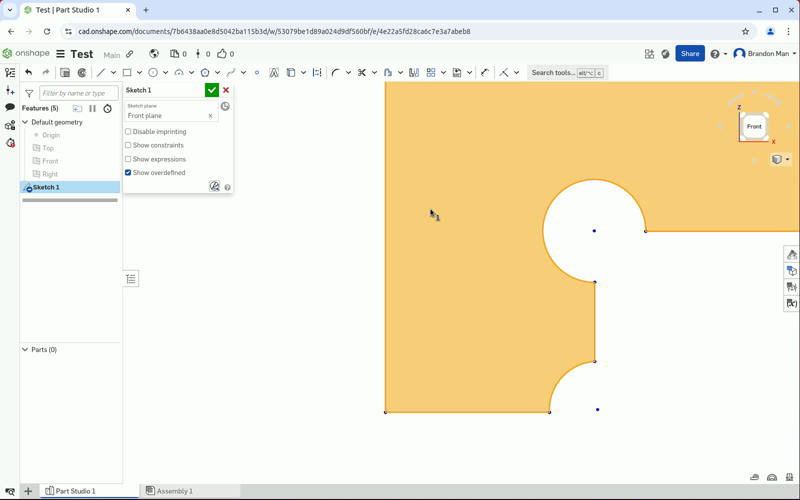
scroll(-6)
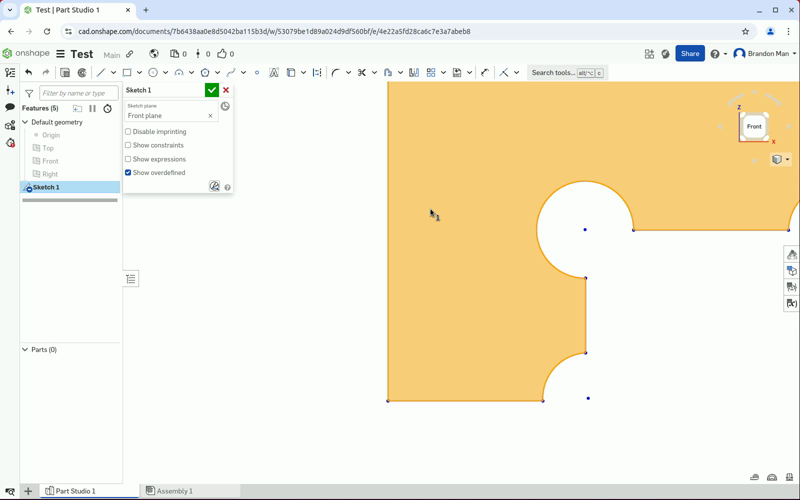
scroll(-6)
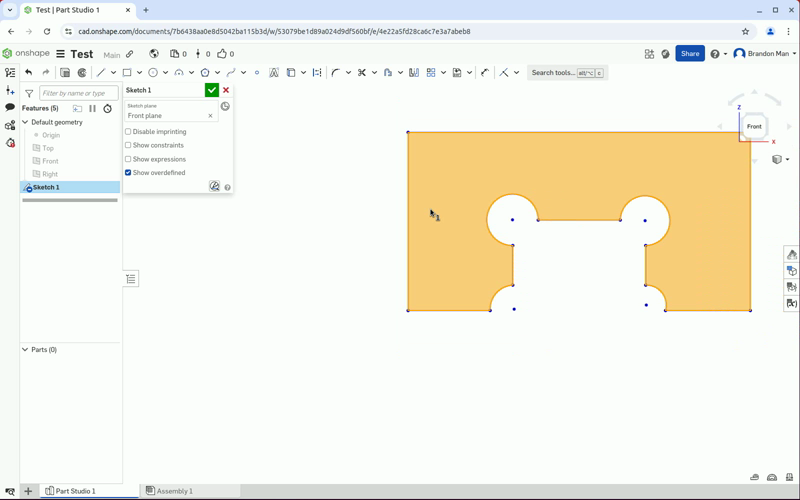
scroll(-6)
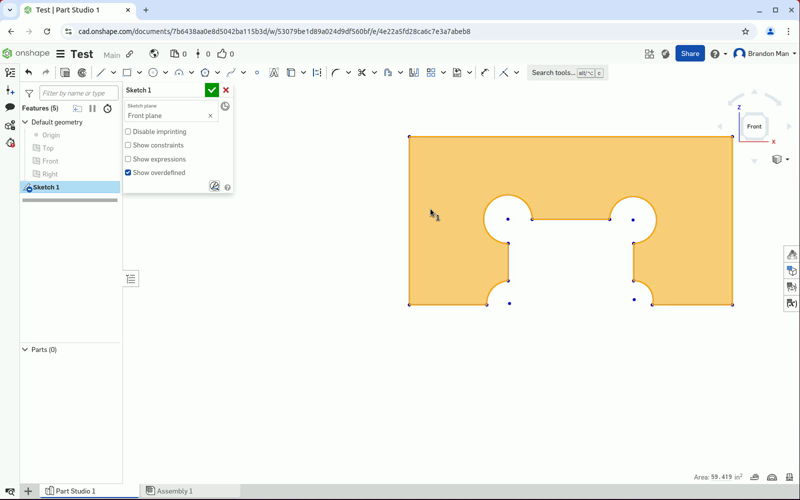
scroll(-6)
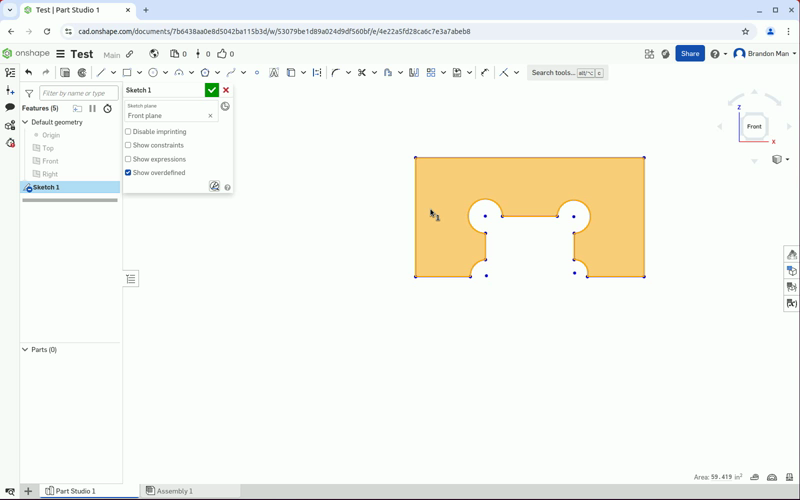
scroll(-6)
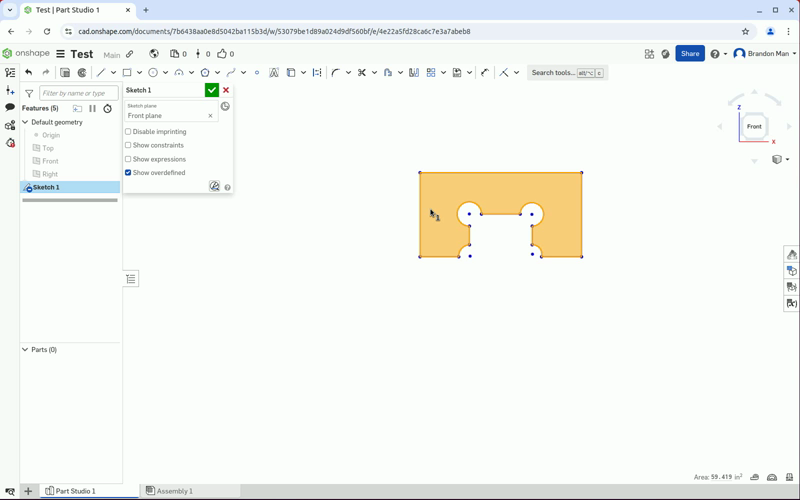
scroll(-6)
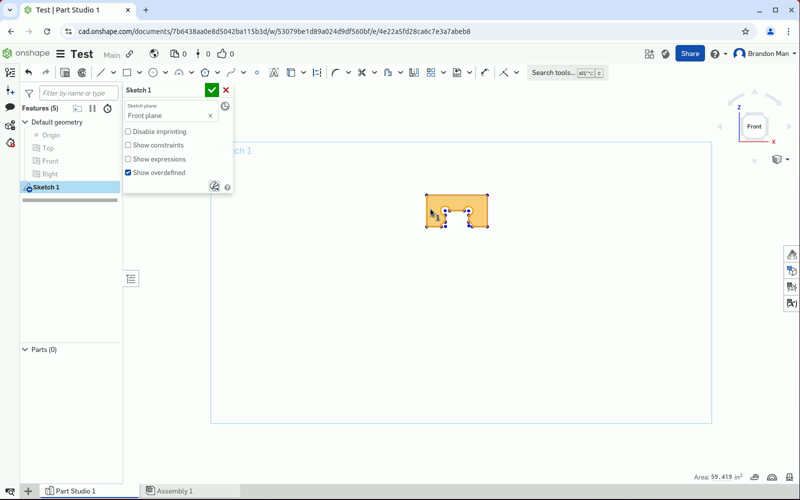
mouse_move(73, 352)
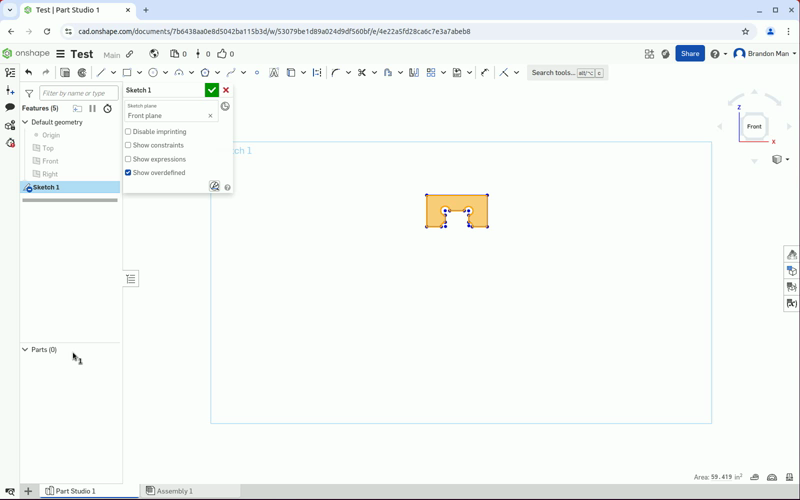
key(shift+y)
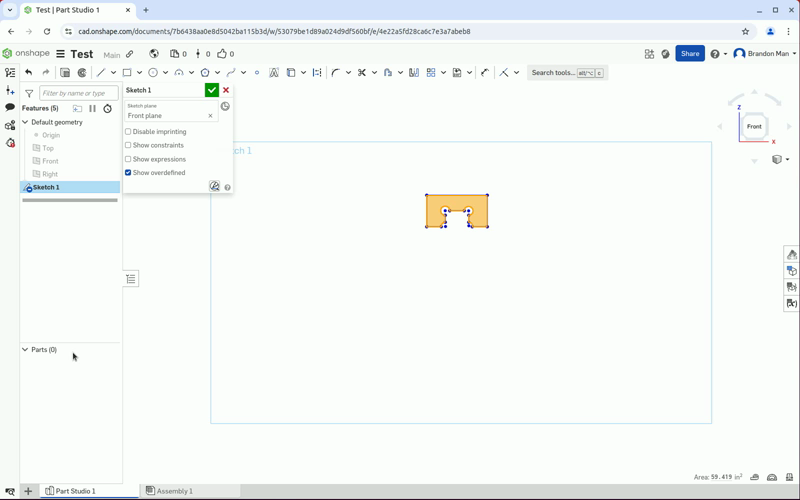
key(shift+e)
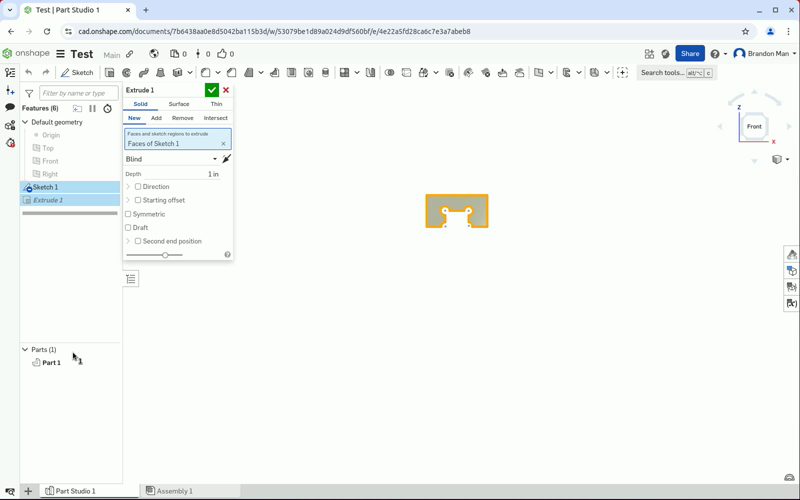
mouse_move(143, 106)
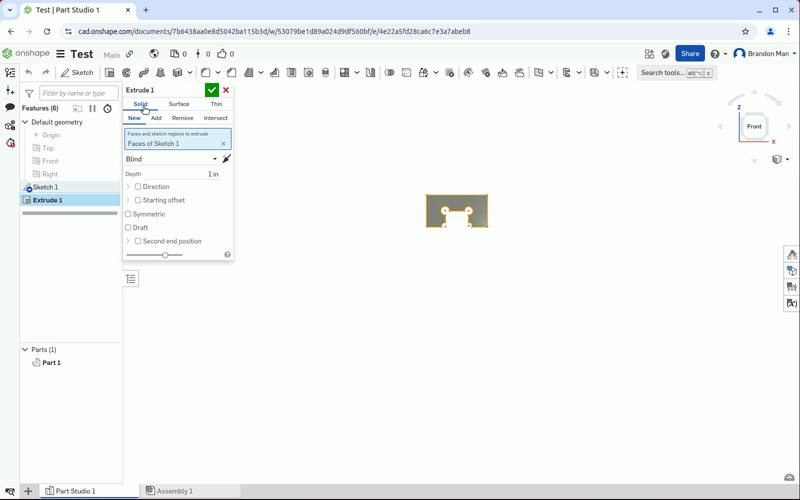
click(143, 106)
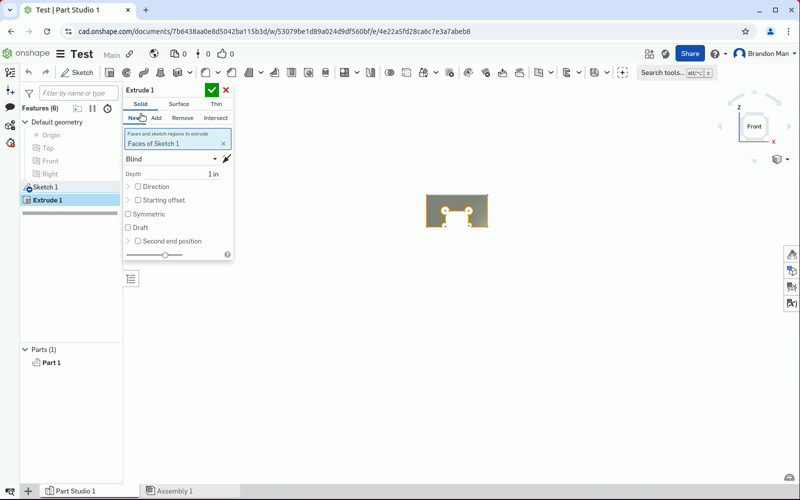
mouse_move(137, 120)
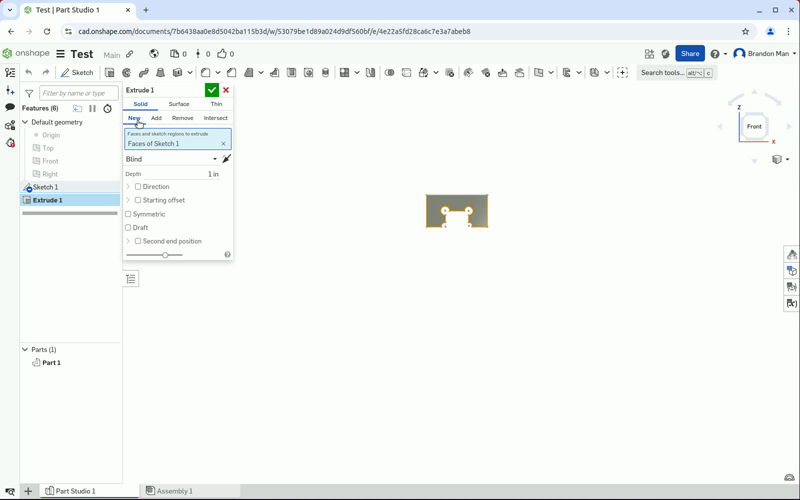
click(137, 120)
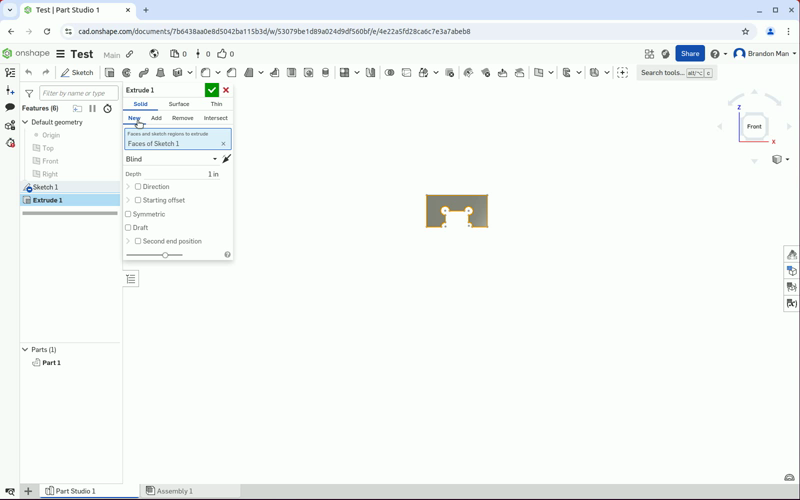
key(tab, 4)
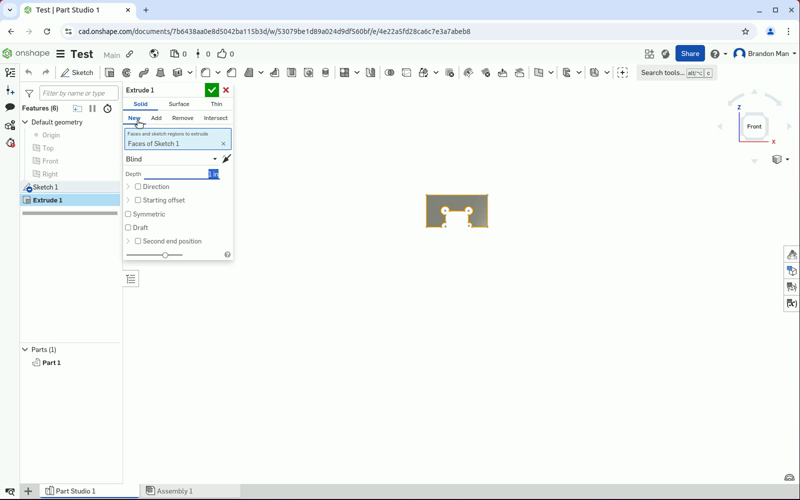
text(1.685)
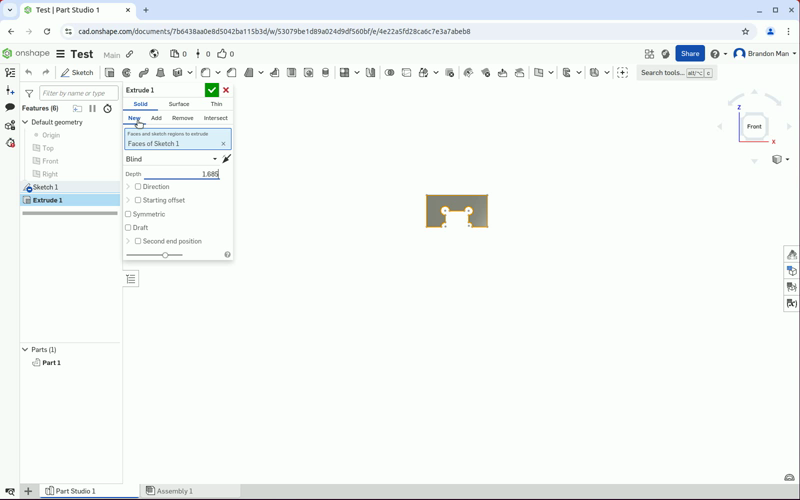
key(enter)
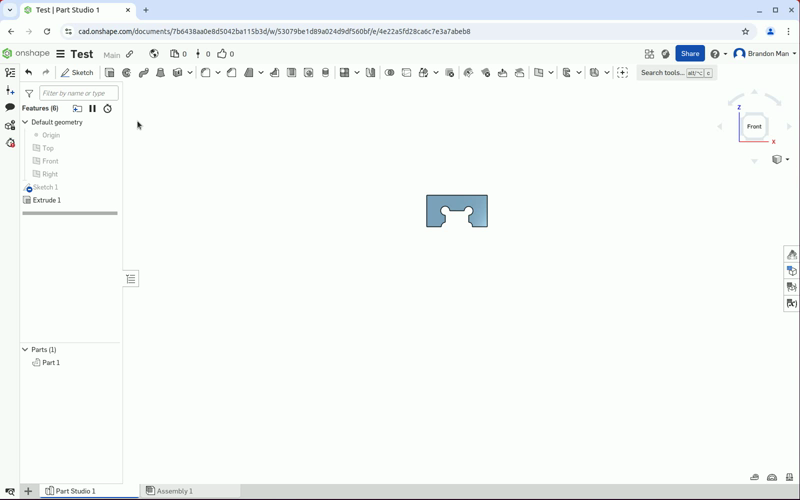
key(shift+h)
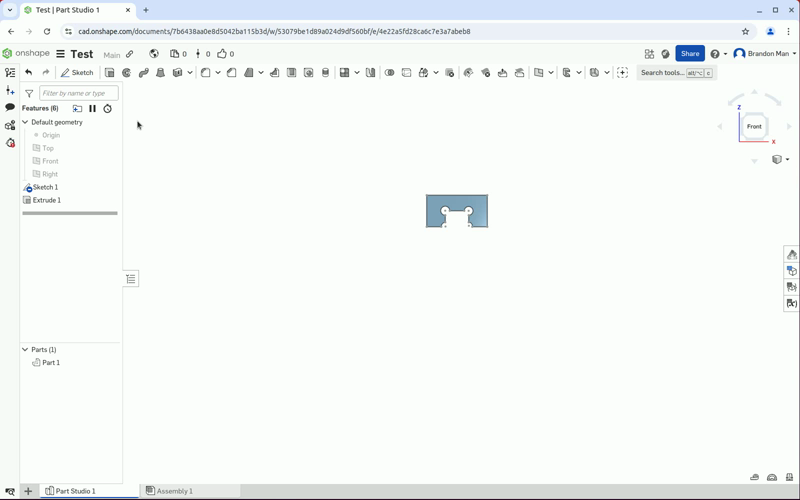
key(shift+h)
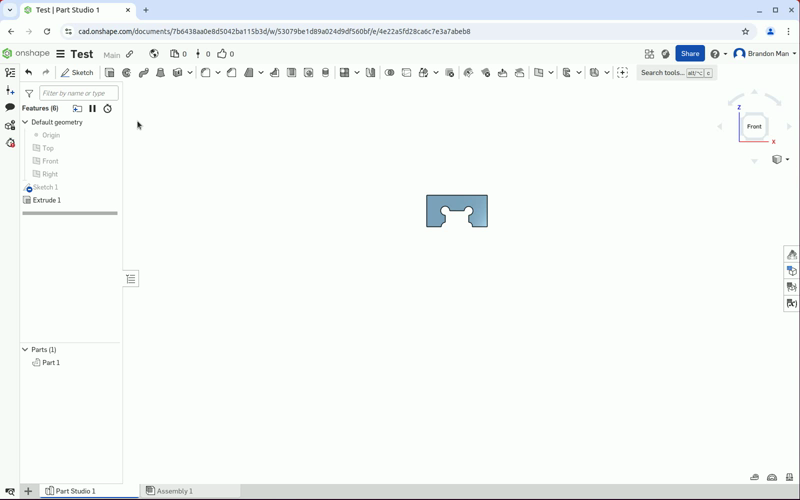
mouse_move(73, 189)
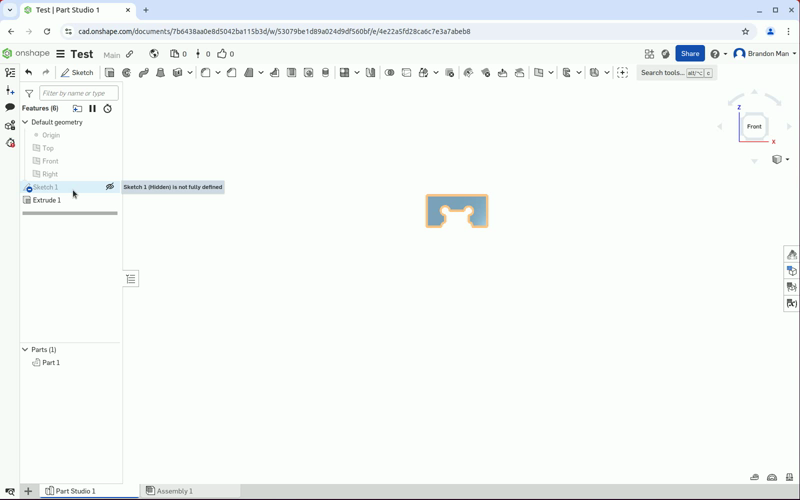
click(73, 189)
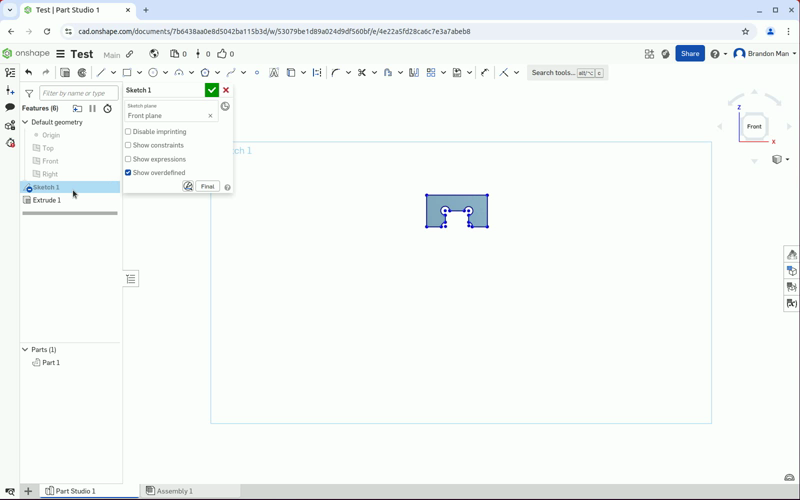
mouse_move(229, 92)
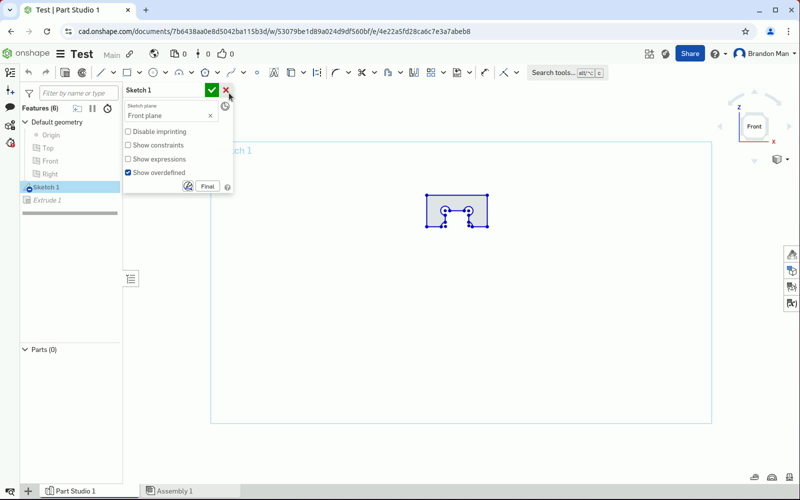
click(229, 92)
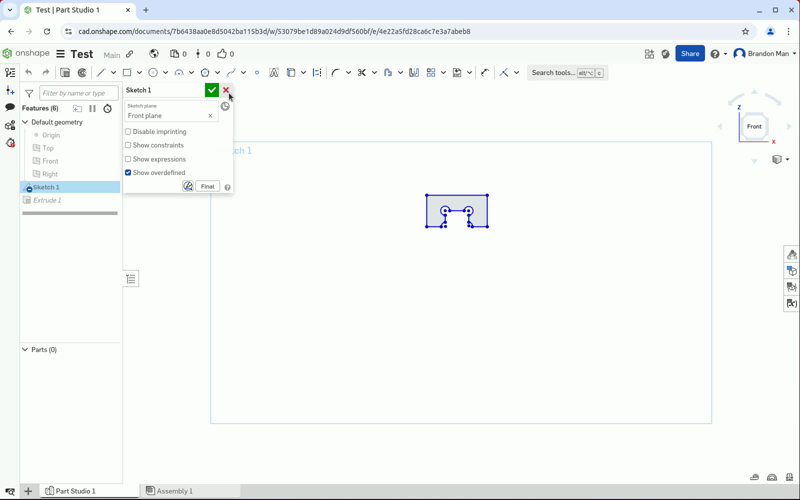
key(shift+s)
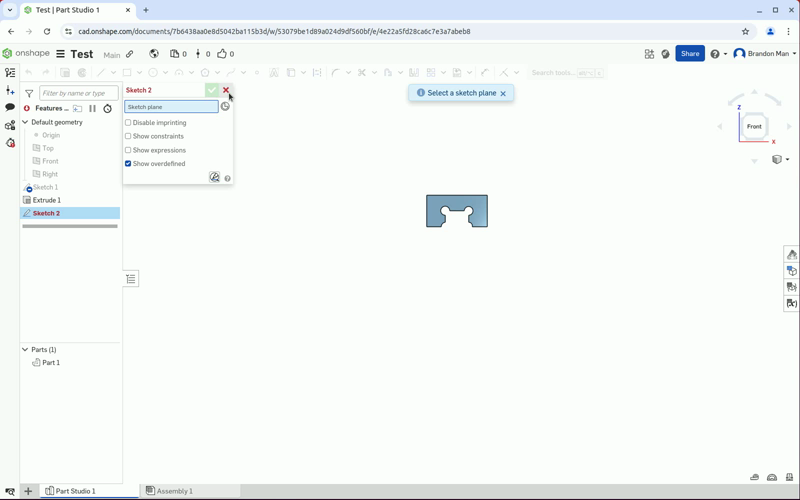
mouse_move(73, 163)
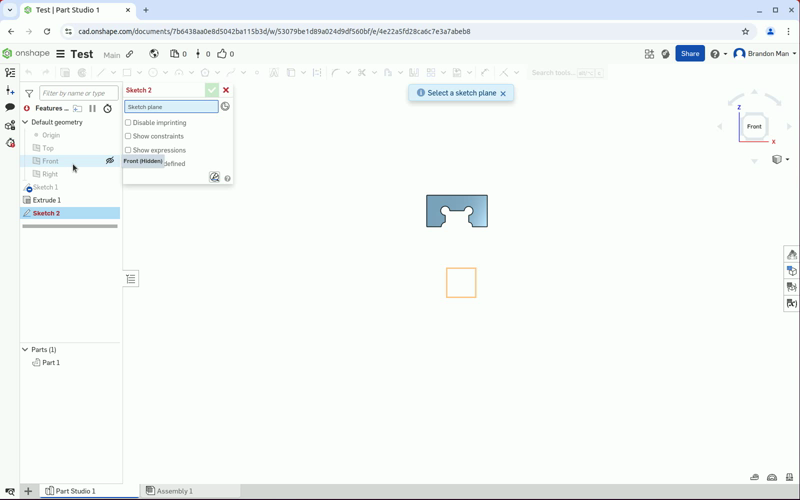
click(73, 163)
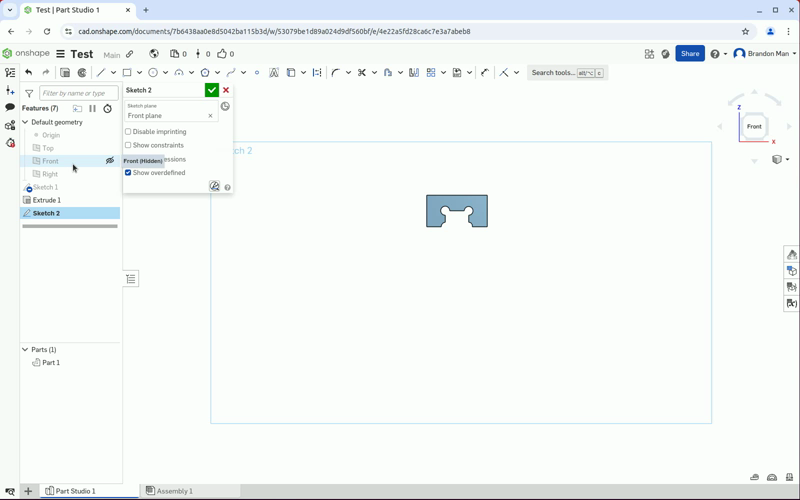
mouse_move(73, 352)
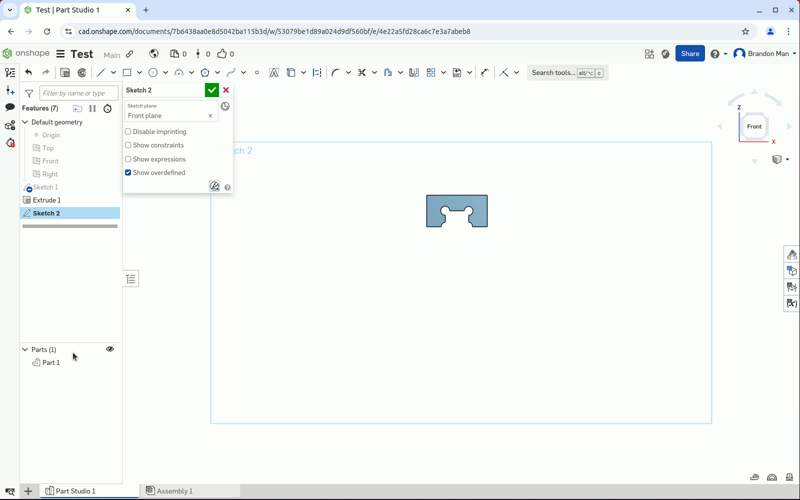
key(y)
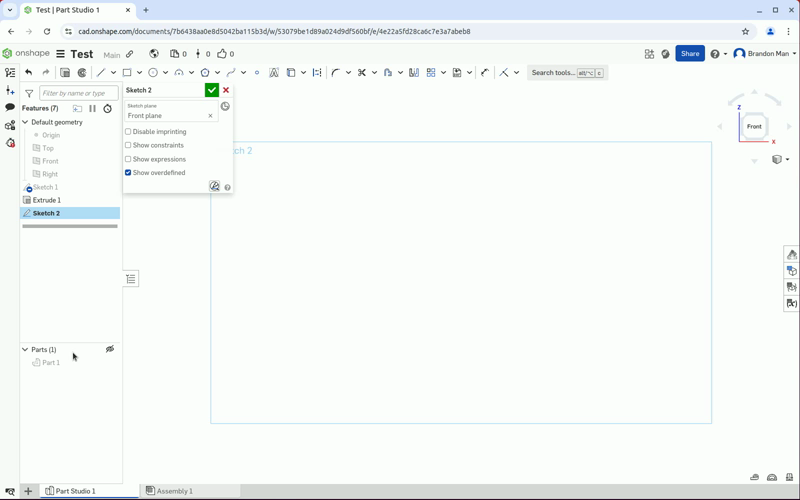
key(a)
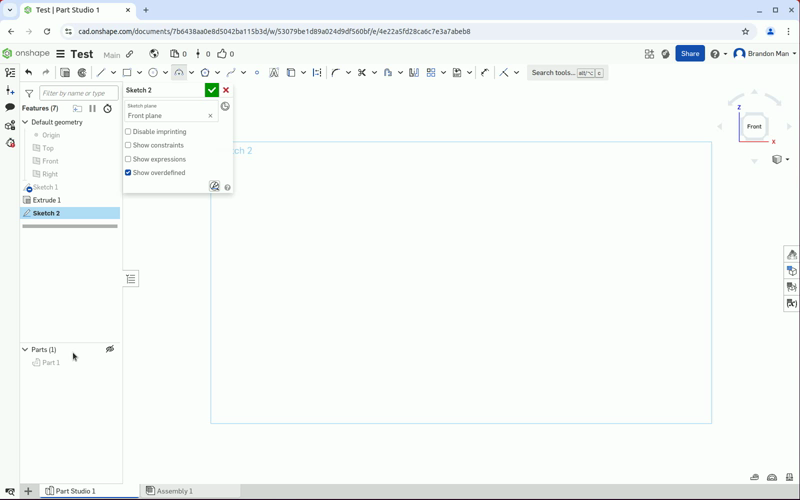
key_down(shift)
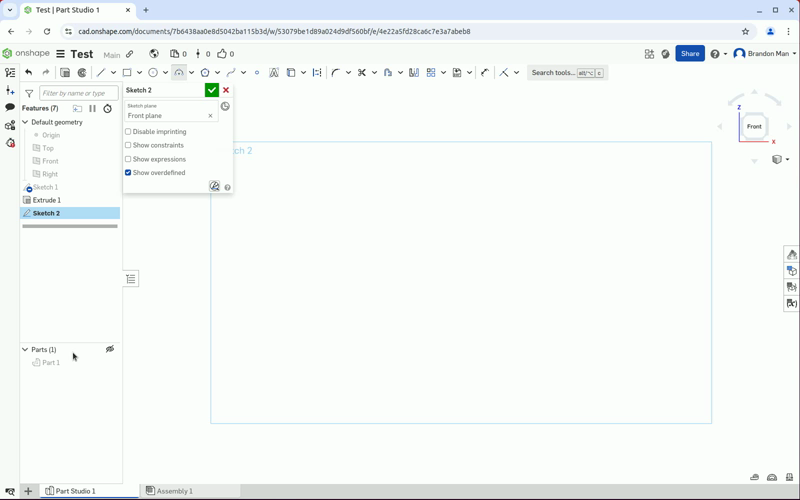
mouse_move(445, 223)
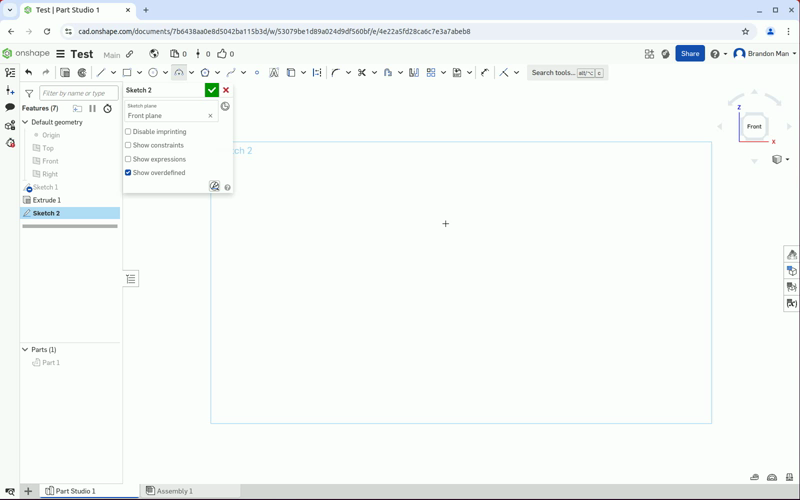
click(445, 223)
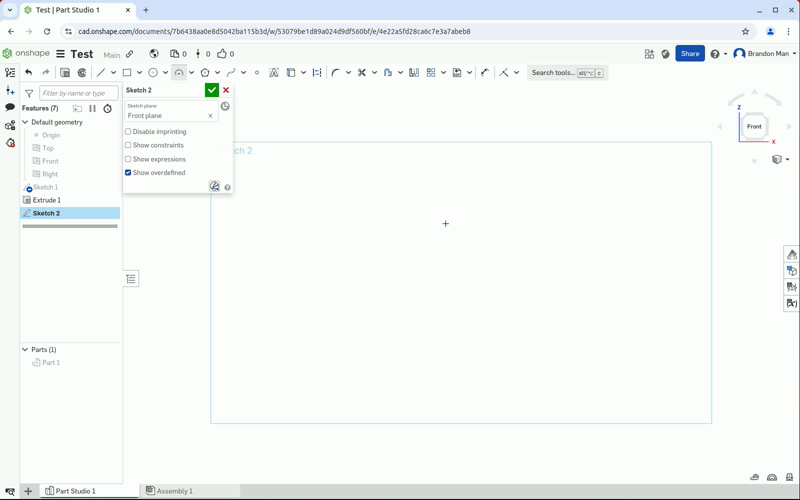
key_up(shift)
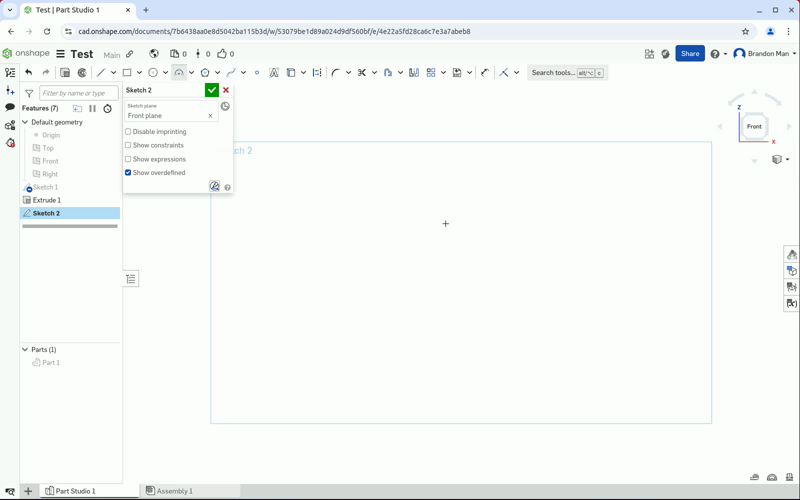
key_down(shift)
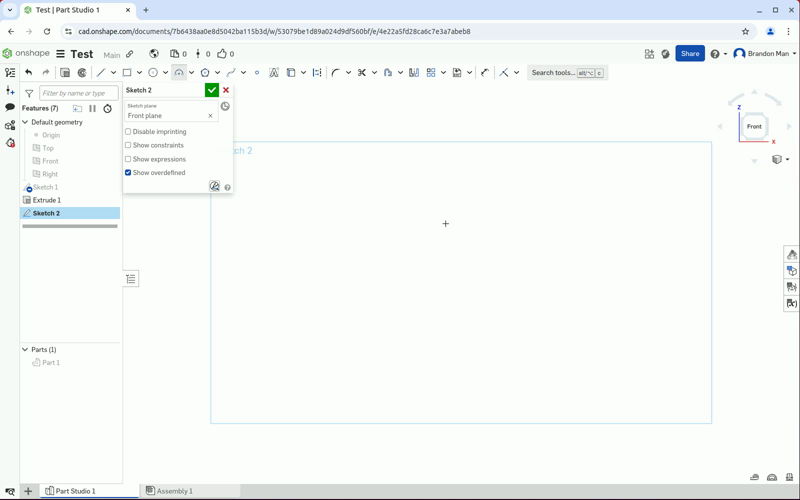
mouse_move(450, 227)
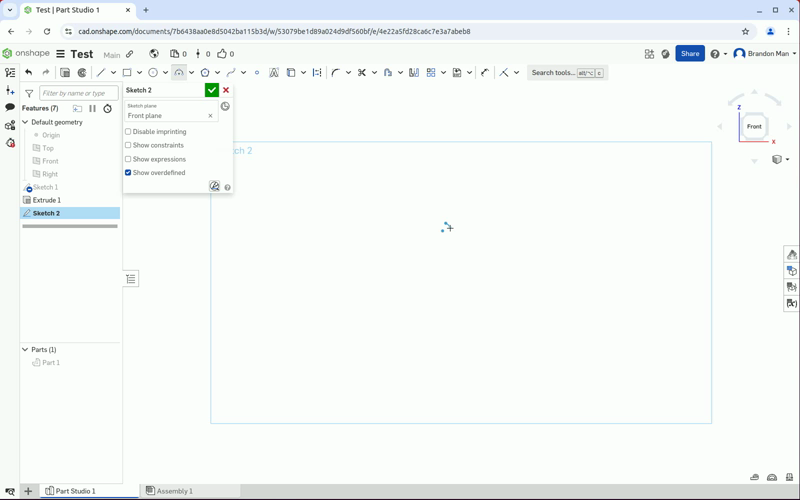
scroll(6)
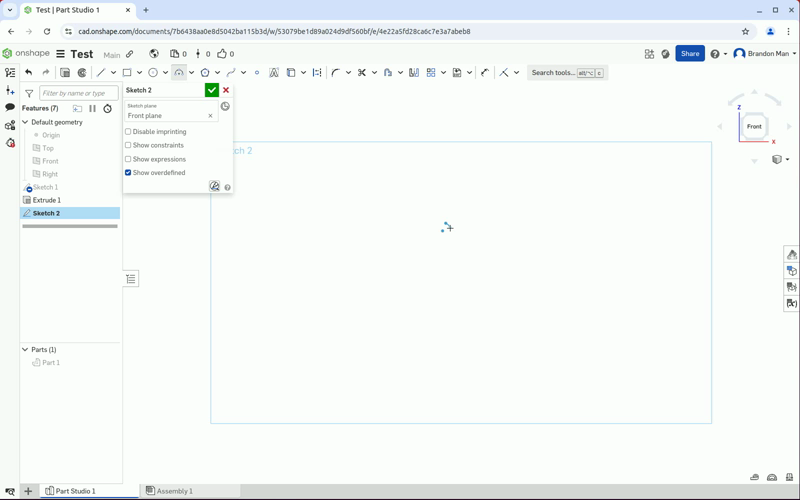
scroll(6)
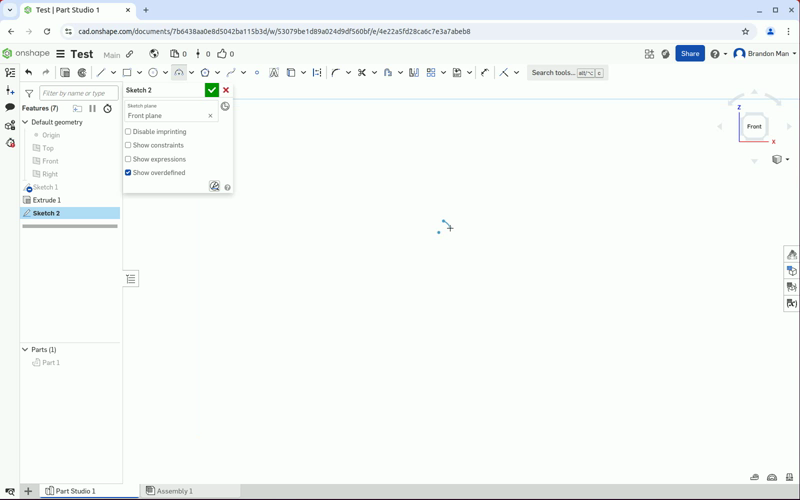
scroll(6)
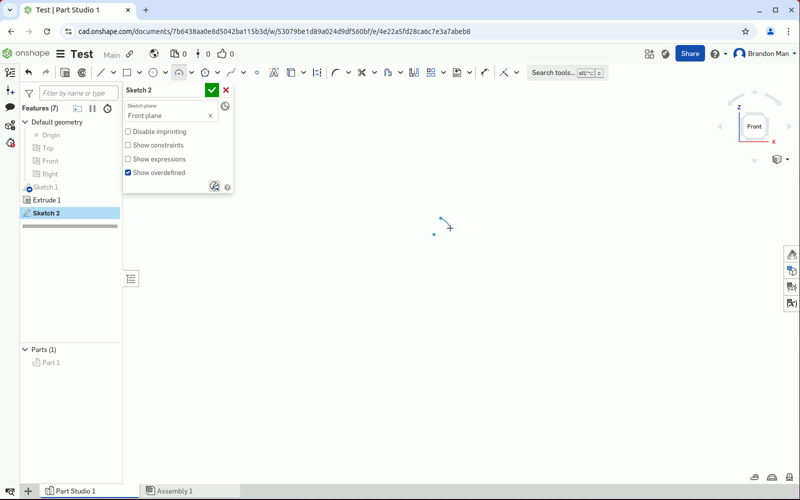
scroll(6)
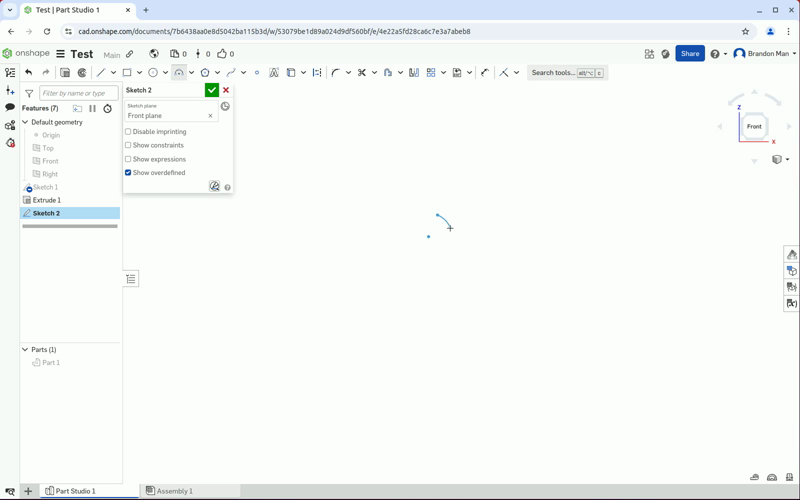
scroll(6)
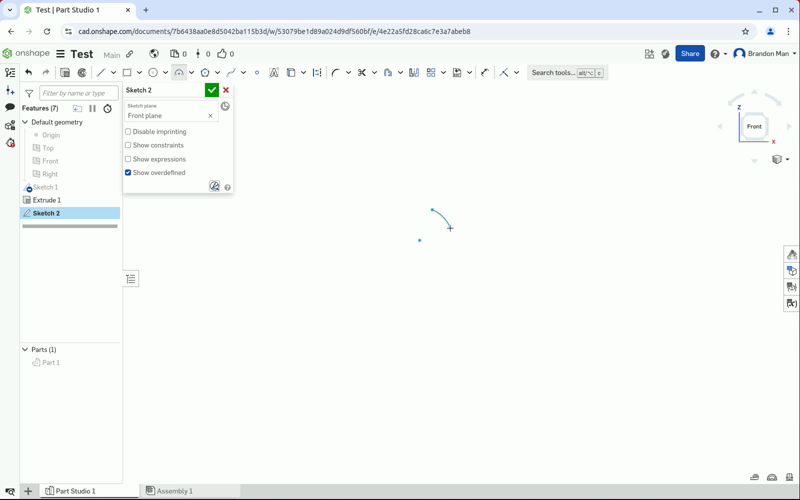
scroll(6)
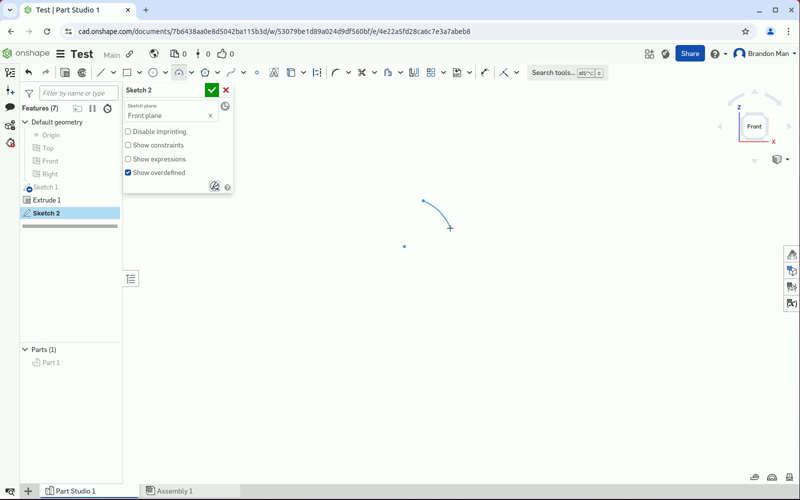
scroll(6)
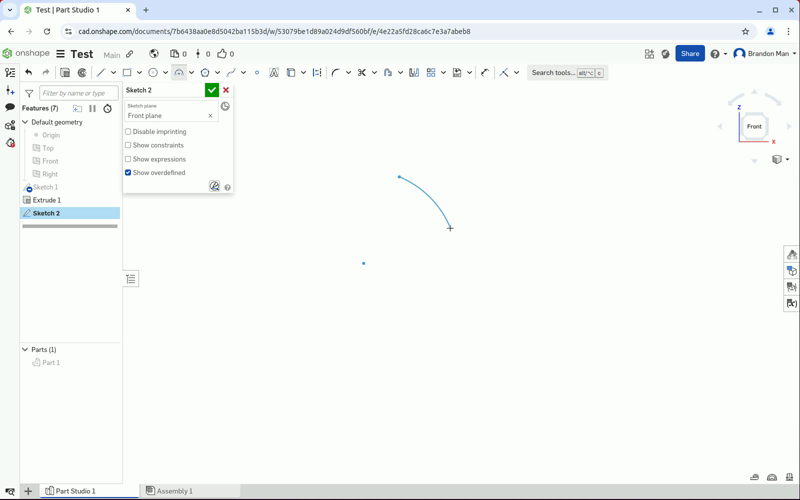
click(450, 227)
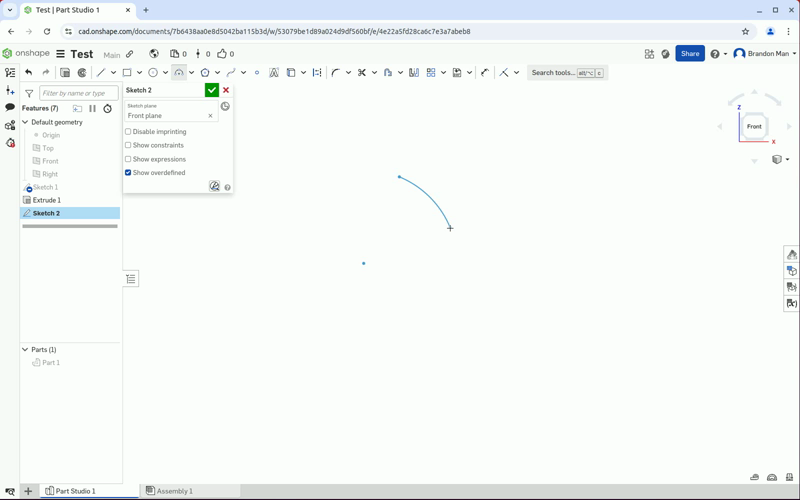
scroll(-6)
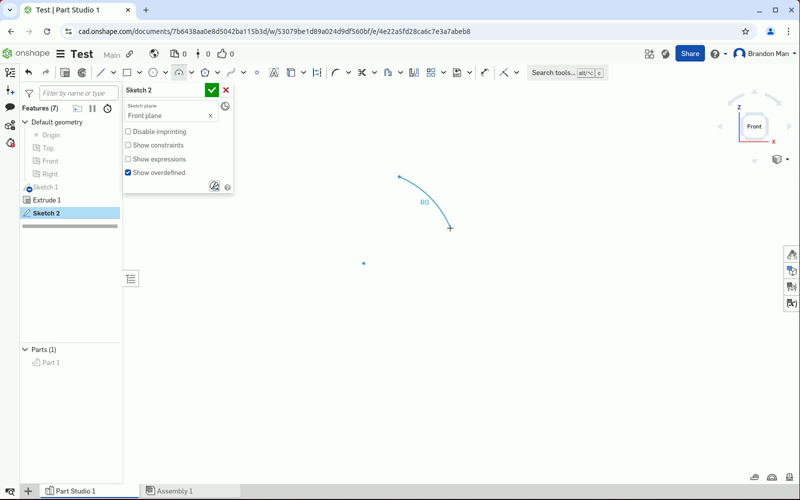
scroll(-6)
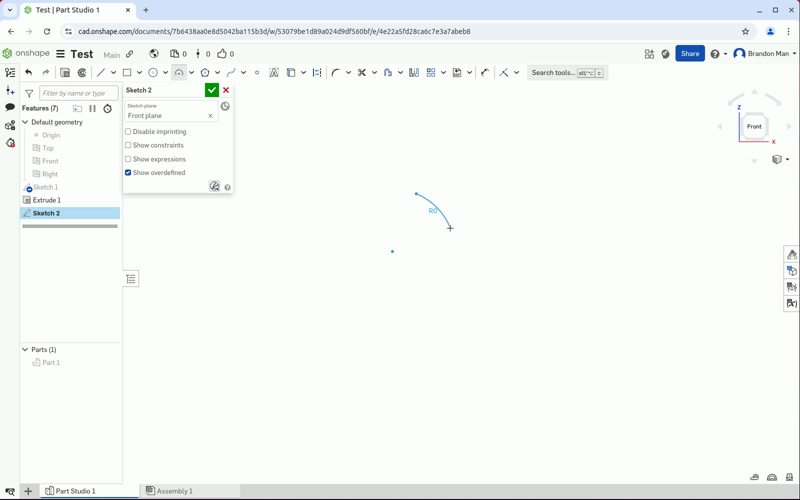
scroll(-6)
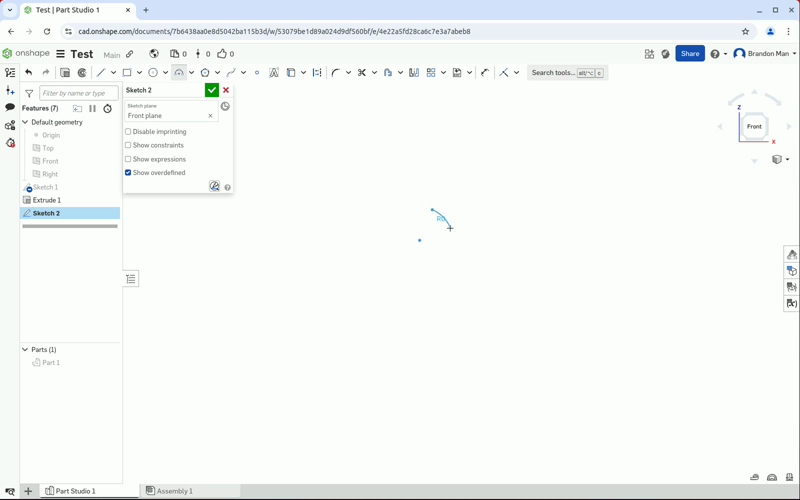
scroll(-6)
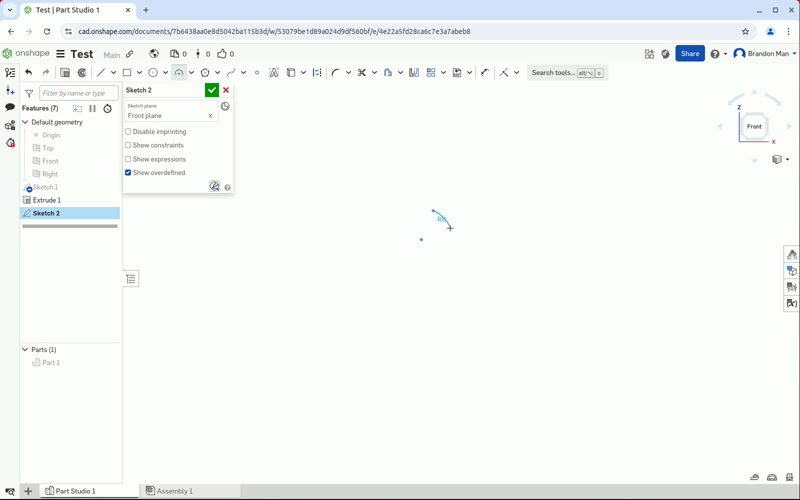
scroll(-6)
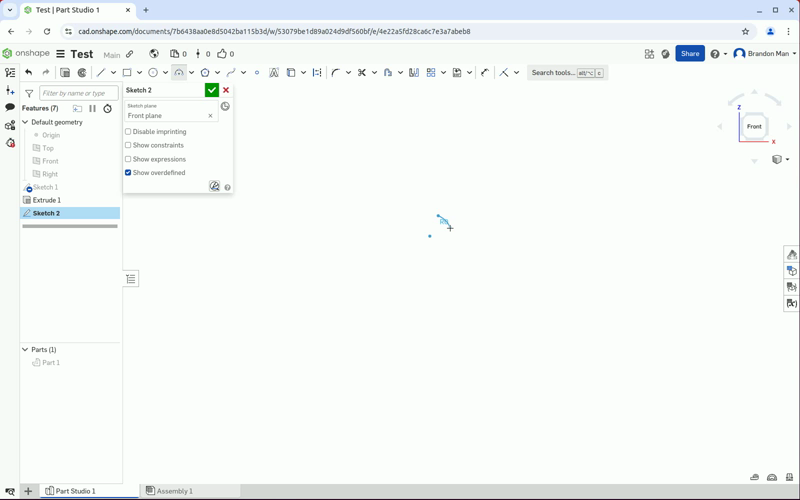
scroll(-6)
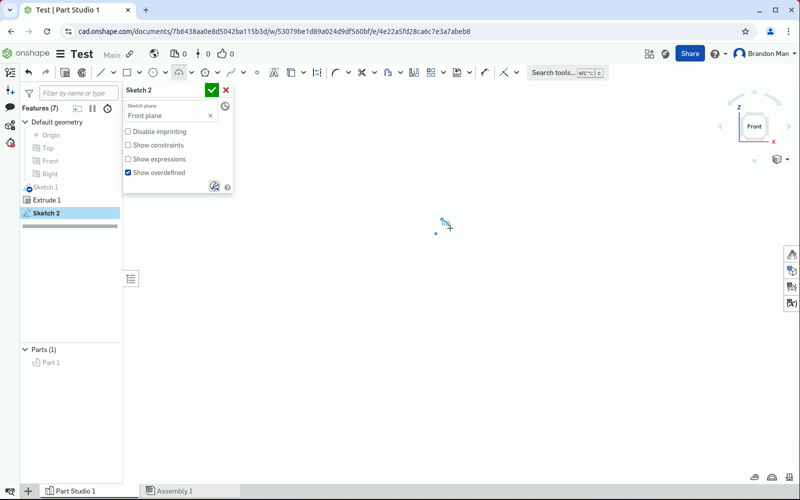
scroll(-6)
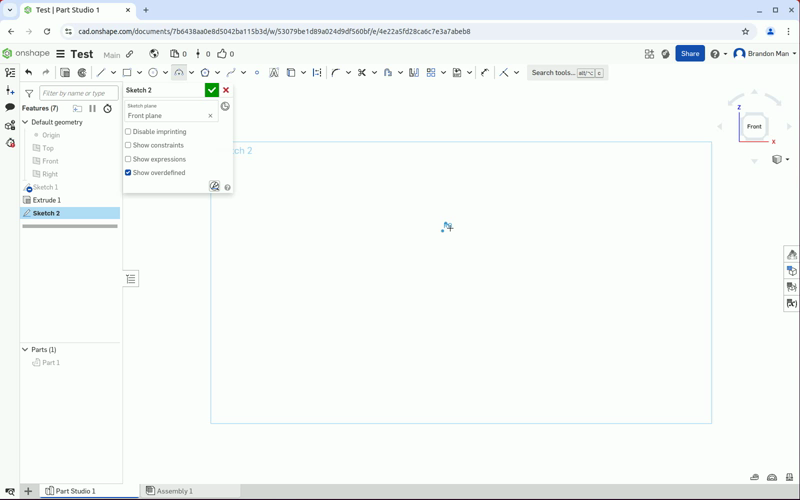
mouse_move(448, 224)
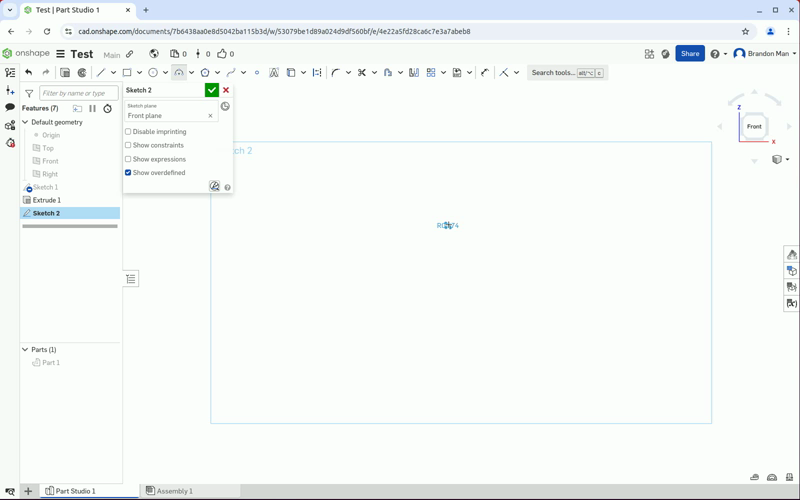
scroll(6)
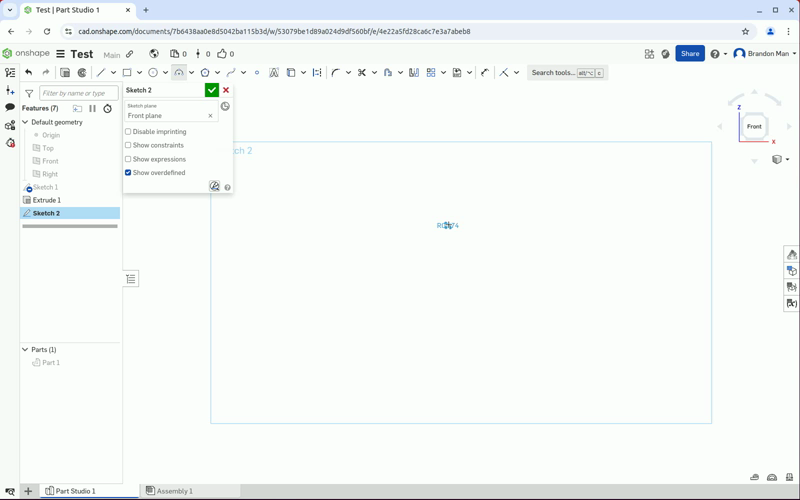
scroll(6)
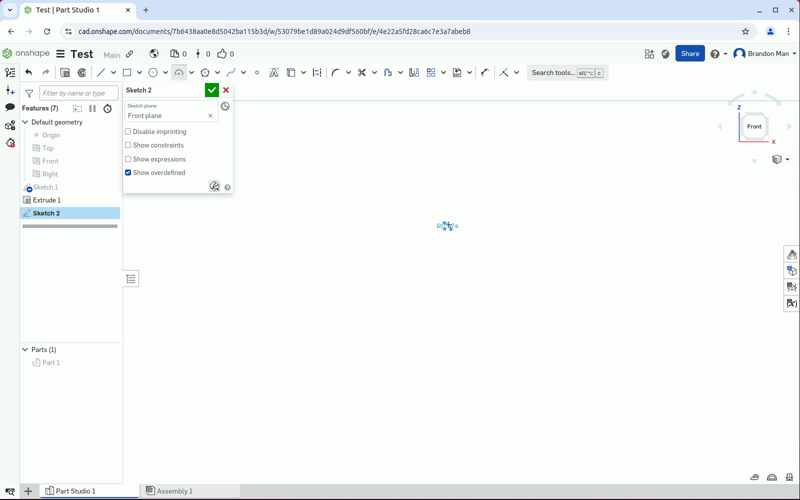
scroll(6)
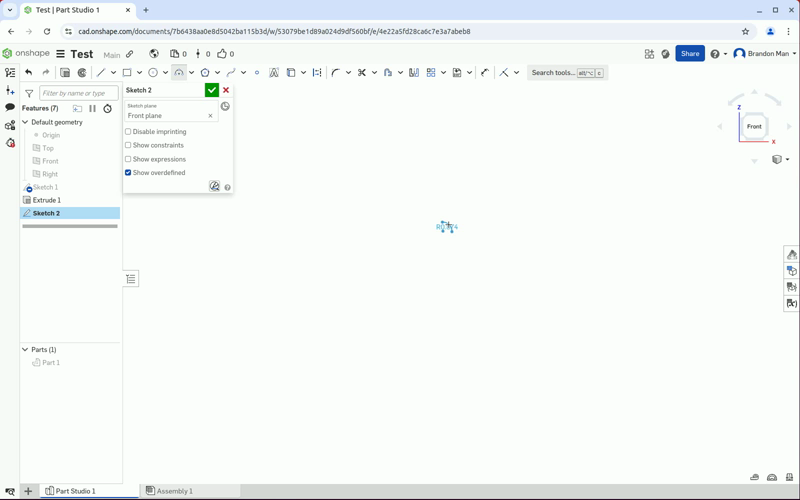
scroll(6)
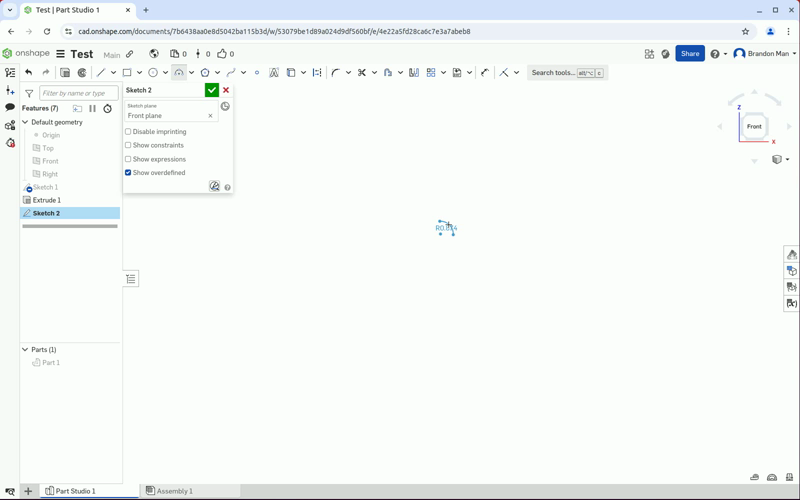
scroll(6)
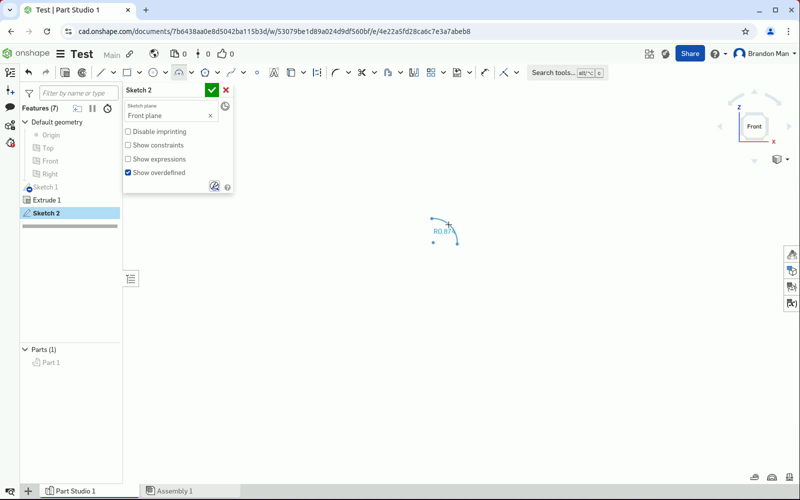
scroll(6)
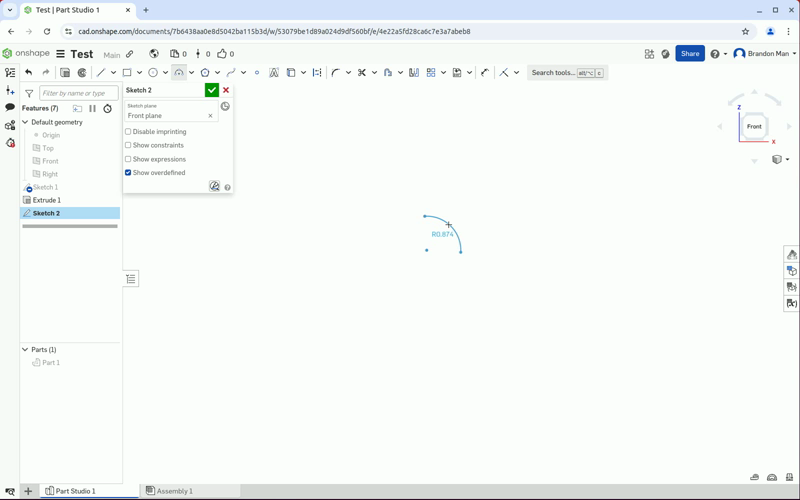
scroll(6)
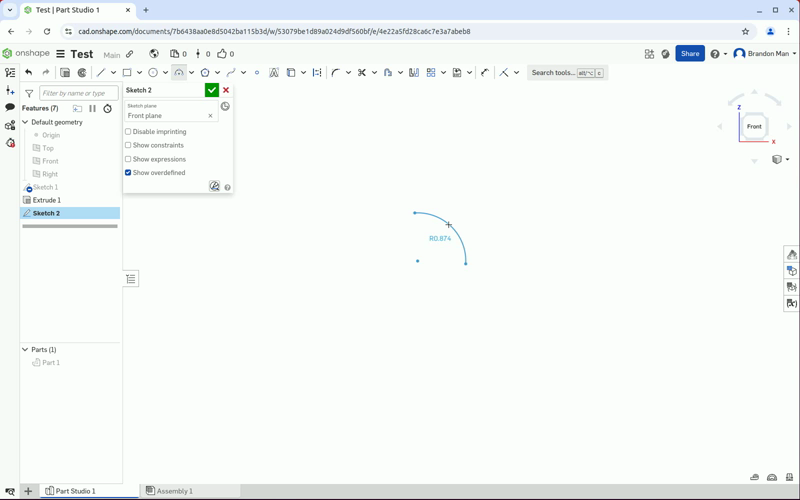
click(448, 224)
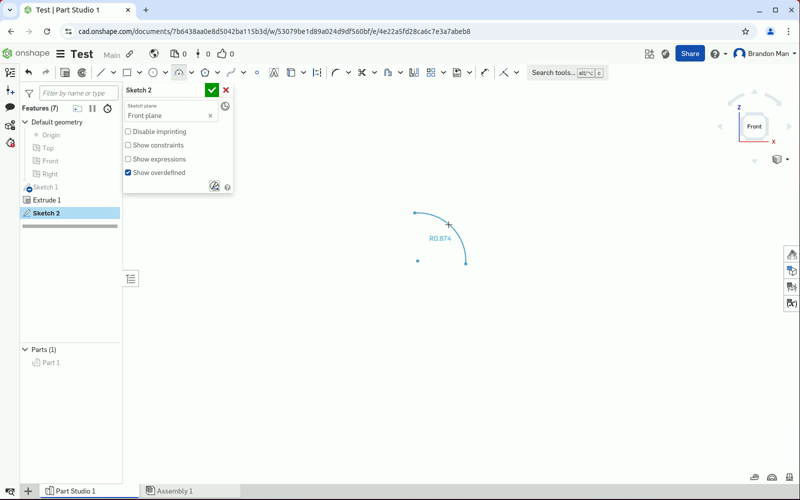
scroll(-6)
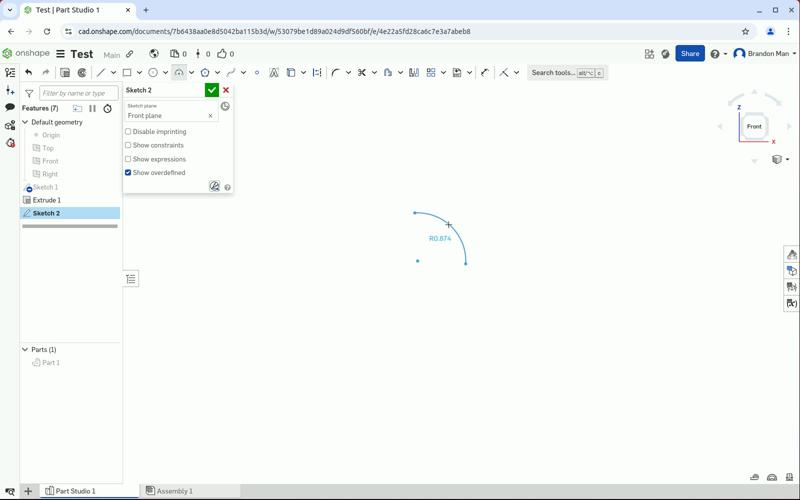
scroll(-6)
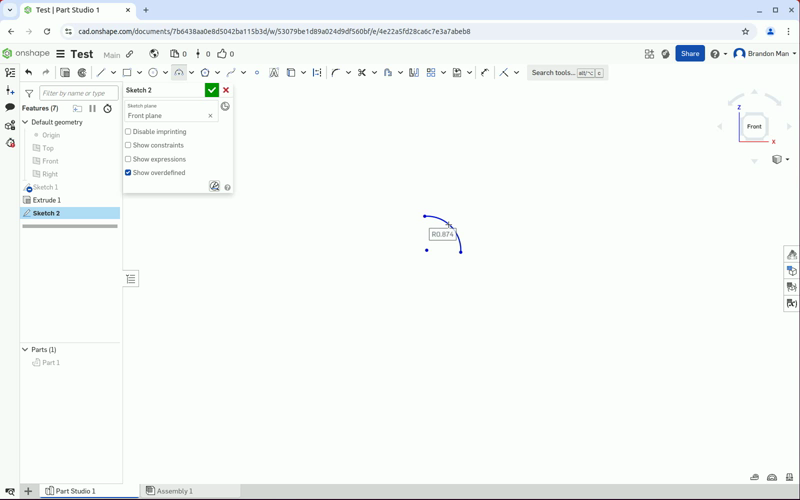
scroll(-6)
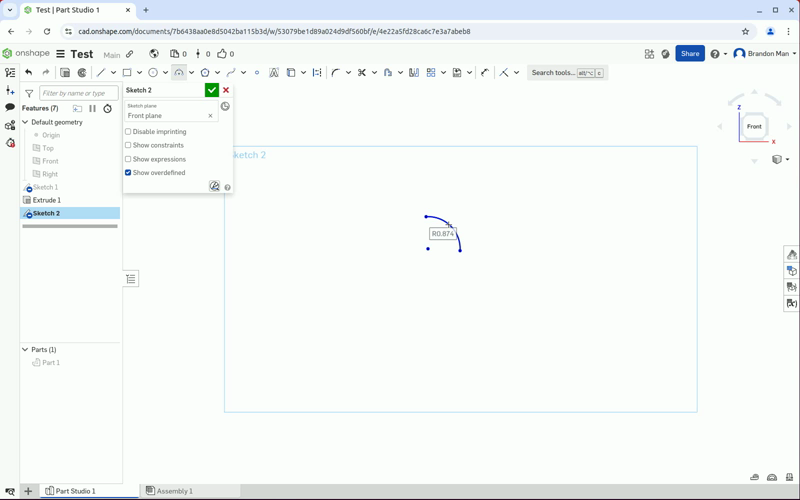
scroll(-6)
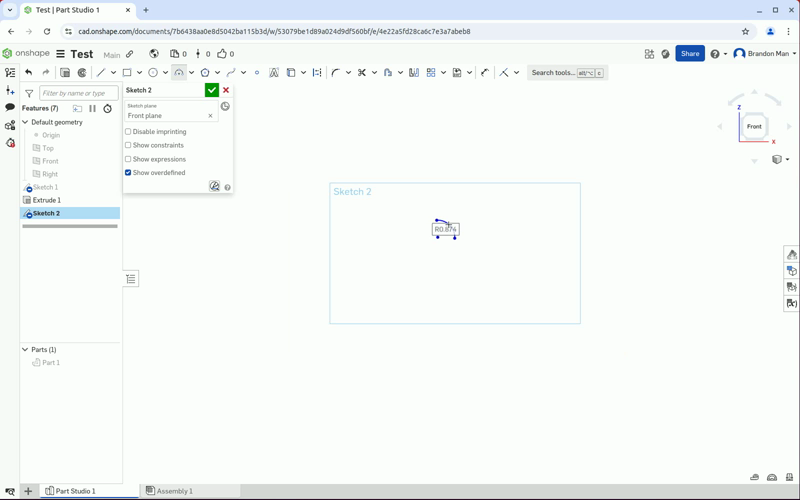
scroll(-6)
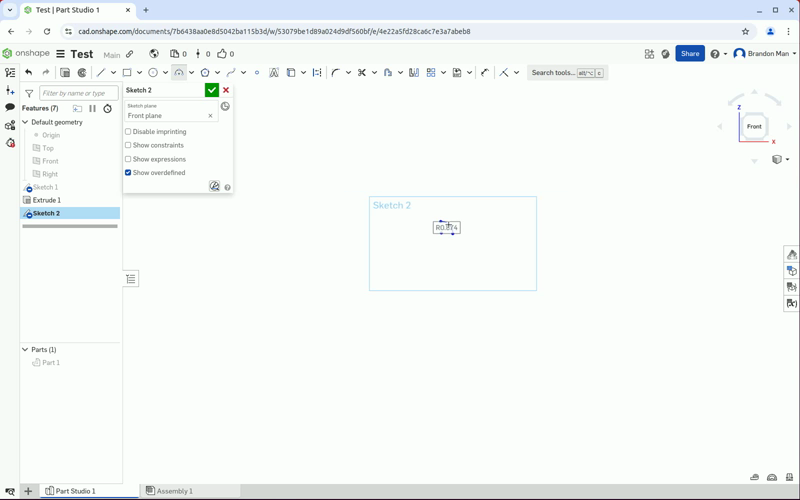
scroll(-6)
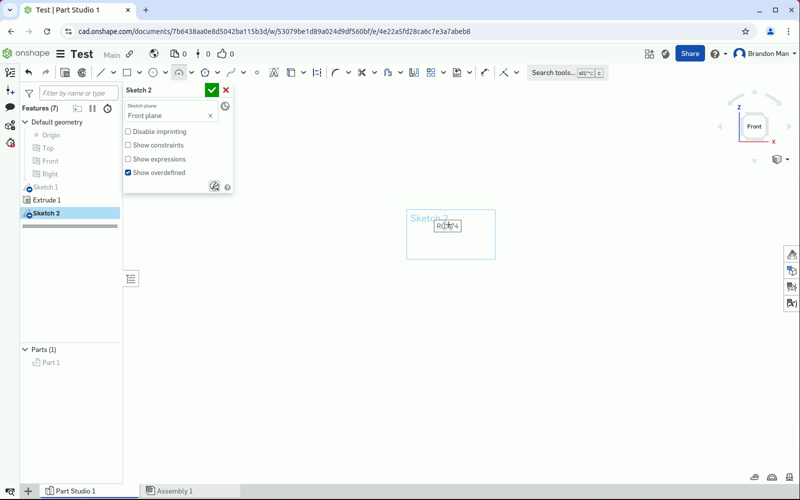
scroll(-6)
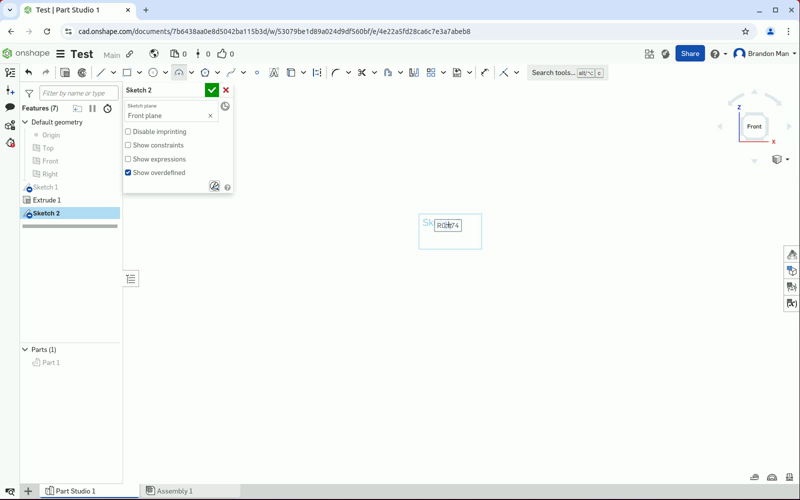
key_up(shift)
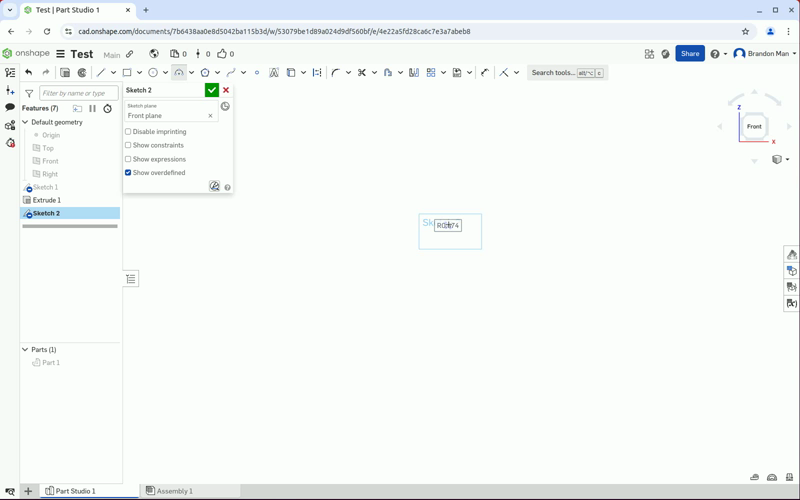
key(esc)
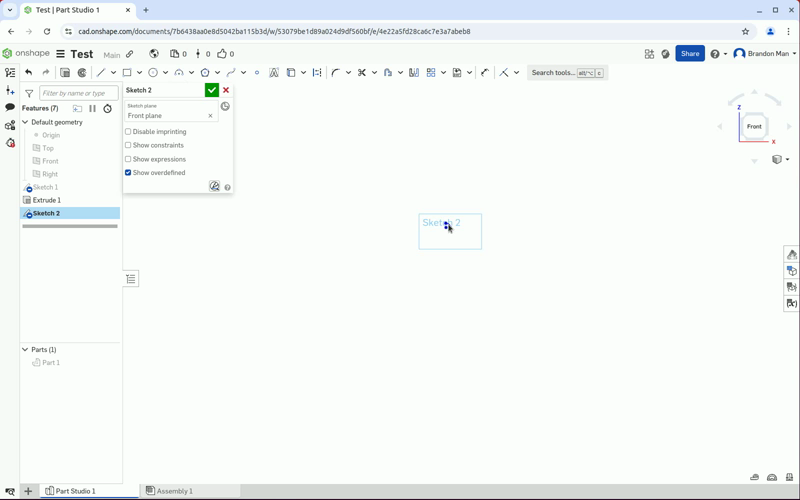
key(l)
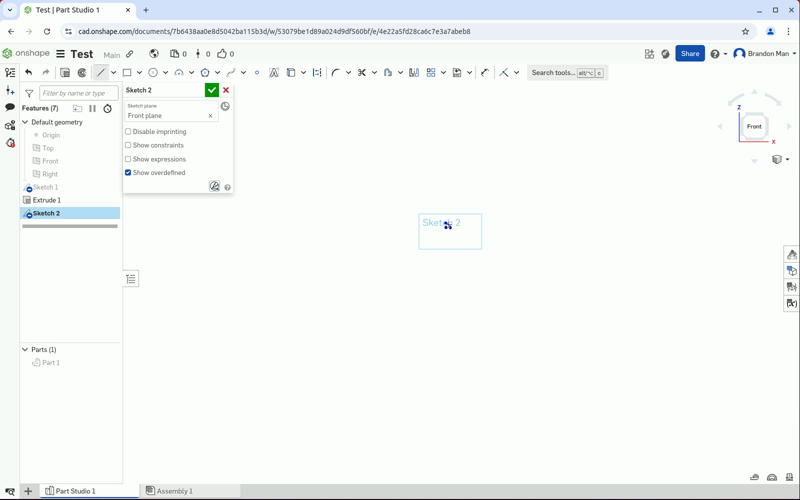
mouse_move(450, 227)
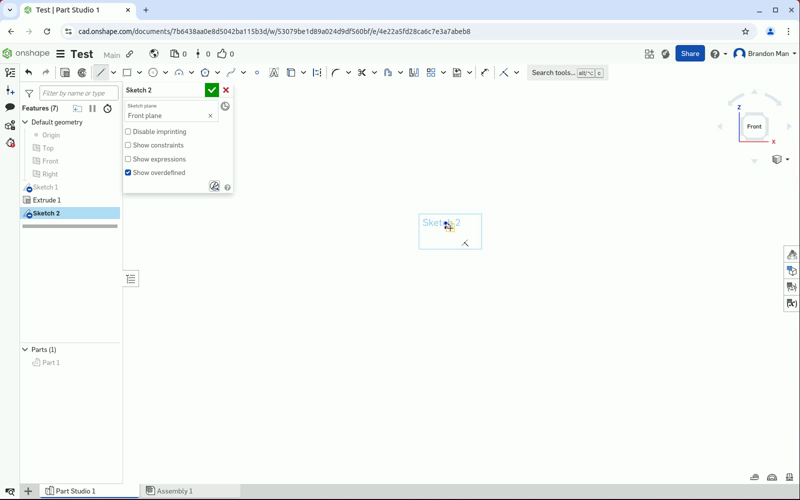
scroll(6)
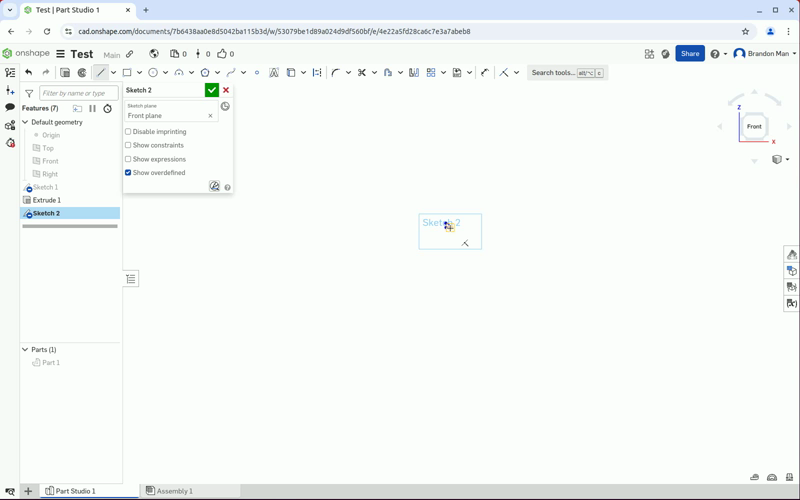
scroll(6)
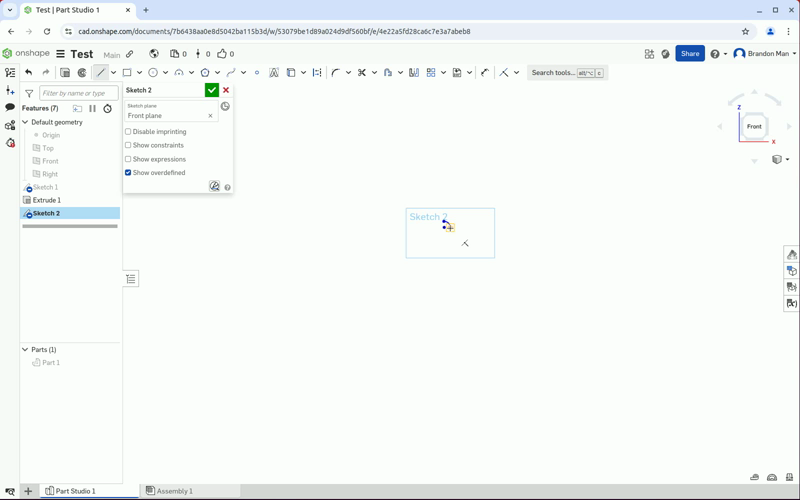
scroll(6)
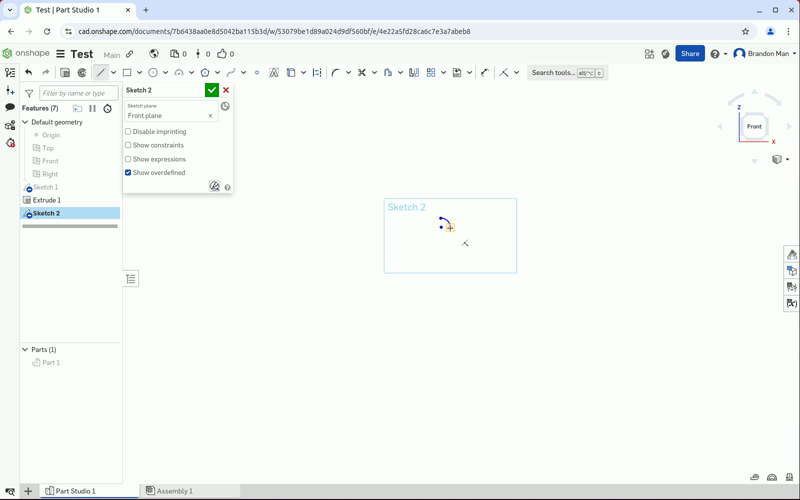
scroll(6)
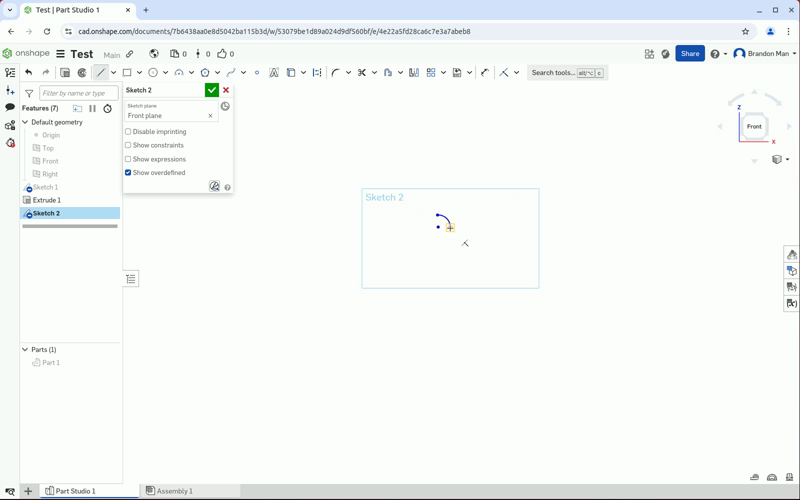
scroll(6)
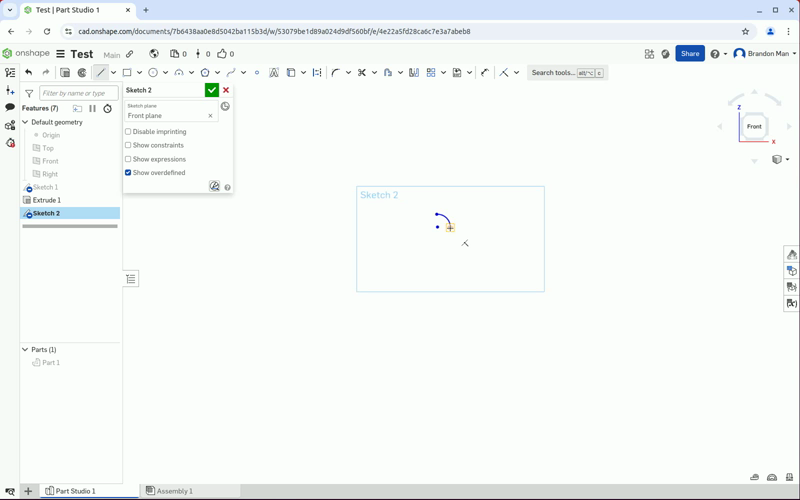
scroll(6)
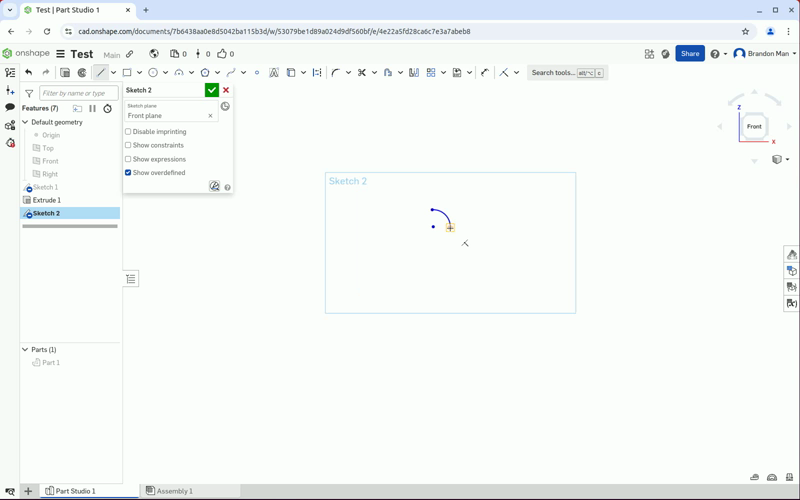
scroll(6)
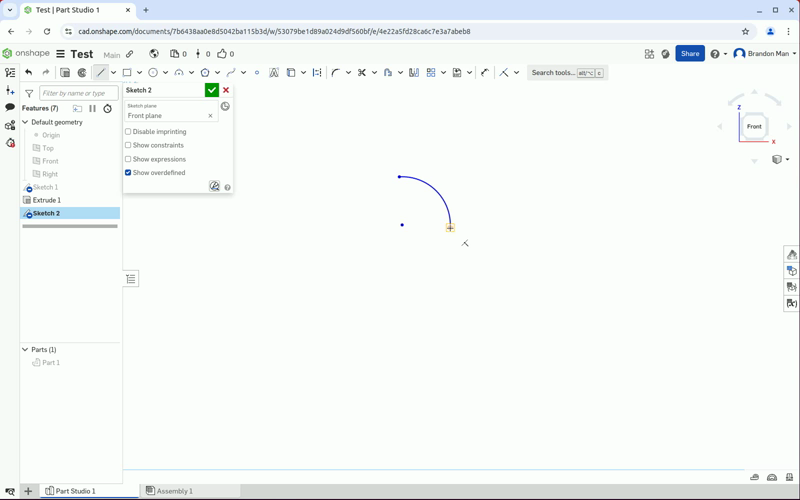
click(450, 227)
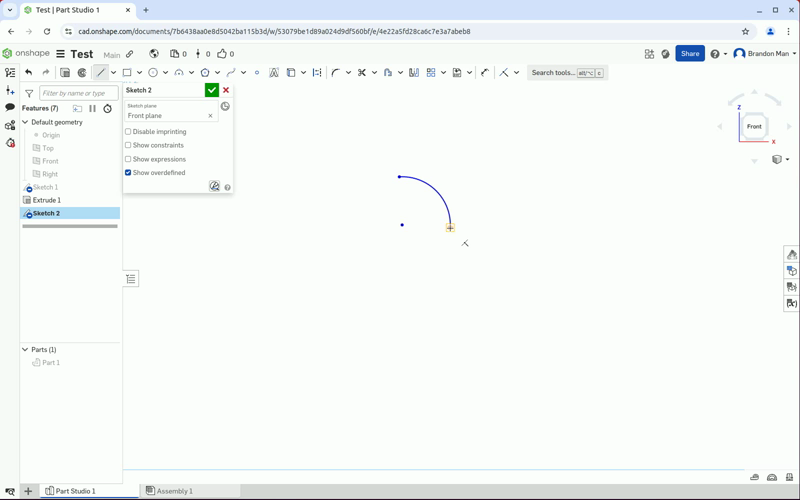
scroll(-6)
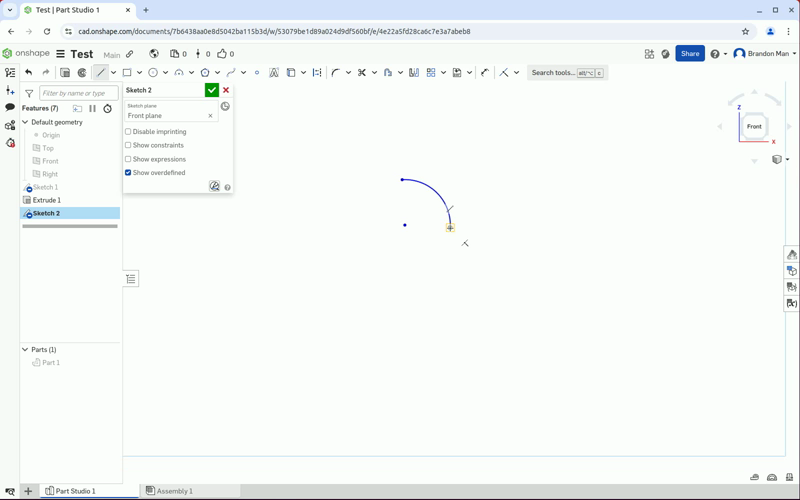
scroll(-6)
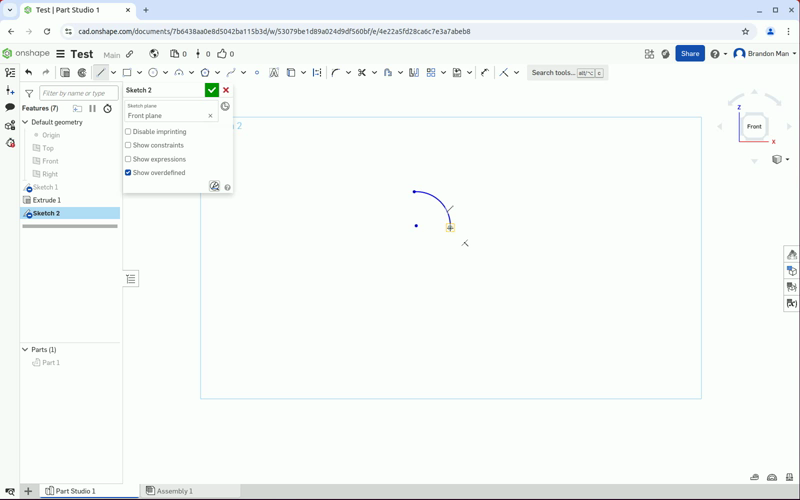
scroll(-6)
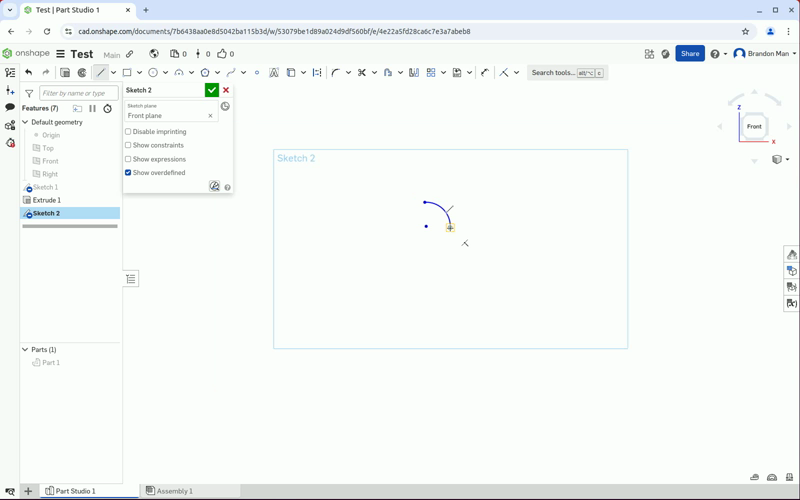
scroll(-6)
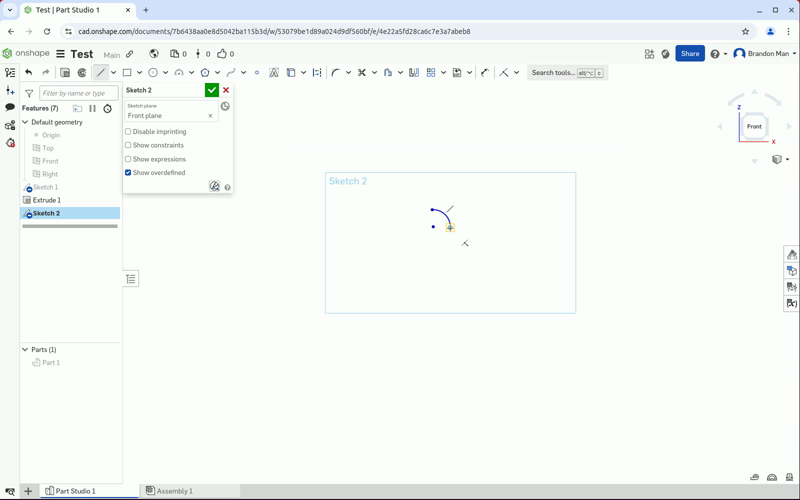
scroll(-6)
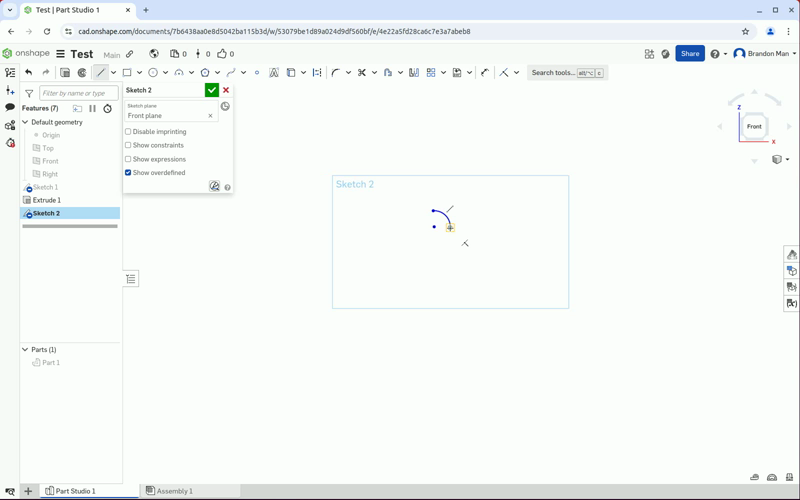
scroll(-6)
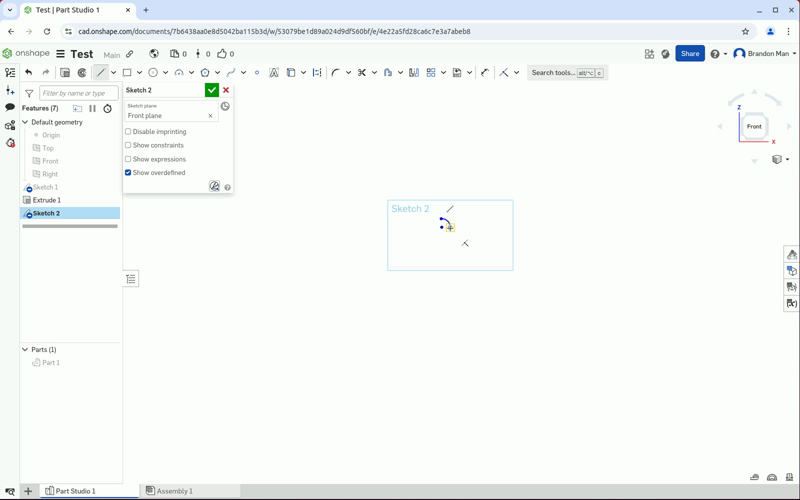
scroll(-6)
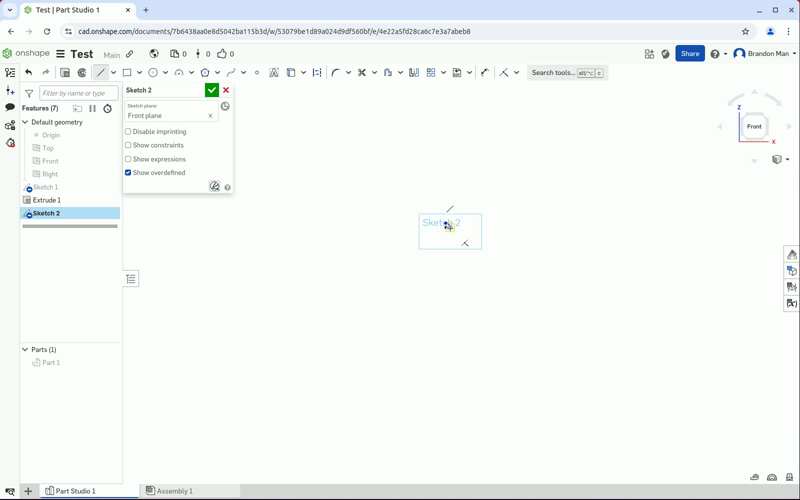
key_down(shift)
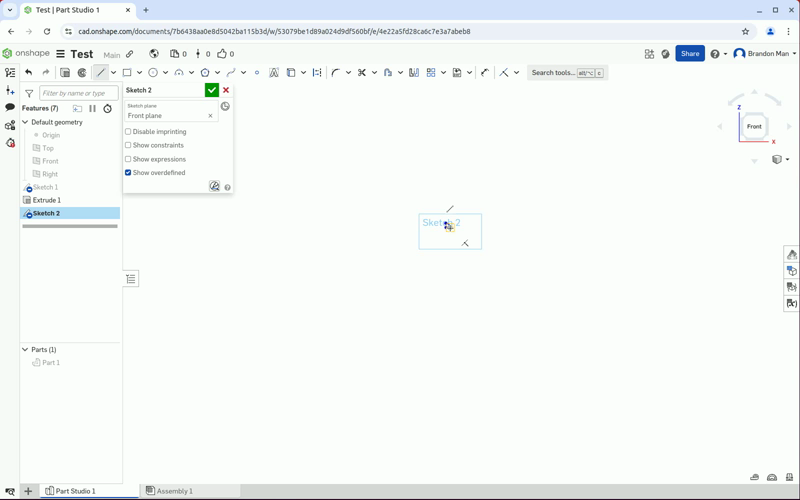
mouse_move(480, 227)
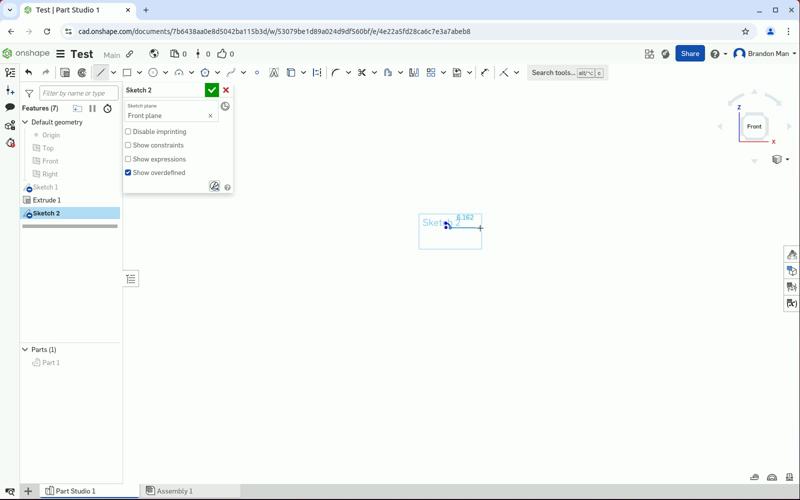
mouse_move(464, 227)
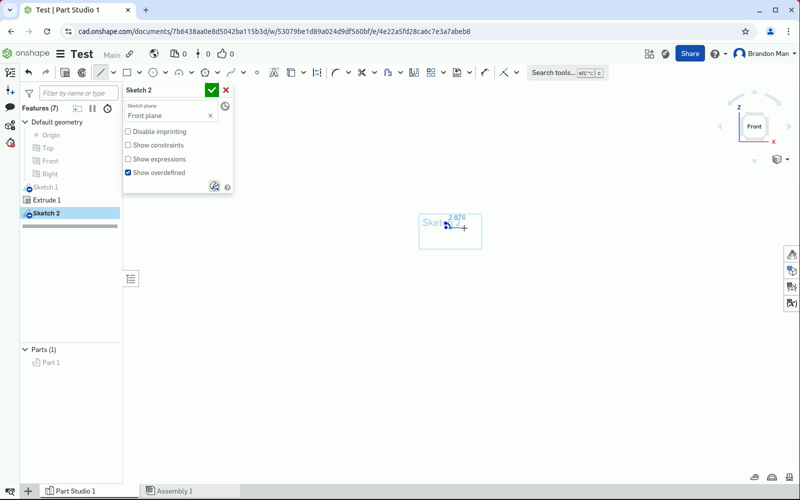
click(464, 227)
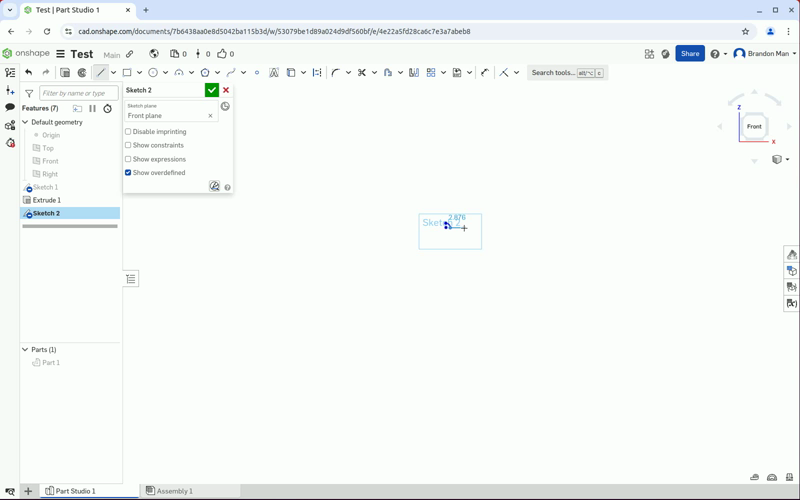
key_up(shift)
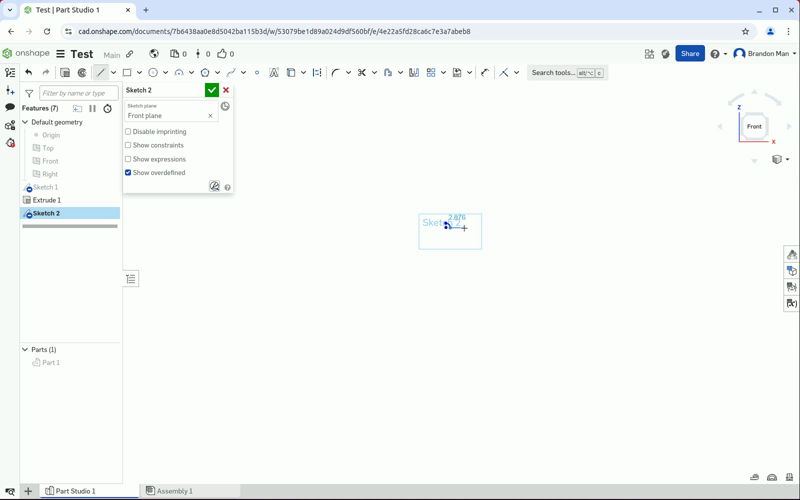
key(esc)
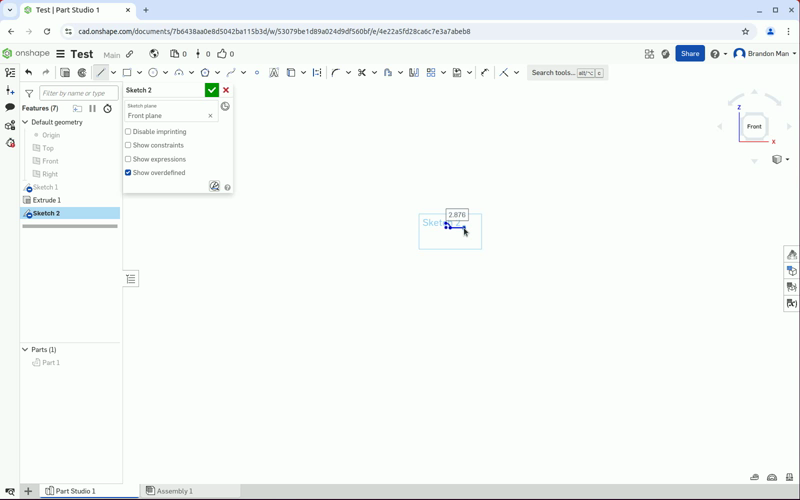
key(a)
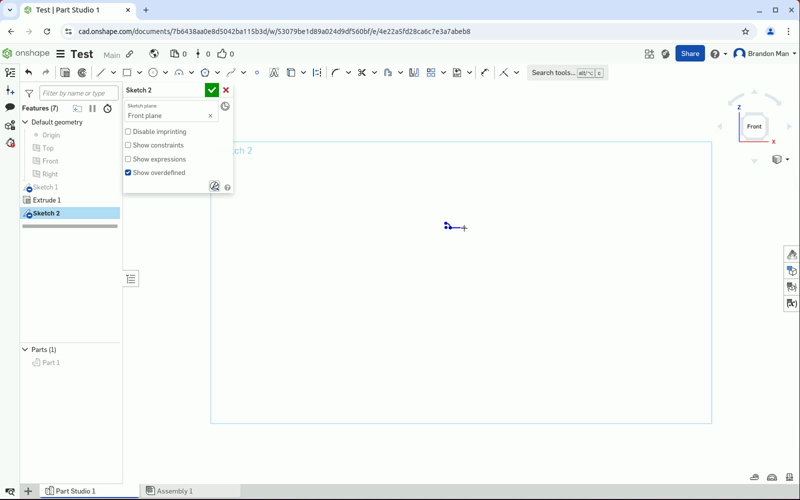
mouse_move(464, 227)
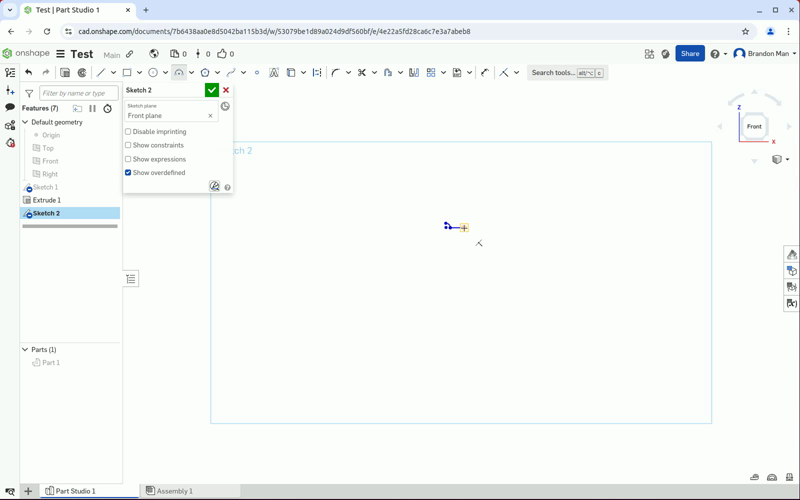
click(464, 227)
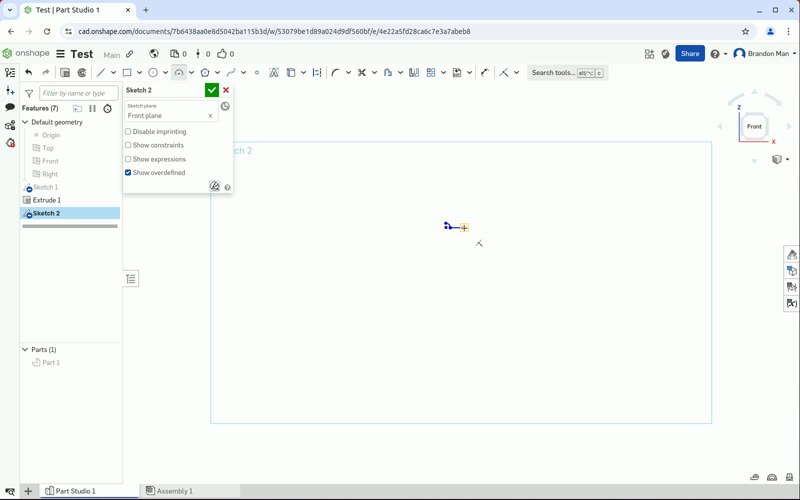
key_down(shift)
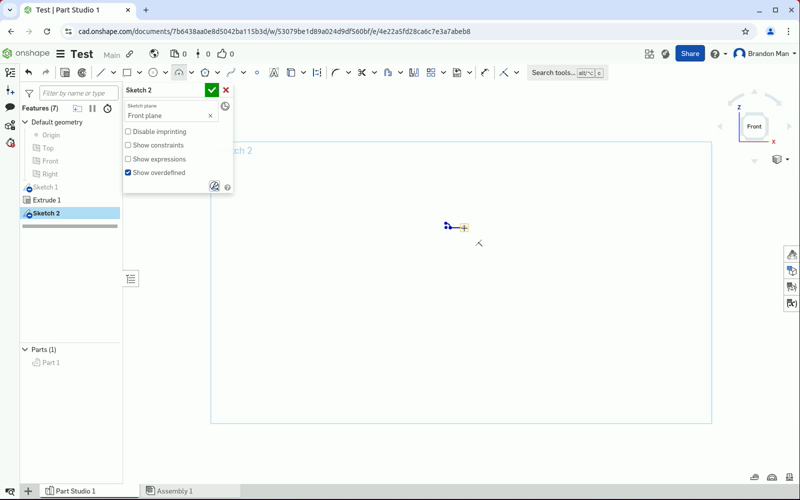
mouse_move(468, 223)
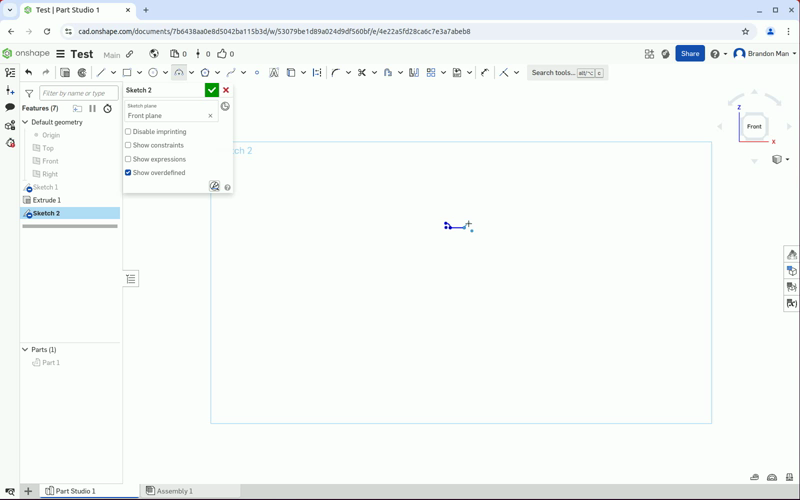
scroll(6)
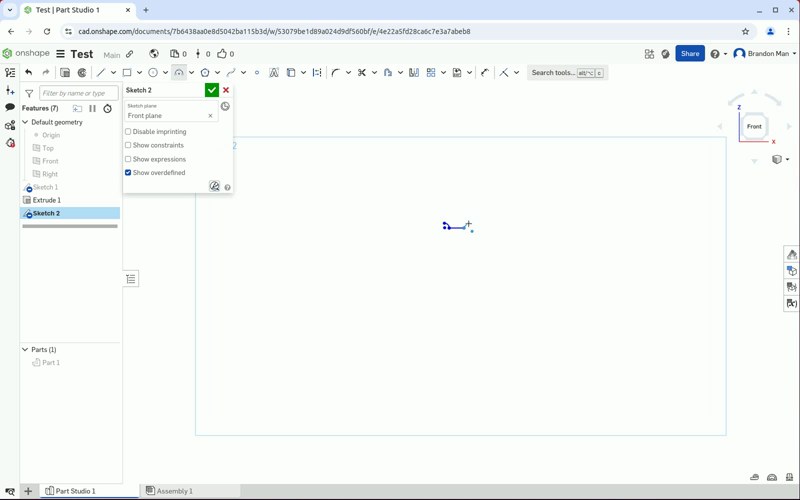
scroll(6)
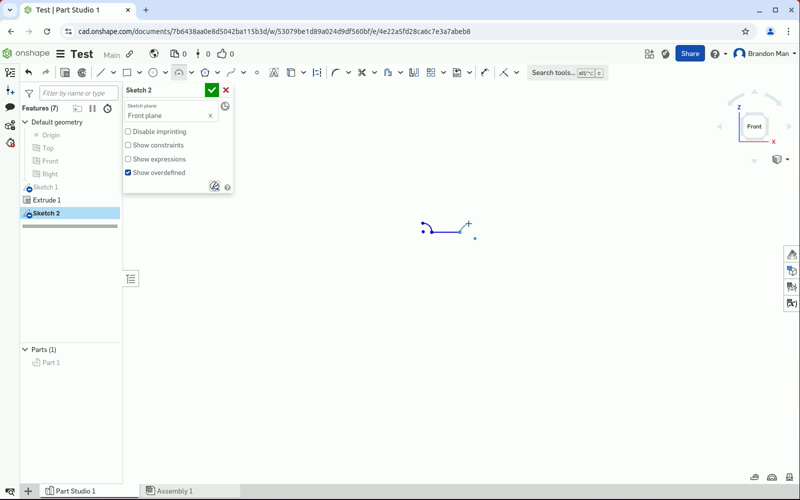
scroll(6)
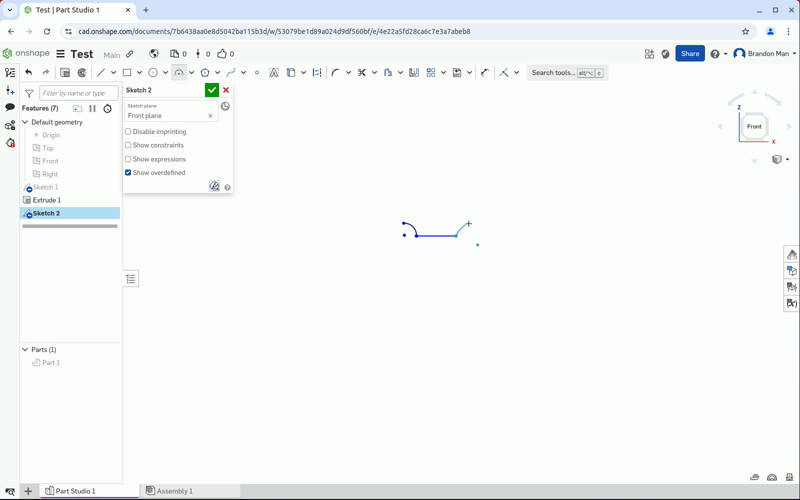
scroll(6)
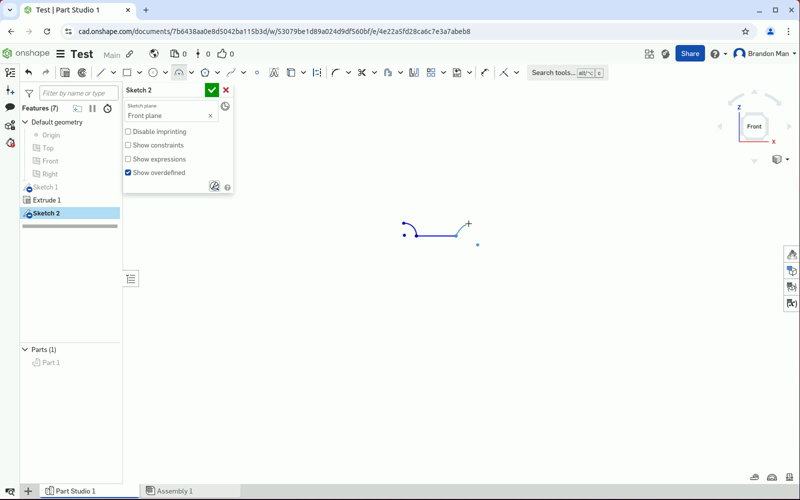
scroll(6)
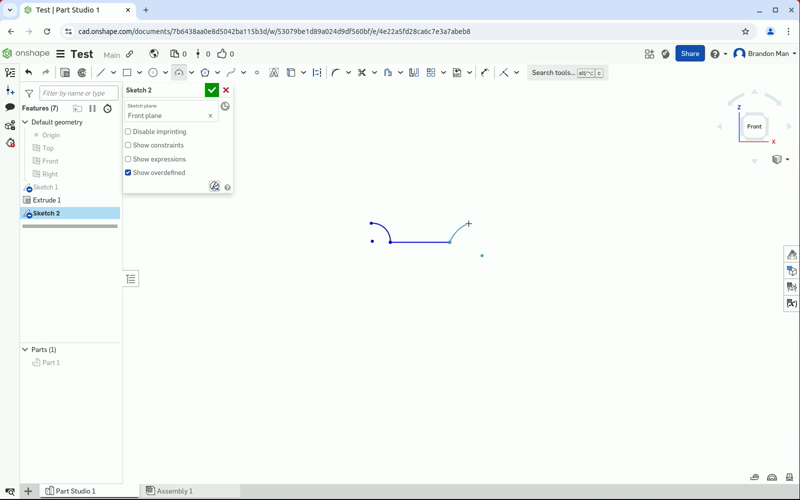
scroll(6)
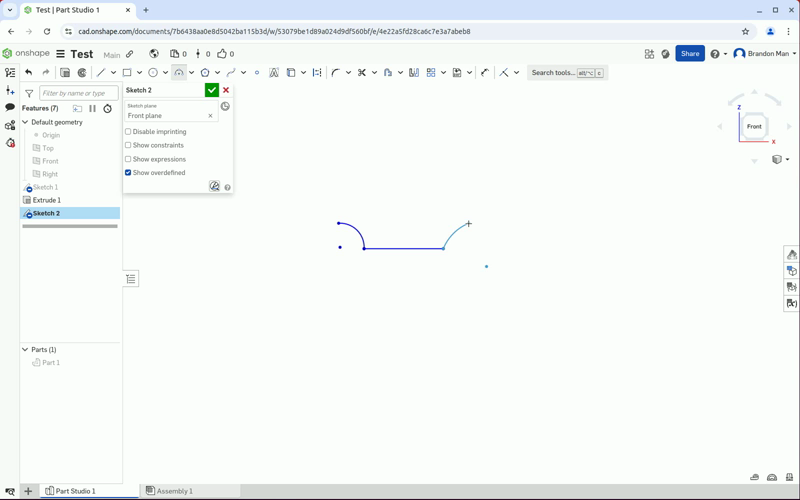
scroll(6)
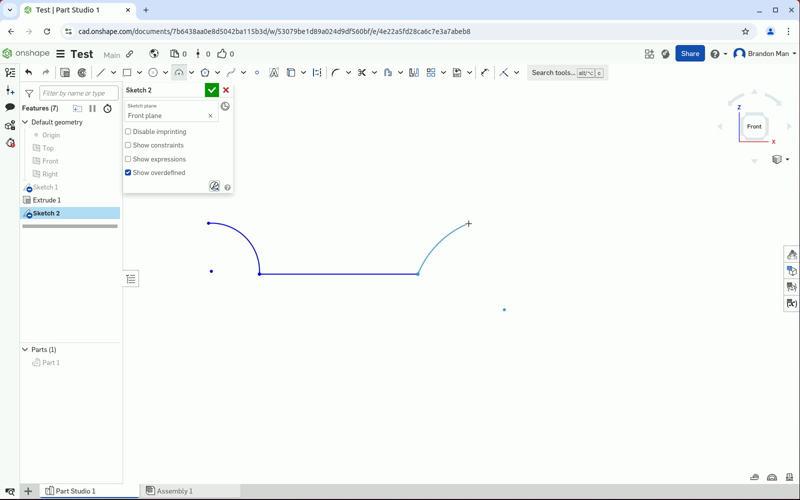
click(468, 223)
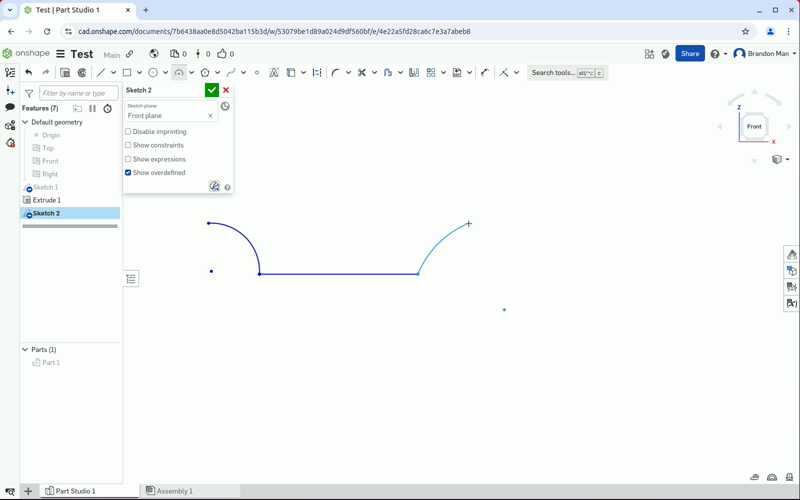
scroll(-6)
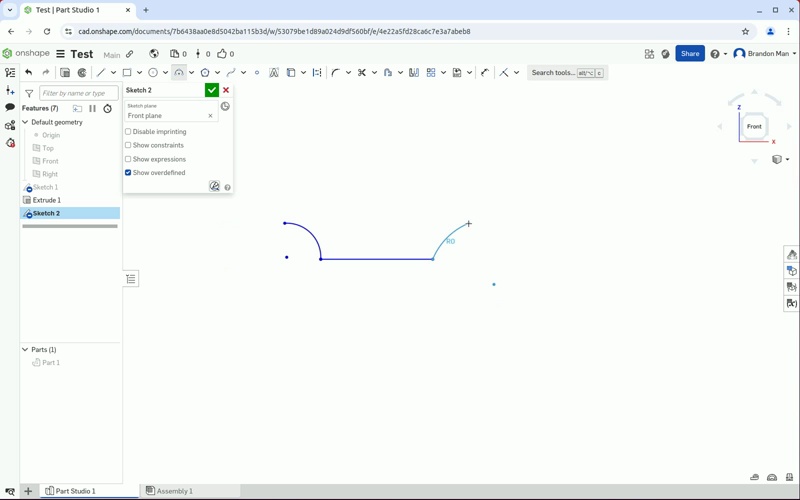
scroll(-6)
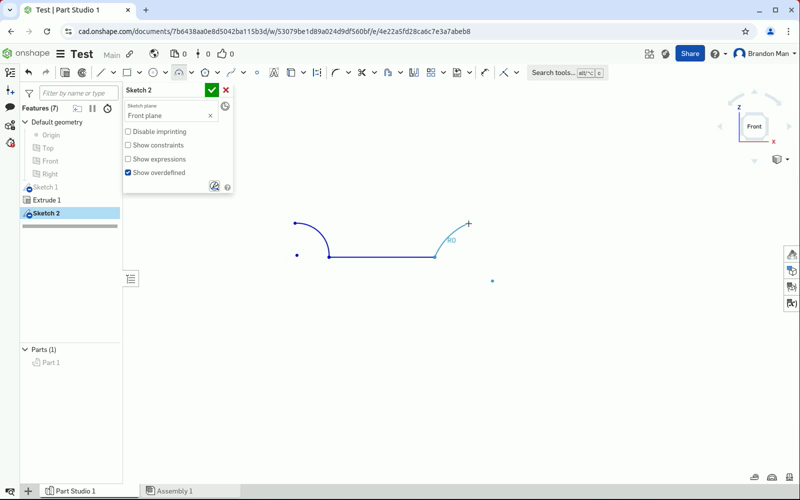
scroll(-6)
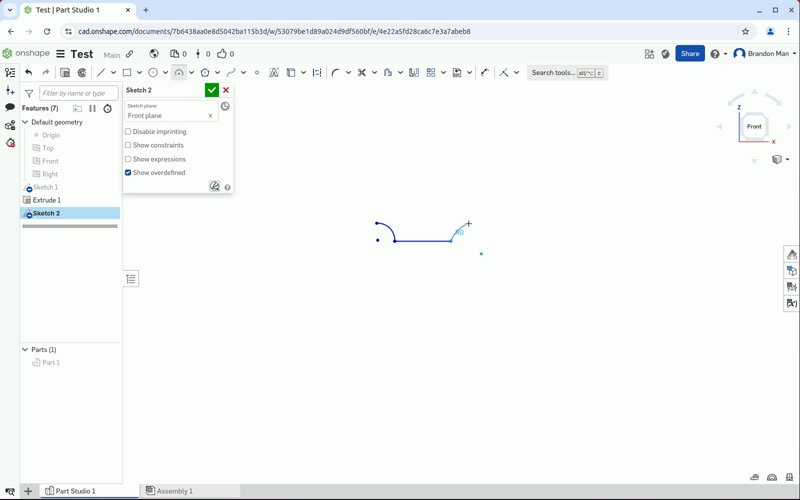
scroll(-6)
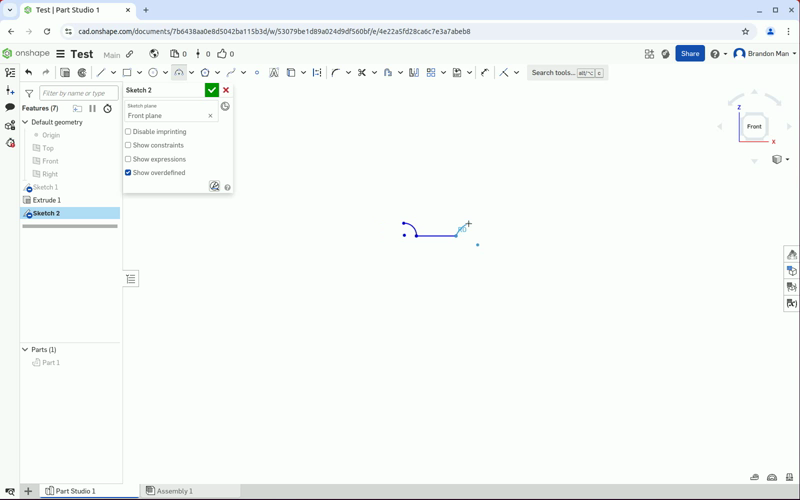
scroll(-6)
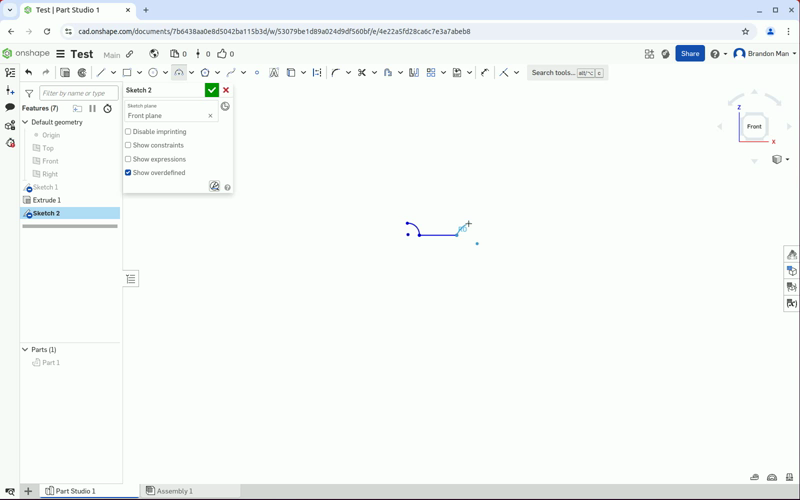
scroll(-6)
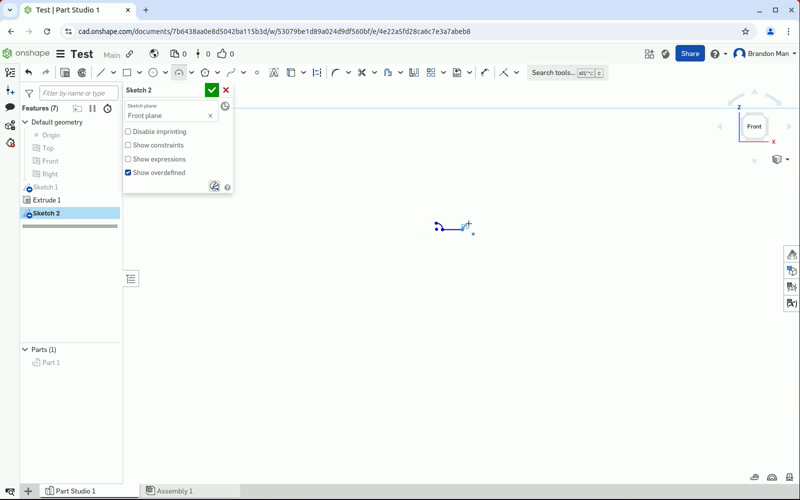
scroll(-6)
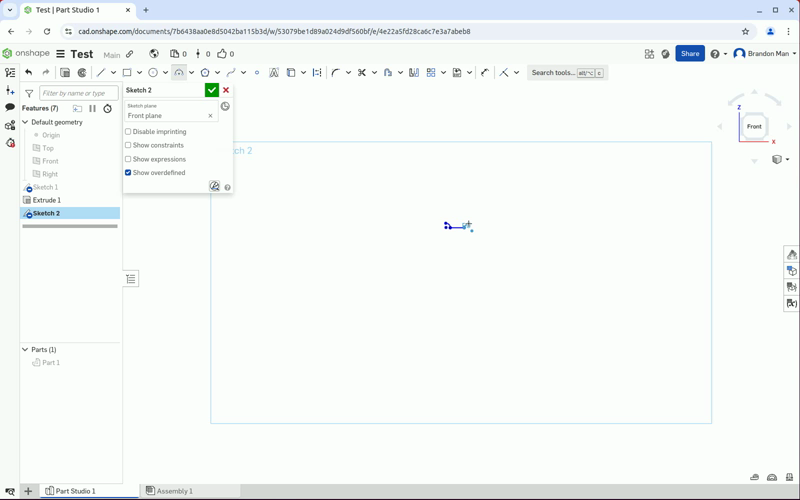
mouse_move(465, 224)
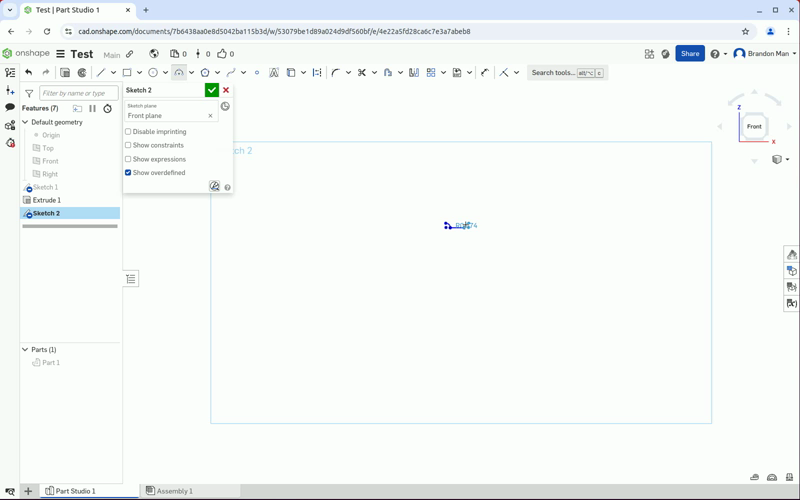
scroll(6)
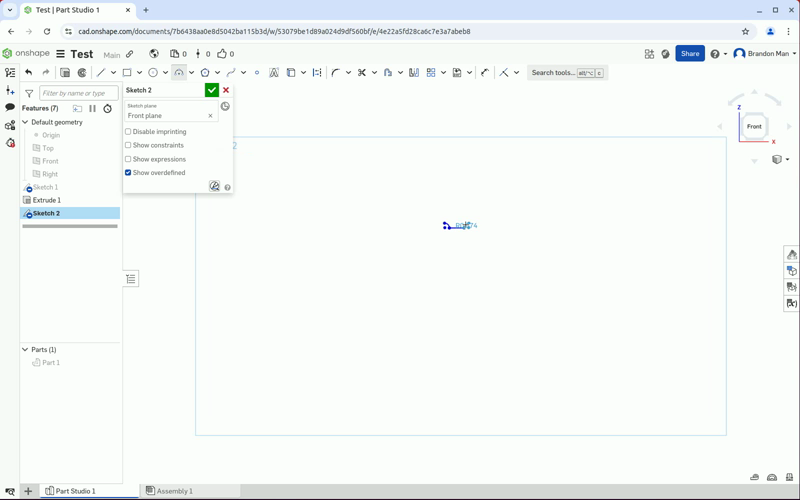
scroll(6)
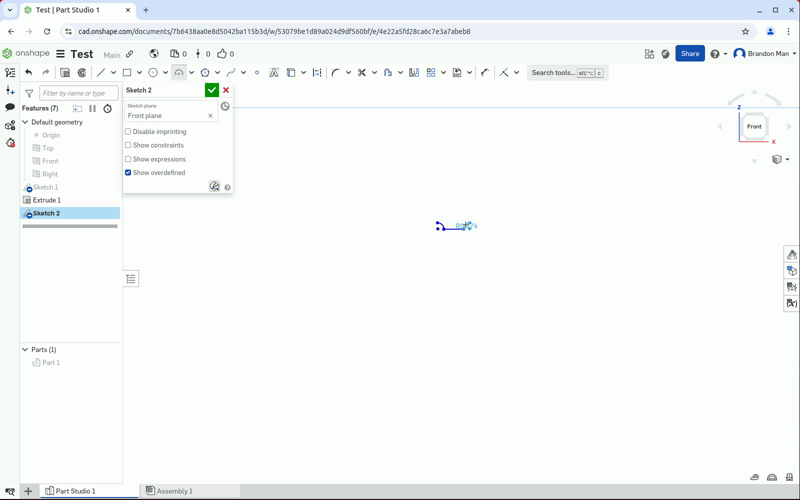
scroll(6)
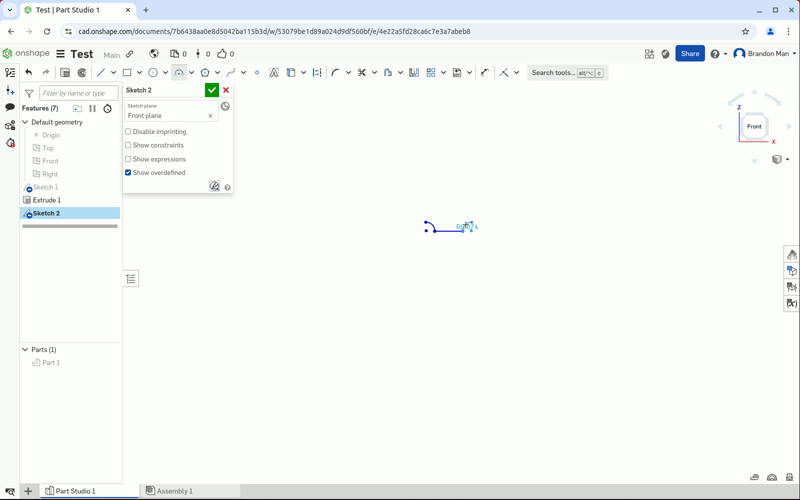
scroll(6)
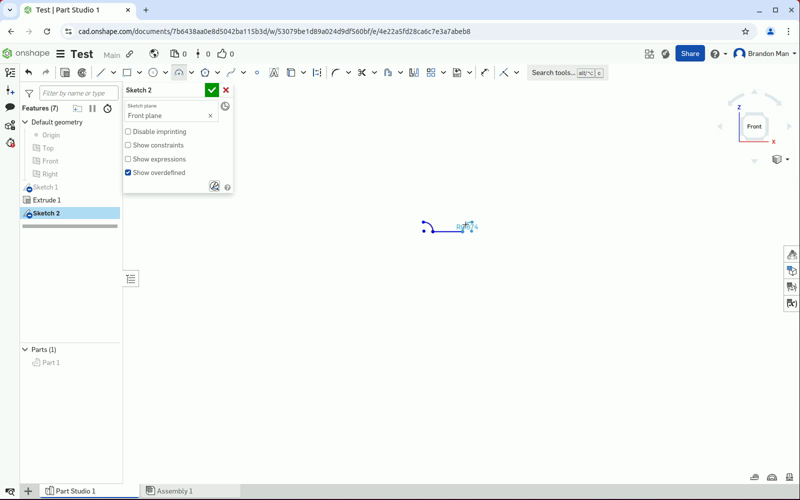
scroll(6)
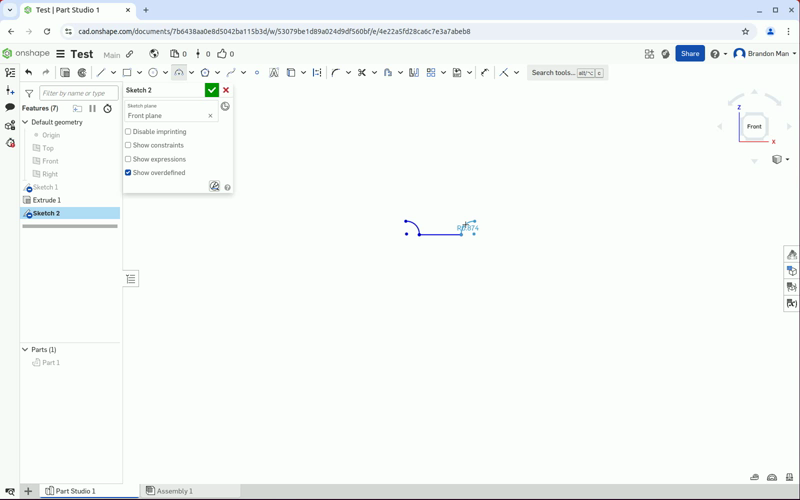
scroll(6)
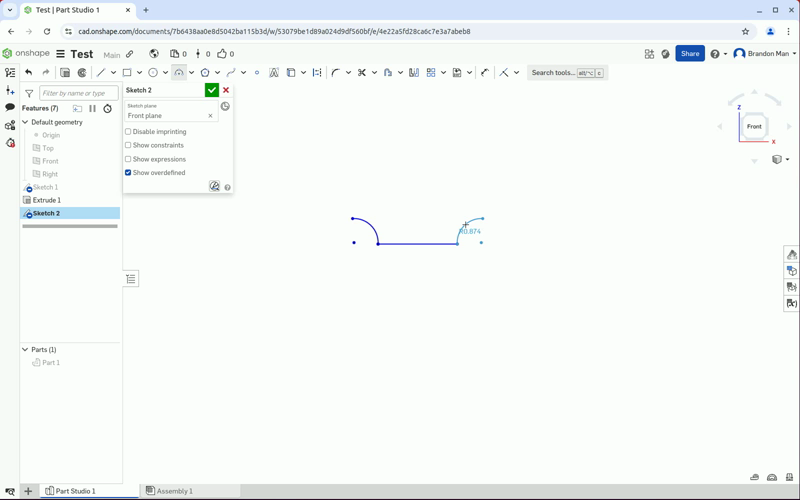
scroll(6)
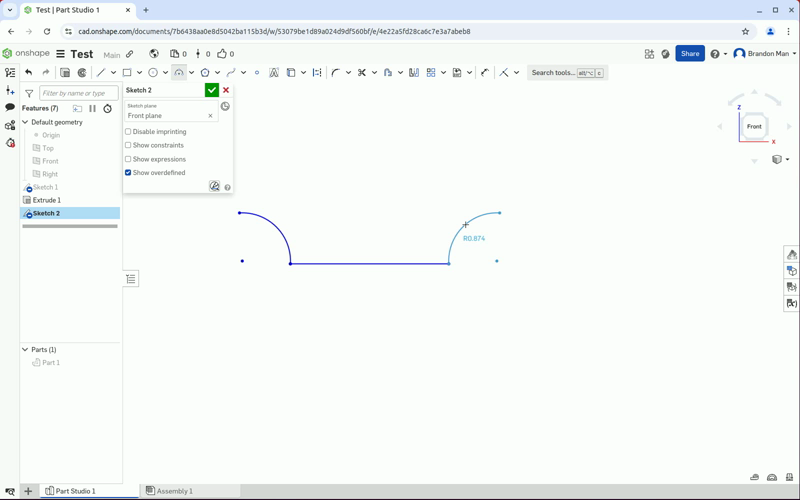
click(465, 224)
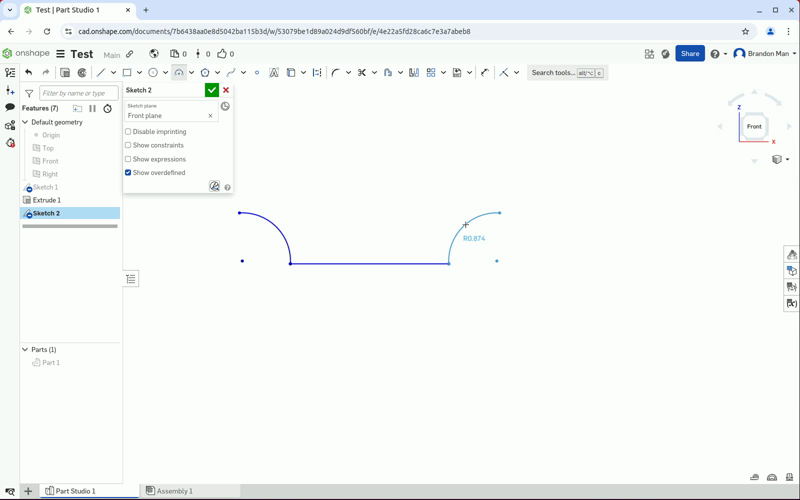
scroll(-6)
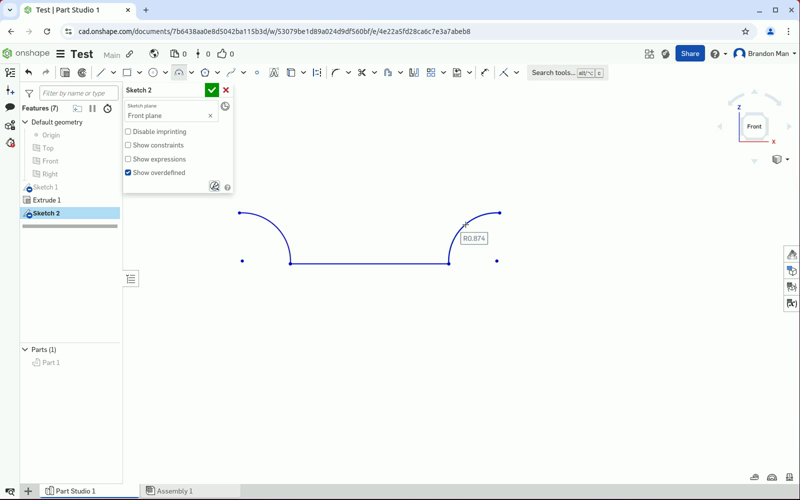
scroll(-6)
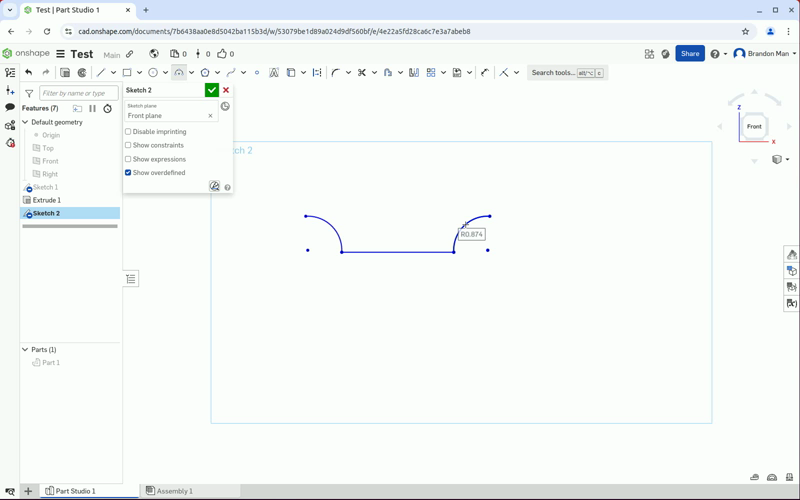
scroll(-6)
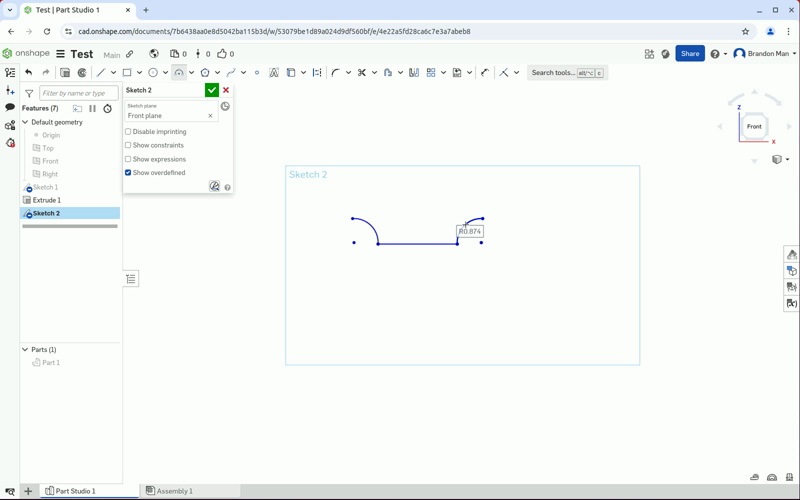
scroll(-6)
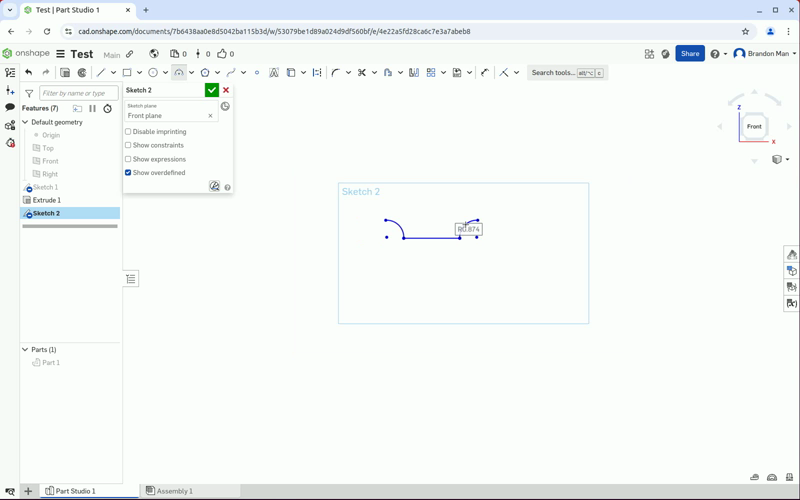
scroll(-6)
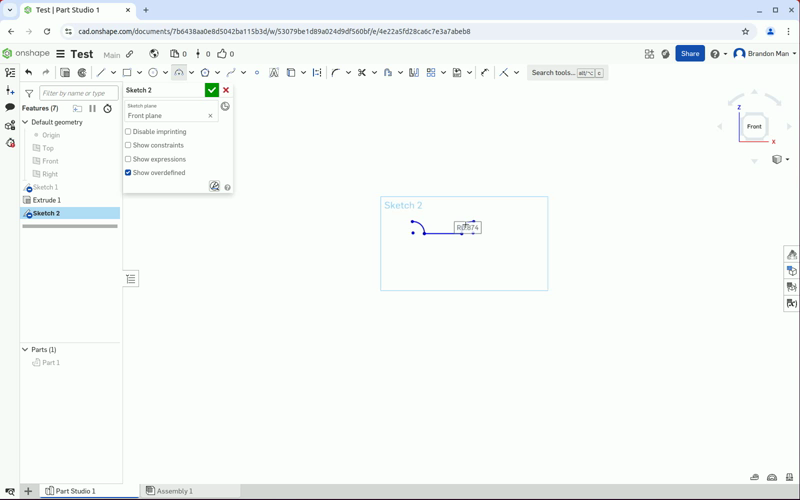
scroll(-6)
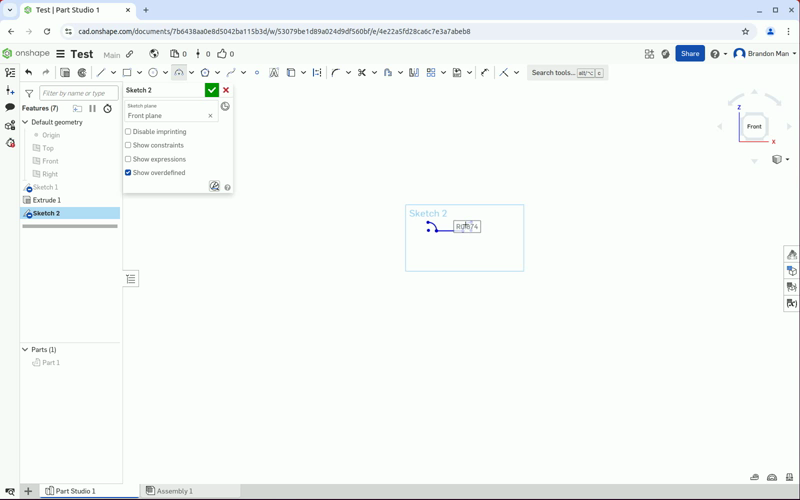
scroll(-6)
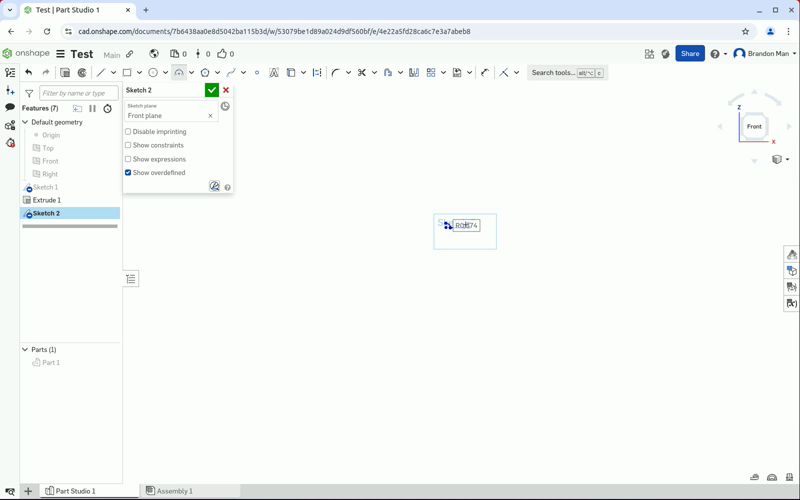
key_up(shift)
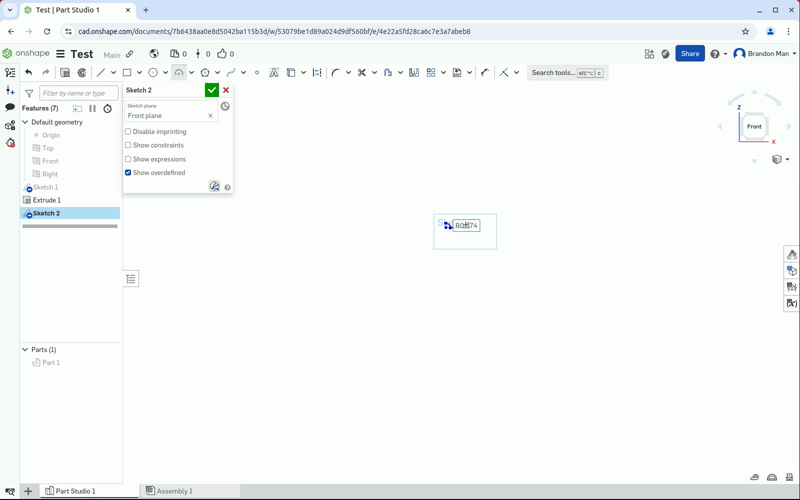
key(esc)
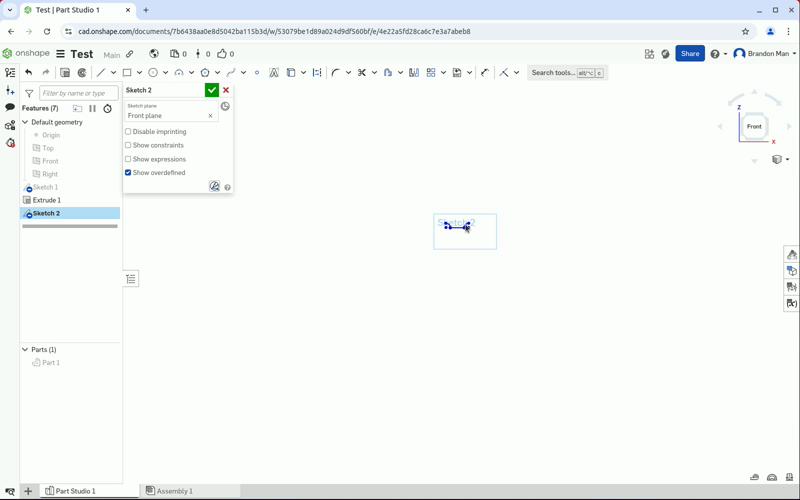
key(l)
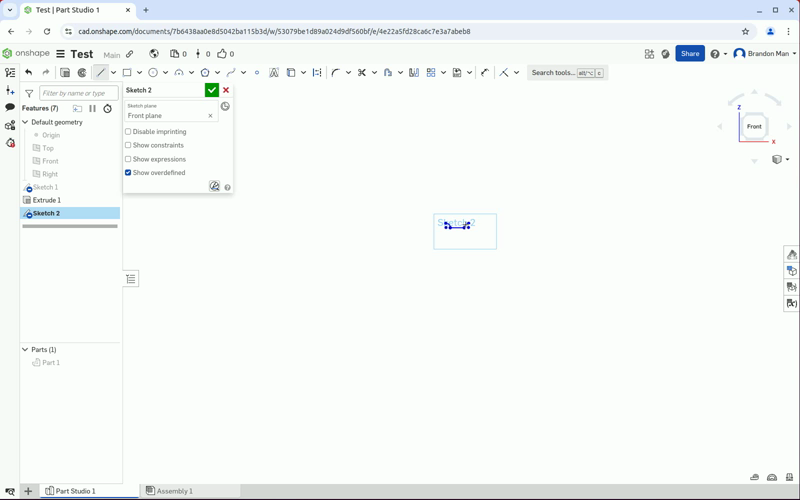
mouse_move(468, 223)
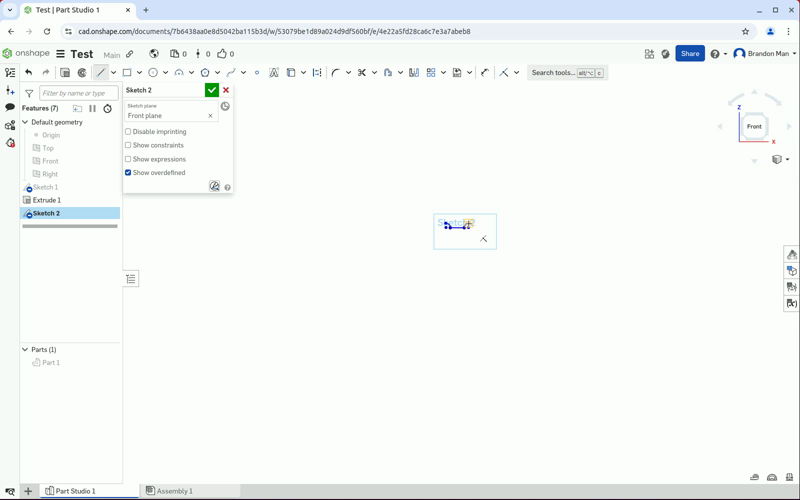
scroll(6)
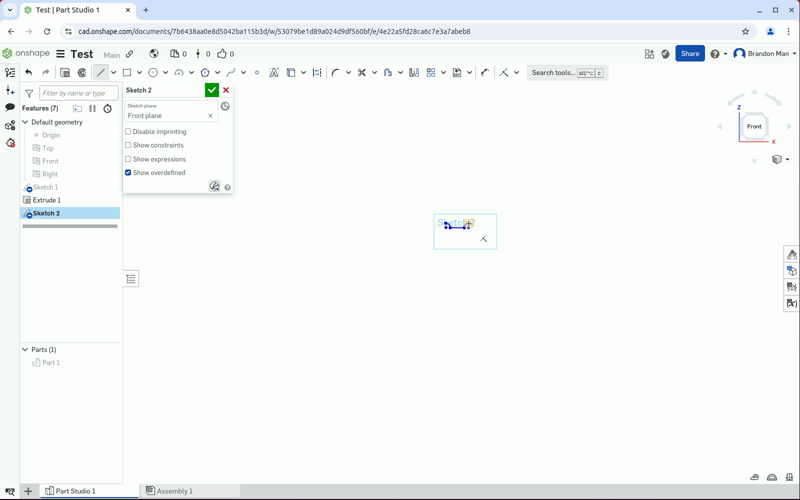
scroll(6)
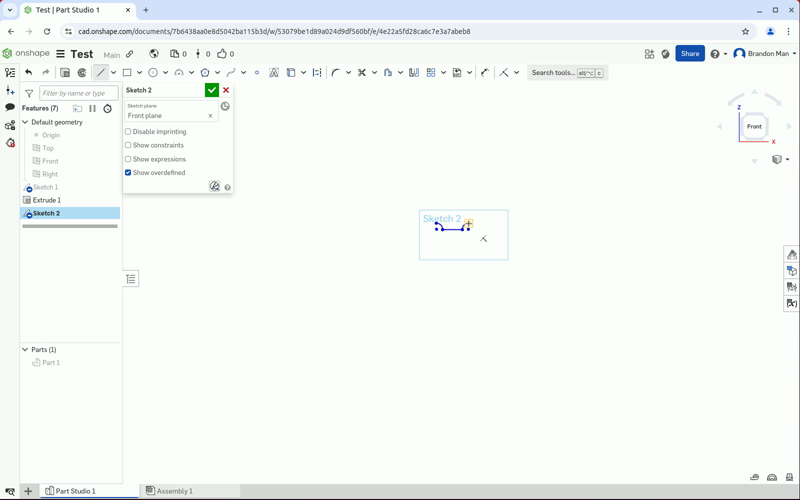
scroll(6)
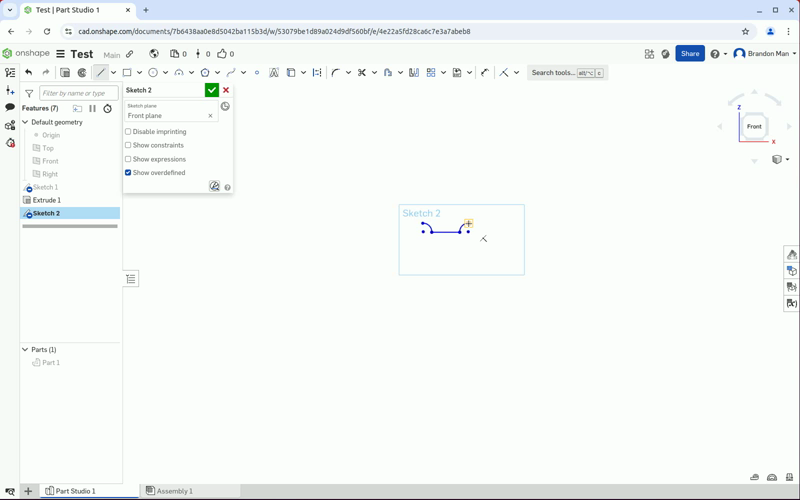
scroll(6)
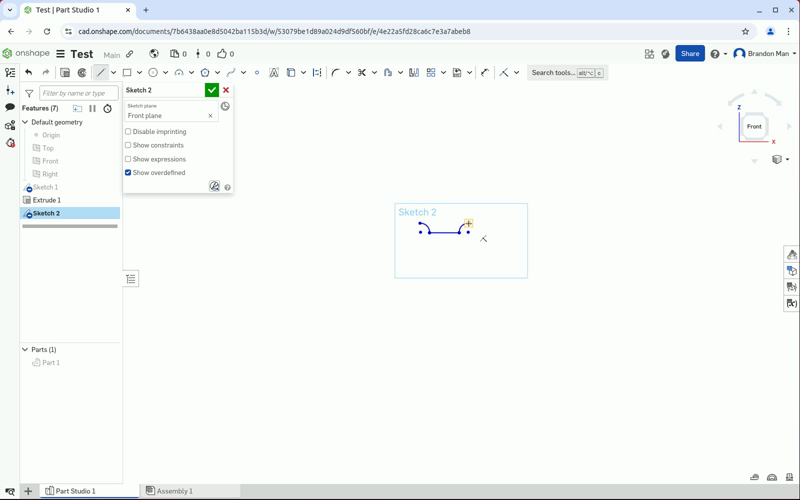
scroll(6)
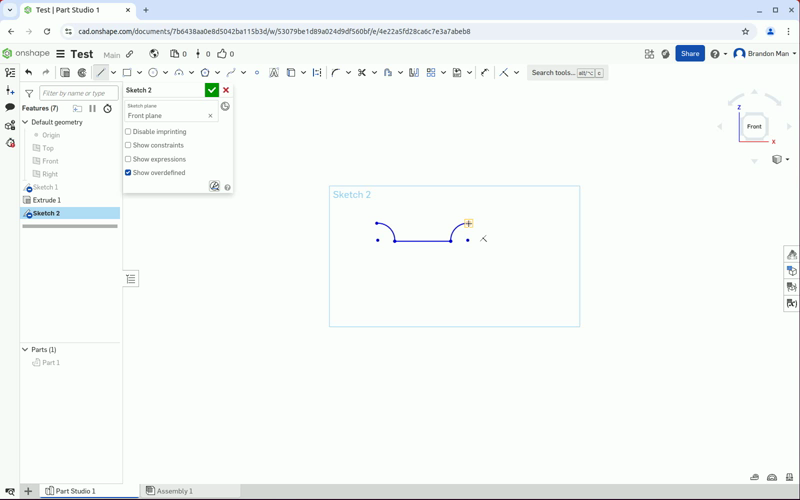
scroll(6)
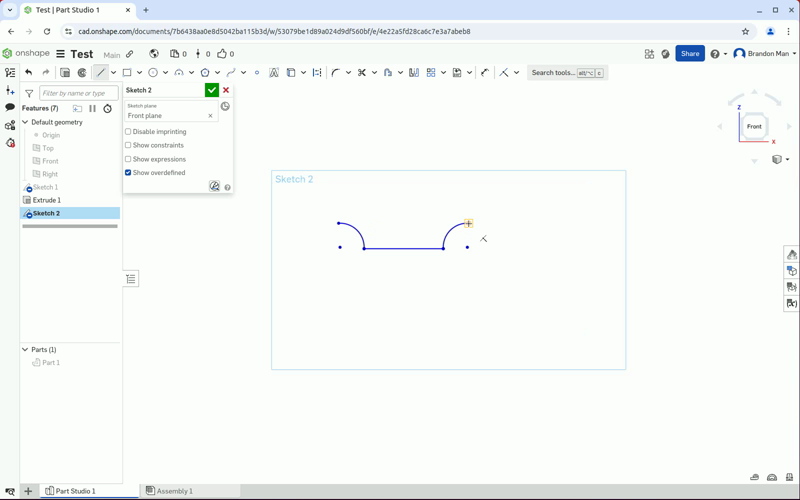
scroll(6)
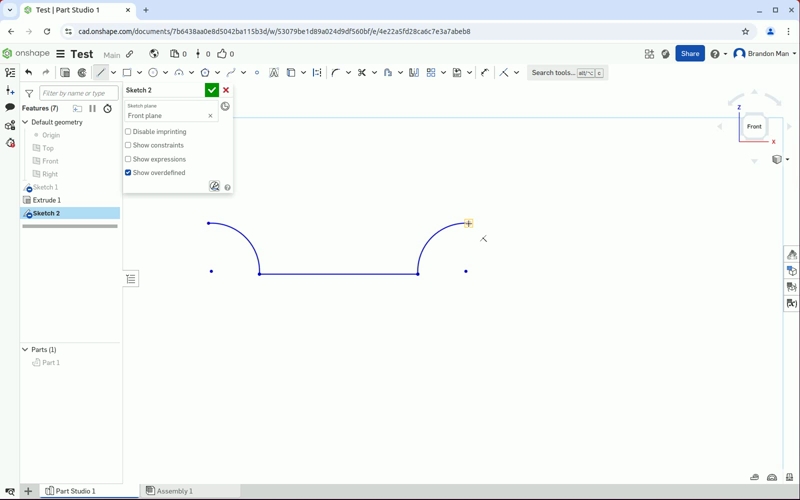
click(468, 223)
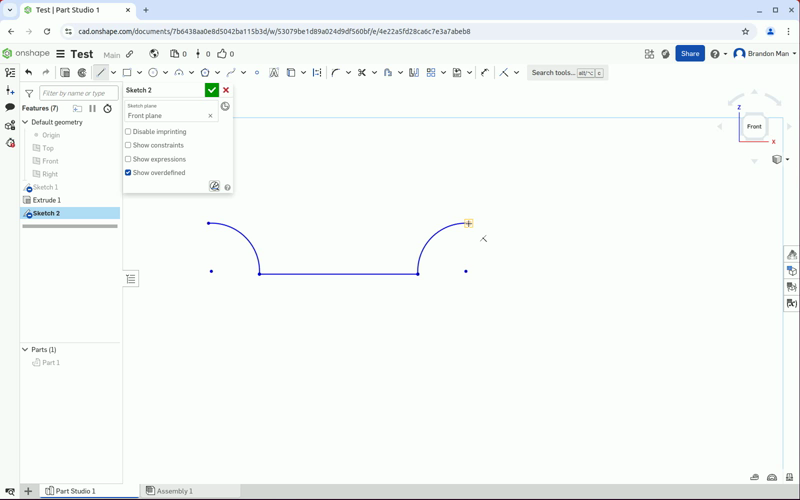
scroll(-6)
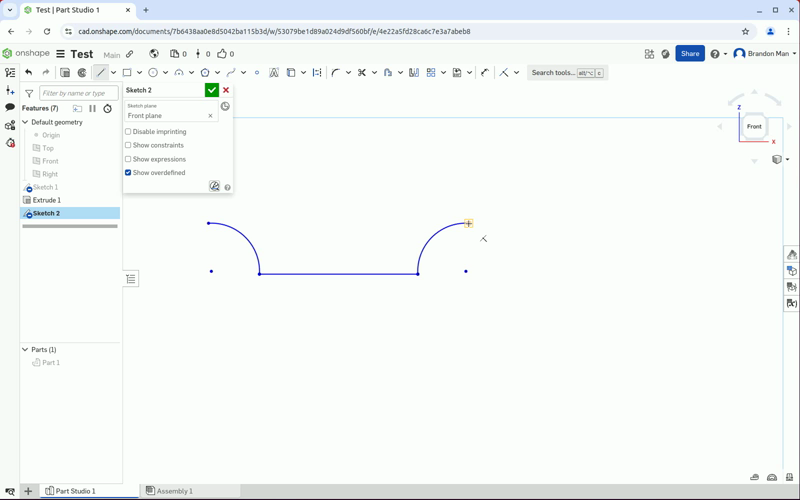
scroll(-6)
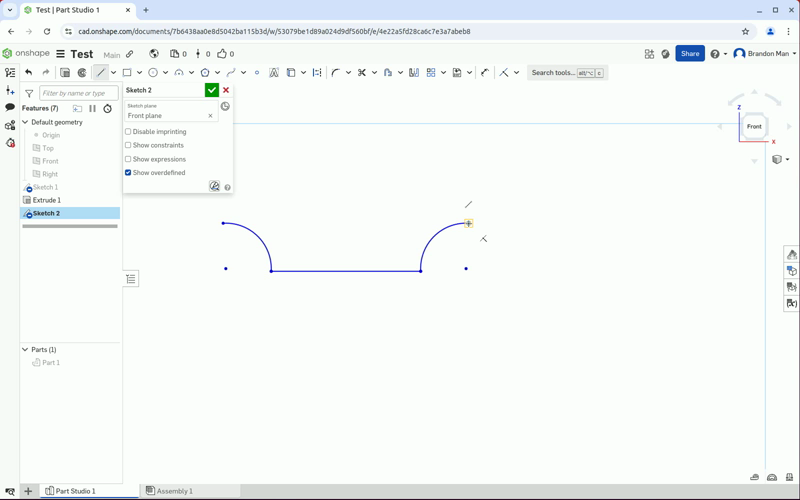
scroll(-6)
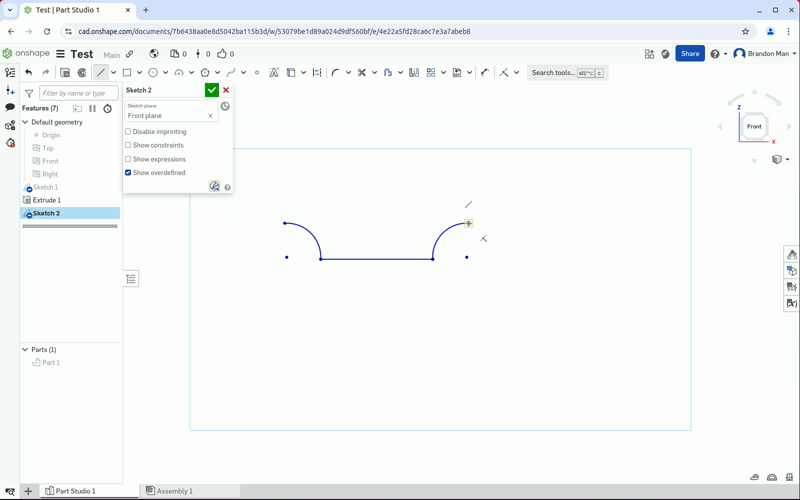
scroll(-6)
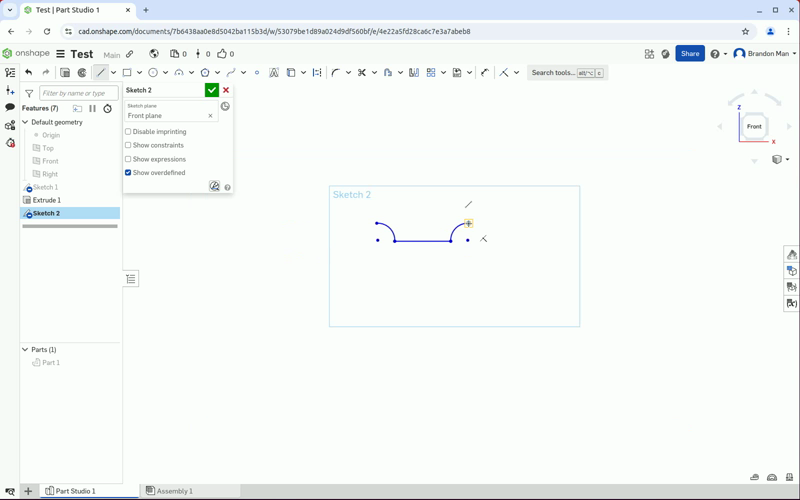
scroll(-6)
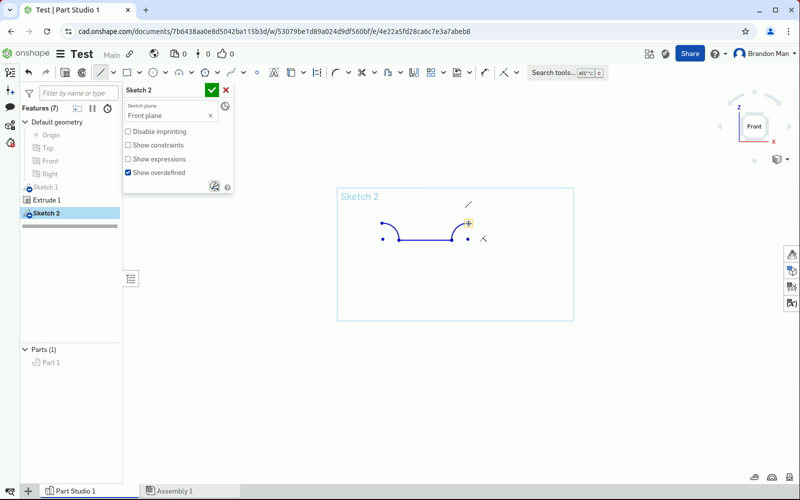
scroll(-6)
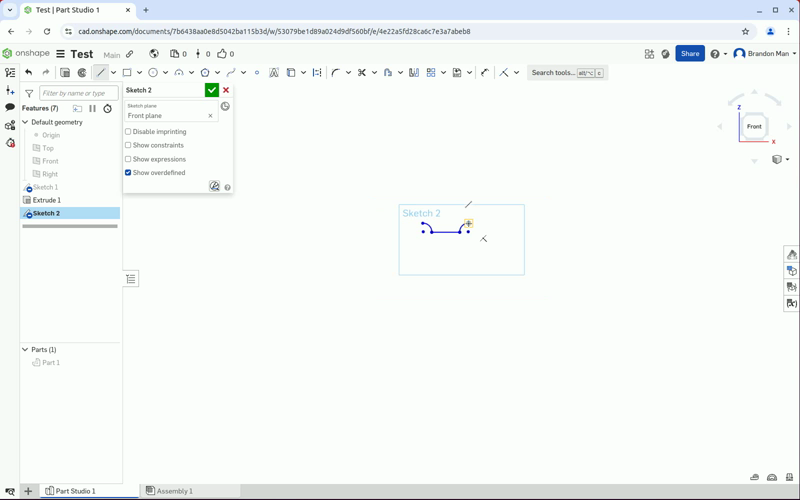
scroll(-6)
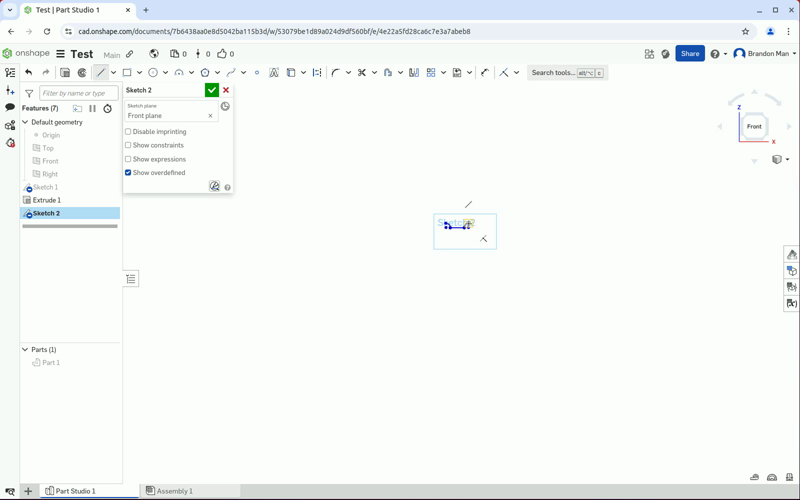
key_down(shift)
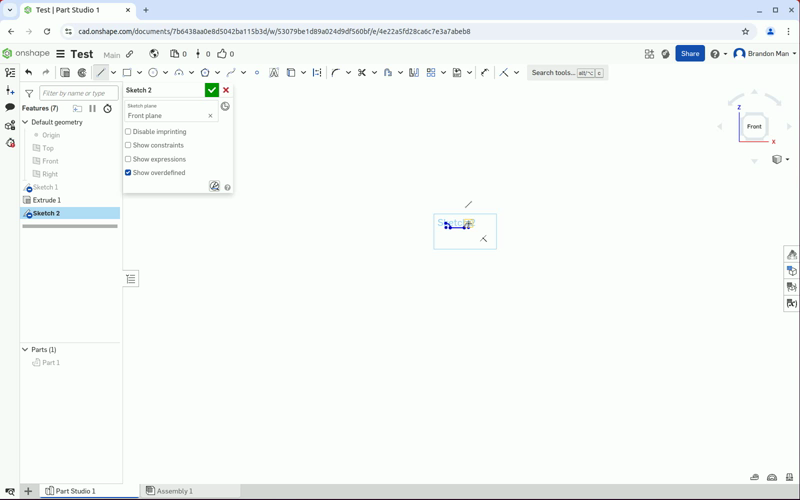
mouse_move(498, 223)
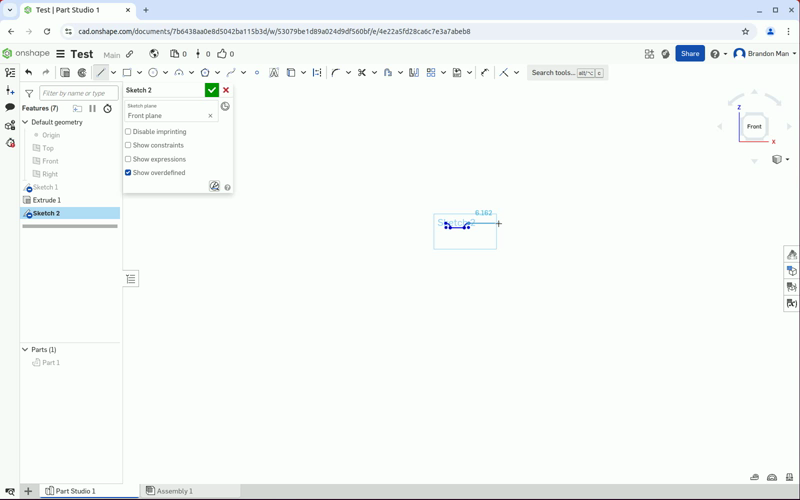
mouse_move(468, 216)
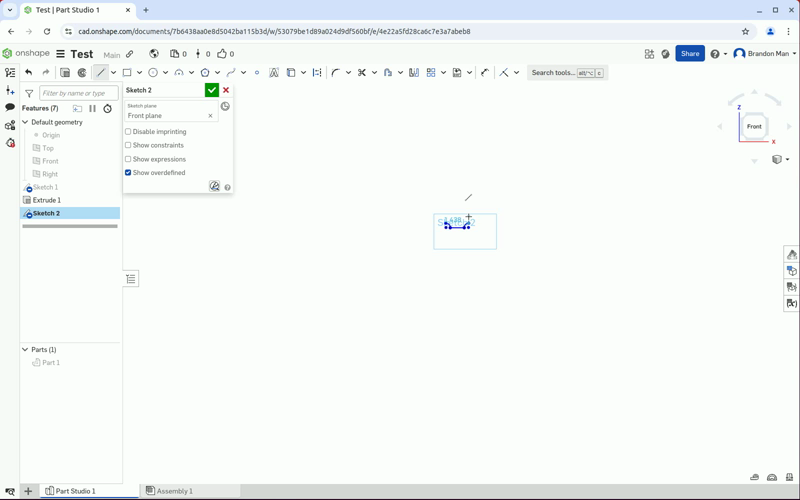
scroll(6)
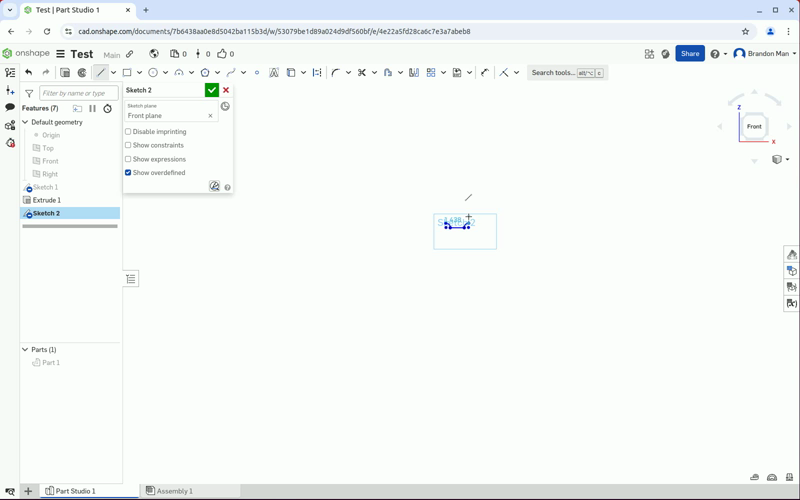
scroll(6)
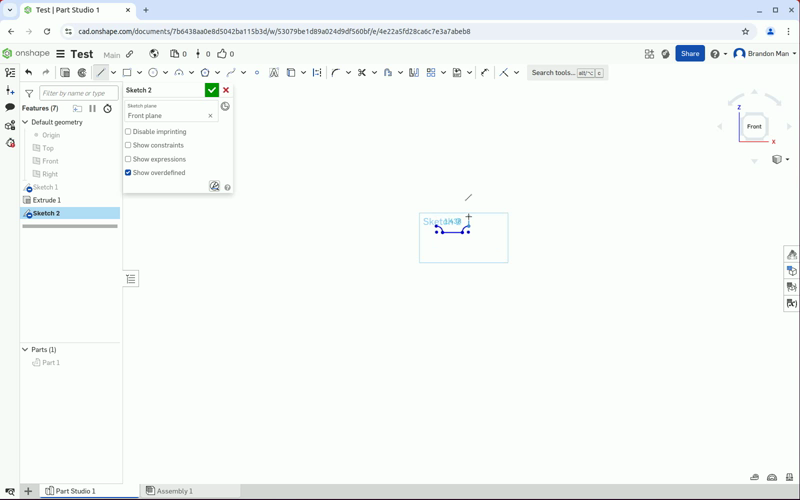
scroll(6)
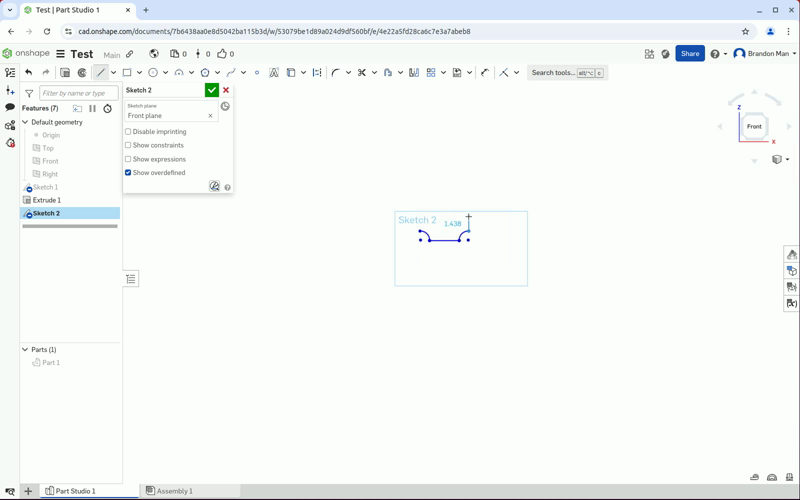
scroll(6)
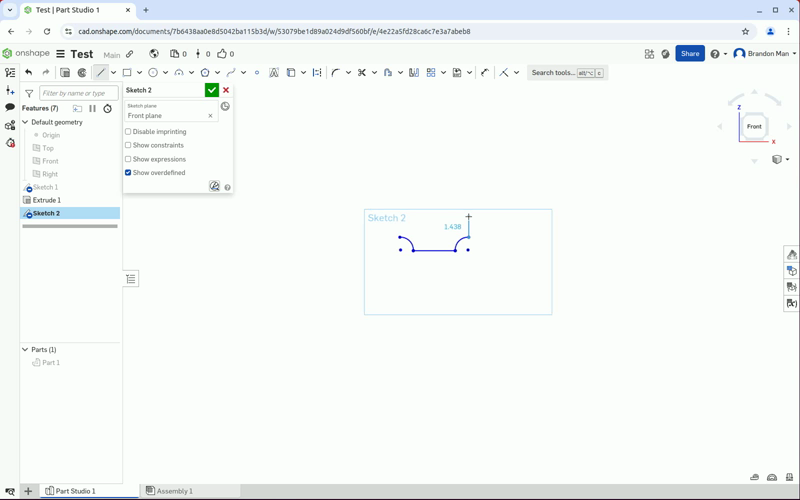
scroll(6)
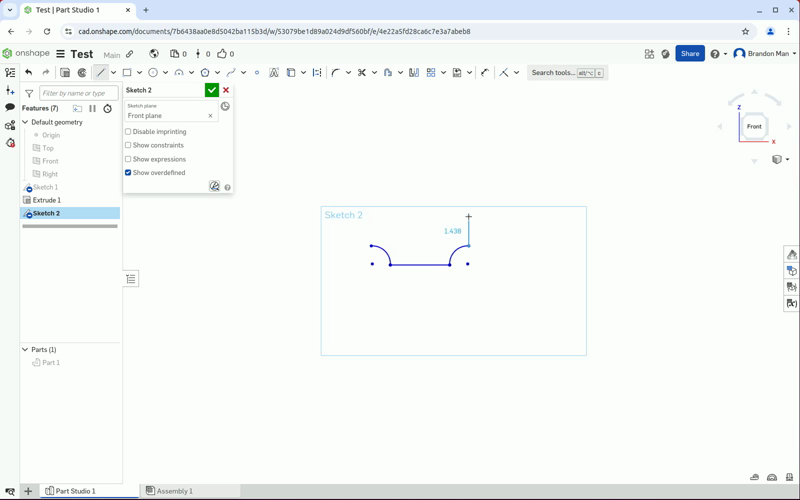
scroll(6)
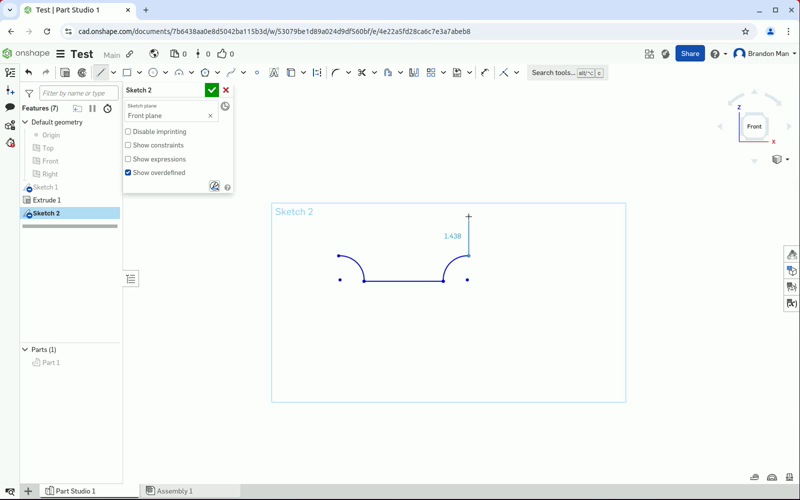
scroll(6)
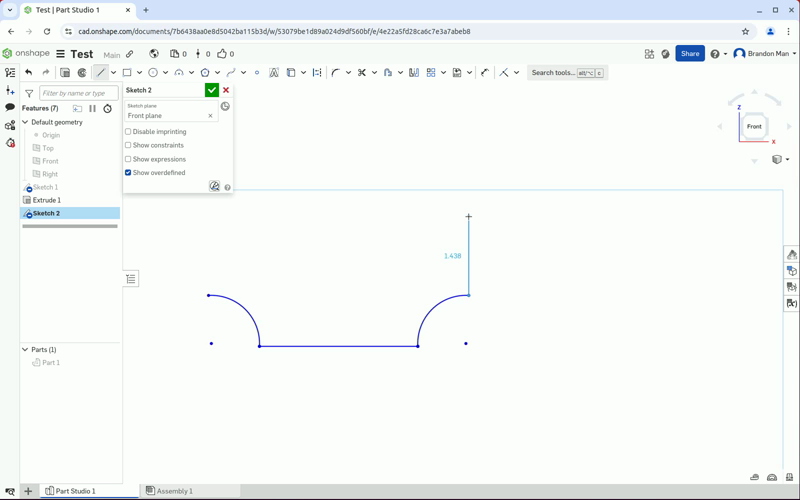
click(468, 216)
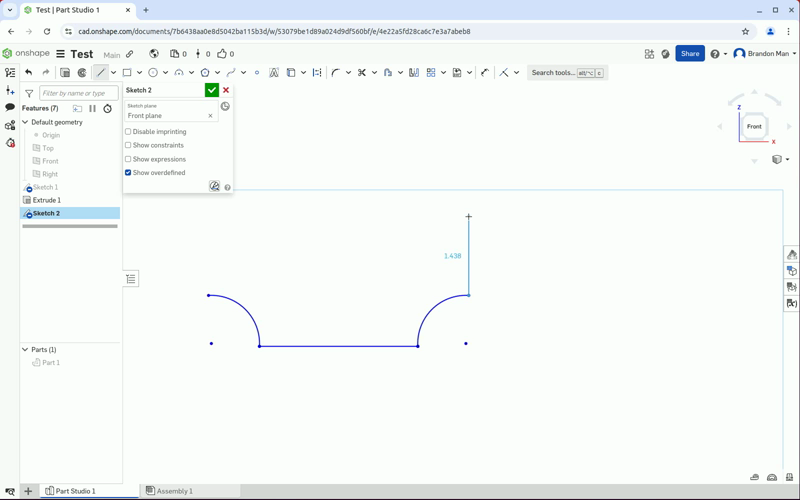
scroll(-6)
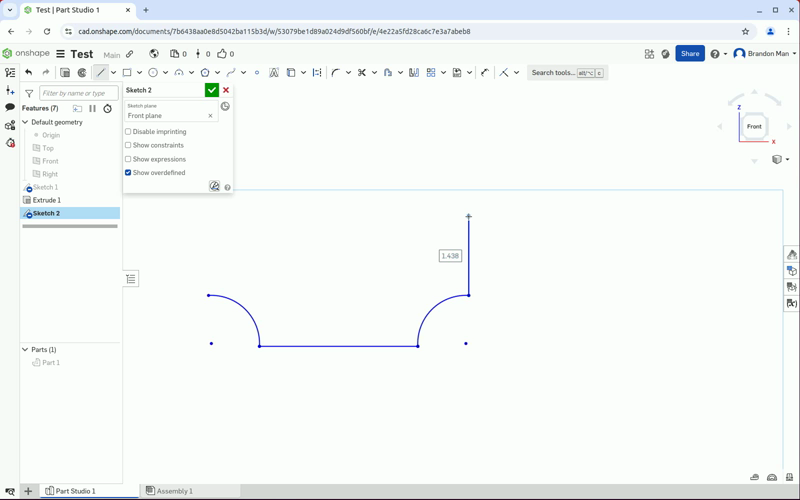
scroll(-6)
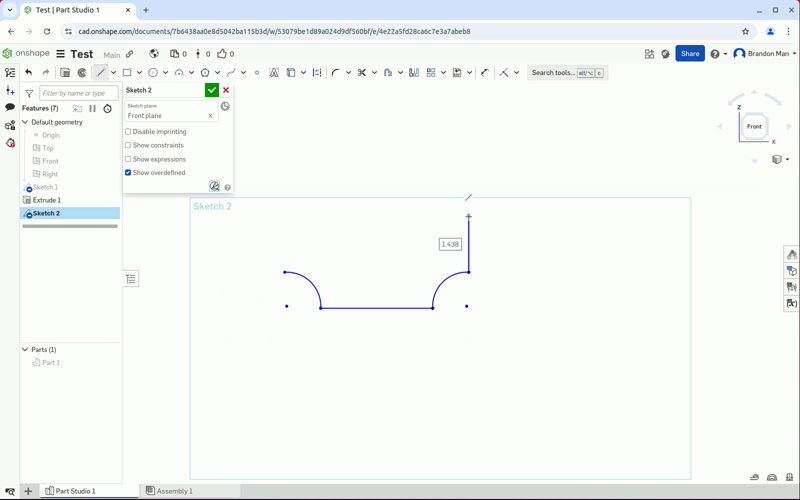
scroll(-6)
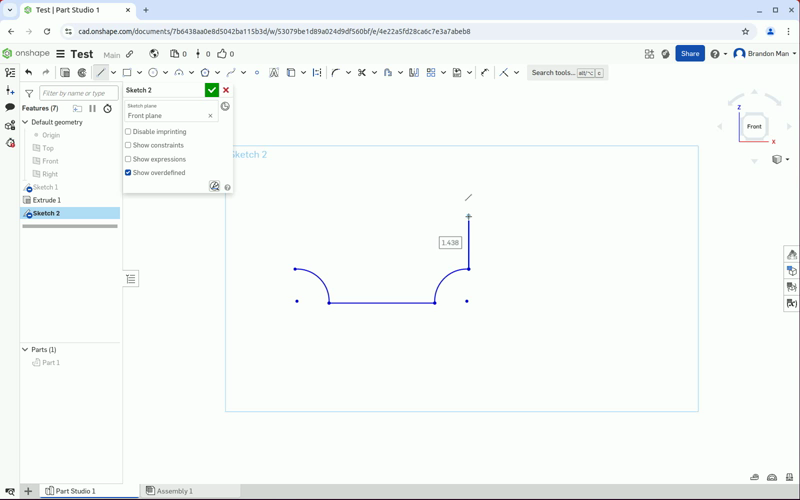
scroll(-6)
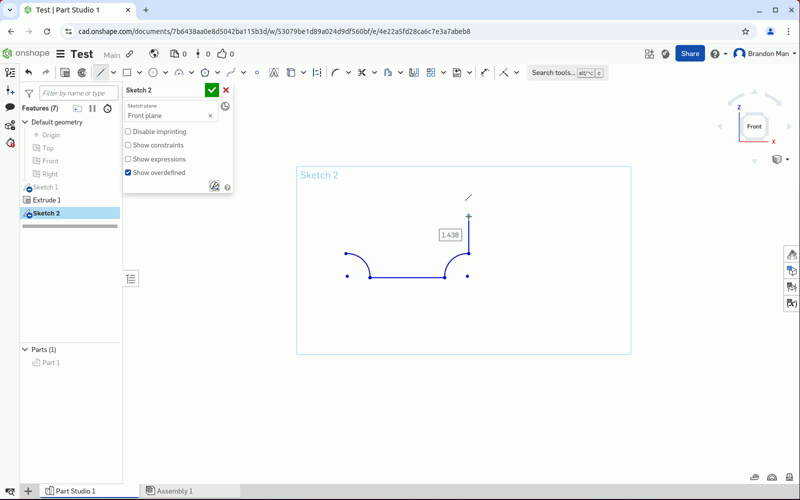
scroll(-6)
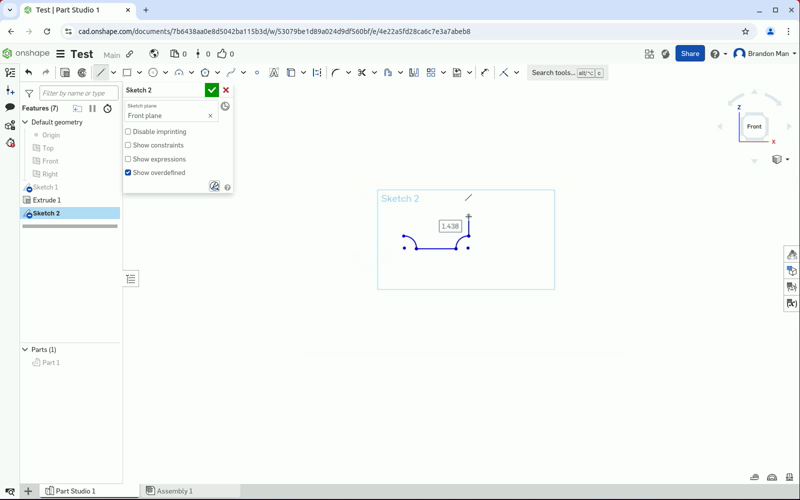
scroll(-6)
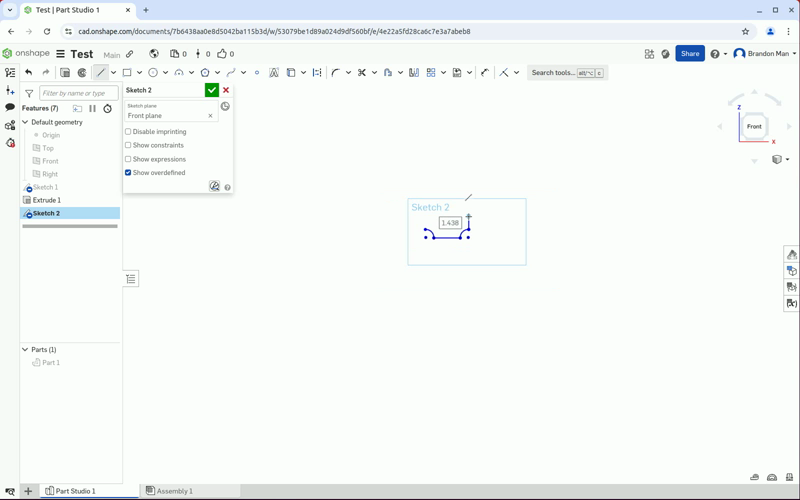
scroll(-6)
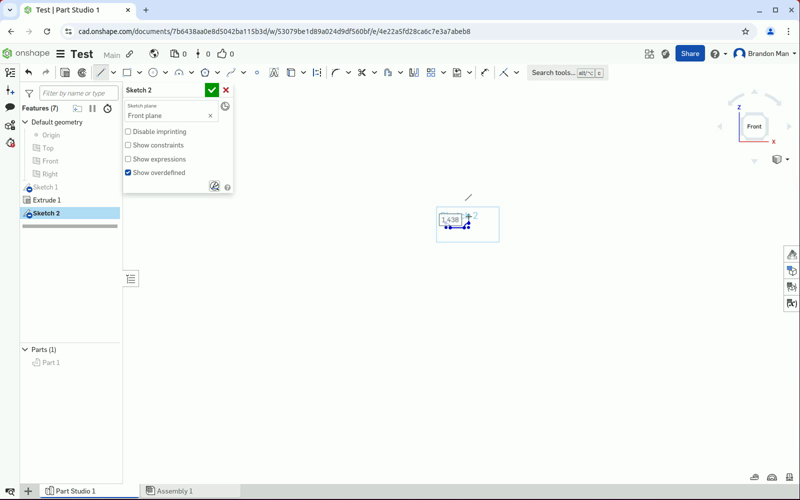
key_up(shift)
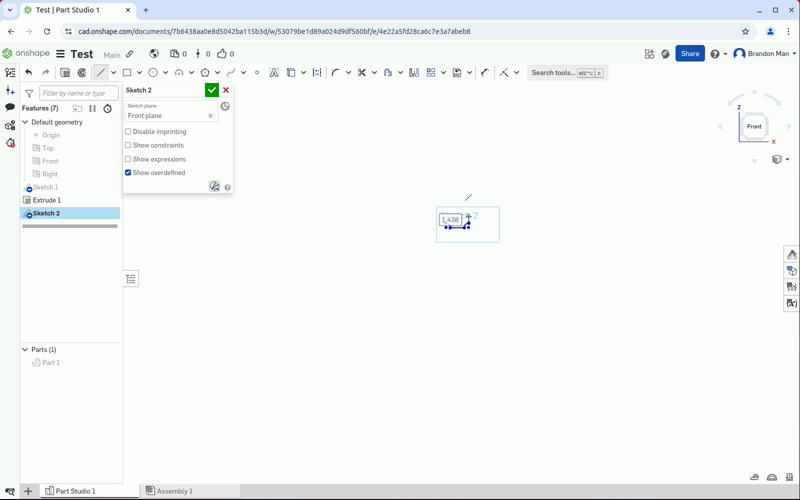
key(esc)
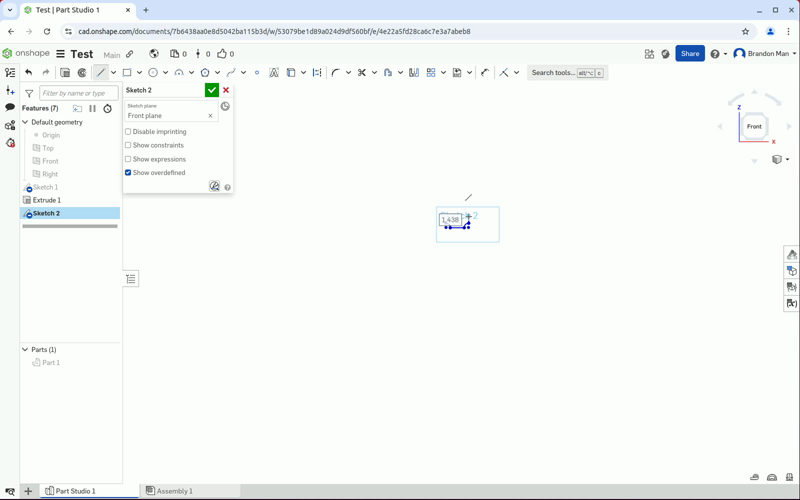
key(a)
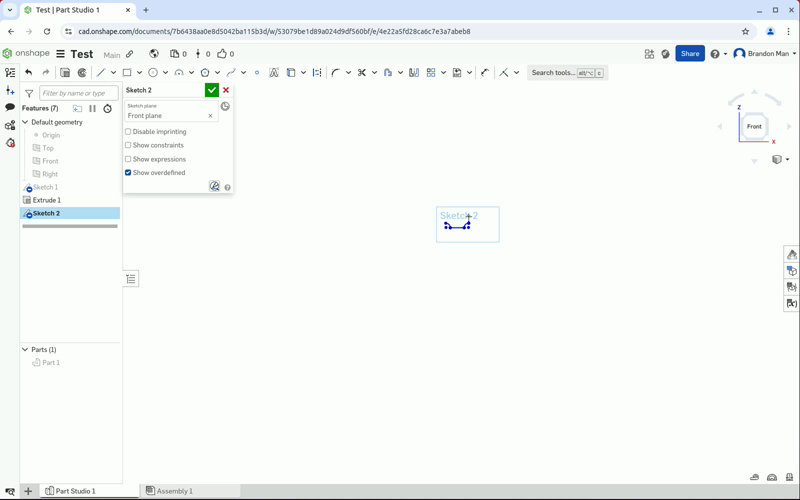
mouse_move(468, 216)
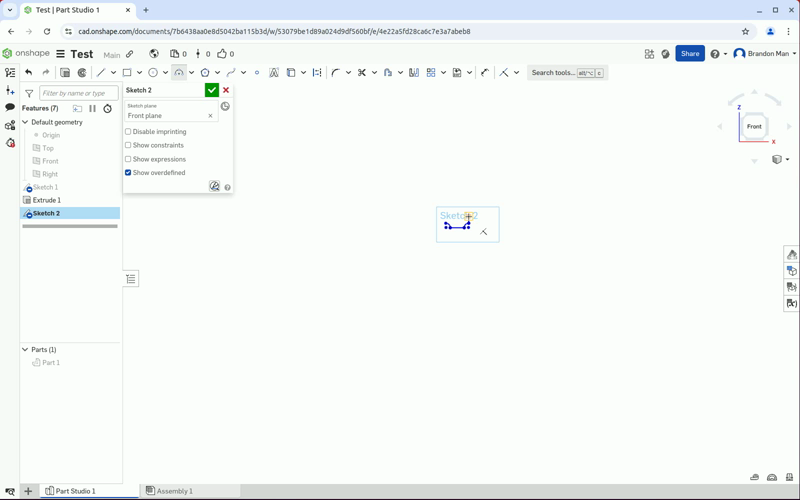
click(468, 216)
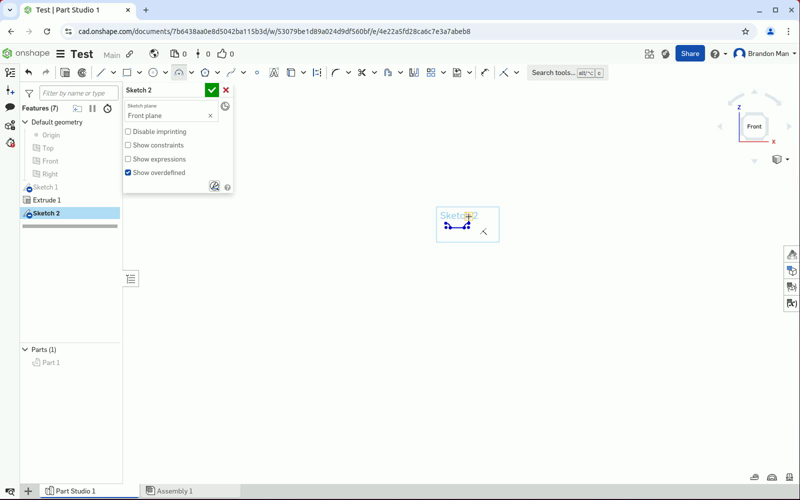
key_down(shift)
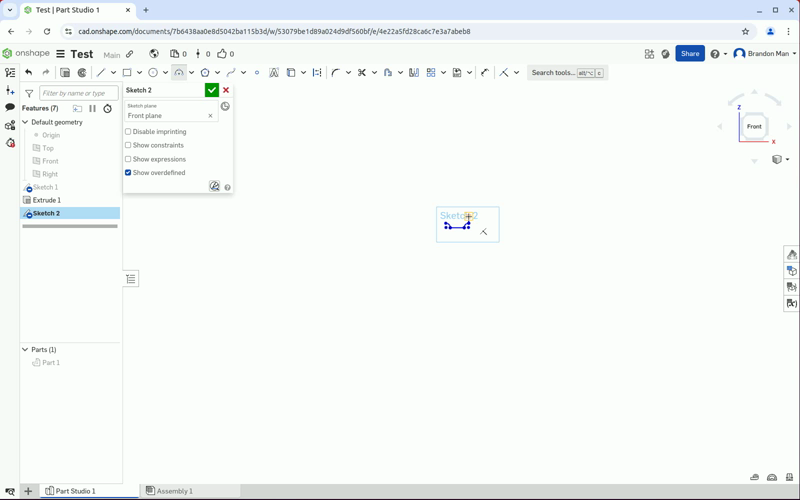
mouse_move(464, 211)
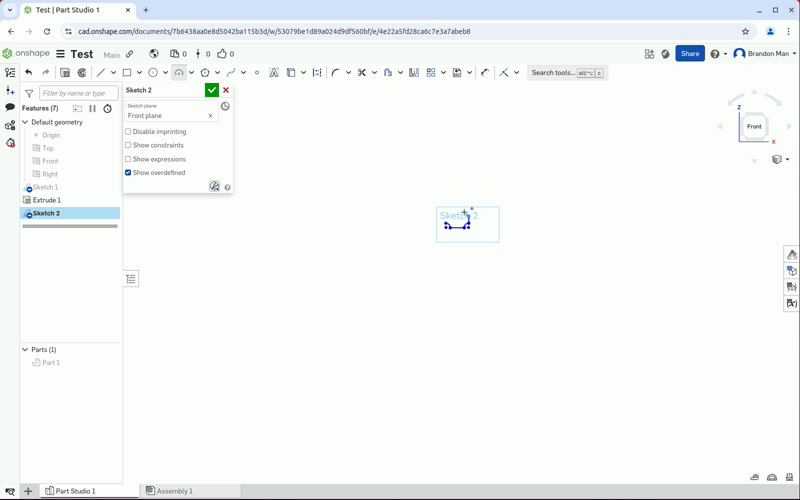
scroll(6)
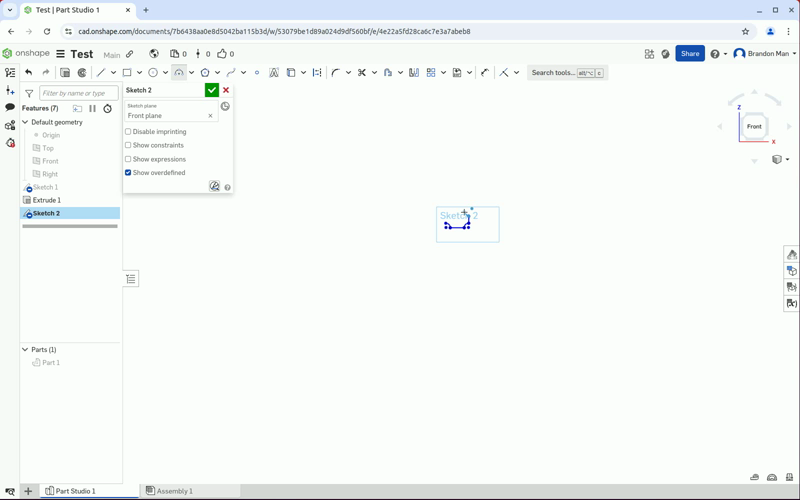
scroll(6)
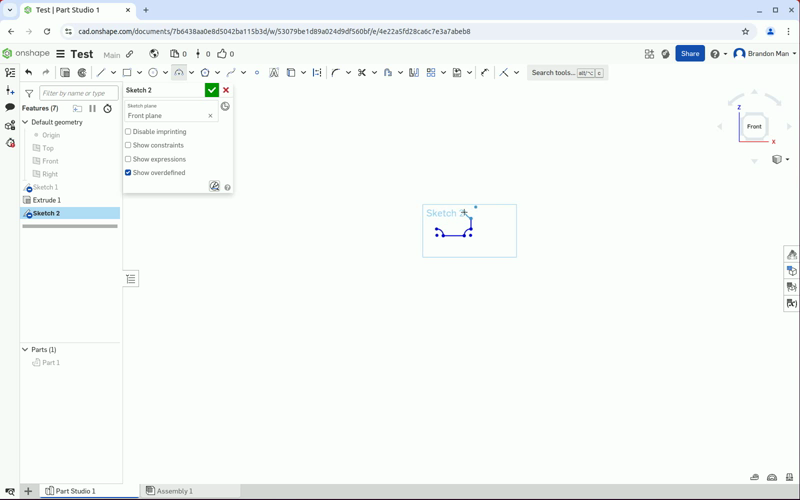
scroll(6)
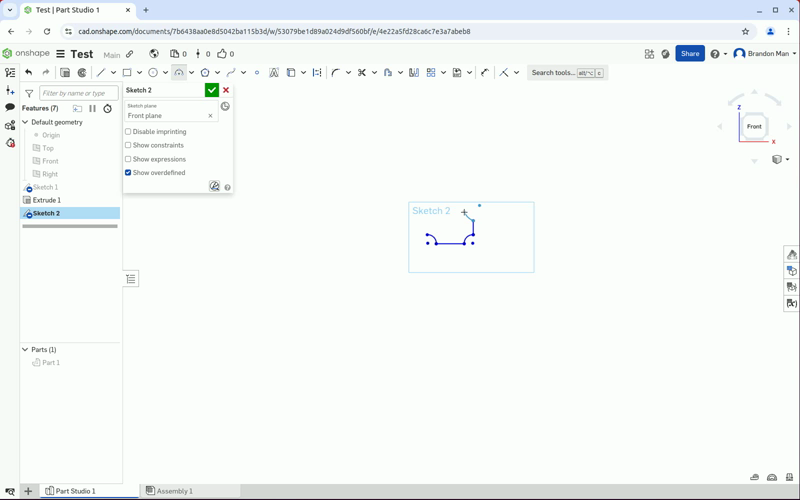
scroll(6)
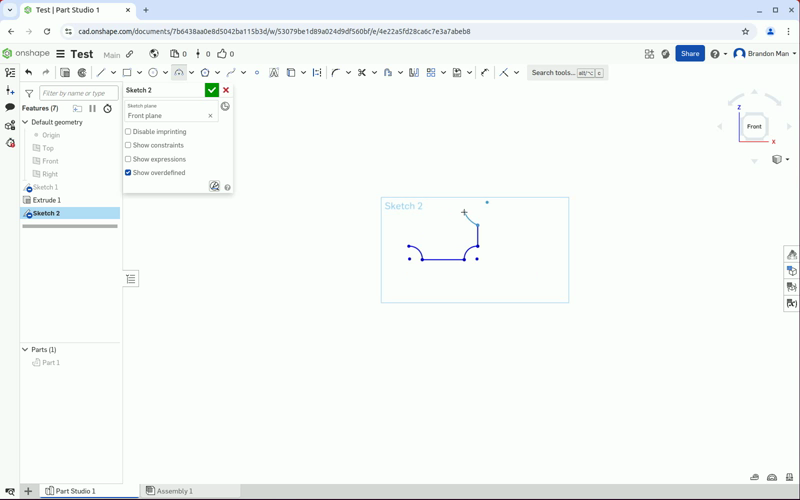
scroll(6)
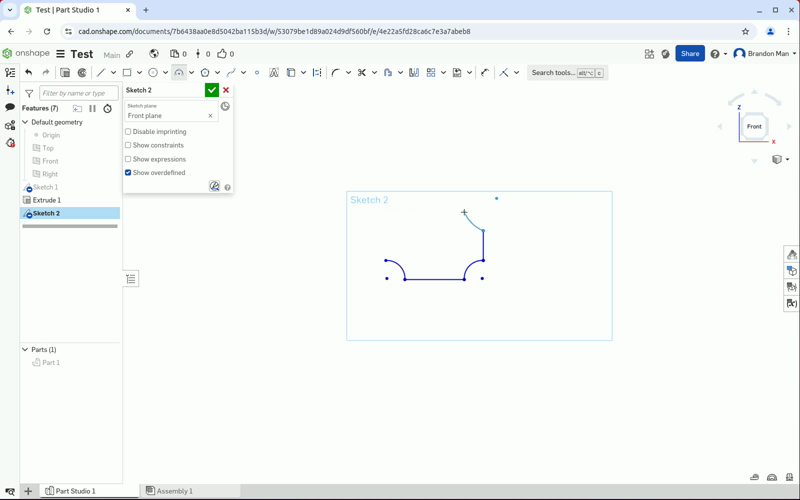
scroll(6)
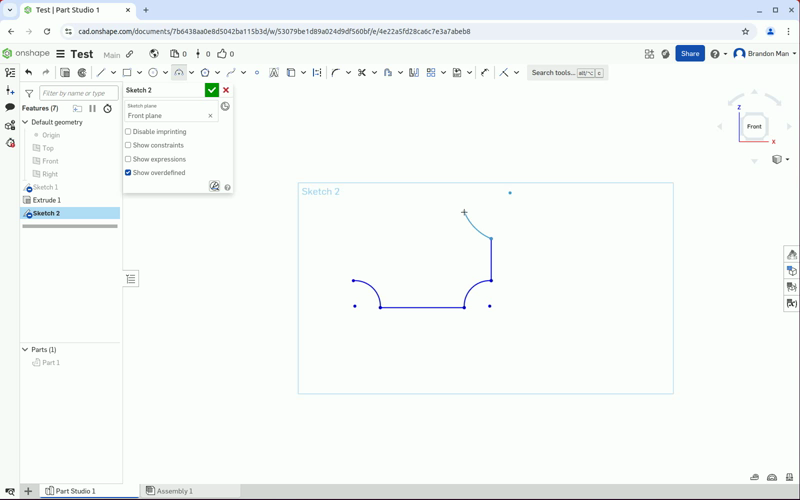
scroll(6)
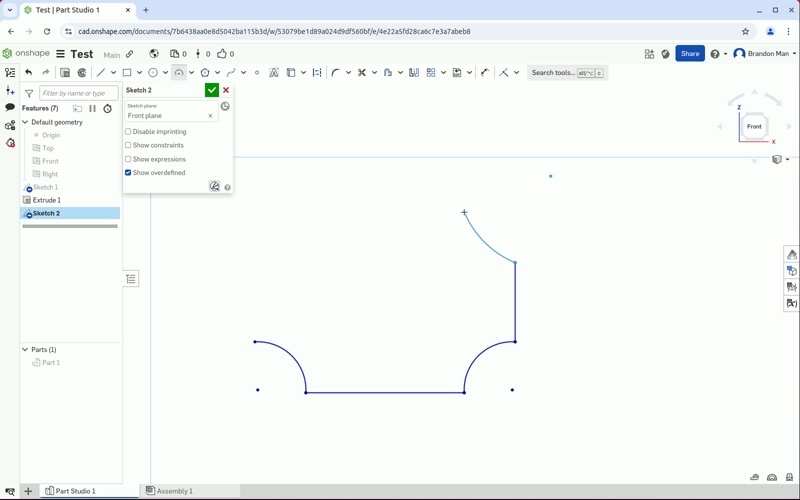
click(464, 211)
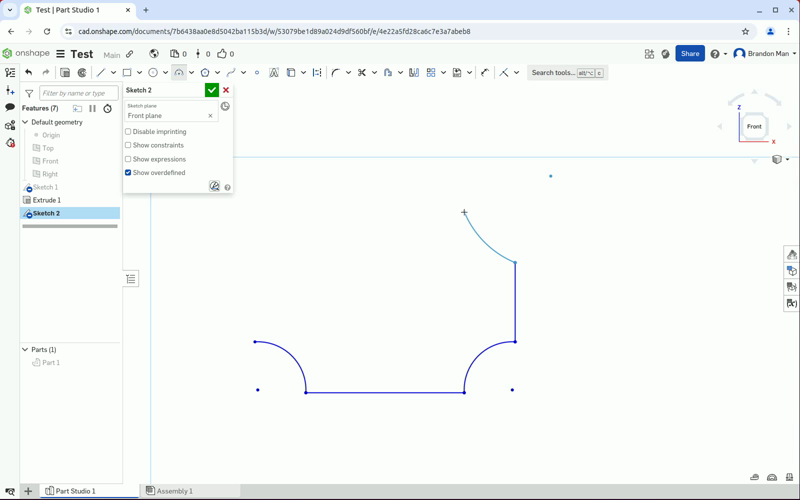
scroll(-6)
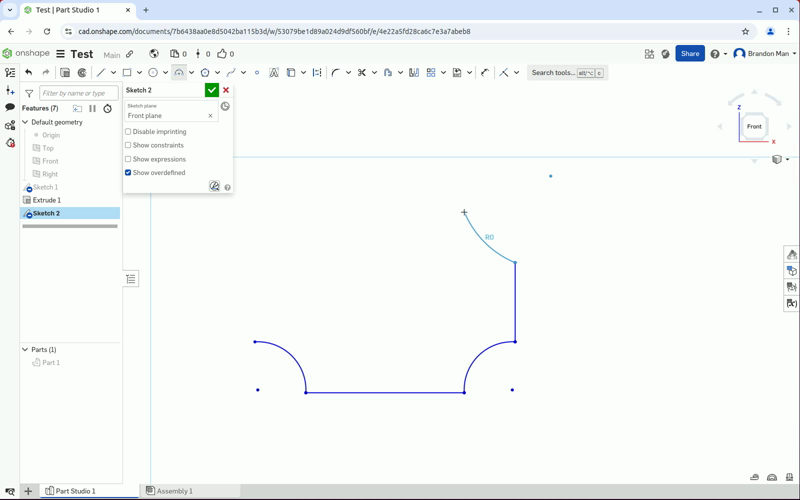
scroll(-6)
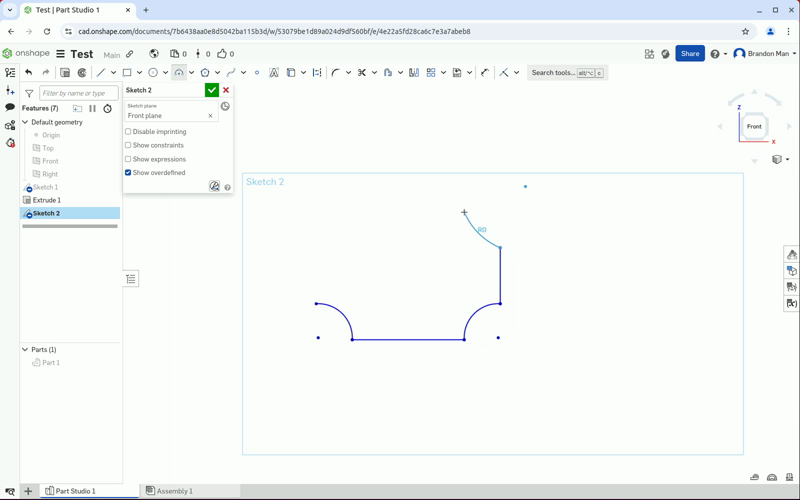
scroll(-6)
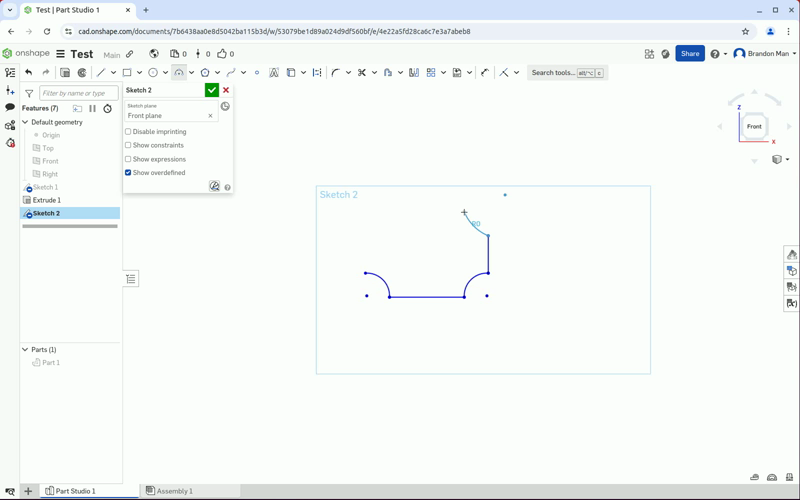
scroll(-6)
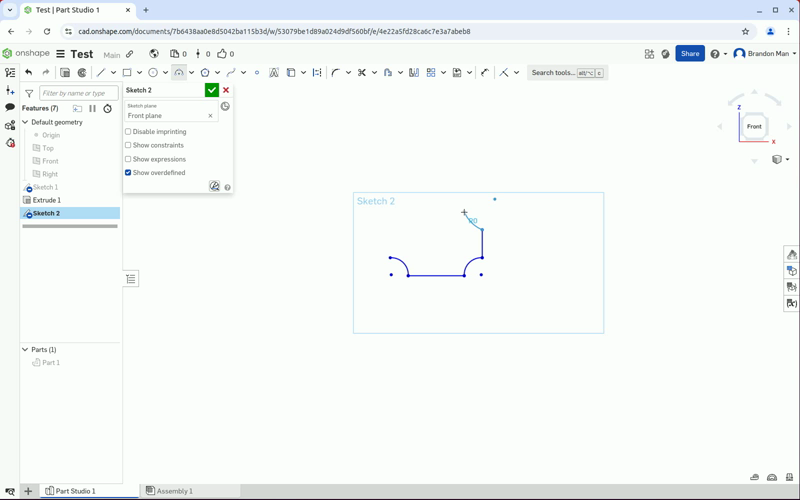
scroll(-6)
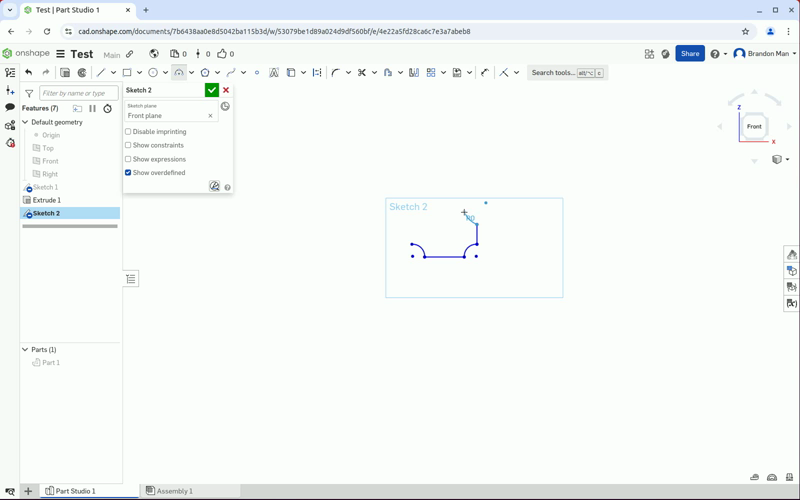
scroll(-6)
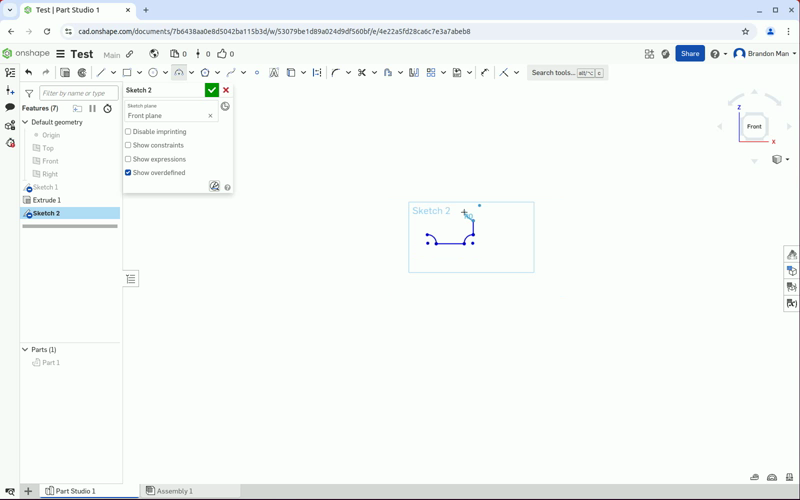
scroll(-6)
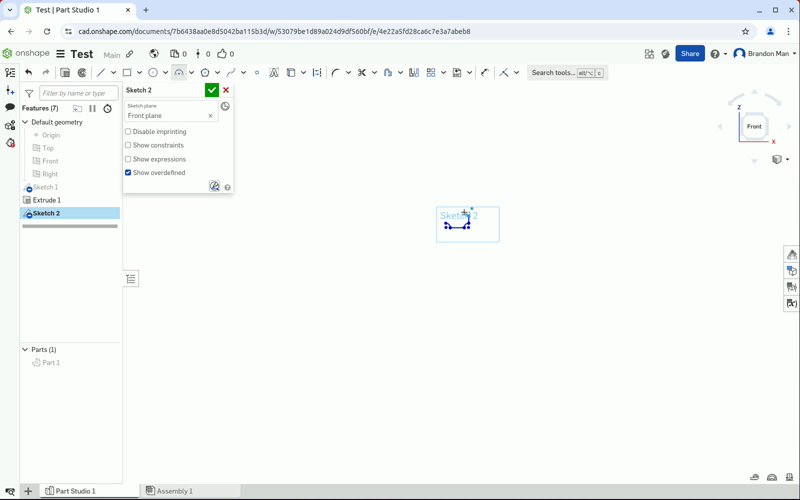
mouse_move(465, 214)
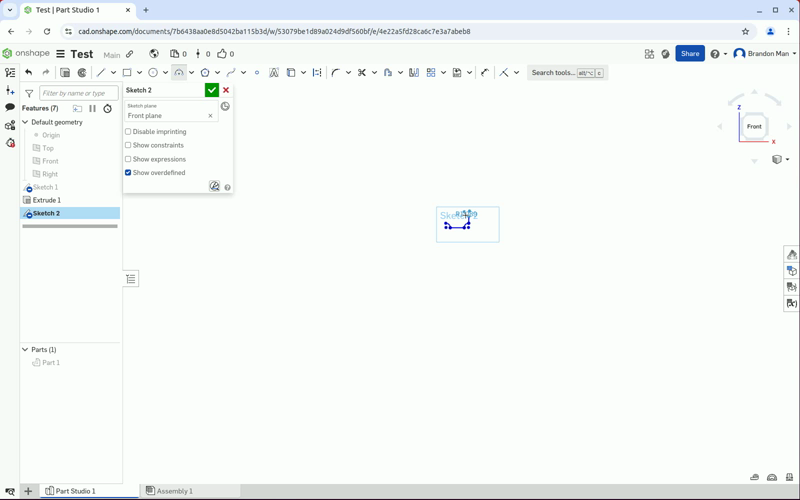
scroll(6)
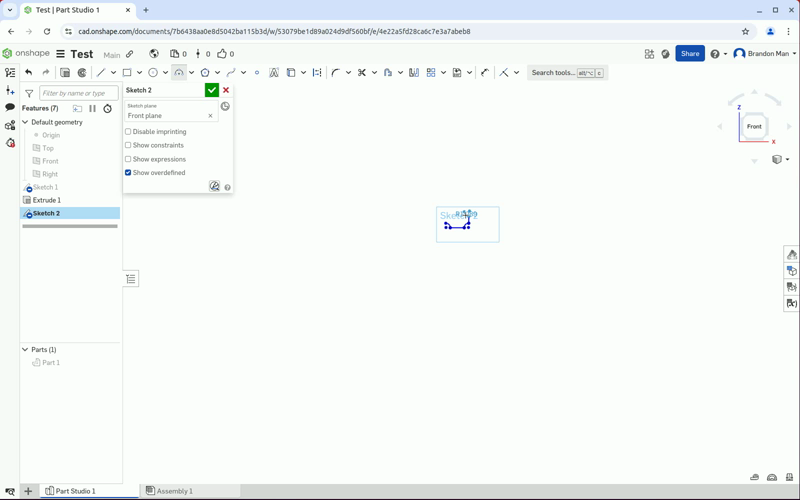
scroll(6)
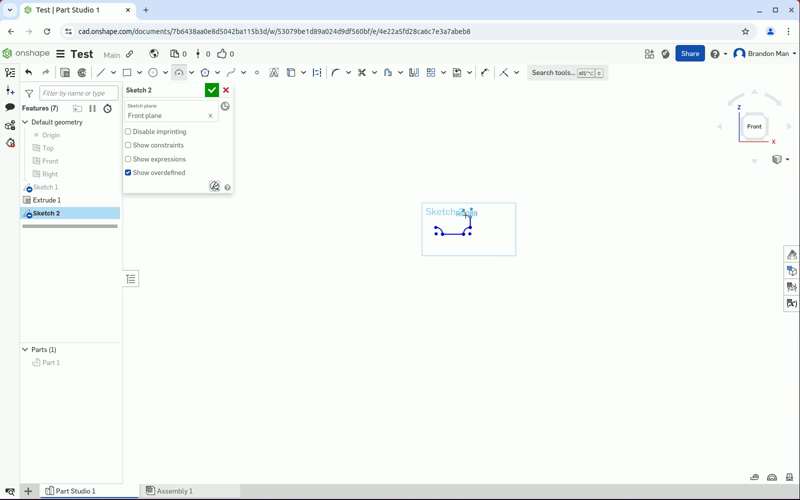
scroll(6)
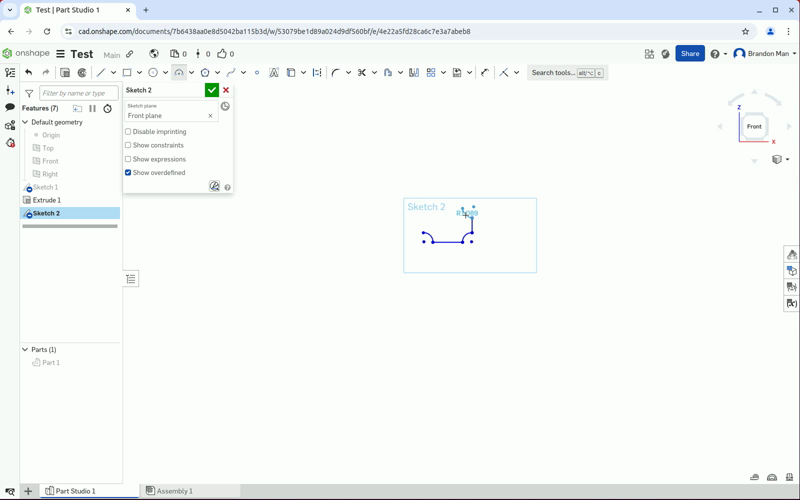
scroll(6)
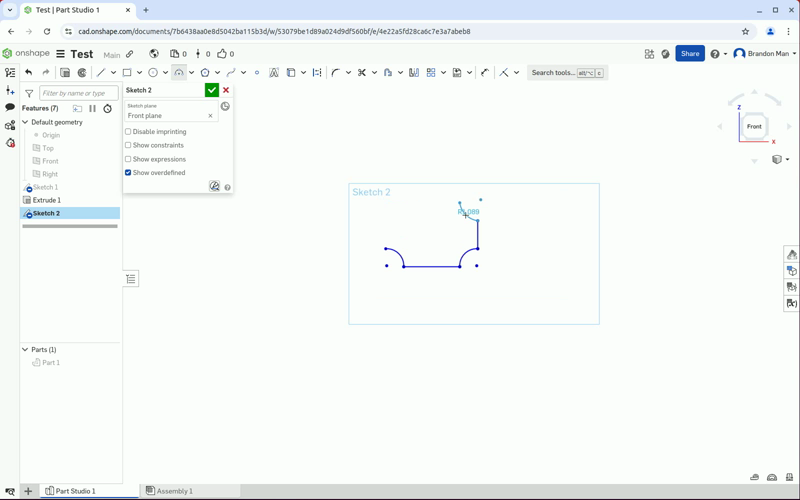
scroll(6)
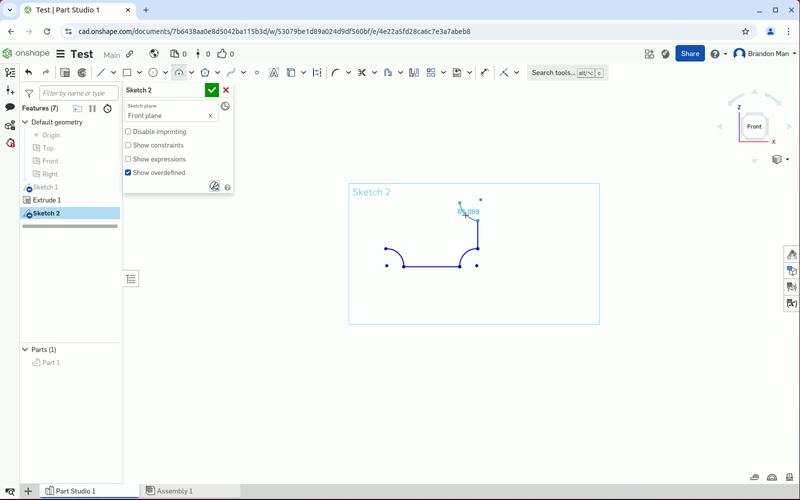
scroll(6)
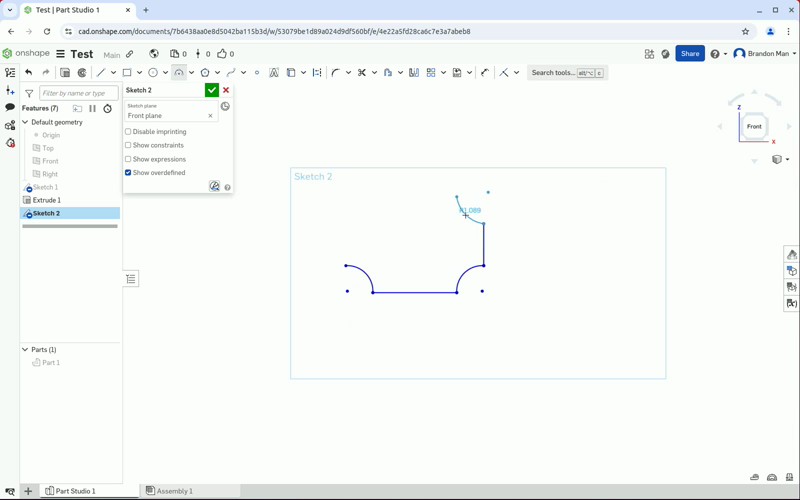
scroll(6)
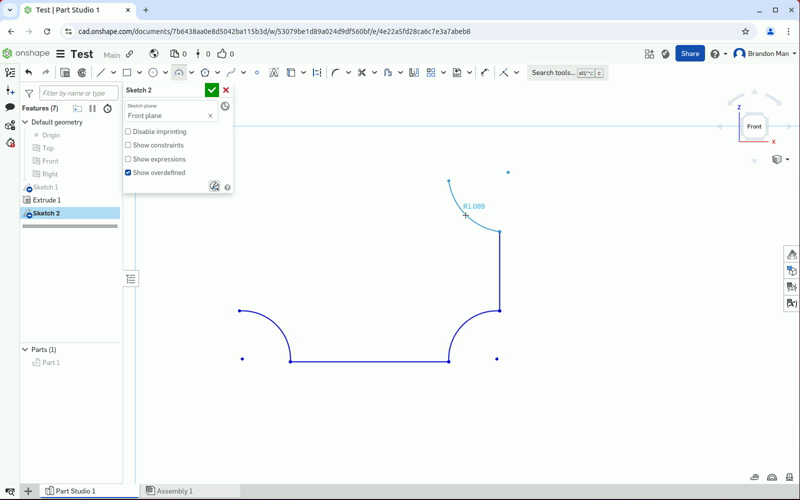
click(465, 214)
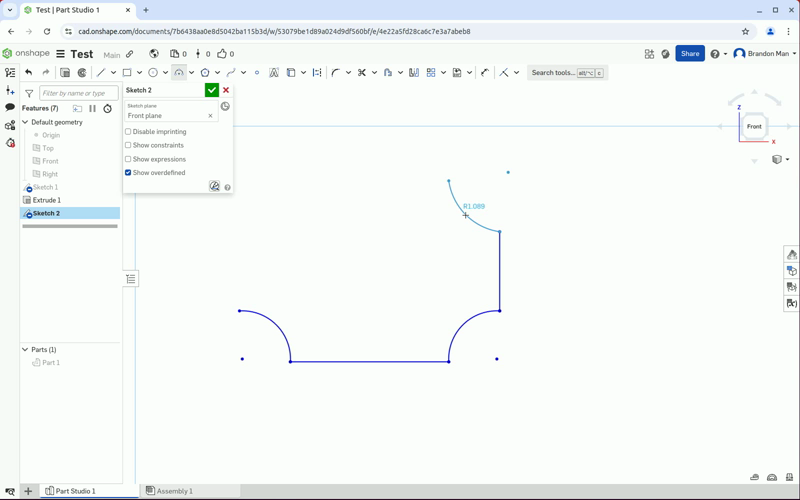
scroll(-6)
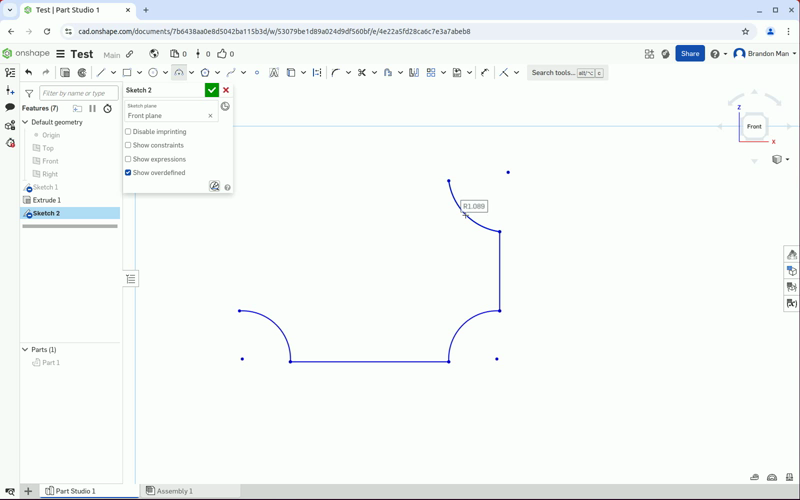
scroll(-6)
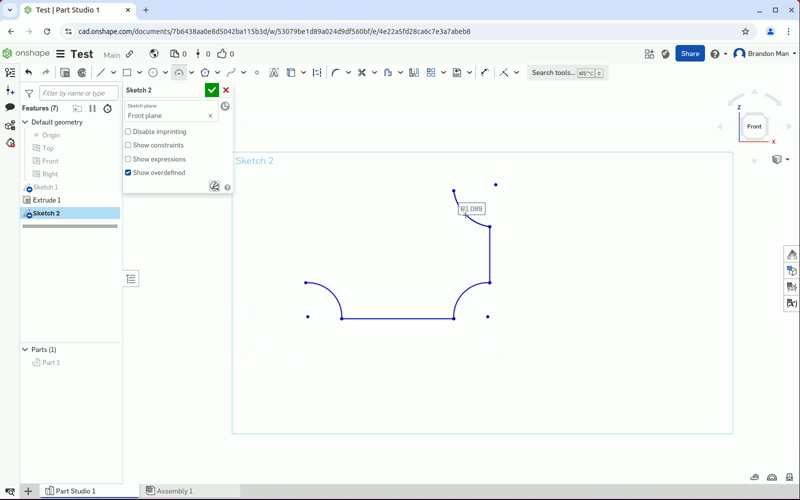
scroll(-6)
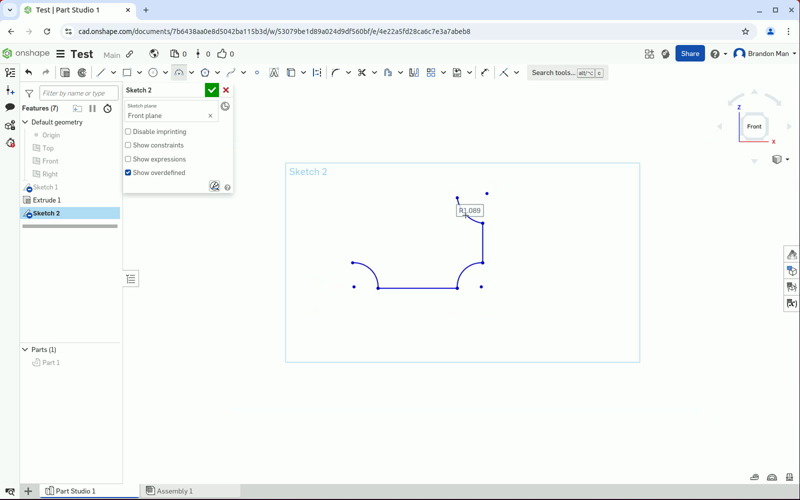
scroll(-6)
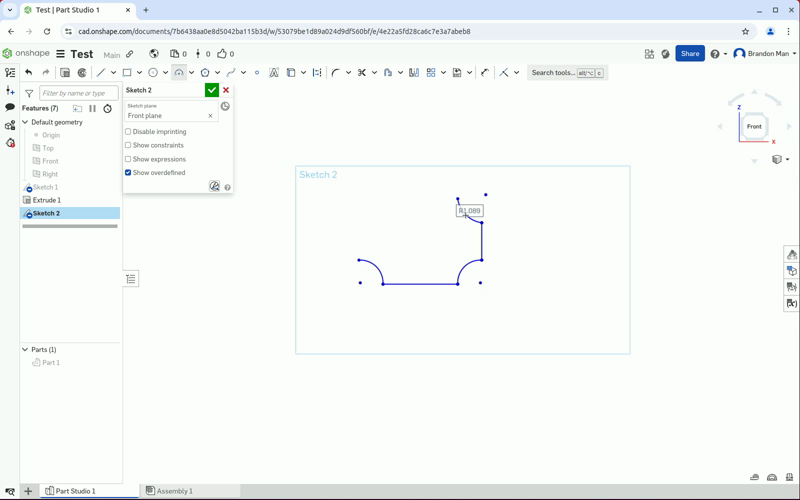
scroll(-6)
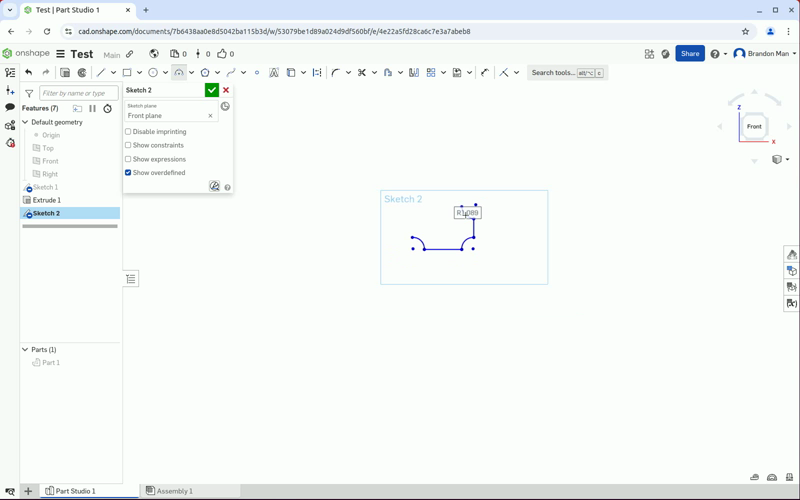
scroll(-6)
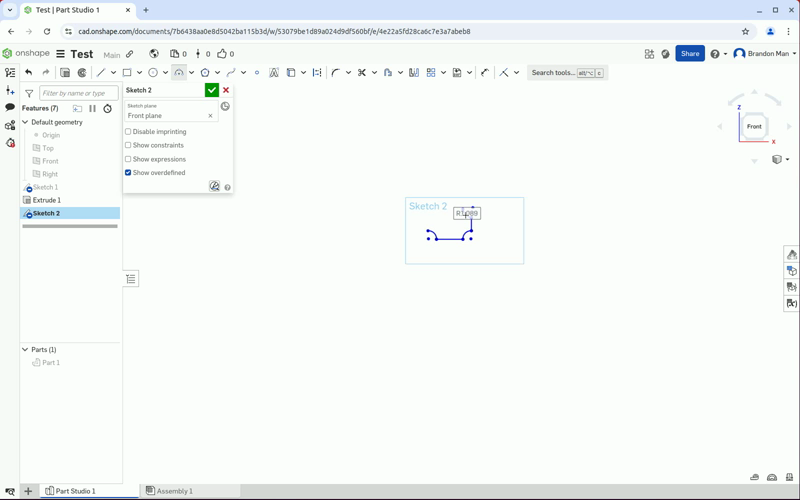
scroll(-6)
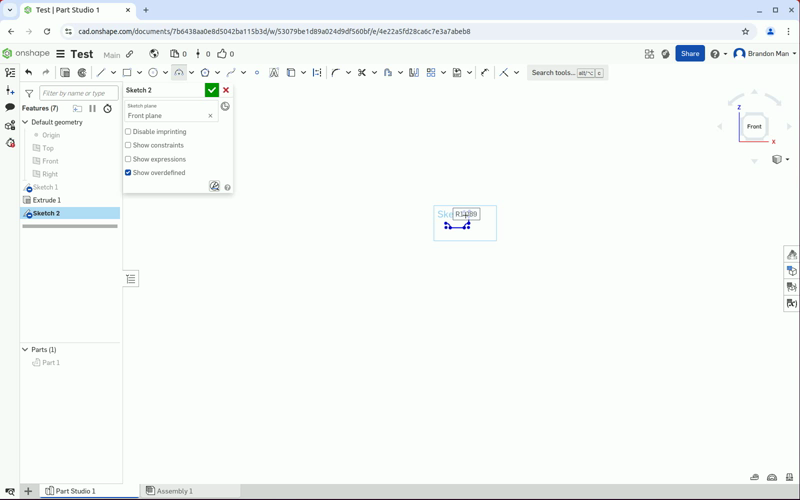
key_up(shift)
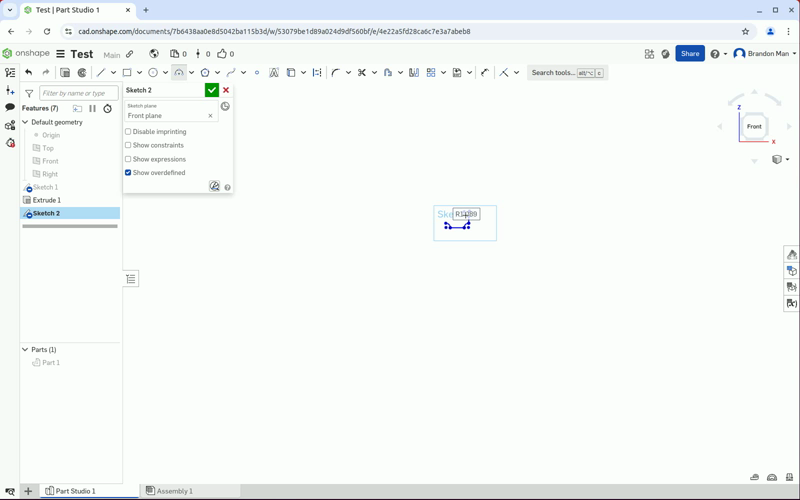
key(esc)
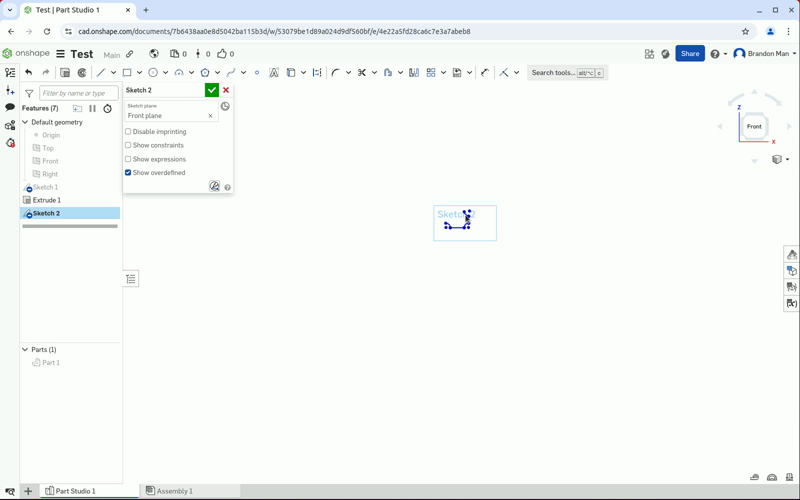
key(l)
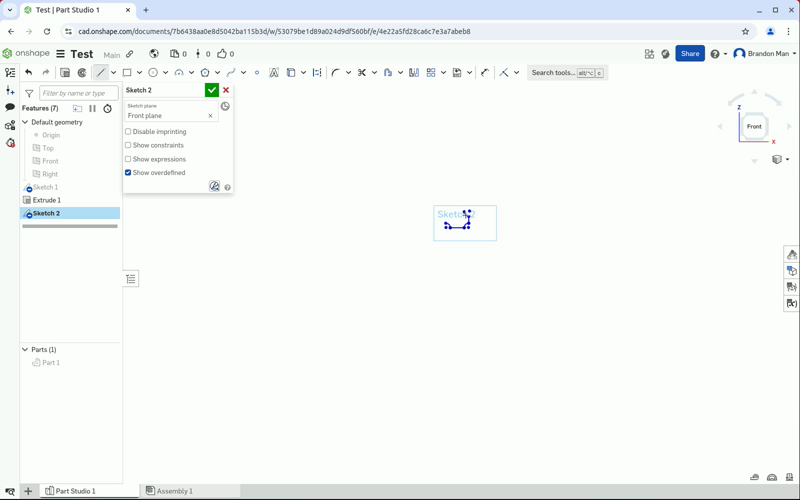
mouse_move(464, 211)
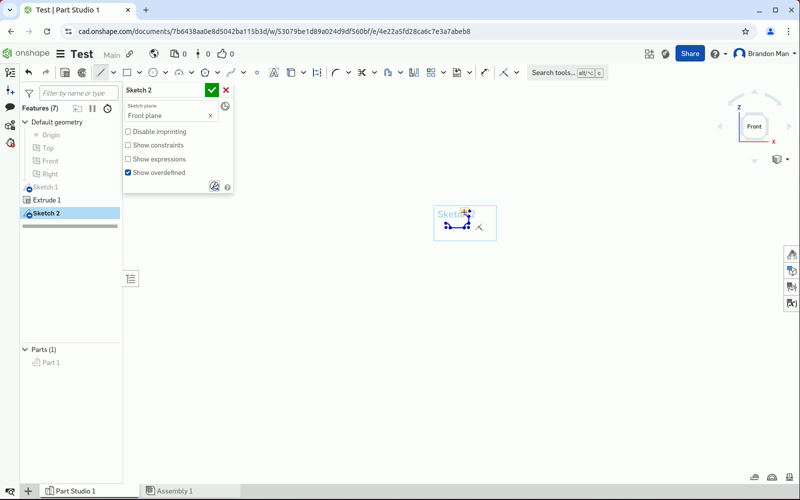
scroll(6)
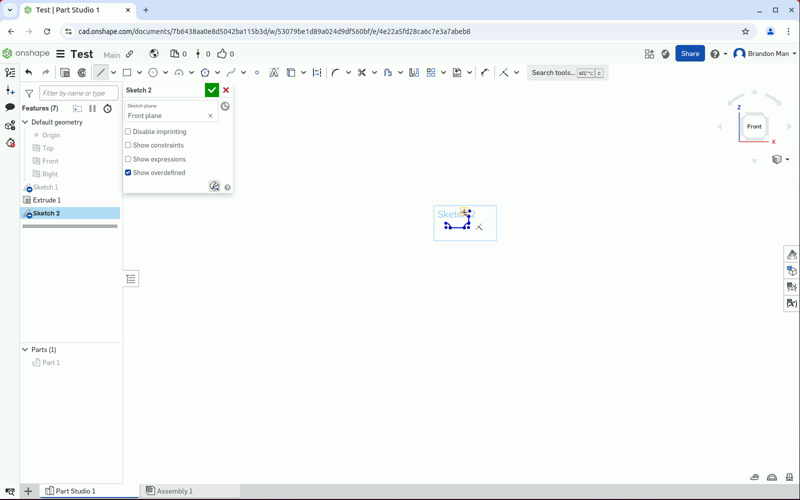
scroll(6)
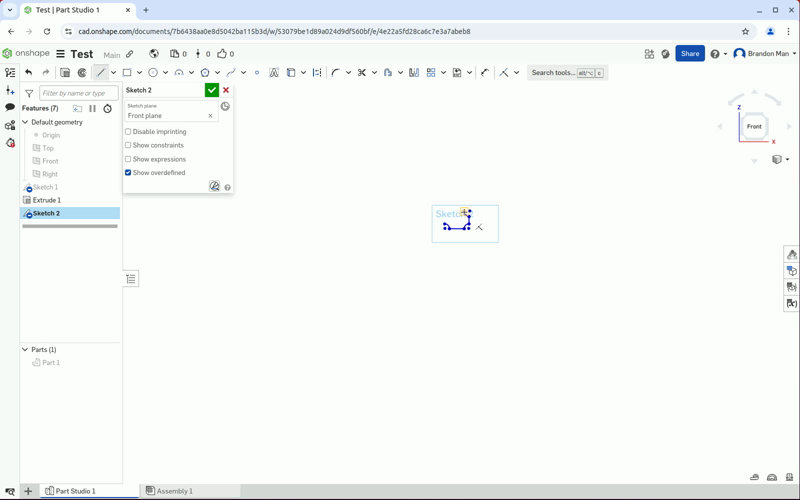
scroll(6)
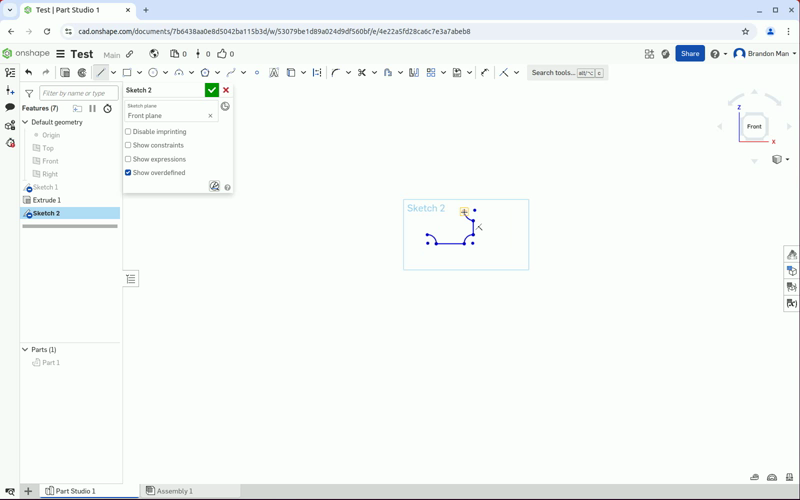
scroll(6)
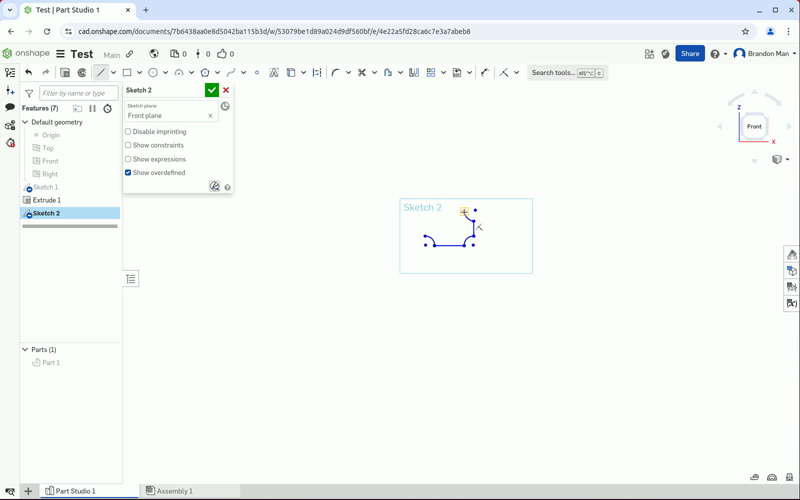
scroll(6)
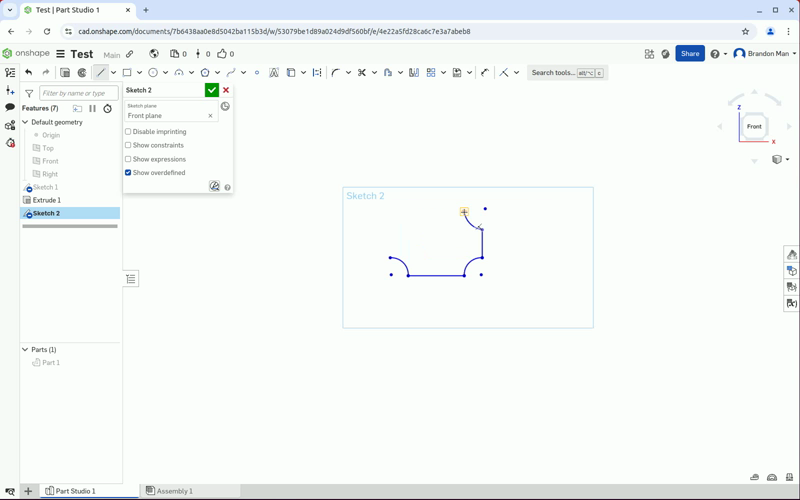
scroll(6)
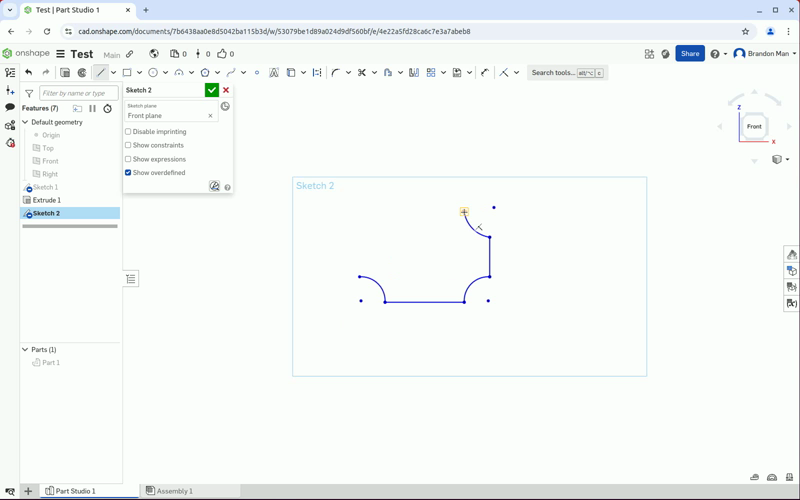
scroll(6)
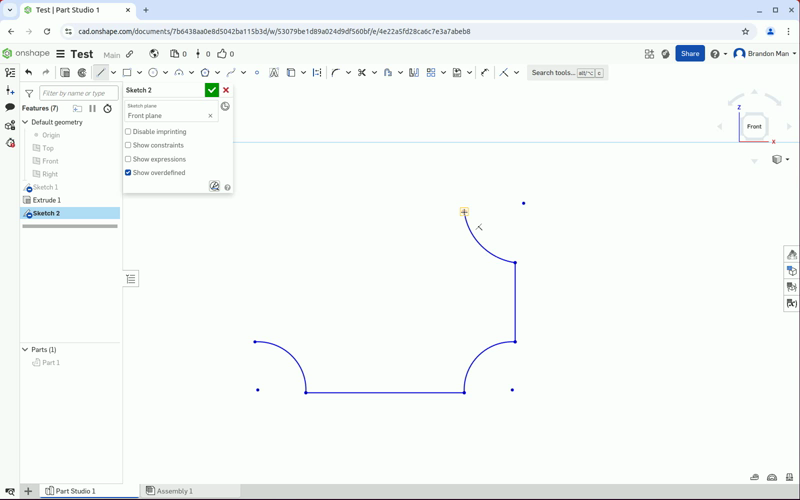
click(464, 211)
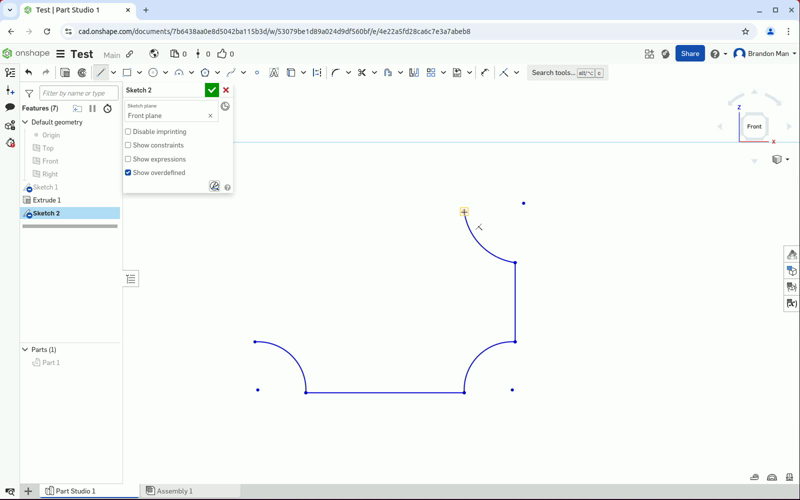
scroll(-6)
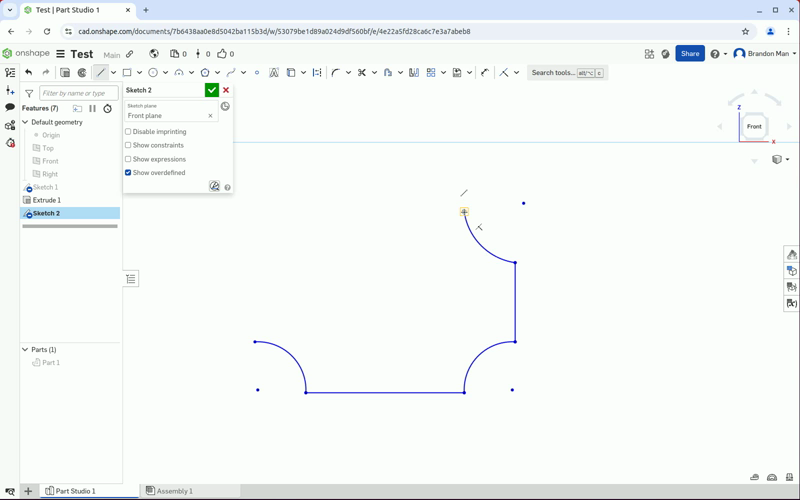
scroll(-6)
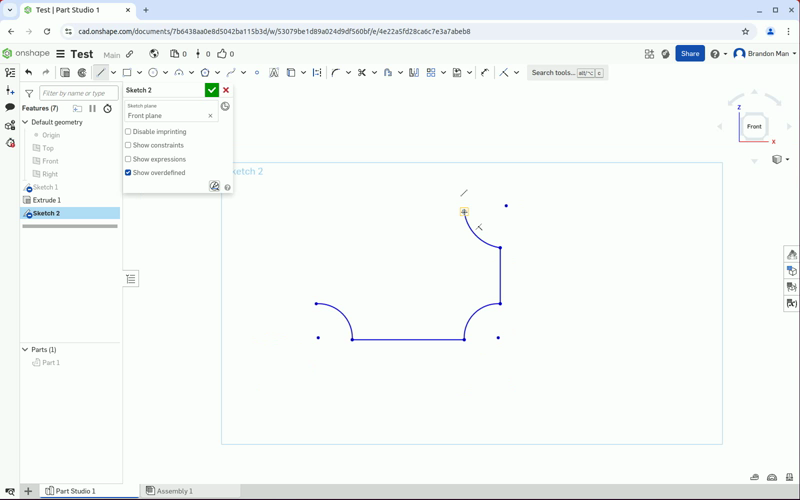
scroll(-6)
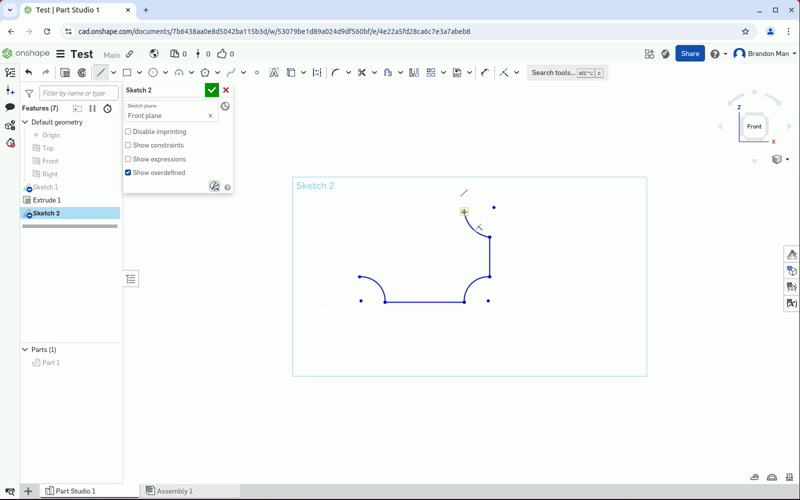
scroll(-6)
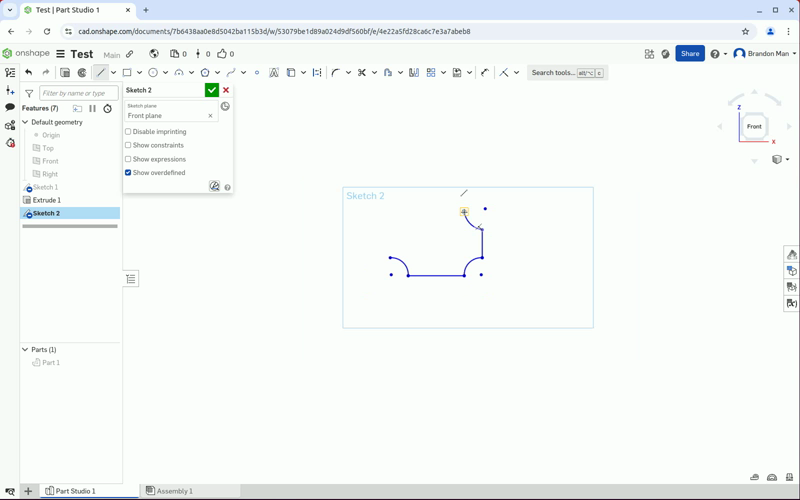
scroll(-6)
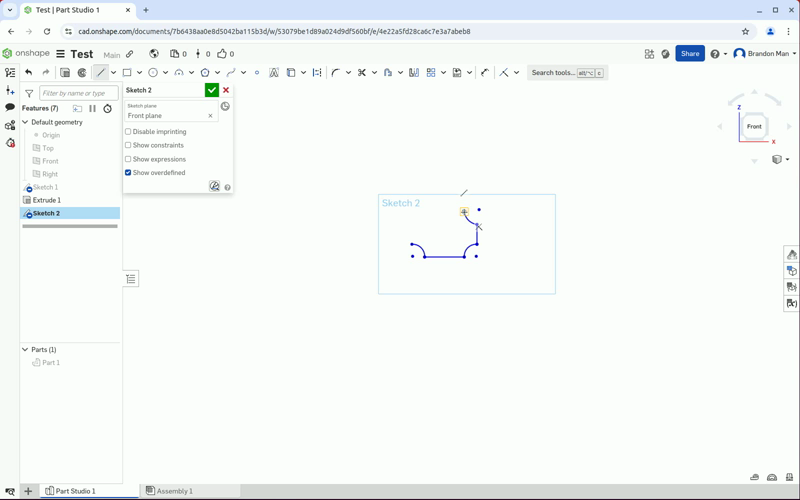
scroll(-6)
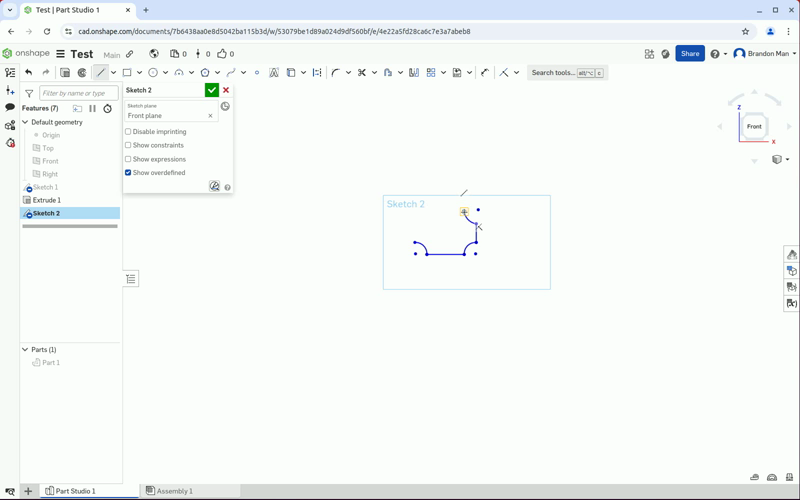
scroll(-6)
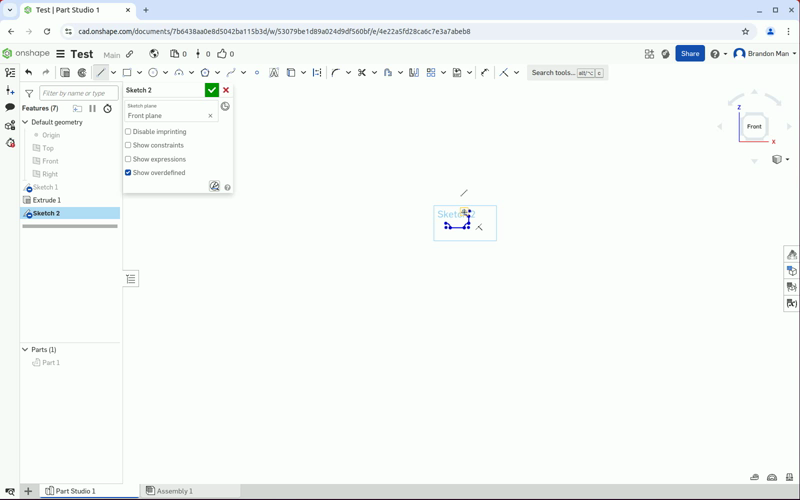
key_down(shift)
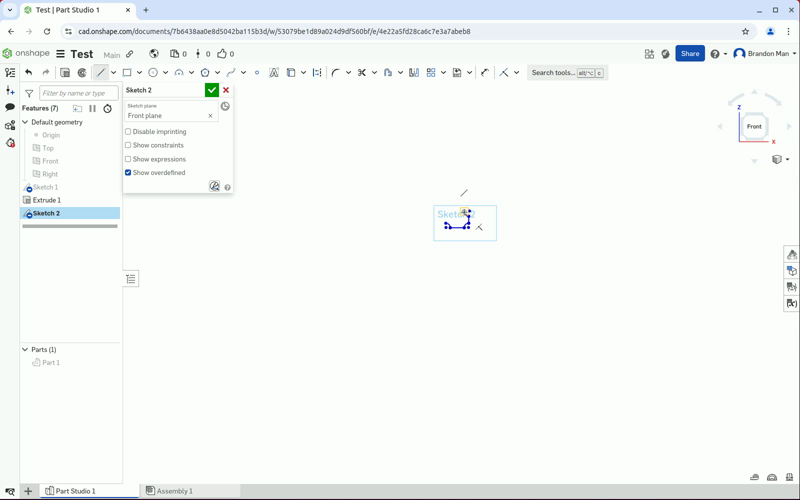
mouse_move(494, 211)
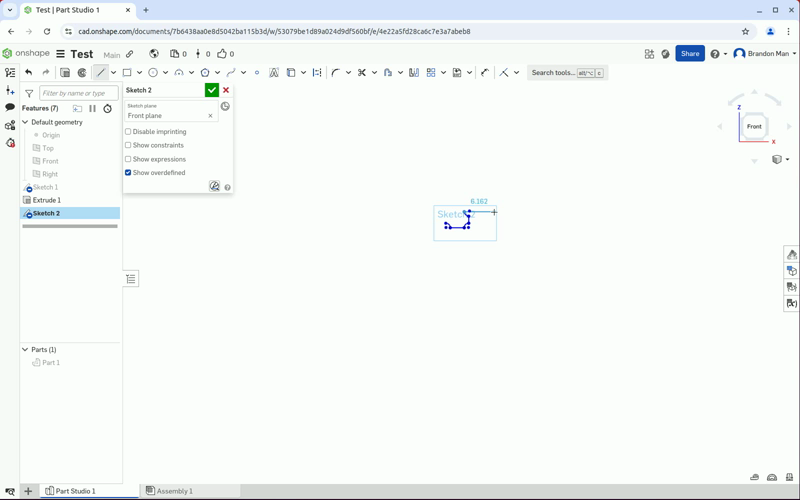
mouse_move(450, 211)
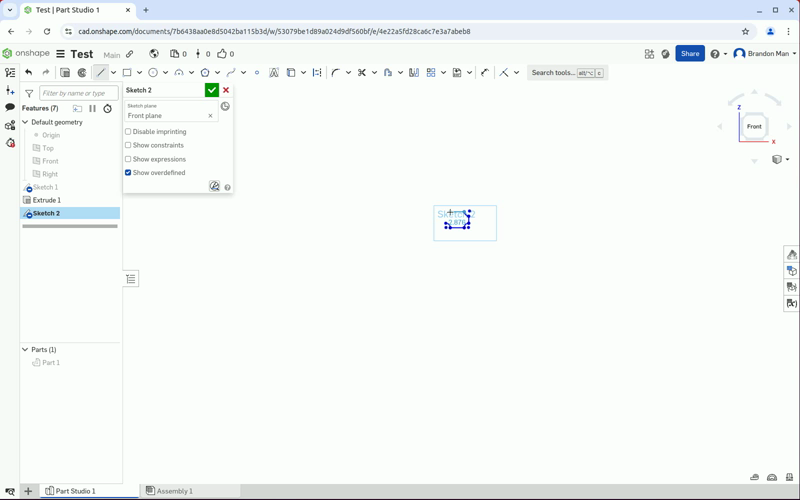
click(450, 211)
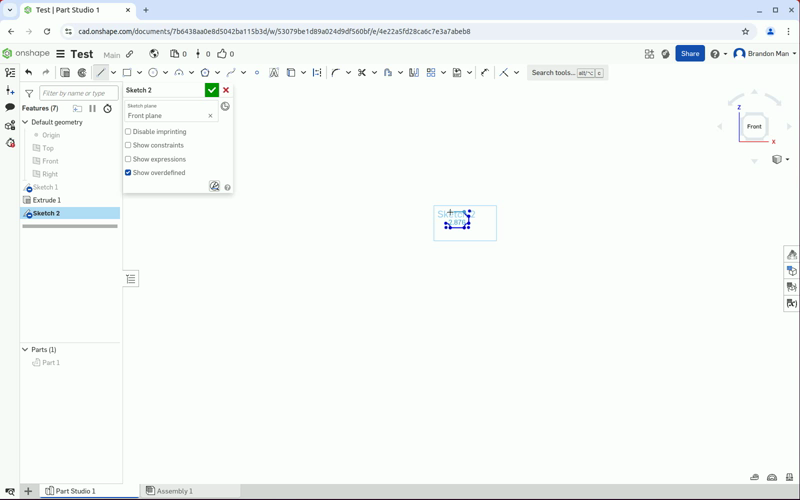
key_up(shift)
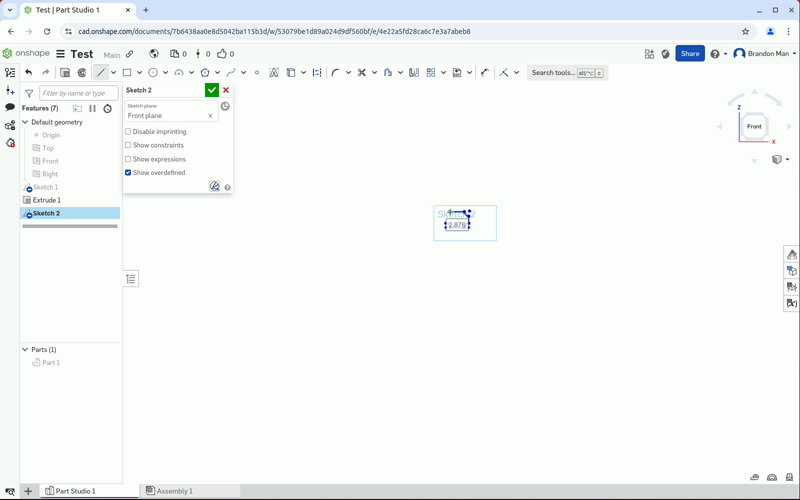
key(esc)
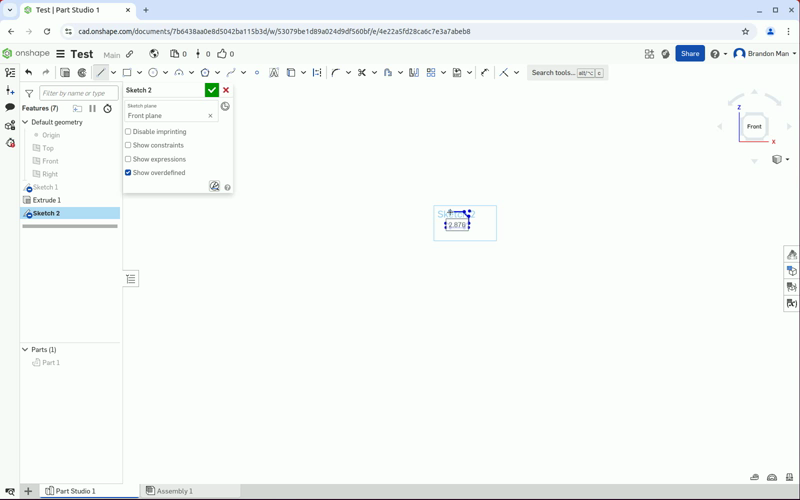
key(a)
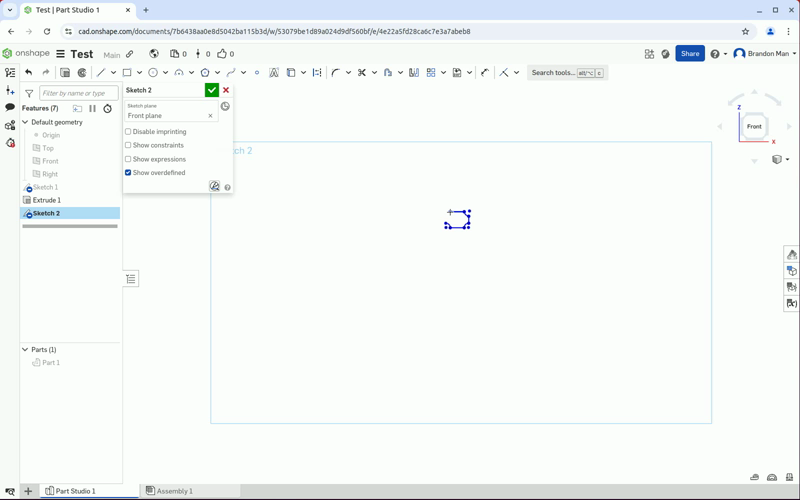
mouse_move(450, 211)
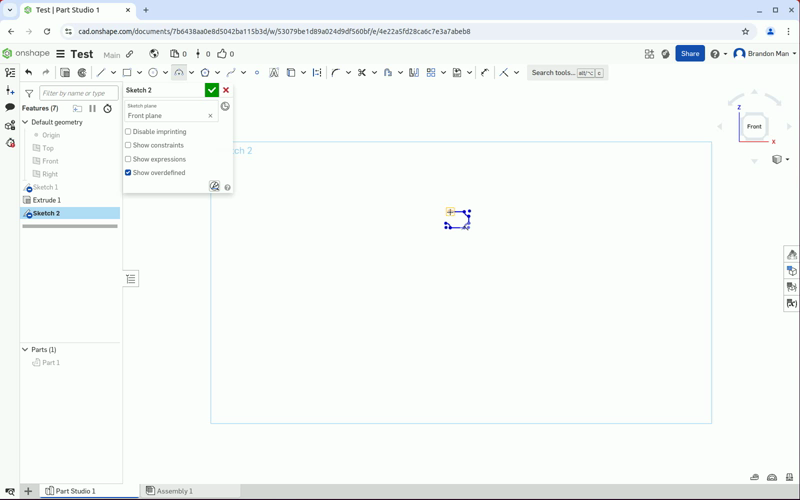
click(450, 211)
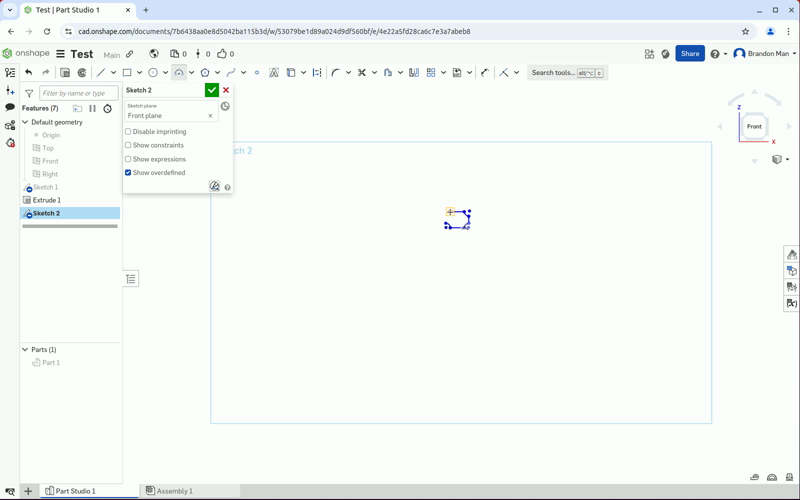
key_down(shift)
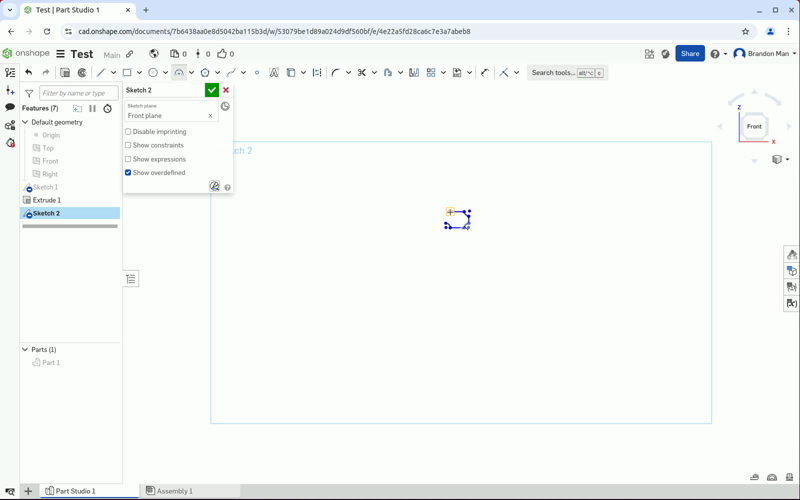
mouse_move(445, 216)
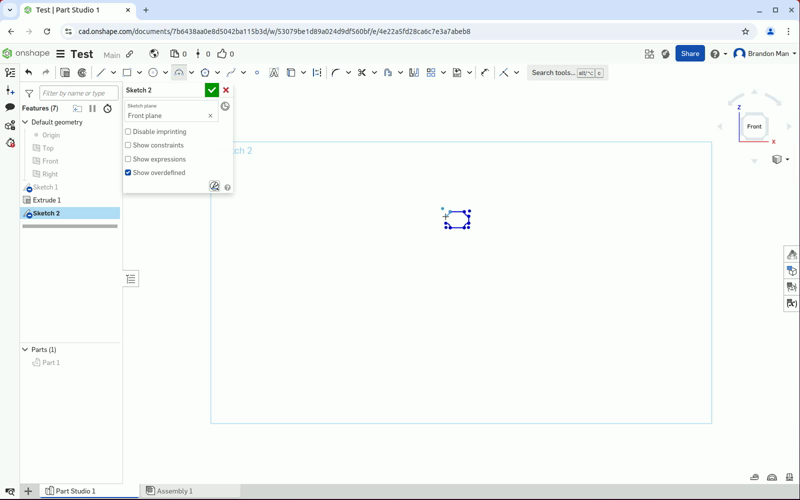
scroll(6)
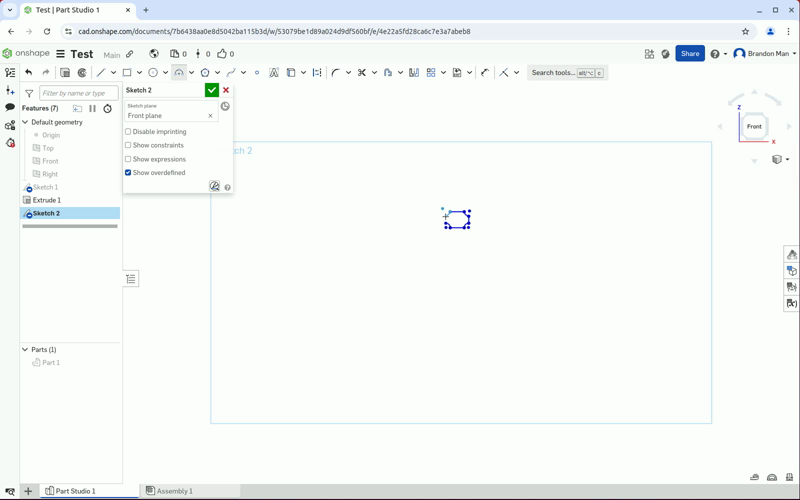
scroll(6)
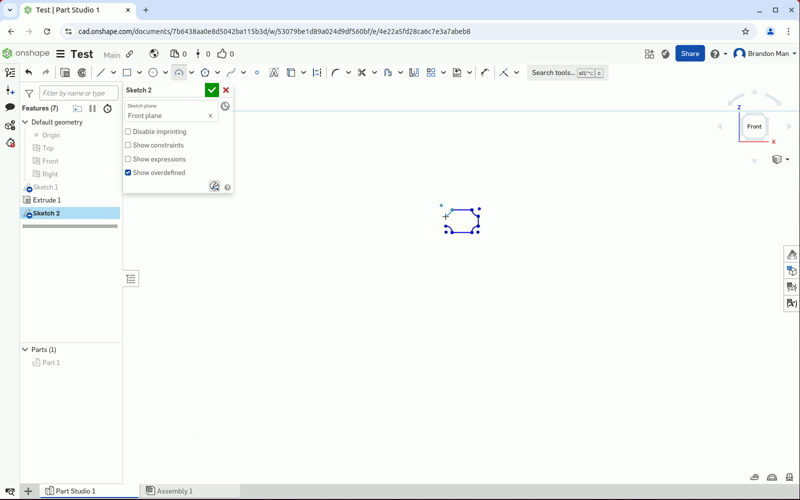
scroll(6)
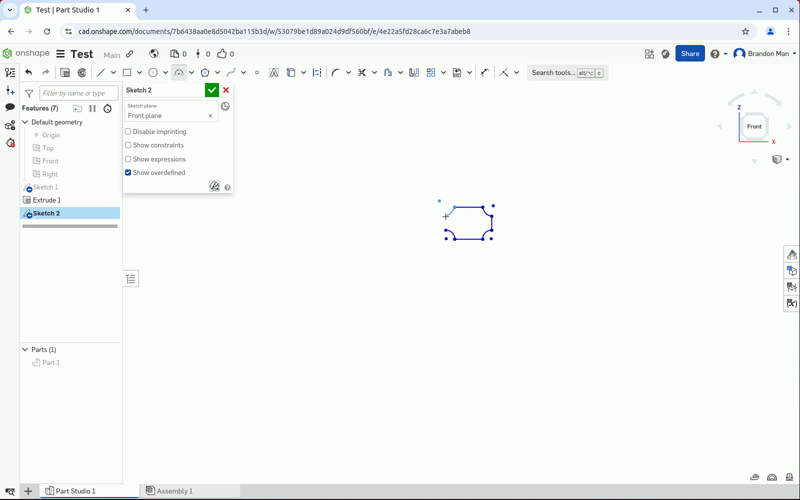
scroll(6)
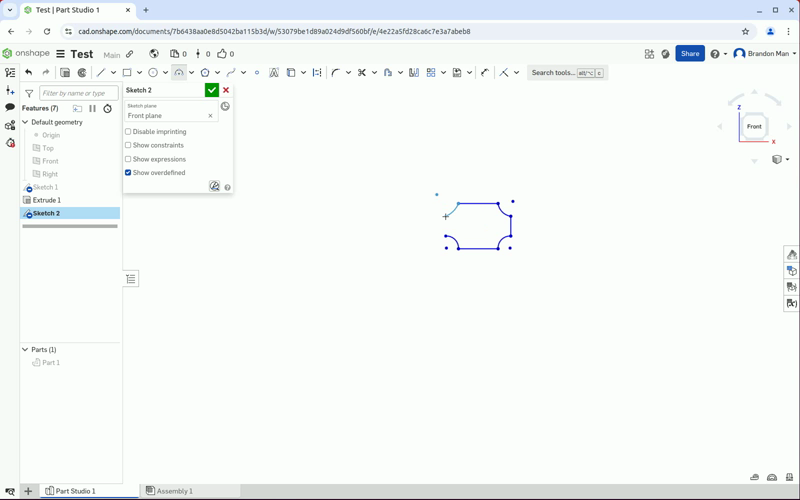
scroll(6)
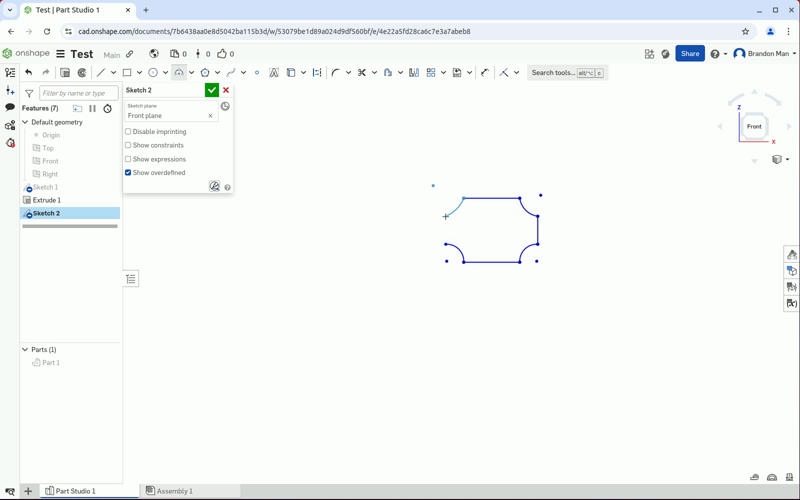
scroll(6)
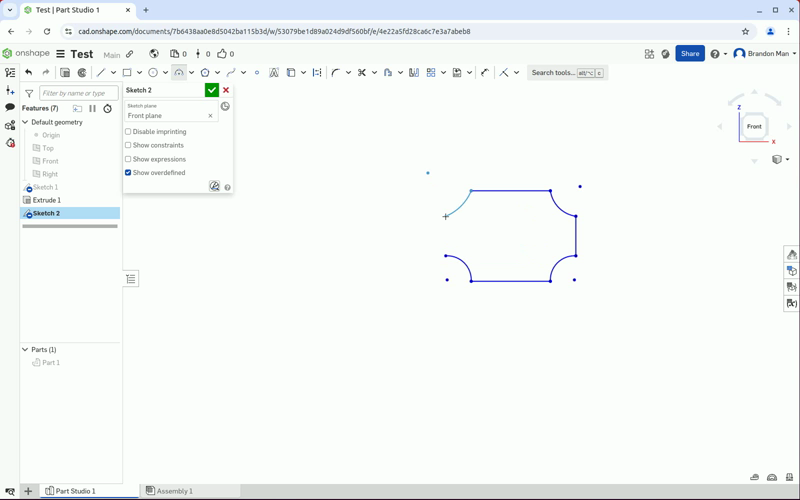
scroll(6)
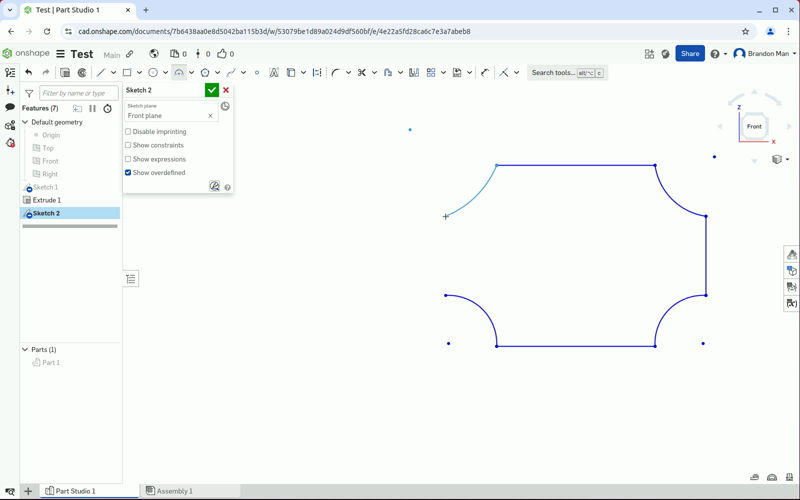
click(445, 216)
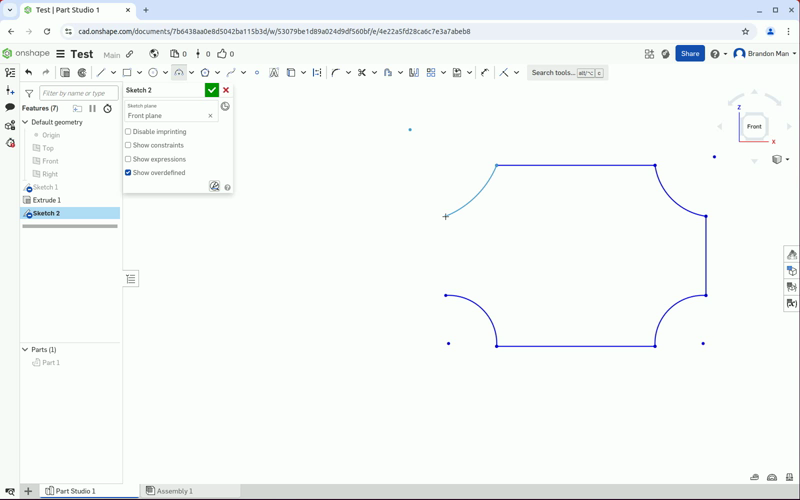
scroll(-6)
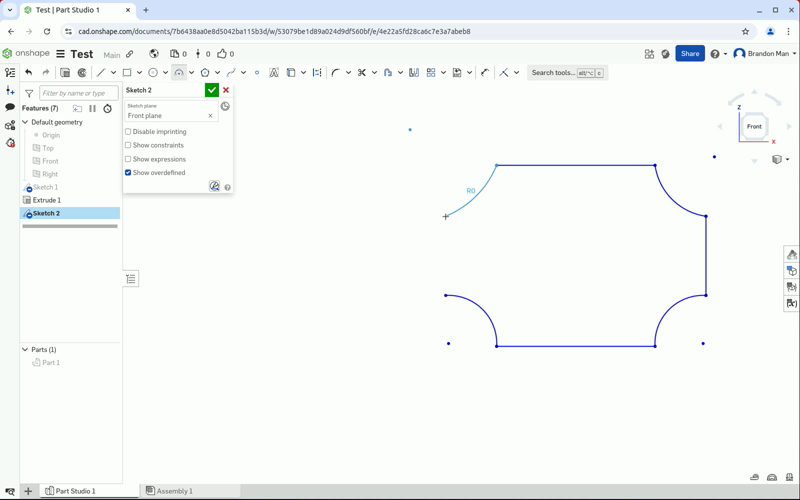
scroll(-6)
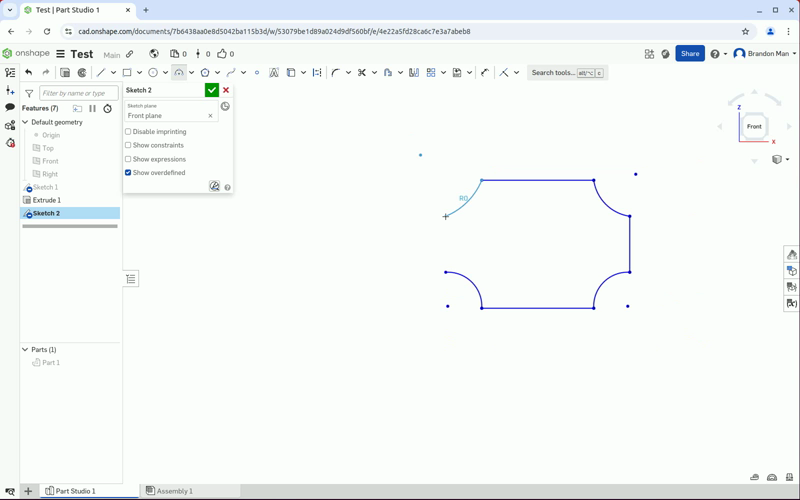
scroll(-6)
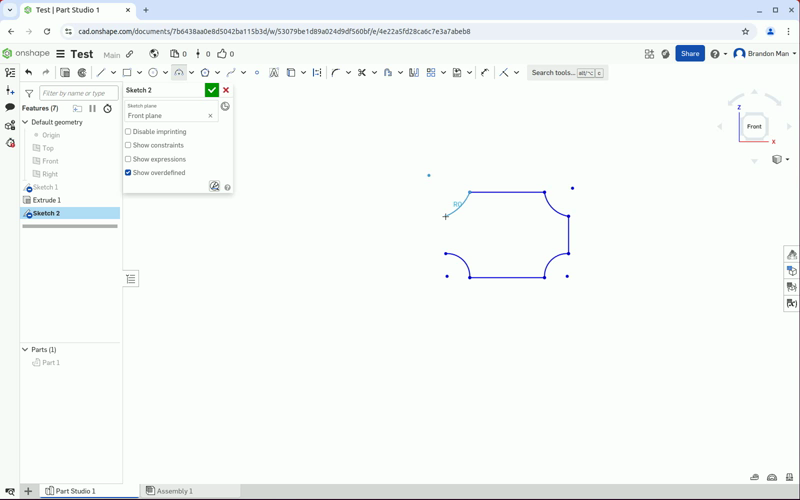
scroll(-6)
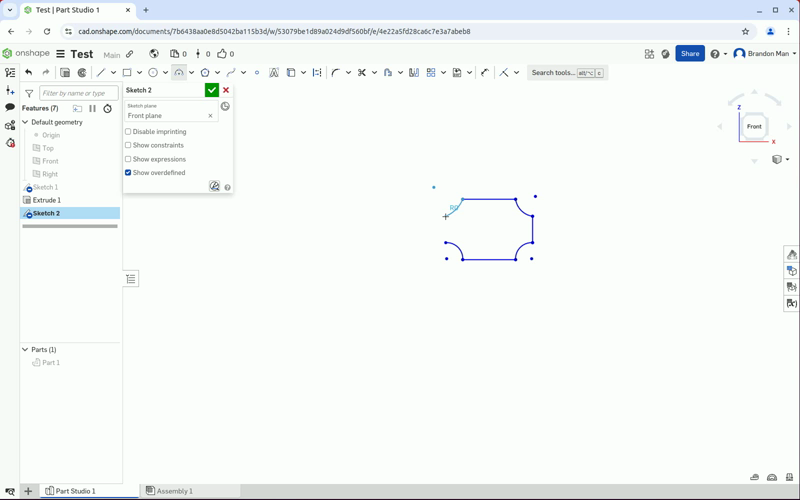
scroll(-6)
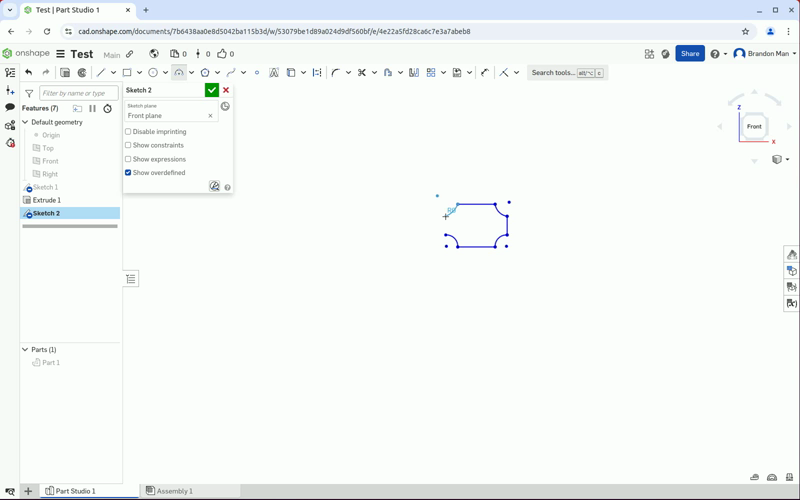
scroll(-6)
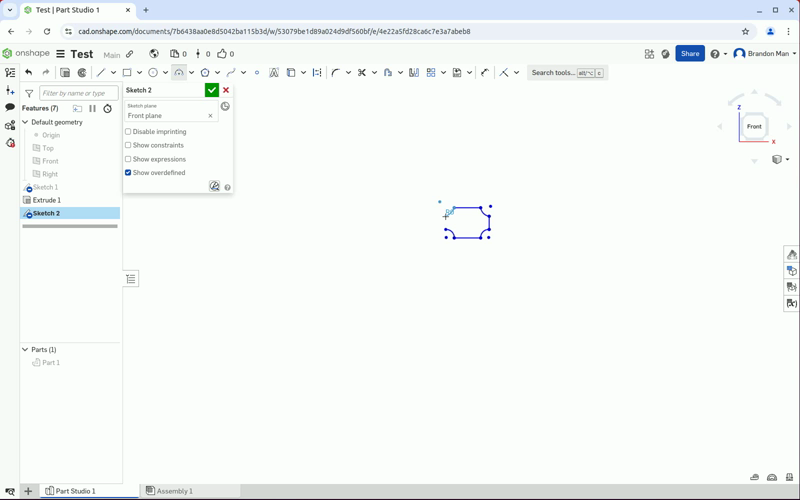
scroll(-6)
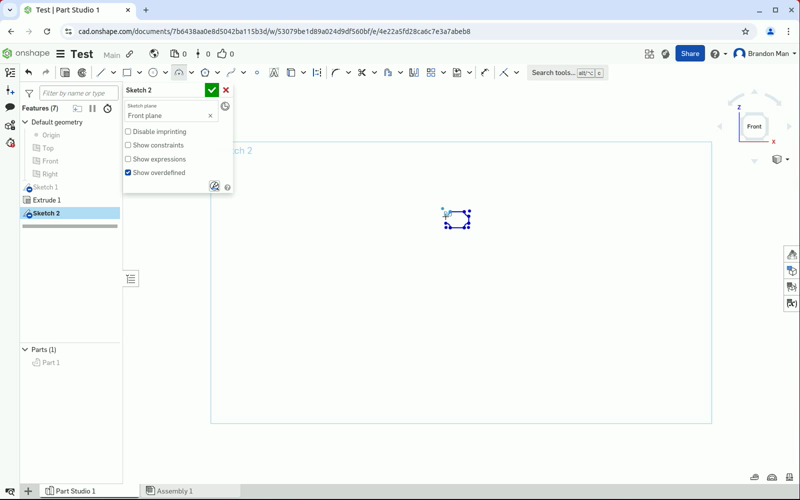
mouse_move(448, 214)
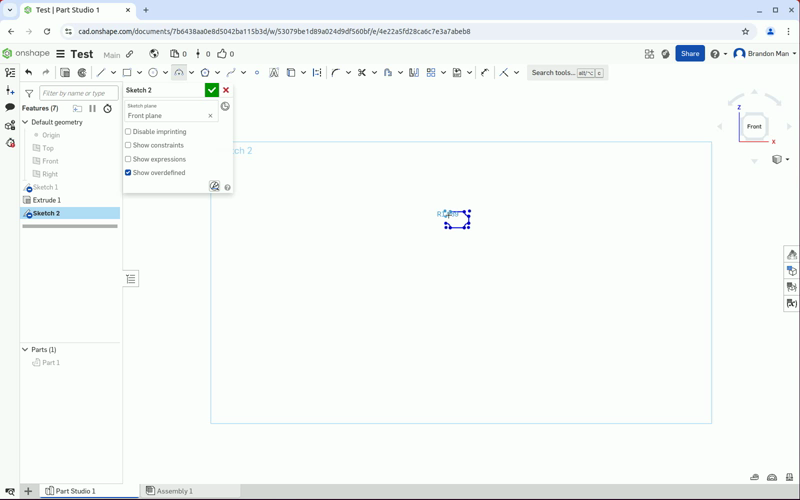
scroll(6)
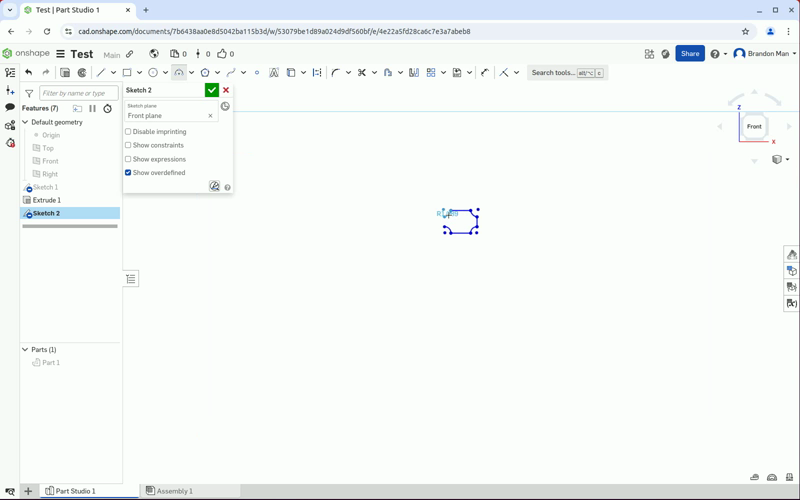
scroll(6)
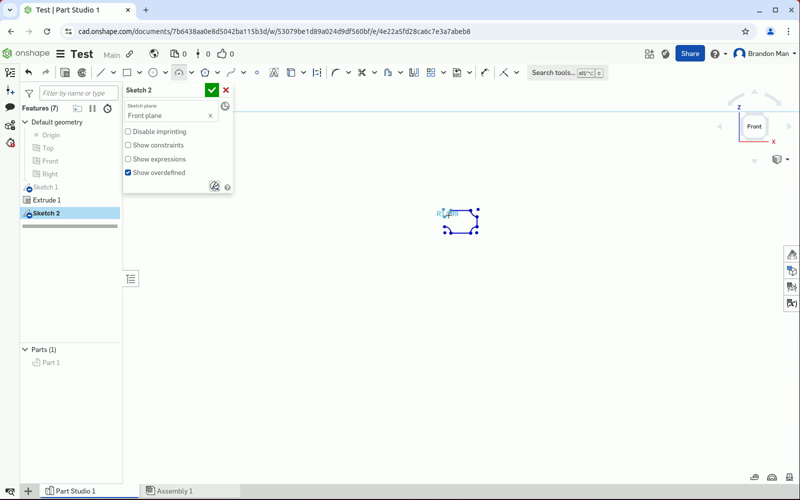
scroll(6)
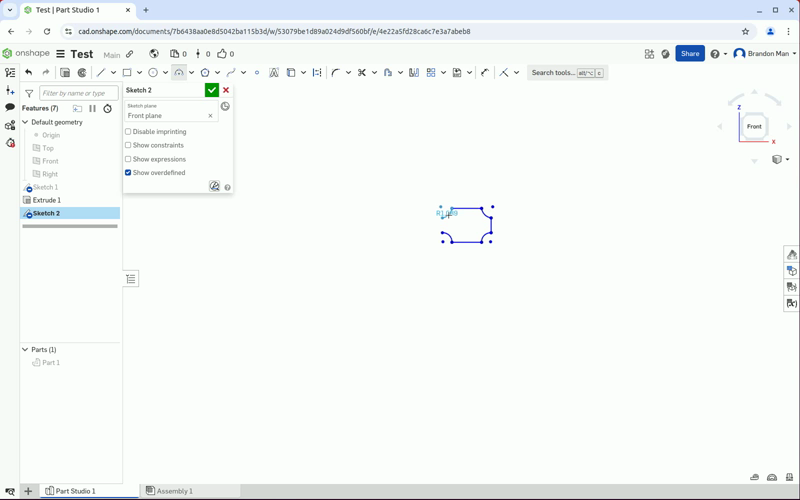
scroll(6)
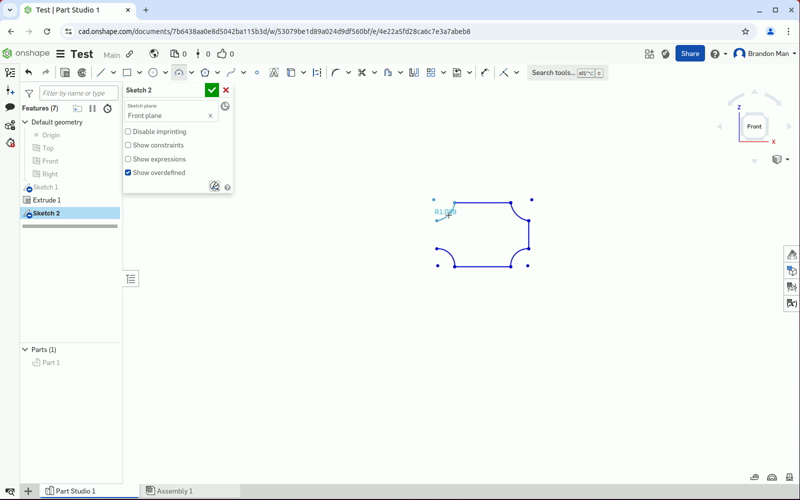
scroll(6)
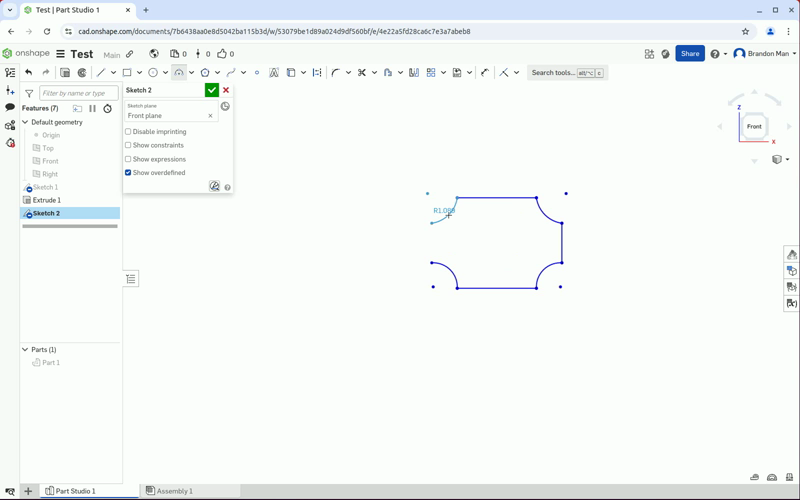
scroll(6)
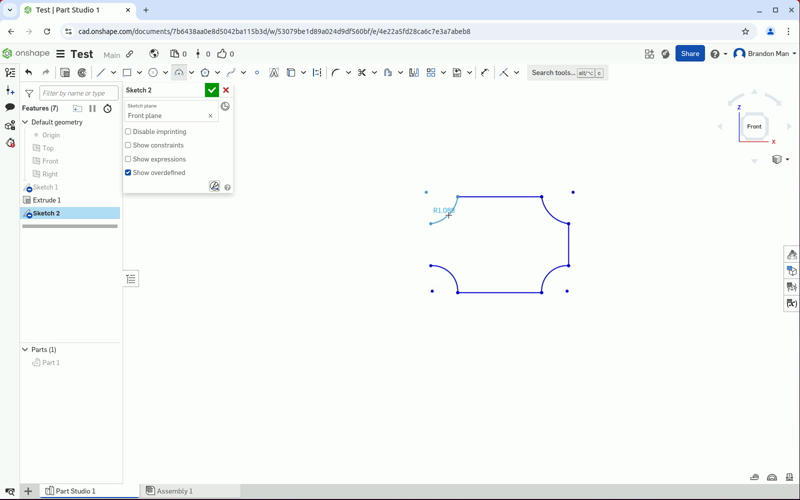
scroll(6)
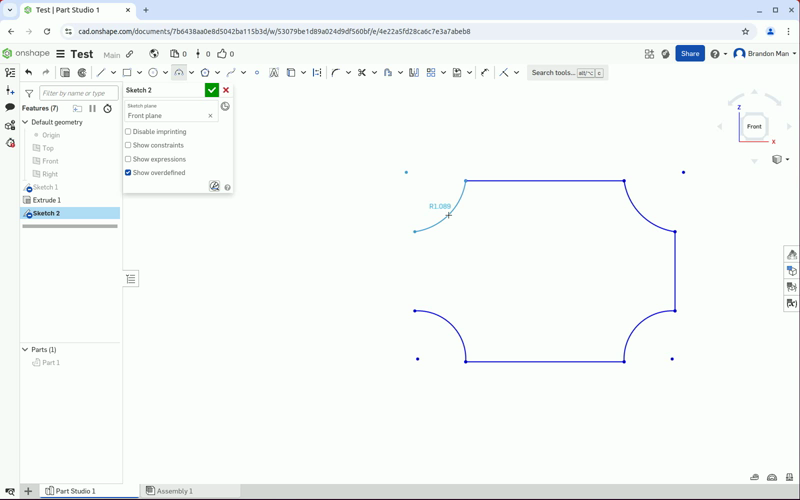
click(448, 214)
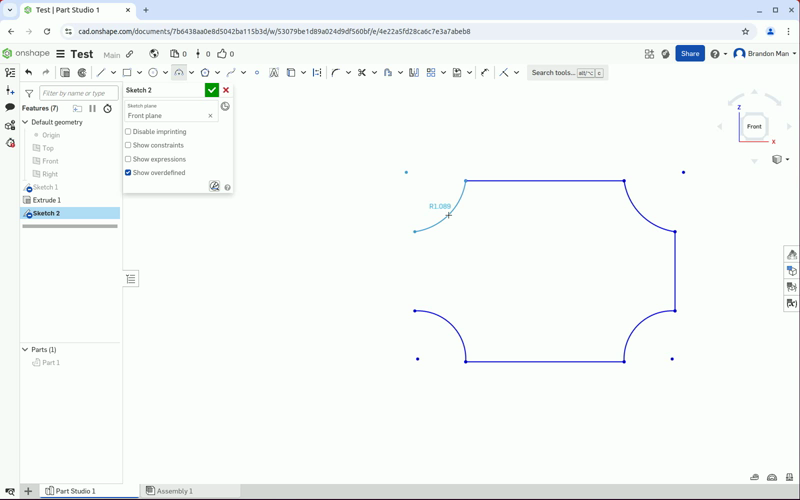
scroll(-6)
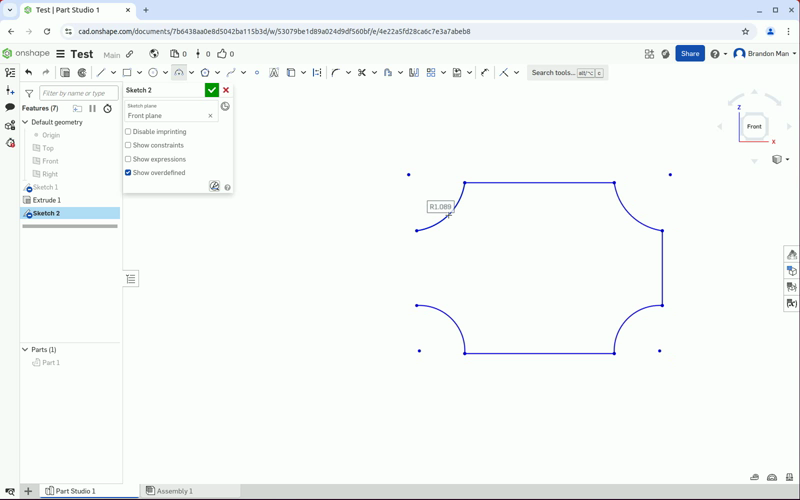
scroll(-6)
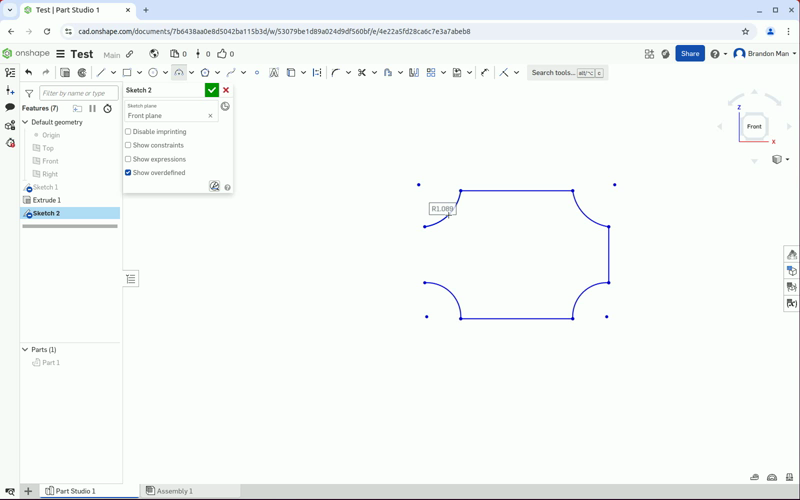
scroll(-6)
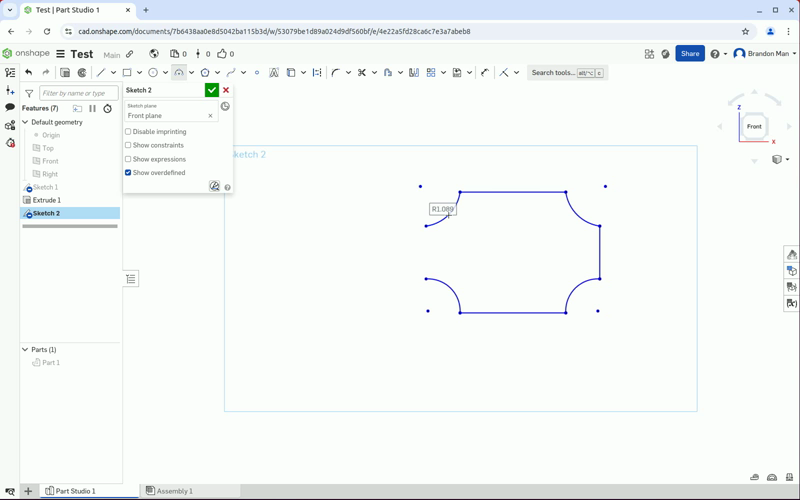
scroll(-6)
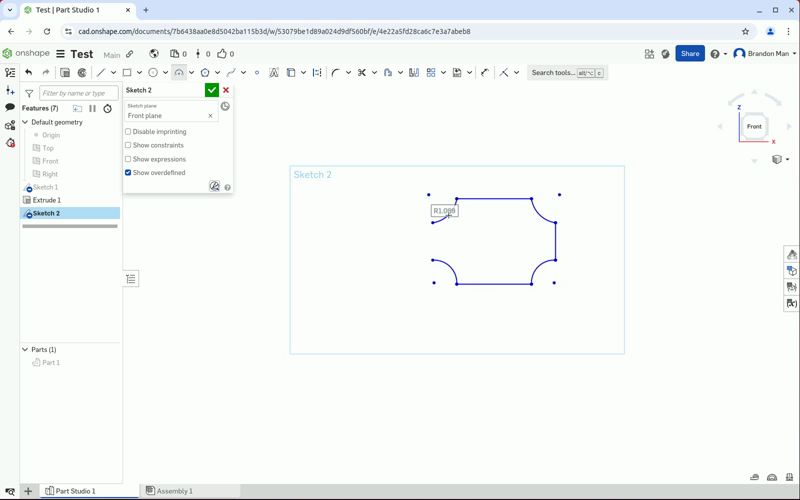
scroll(-6)
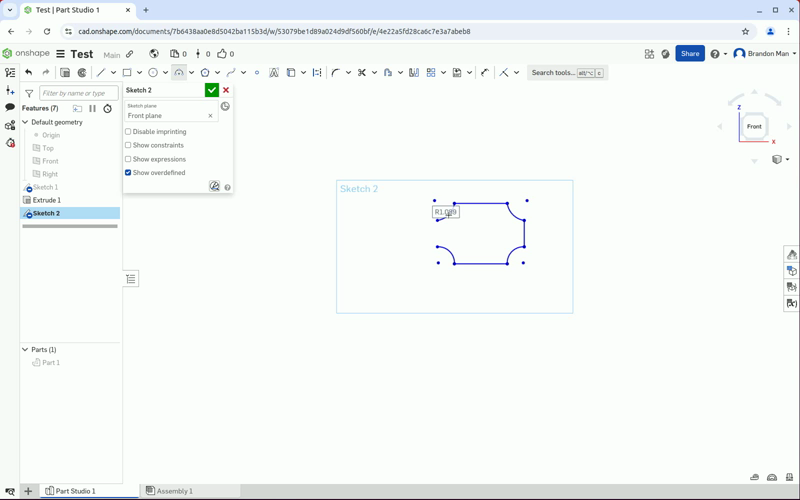
scroll(-6)
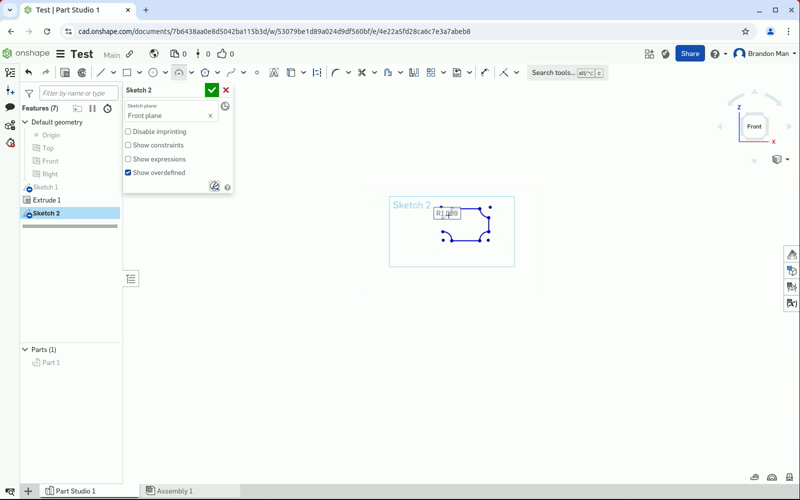
scroll(-6)
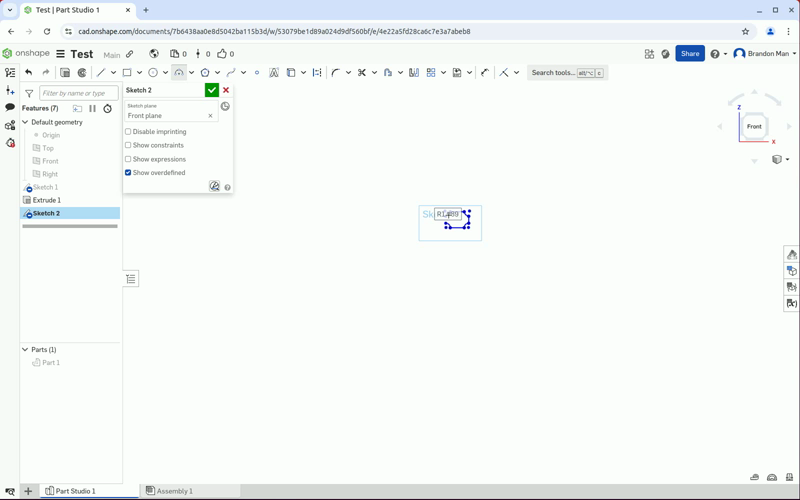
key_up(shift)
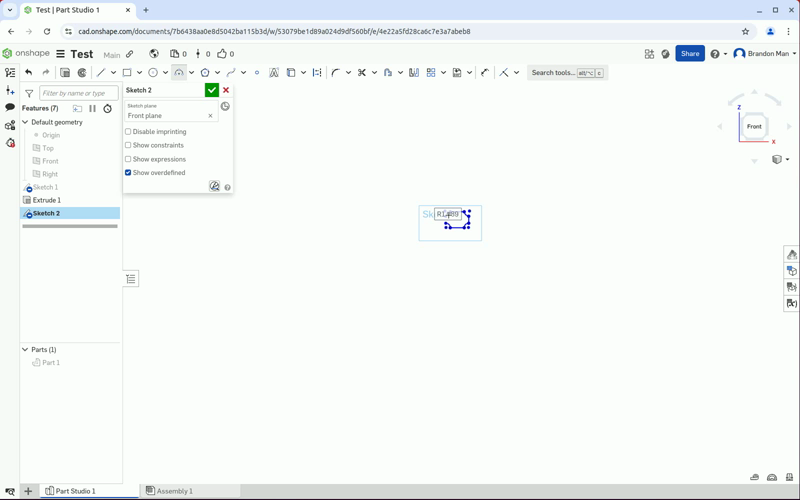
key(esc)
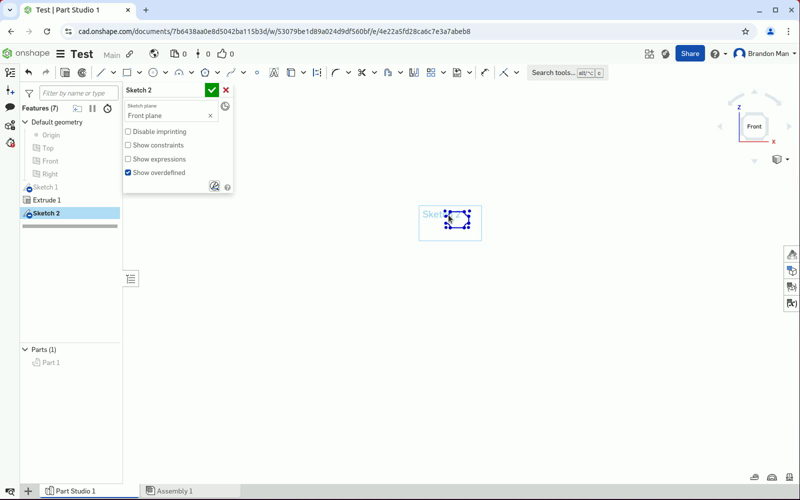
key(l)
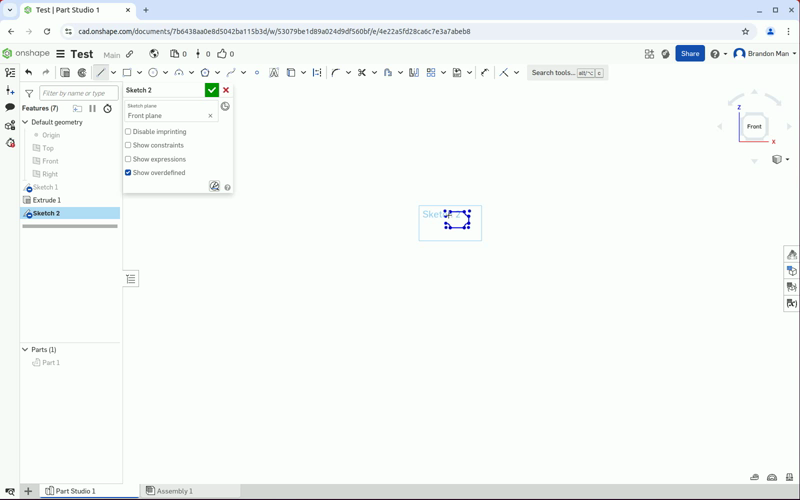
mouse_move(445, 216)
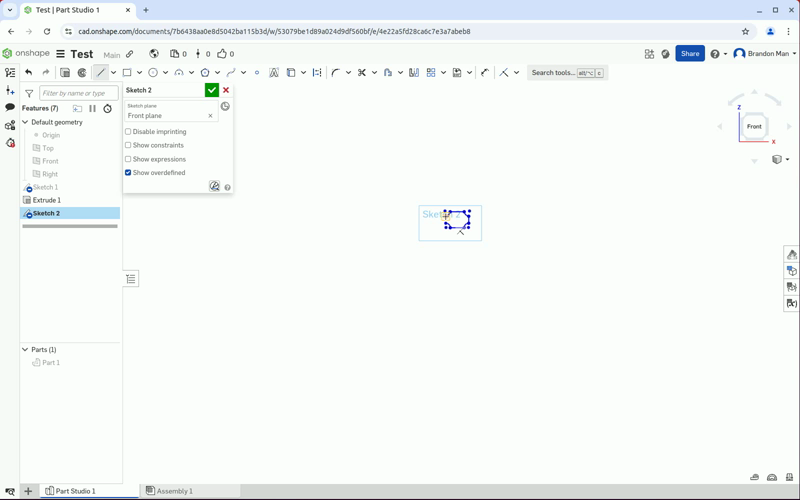
scroll(6)
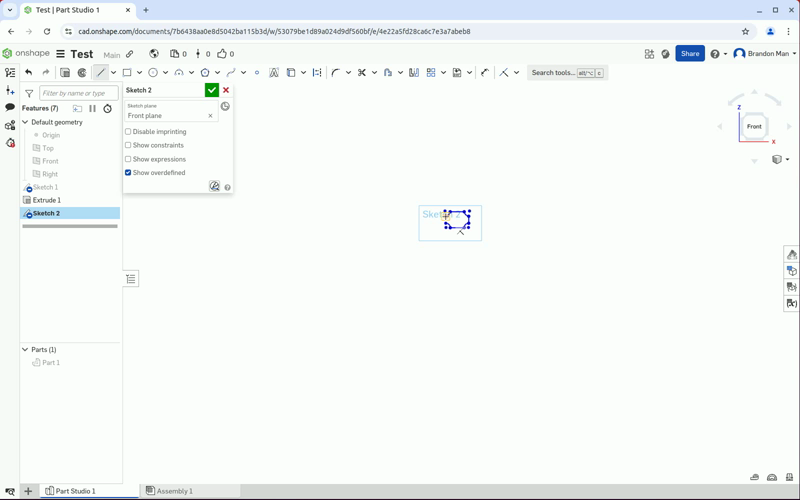
scroll(6)
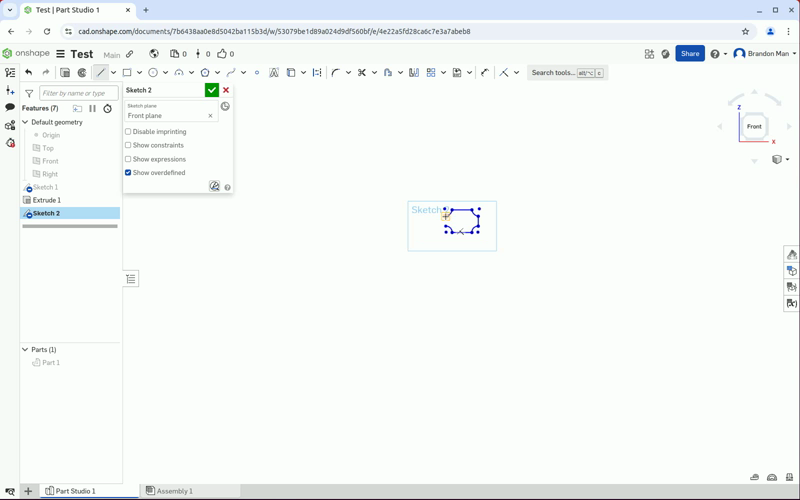
scroll(6)
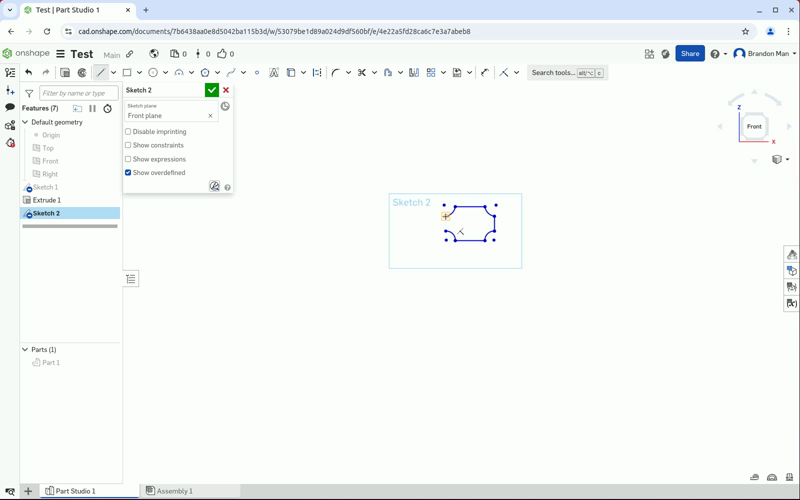
scroll(6)
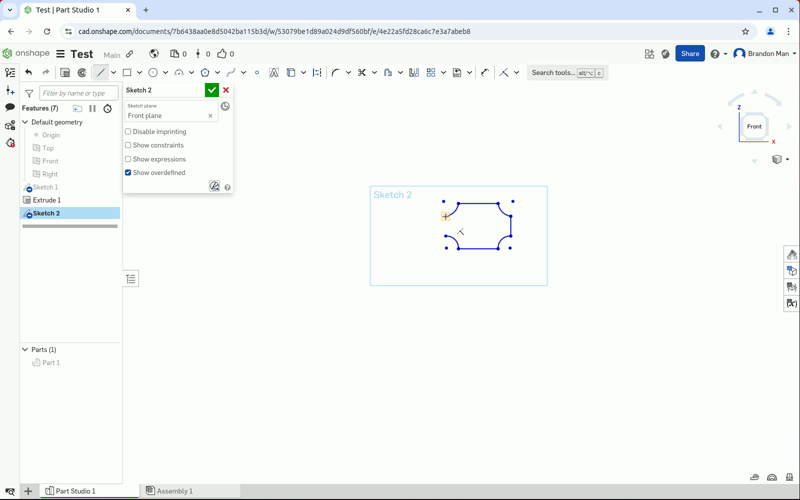
scroll(6)
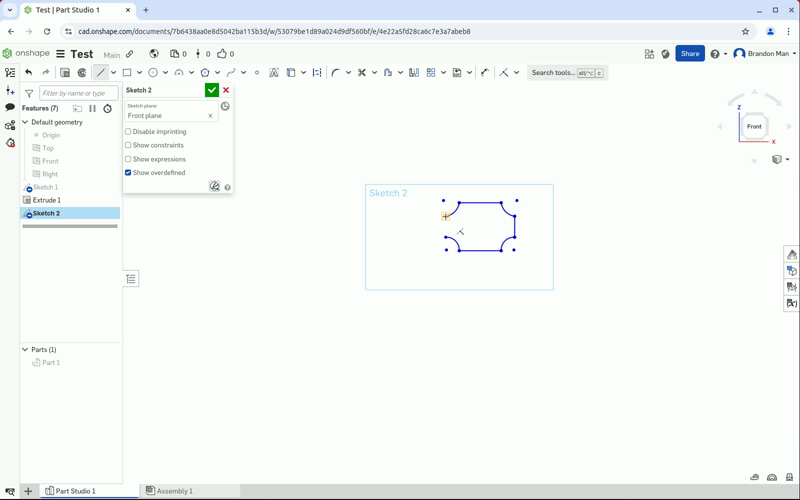
scroll(6)
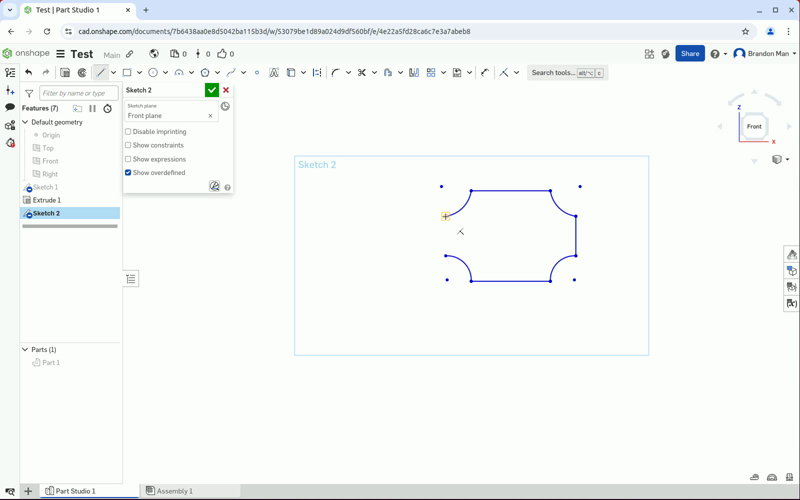
scroll(6)
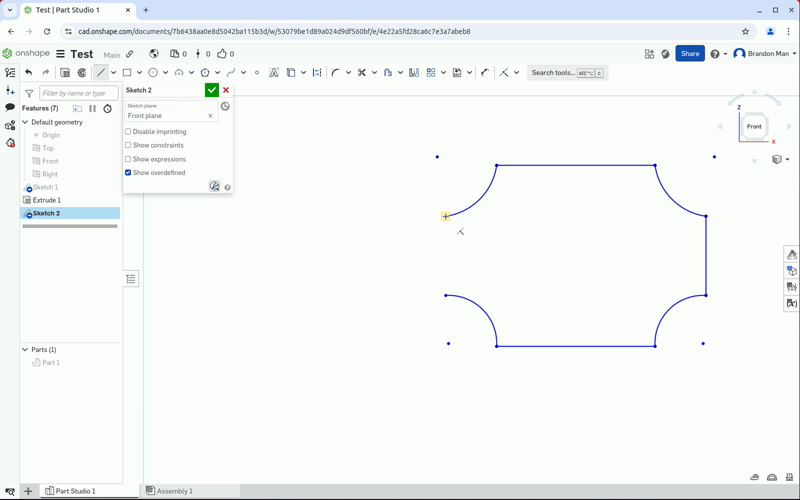
click(445, 216)
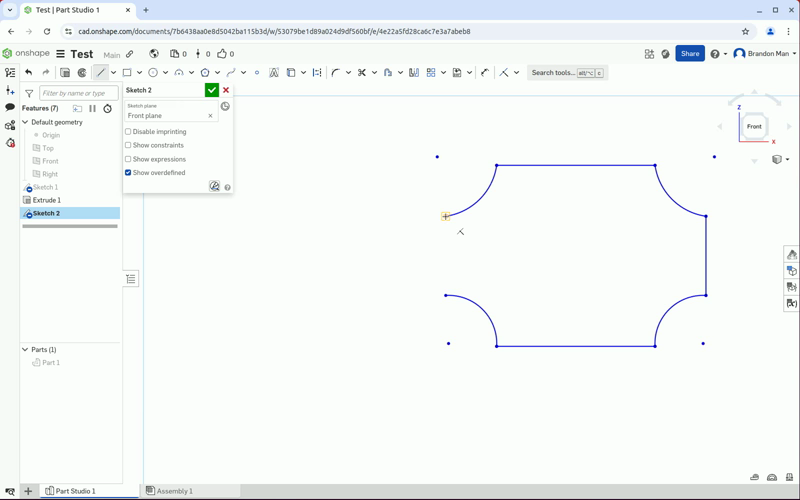
scroll(-6)
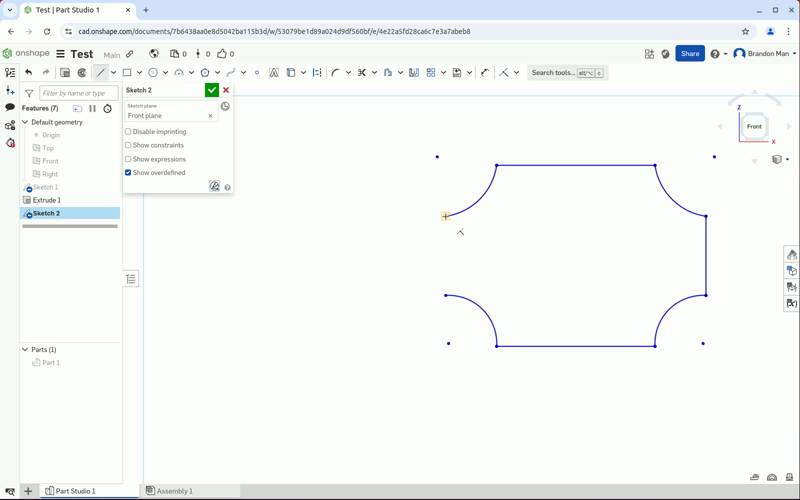
scroll(-6)
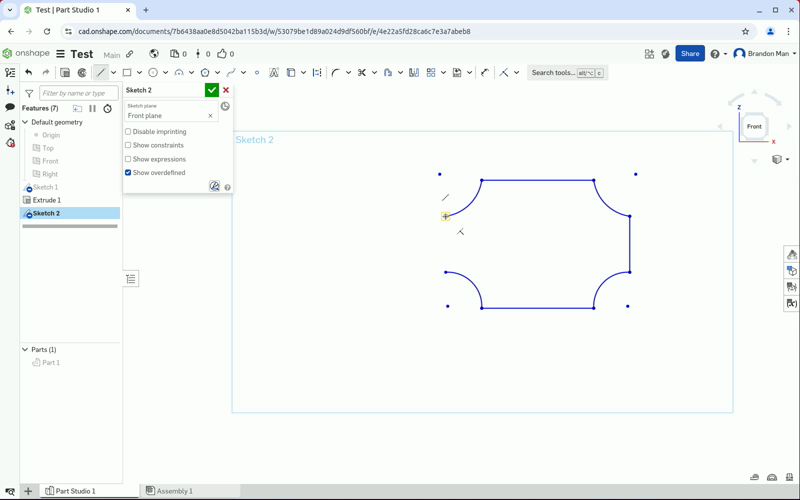
scroll(-6)
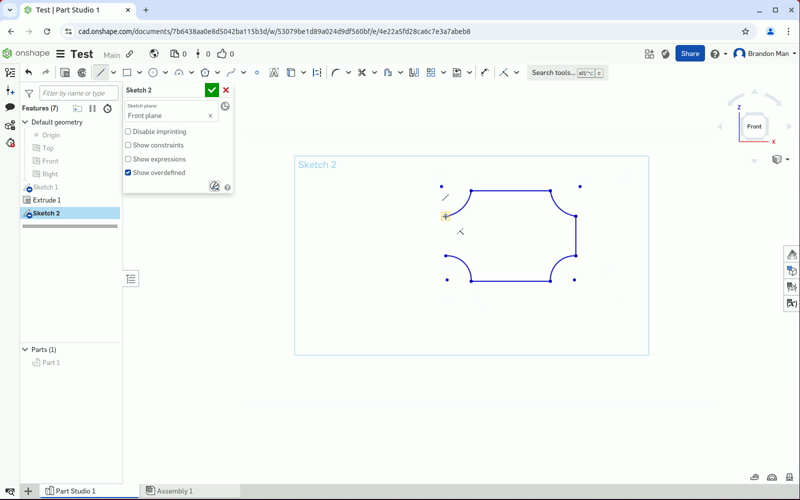
scroll(-6)
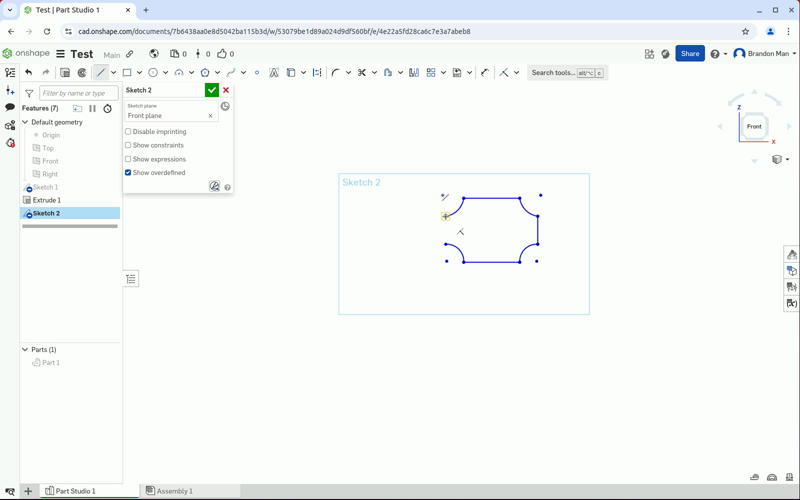
scroll(-6)
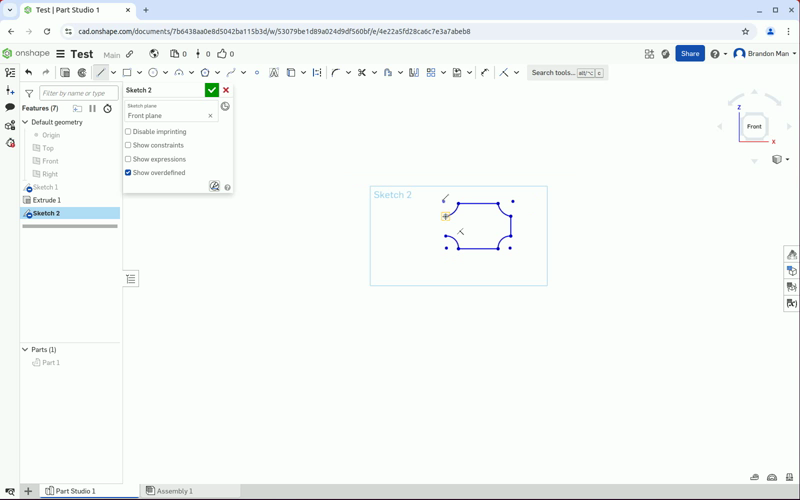
scroll(-6)
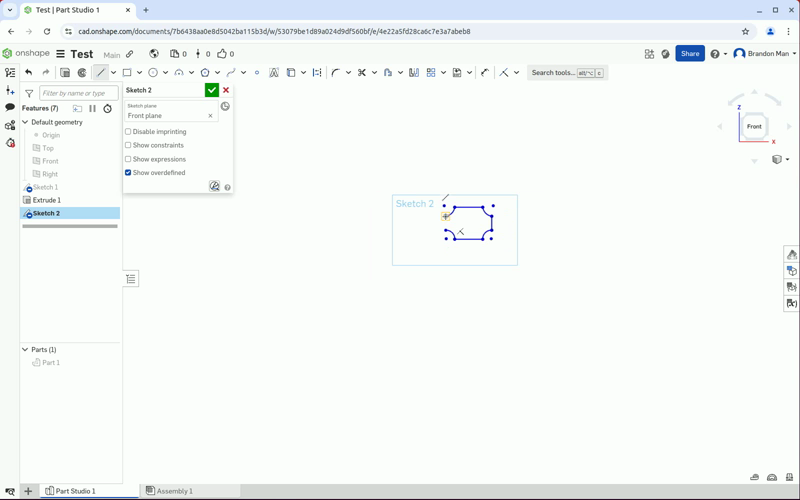
scroll(-6)
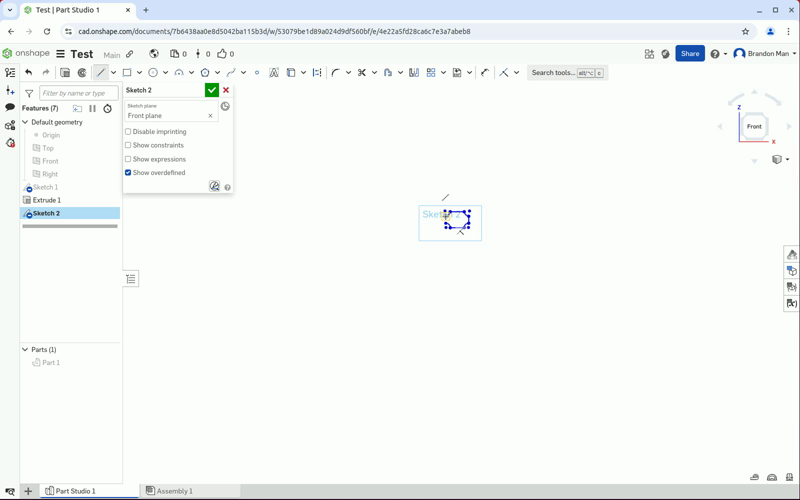
mouse_move(475, 216)
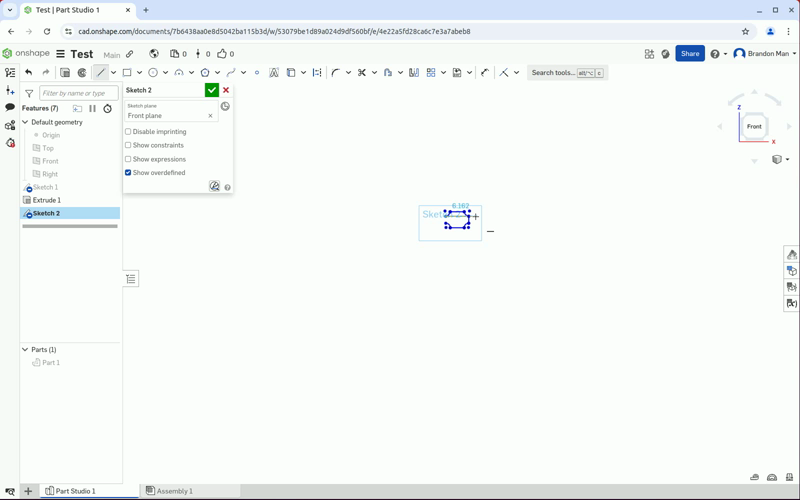
key_down(shift)
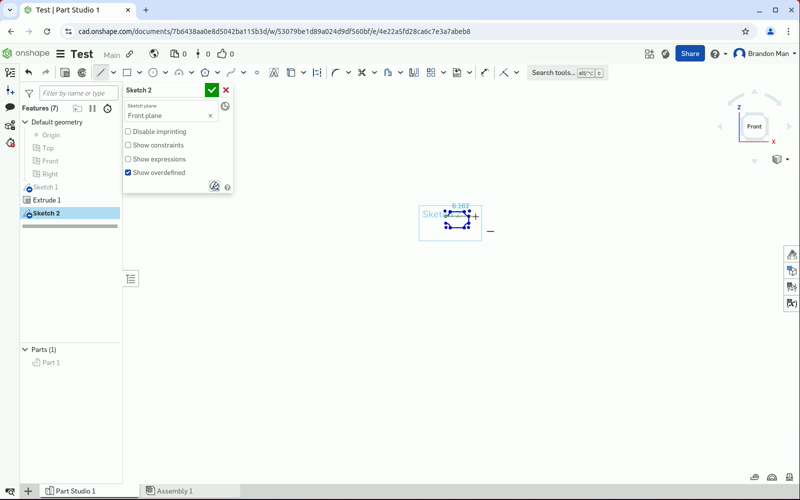
mouse_move(445, 223)
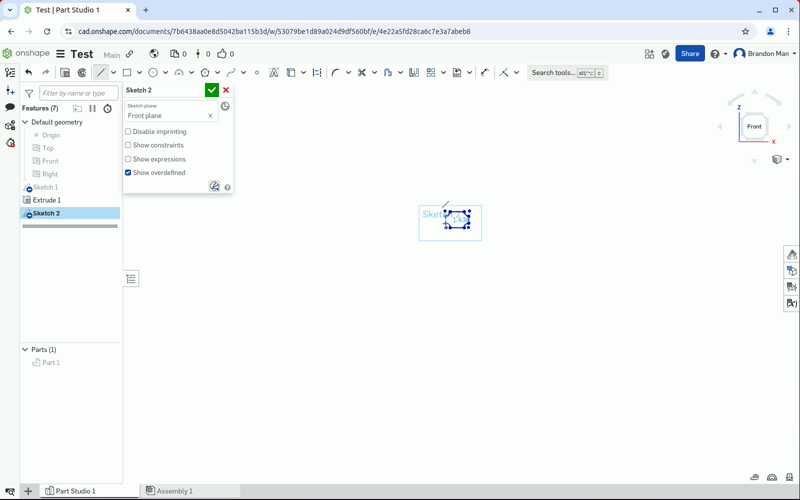
scroll(6)
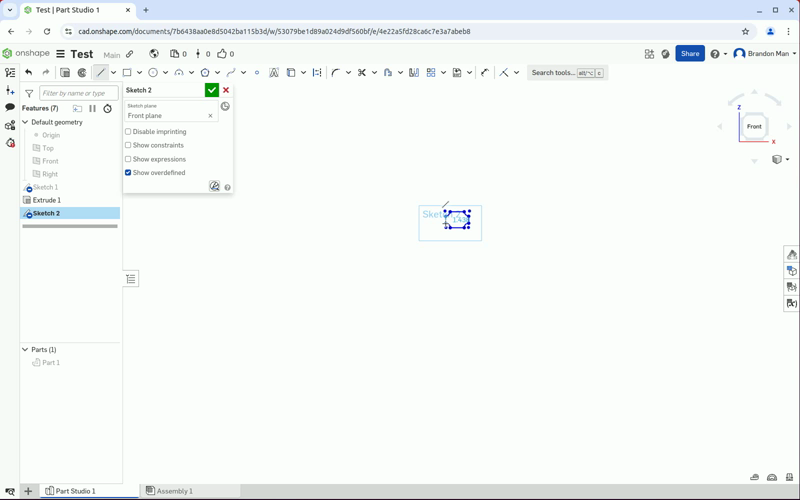
scroll(6)
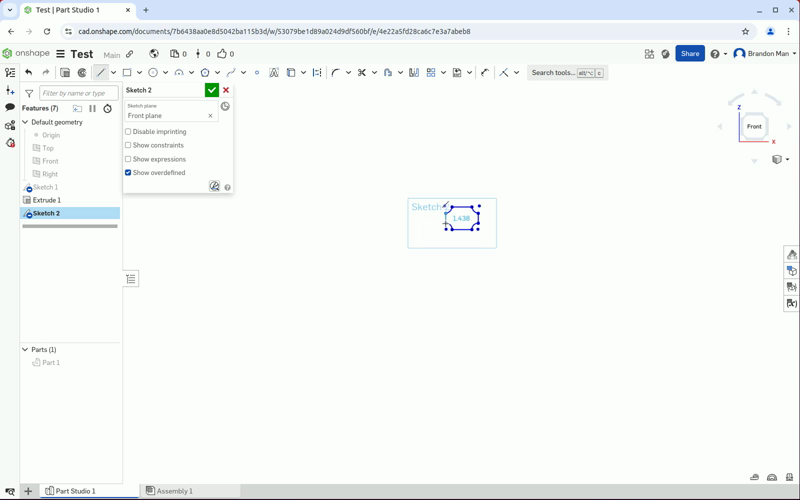
scroll(6)
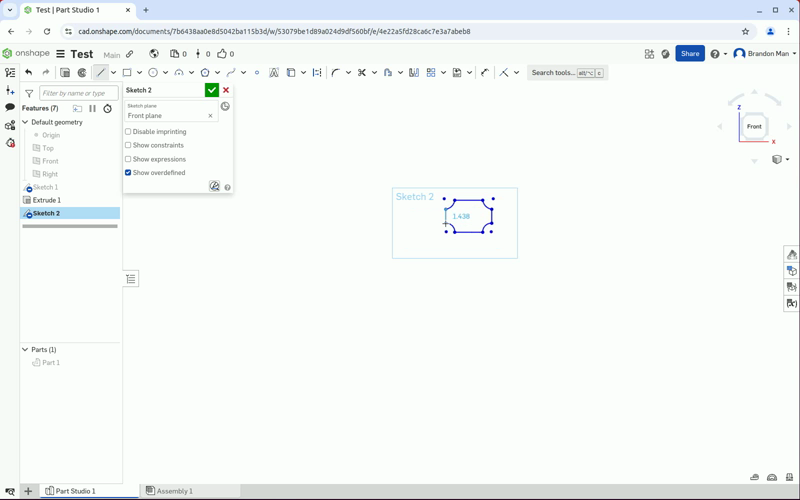
scroll(6)
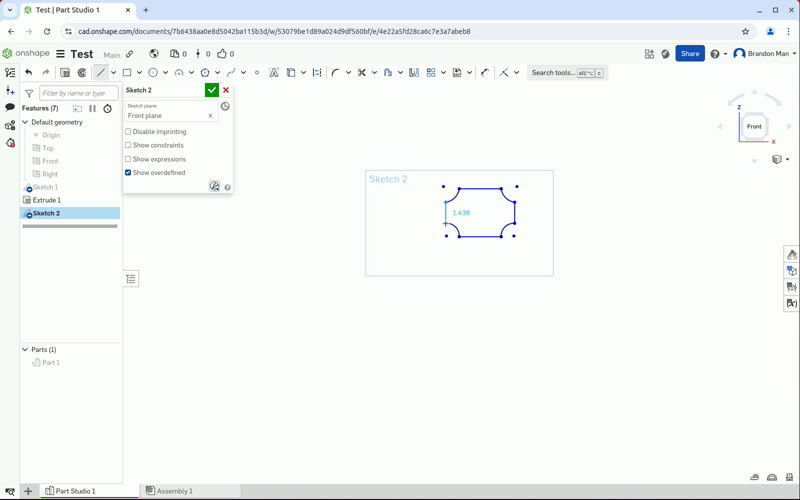
scroll(6)
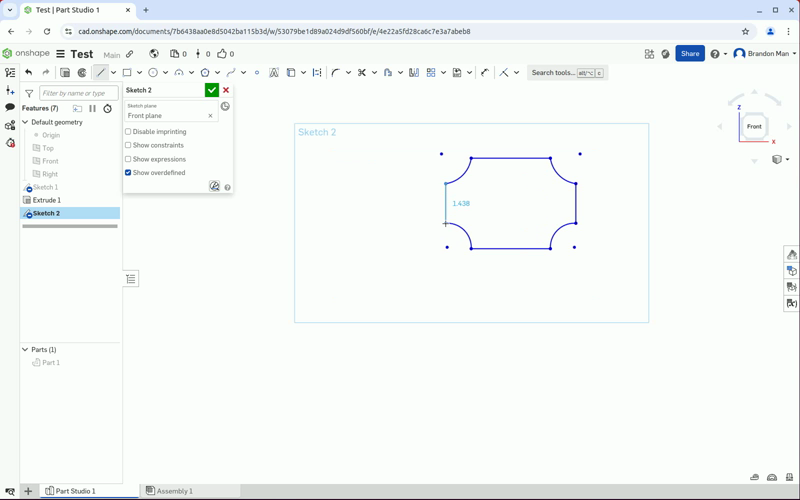
scroll(6)
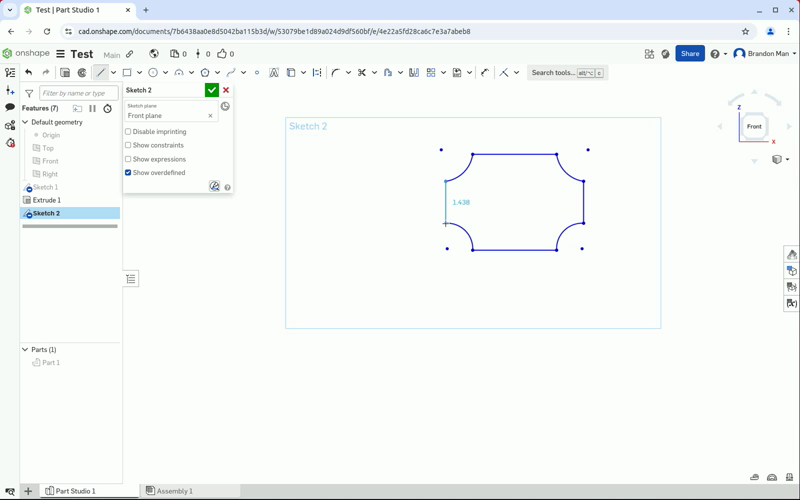
scroll(6)
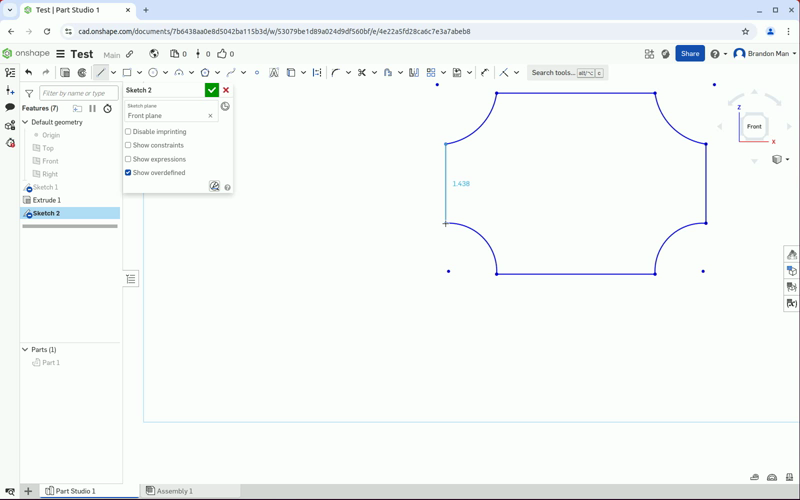
key_up(shift)
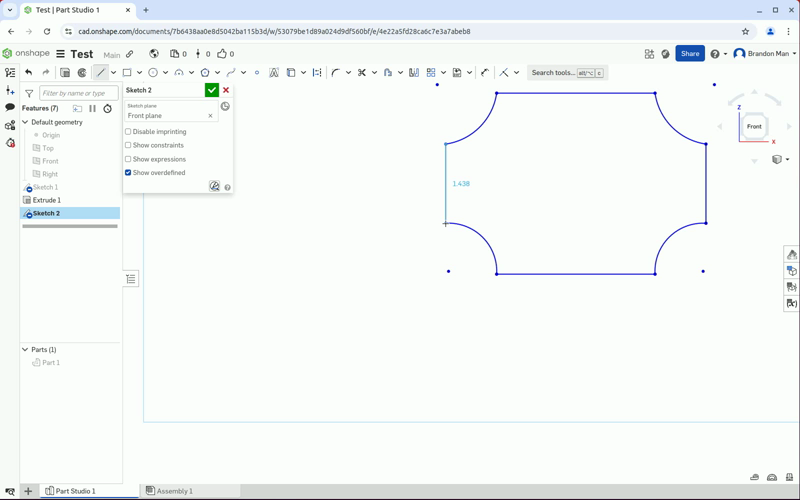
click(445, 223)
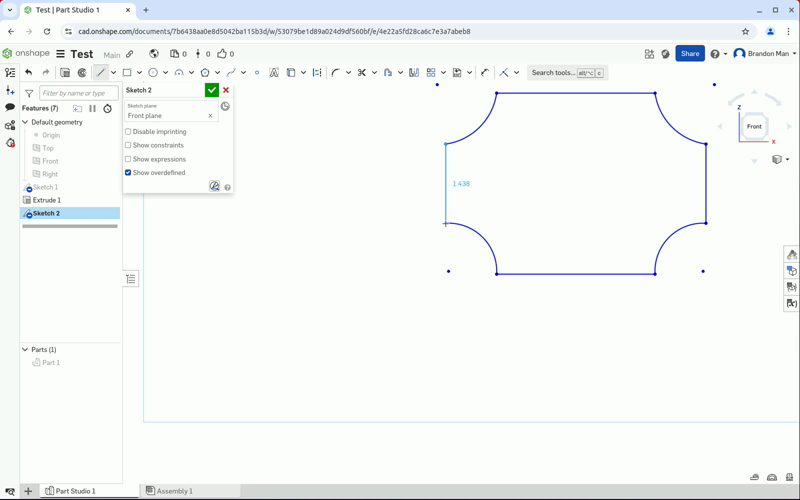
scroll(-6)
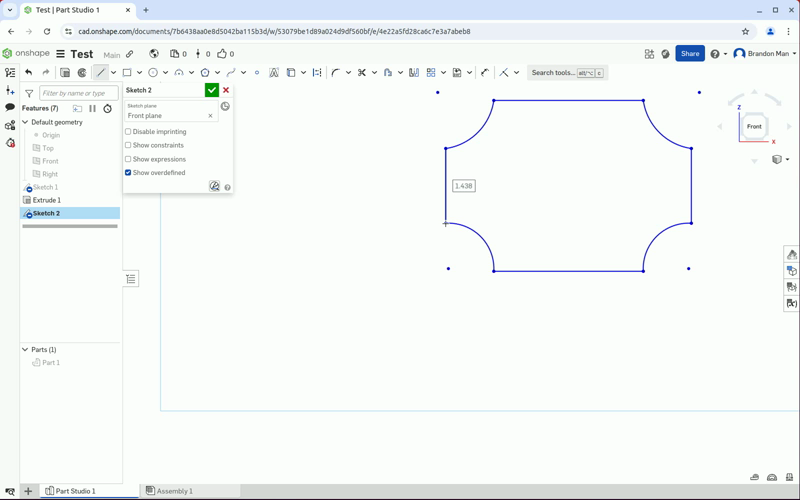
scroll(-6)
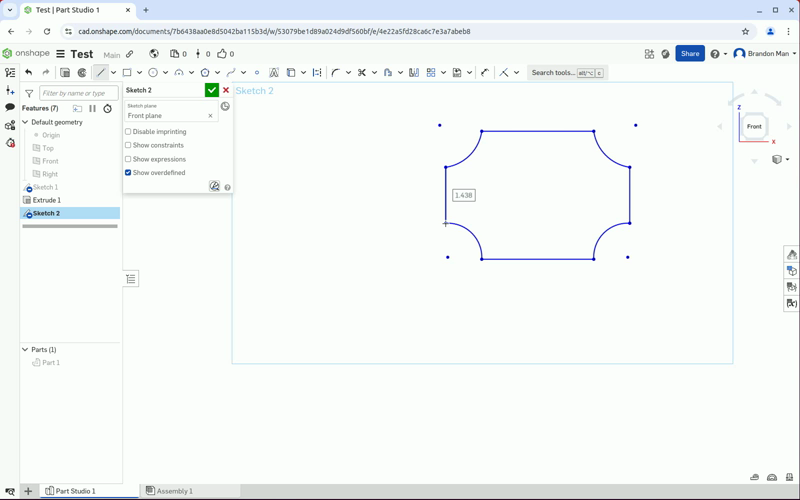
scroll(-6)
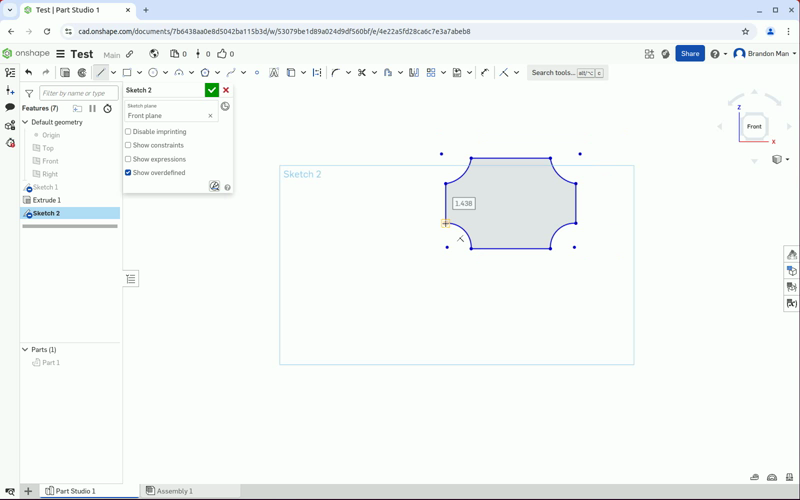
scroll(-6)
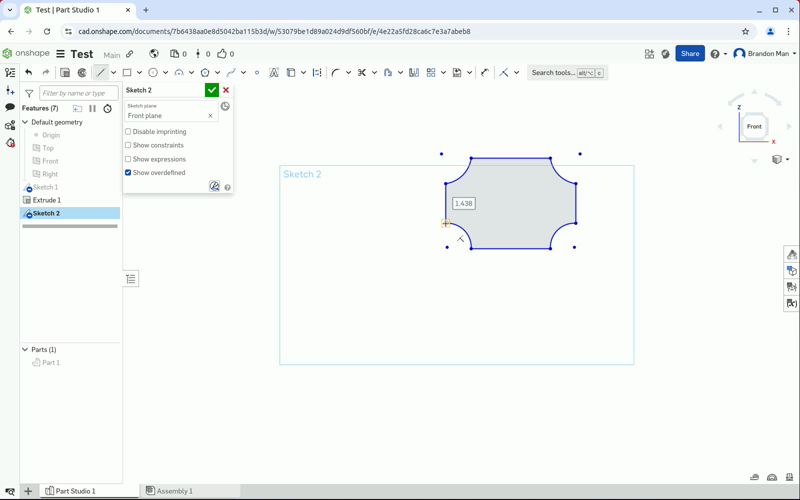
scroll(-6)
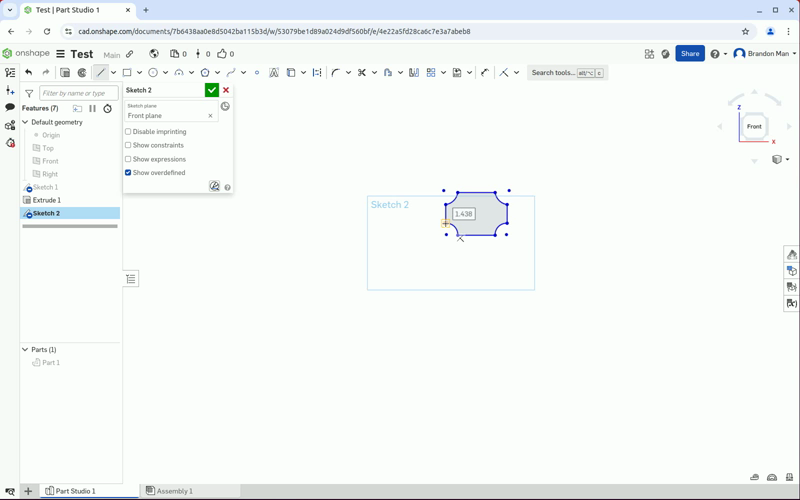
scroll(-6)
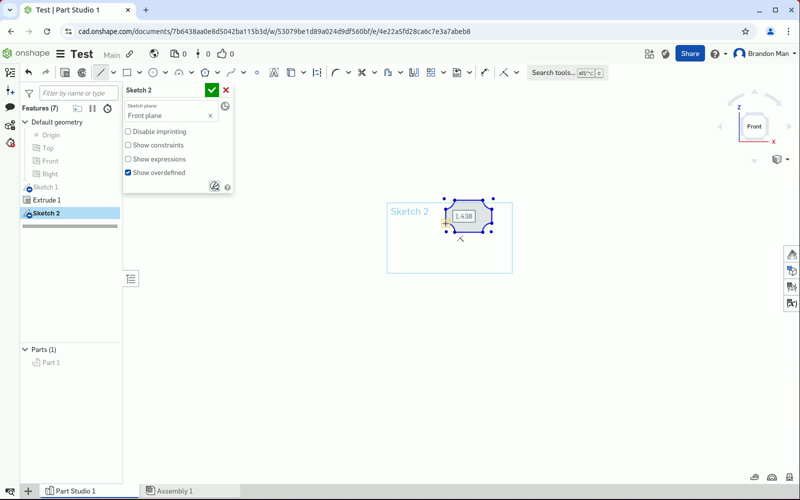
scroll(-6)
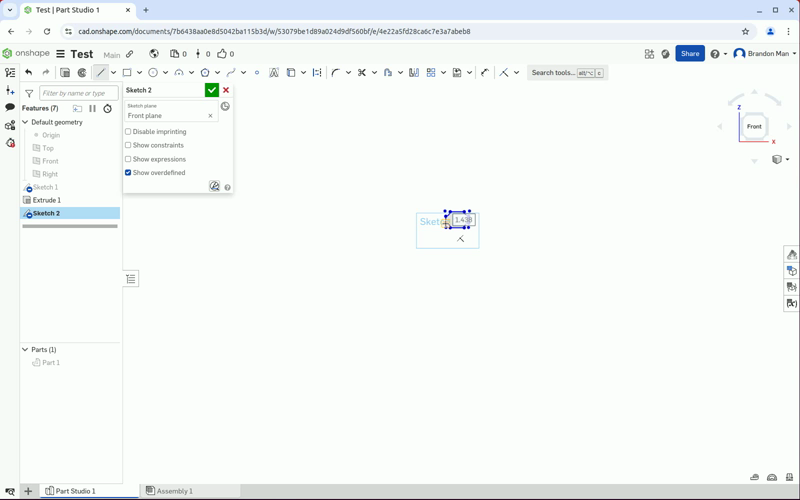
key(esc)
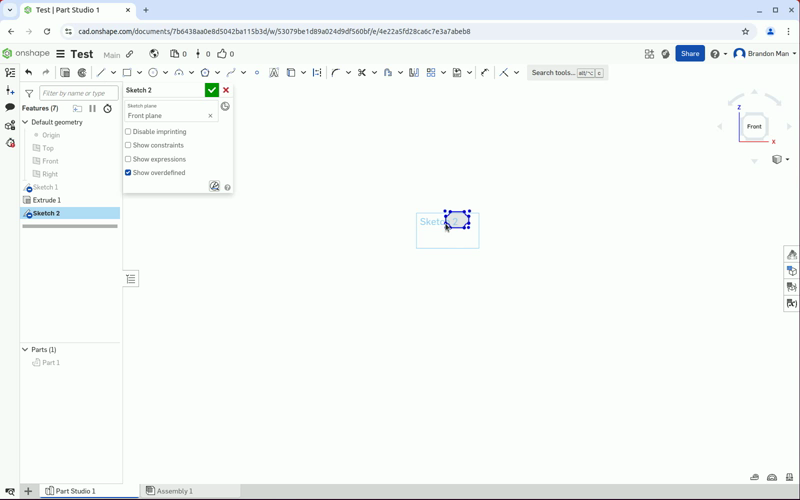
mouse_move(465, 216)
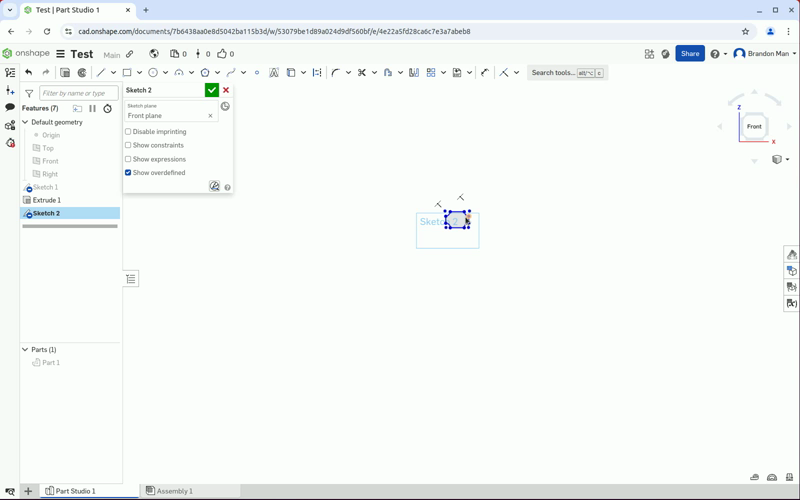
scroll(6)
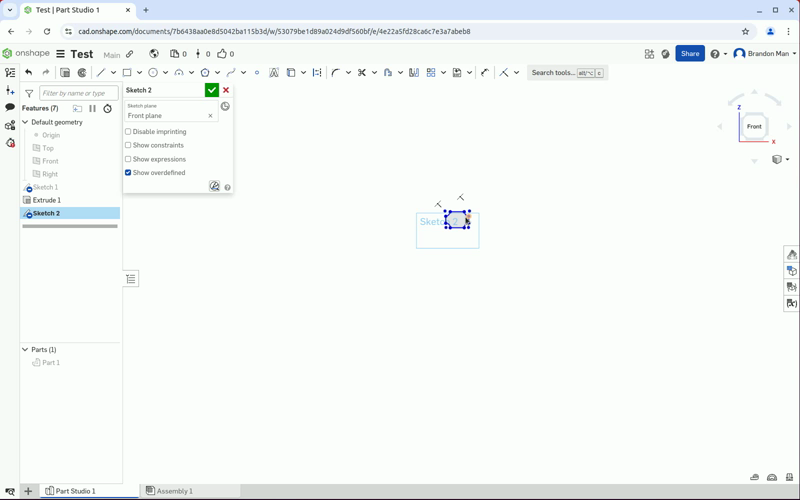
scroll(6)
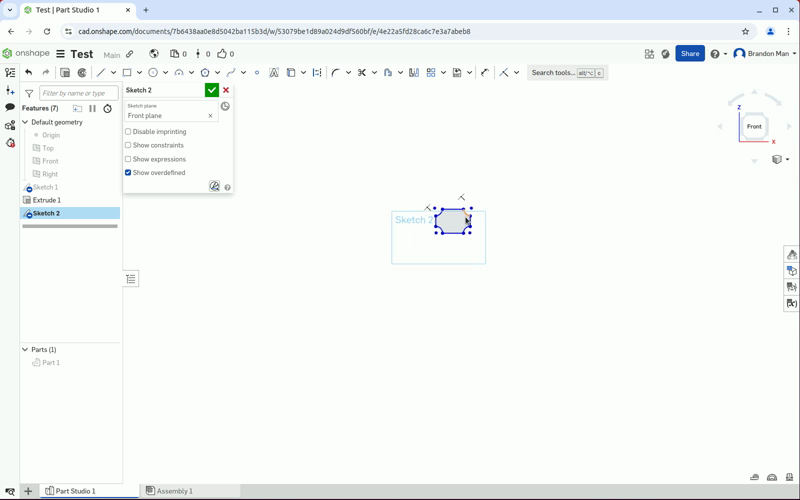
scroll(6)
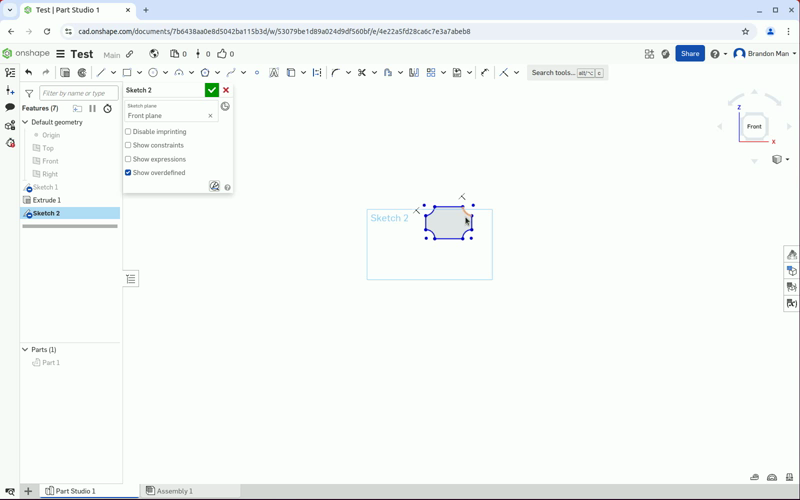
scroll(6)
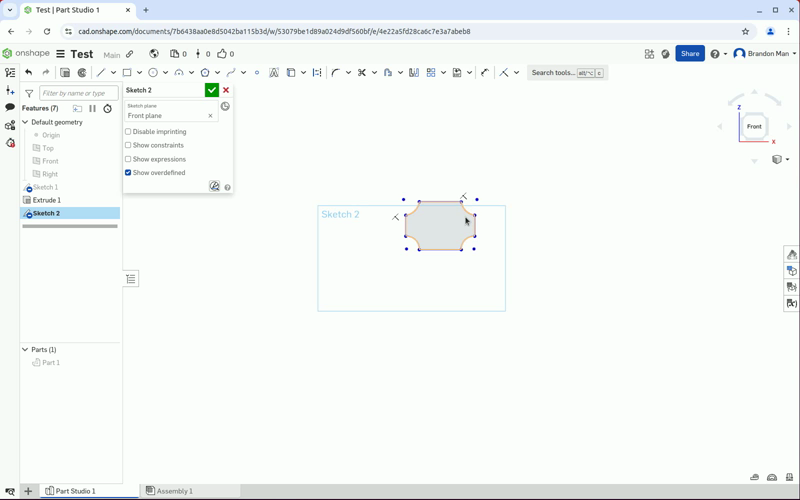
scroll(6)
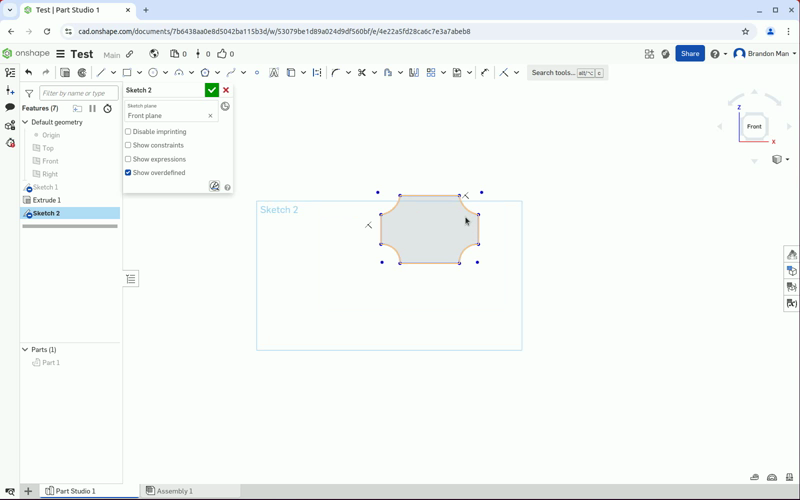
scroll(6)
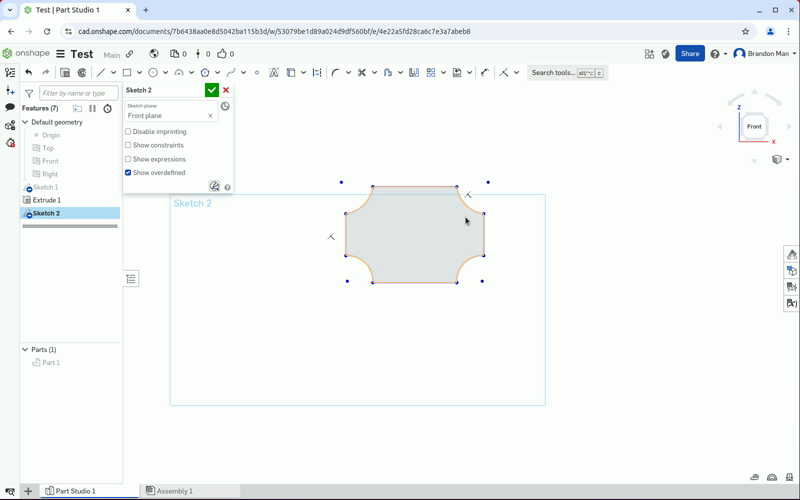
scroll(6)
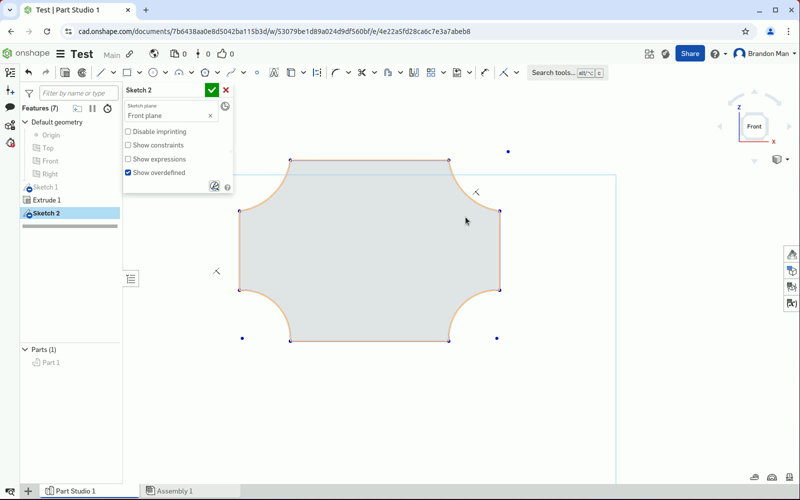
click(465, 216)
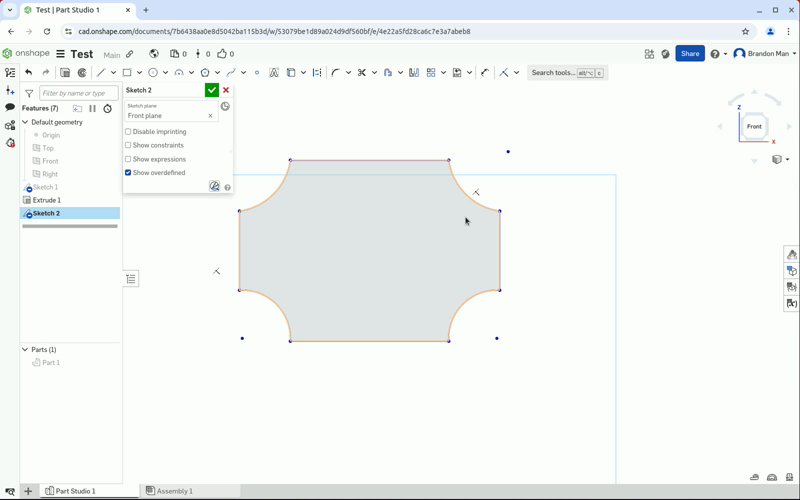
scroll(-6)
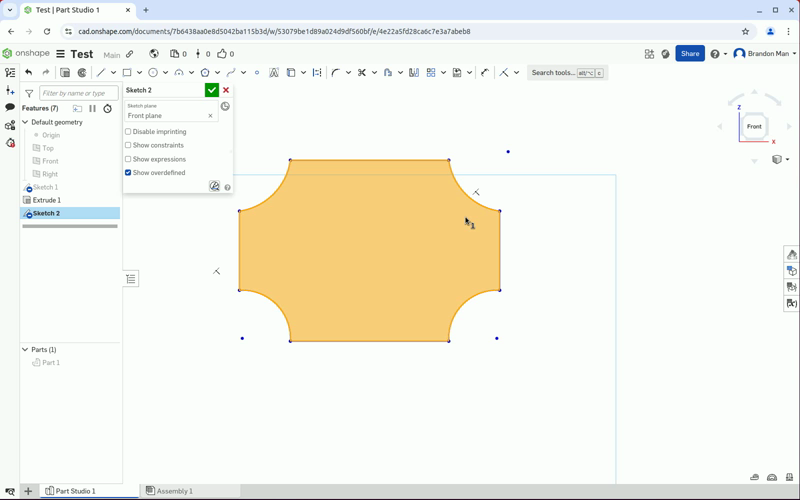
scroll(-6)
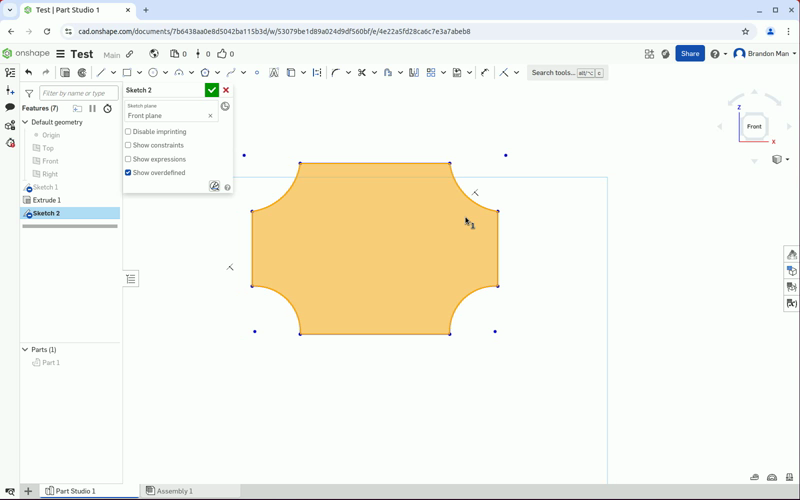
scroll(-6)
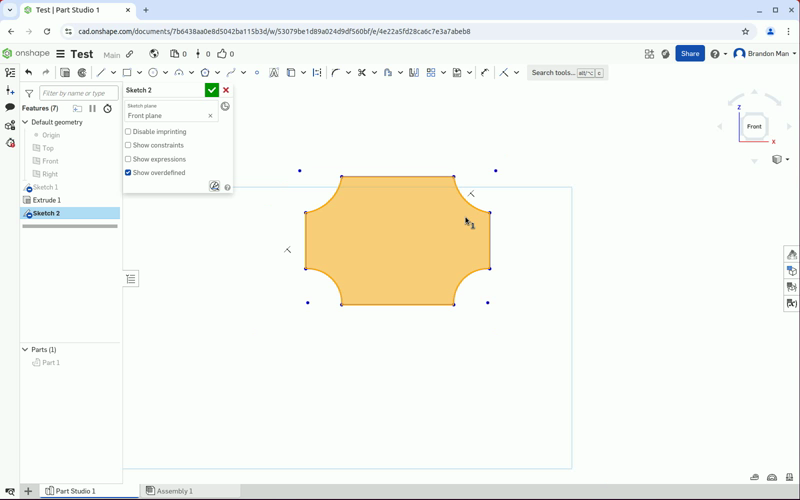
scroll(-6)
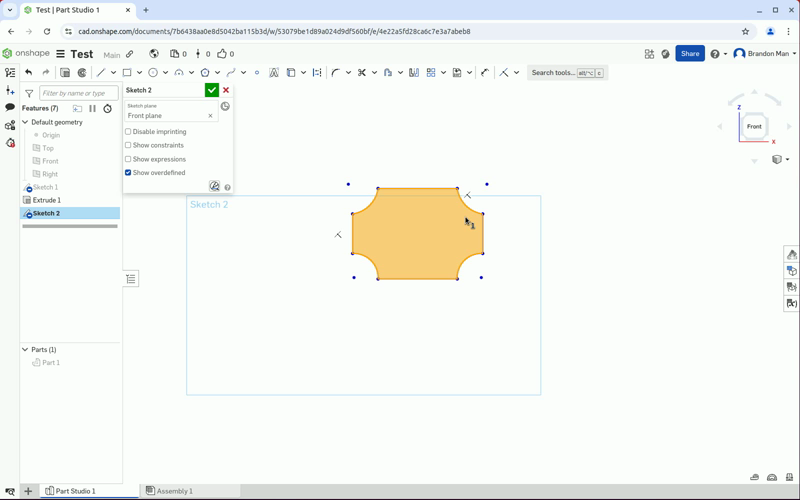
scroll(-6)
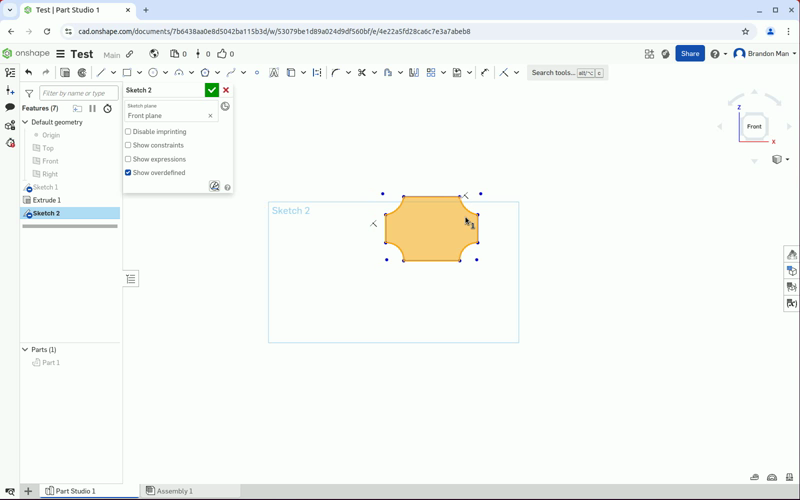
scroll(-6)
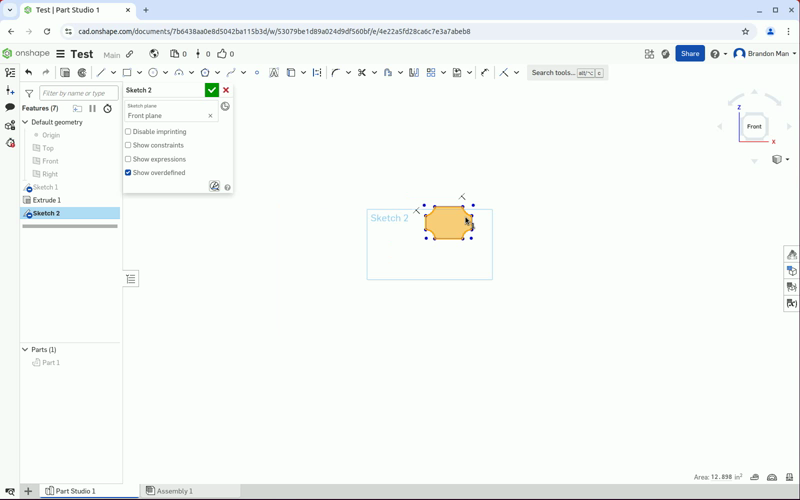
scroll(-6)
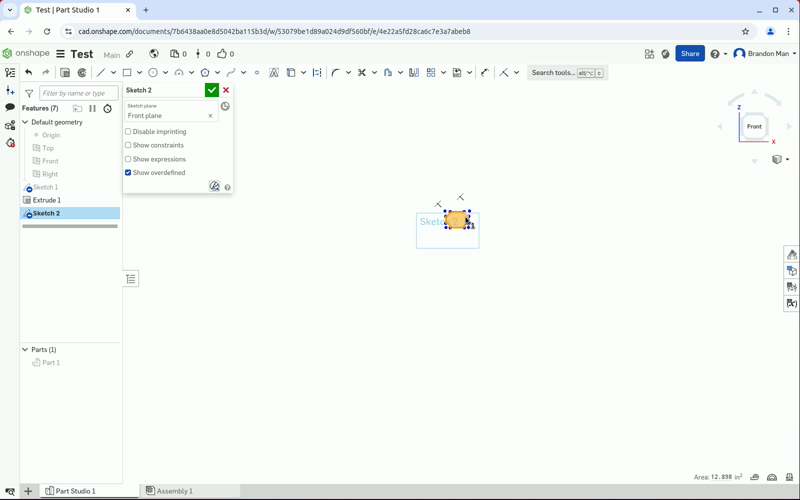
mouse_move(73, 352)
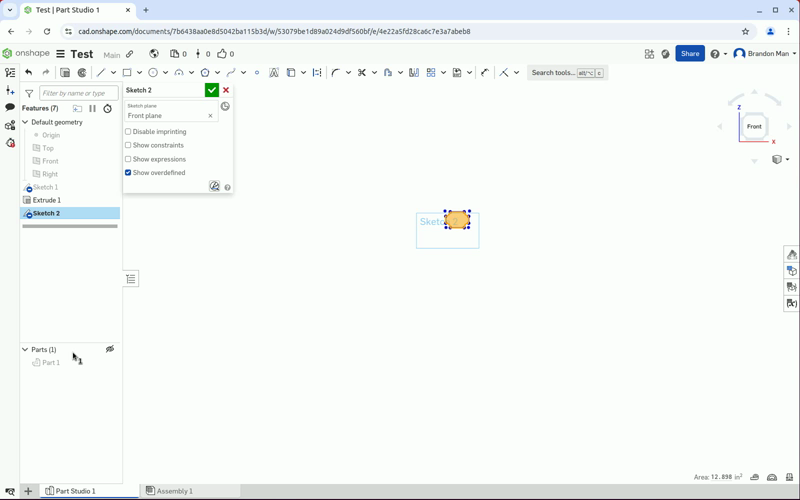
key(shift+y)
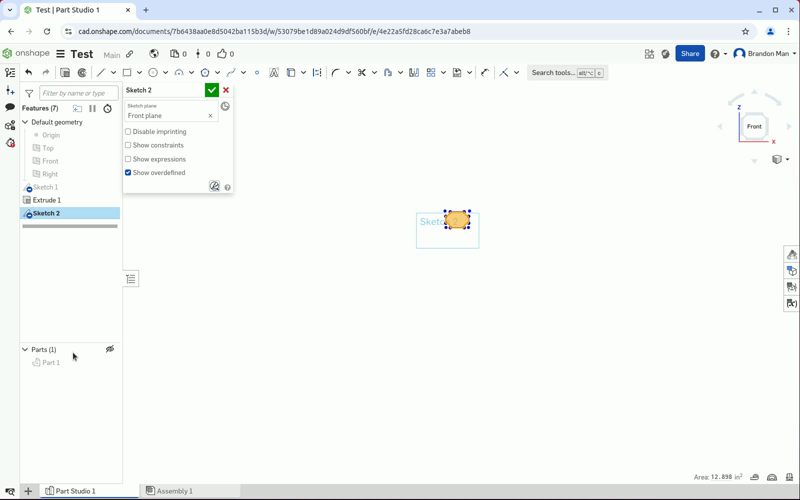
key(shift+e)
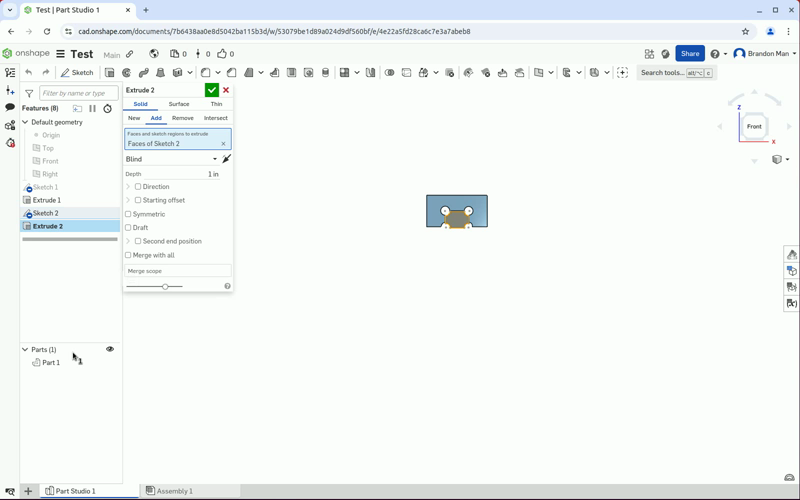
mouse_move(143, 106)
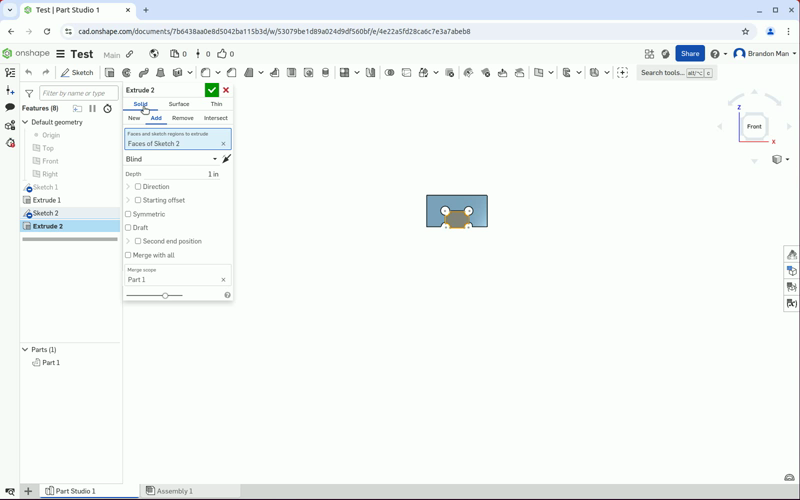
click(143, 106)
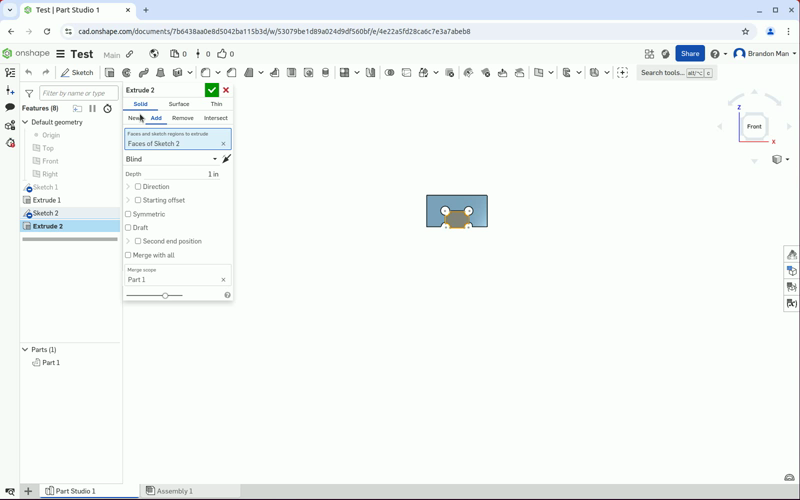
mouse_move(137, 120)
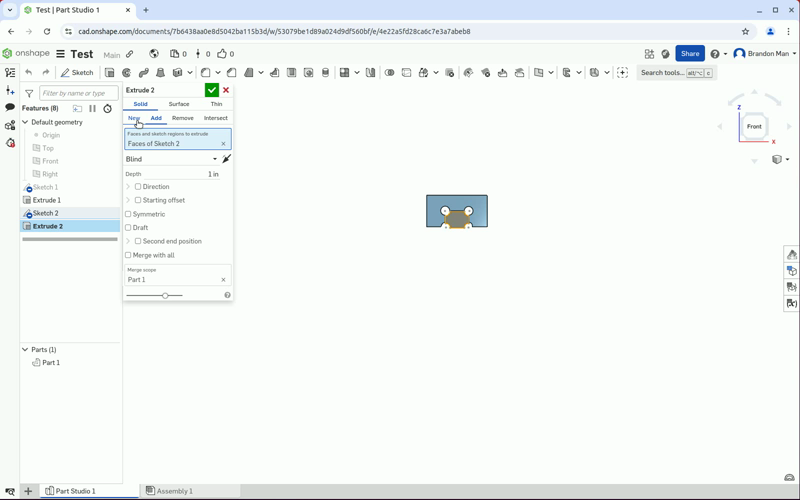
click(137, 120)
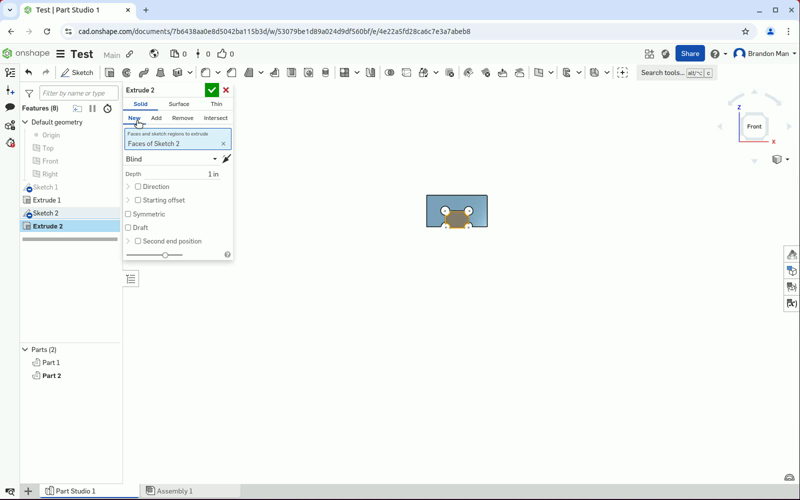
key(tab, 4)
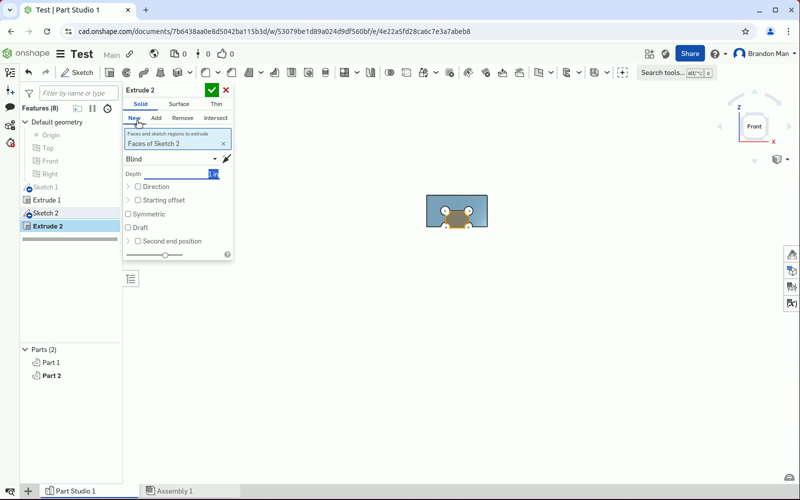
text(1.685)
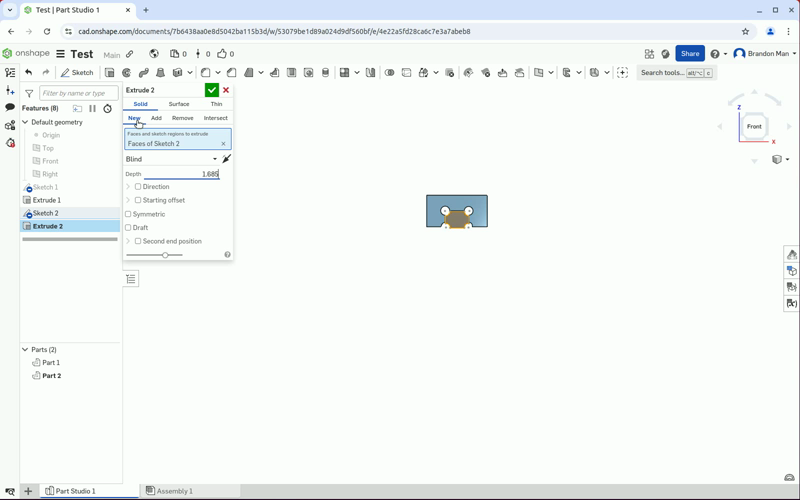
key(enter)
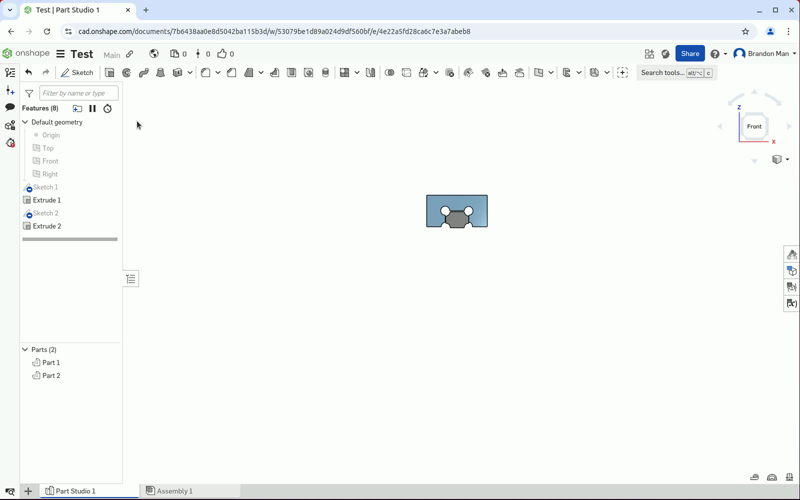
key(shift+h)
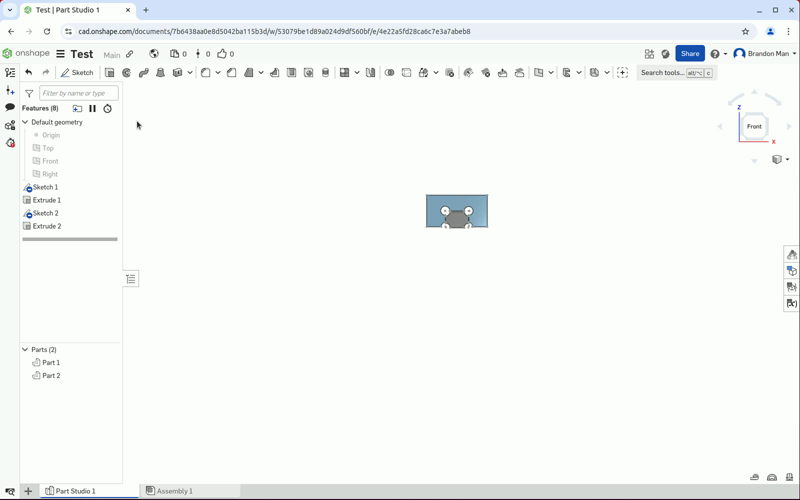
key(shift+h)
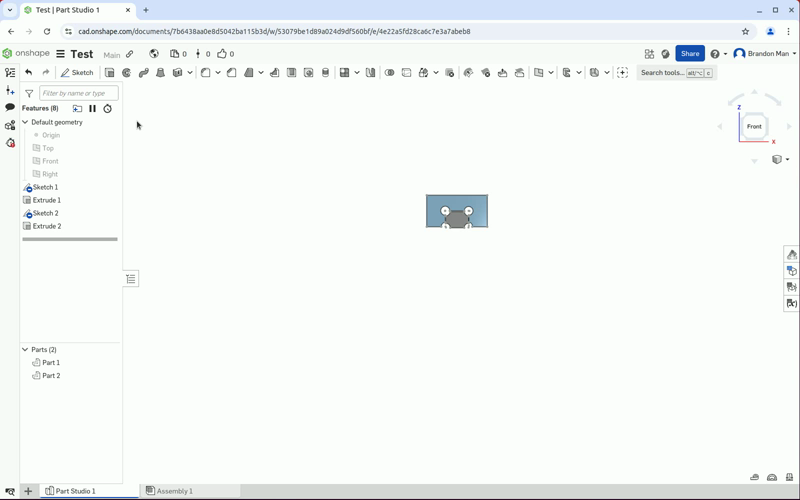
key(shift+7)
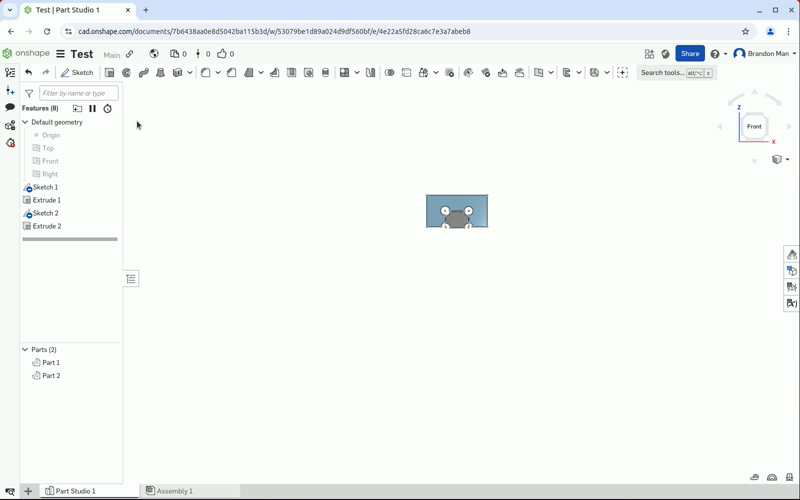
key(left, 2)
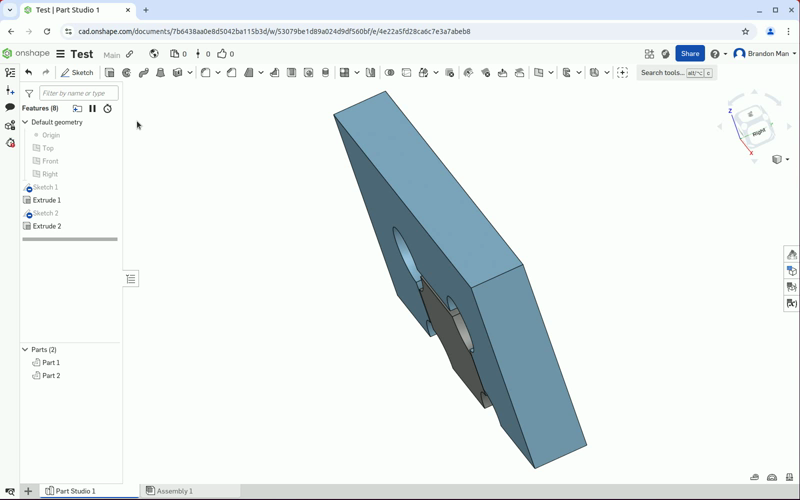
key(down, 2)
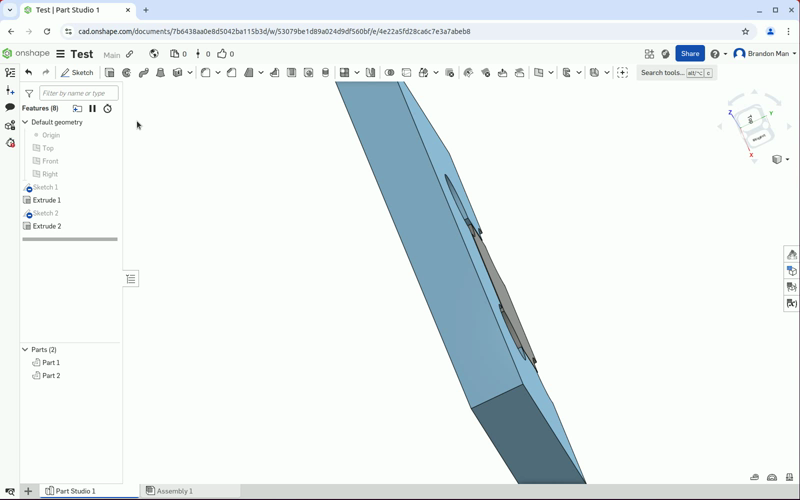
key(up, 2)
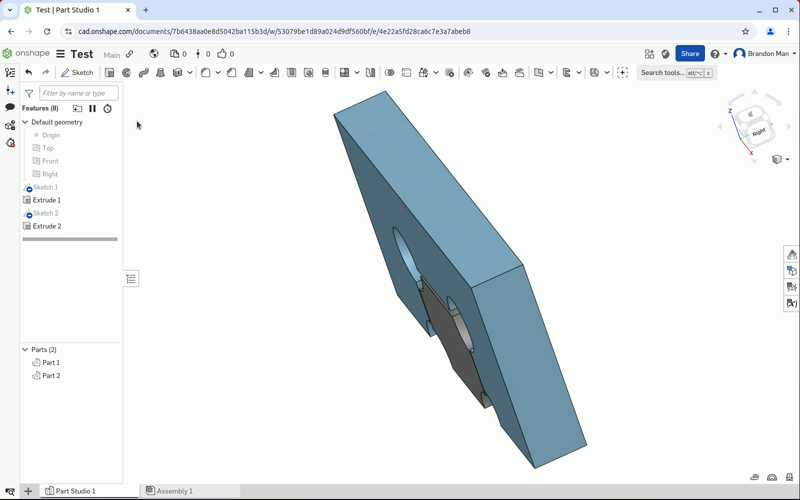
key(right, 2)
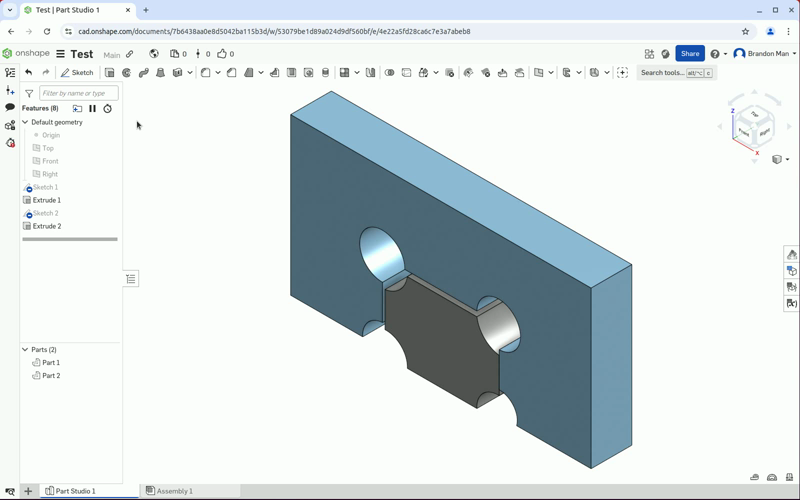
mouse_move(73, 189)
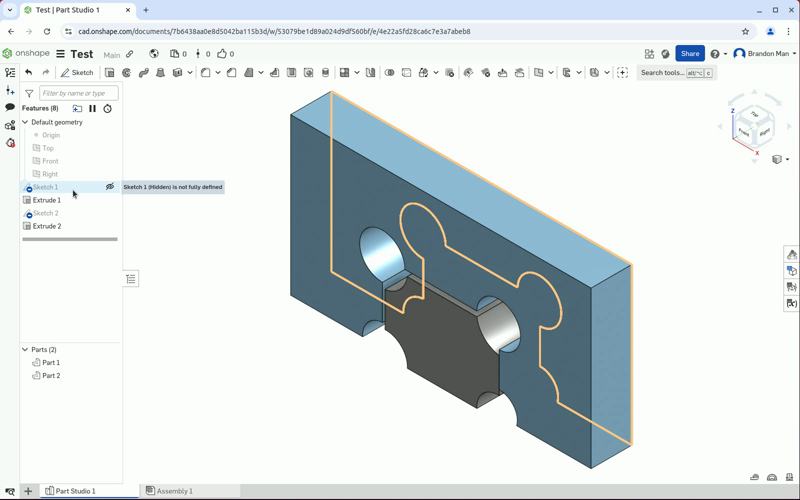
click(73, 189)